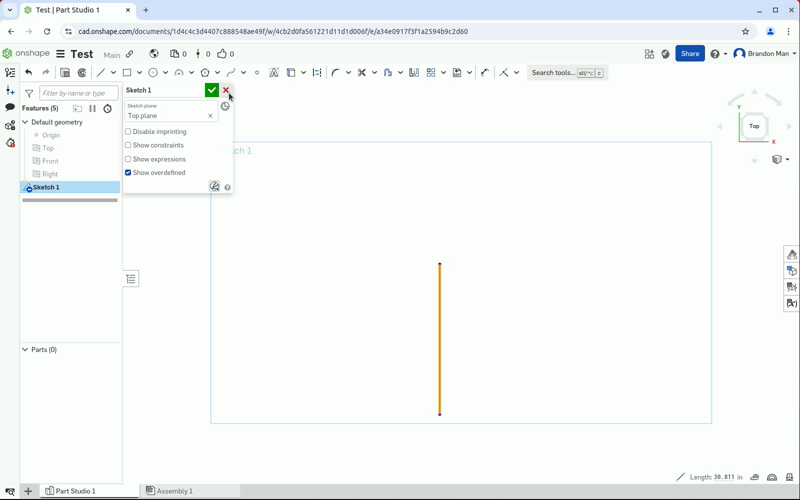
key(shift+h)
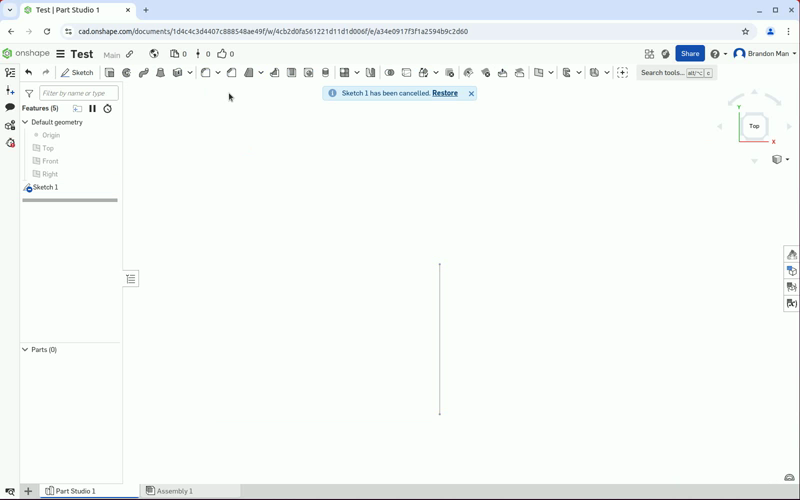
key(shift+s)
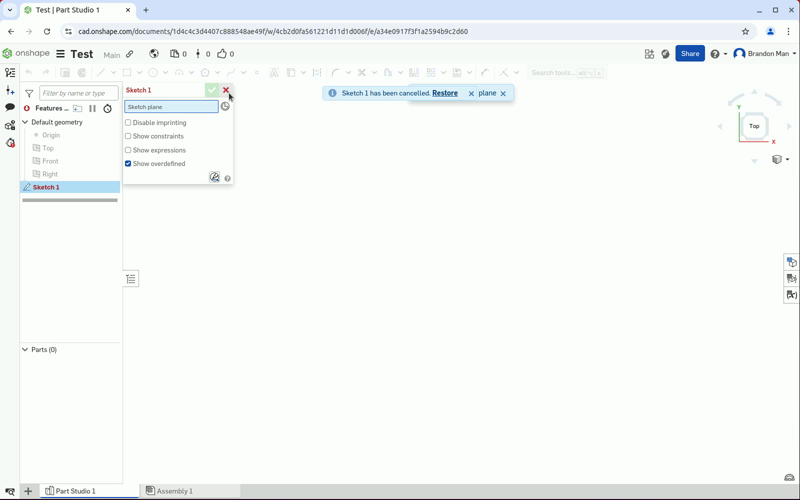
mouse_move(73, 150)
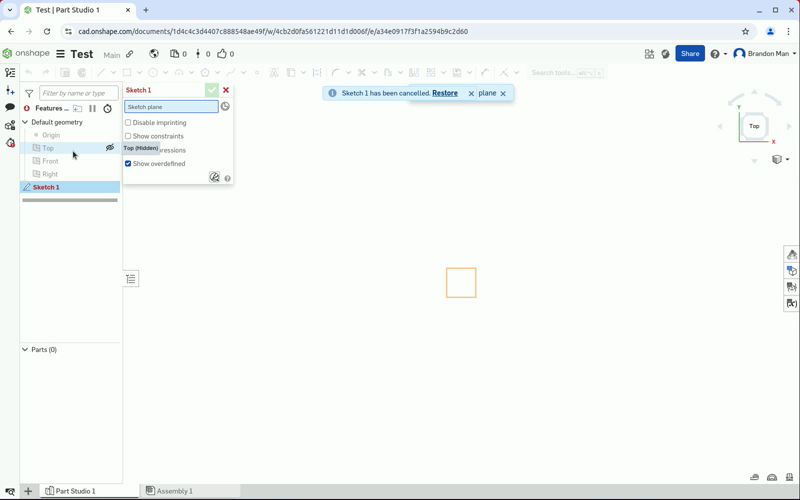
click(73, 150)
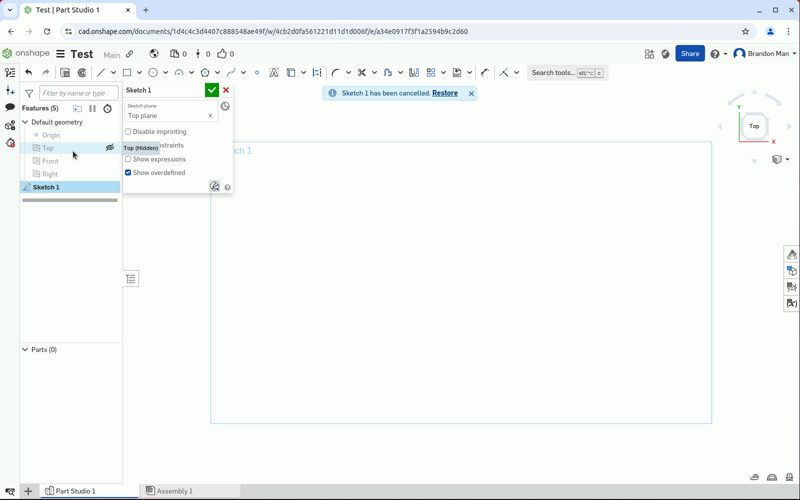
mouse_move(73, 352)
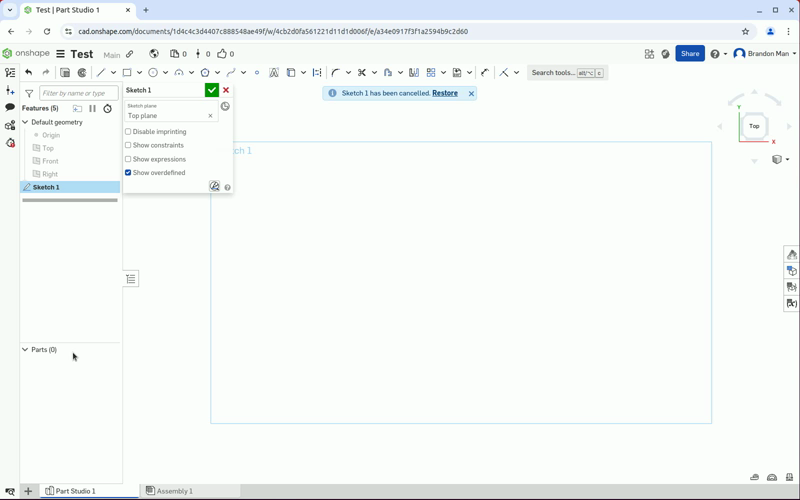
key(y)
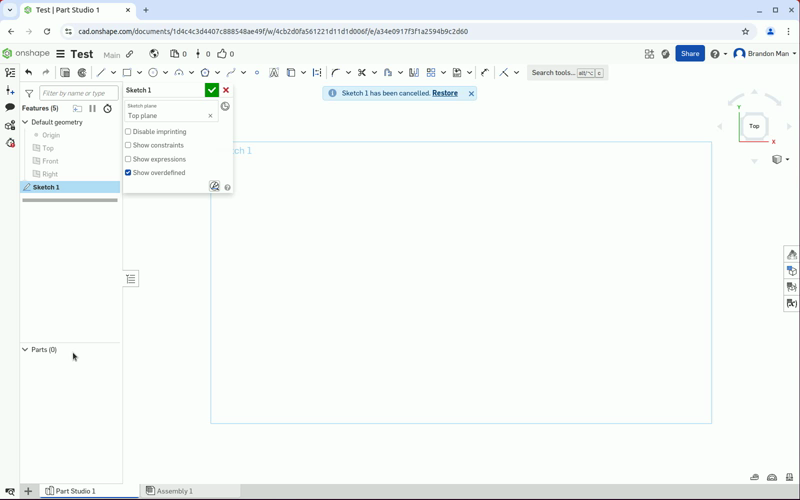
key(l)
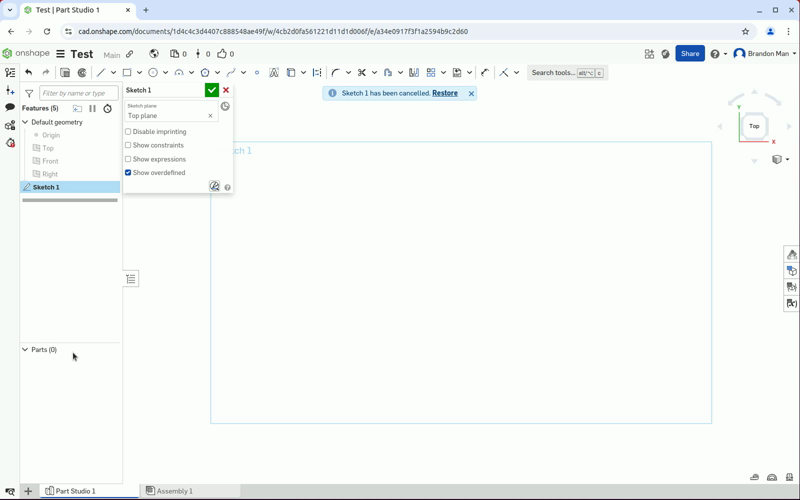
key_down(shift)
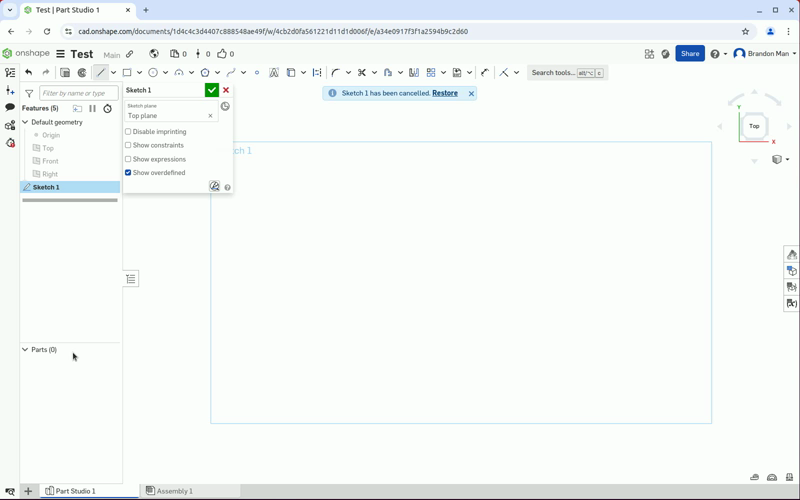
mouse_move(417, 336)
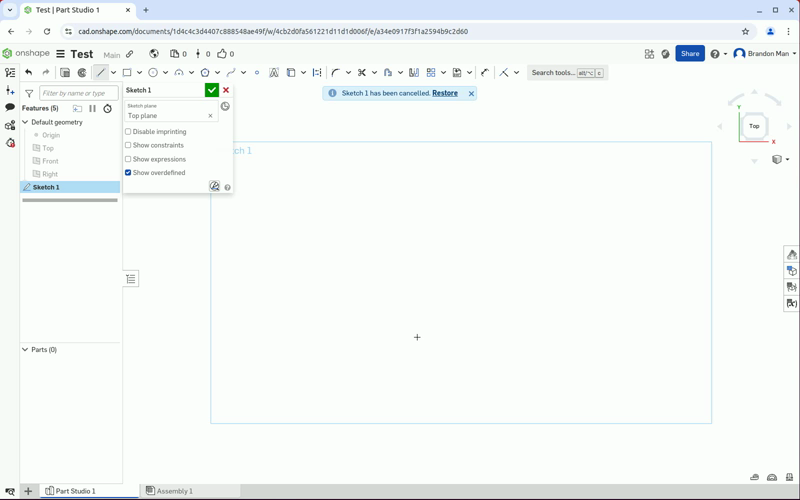
click(417, 336)
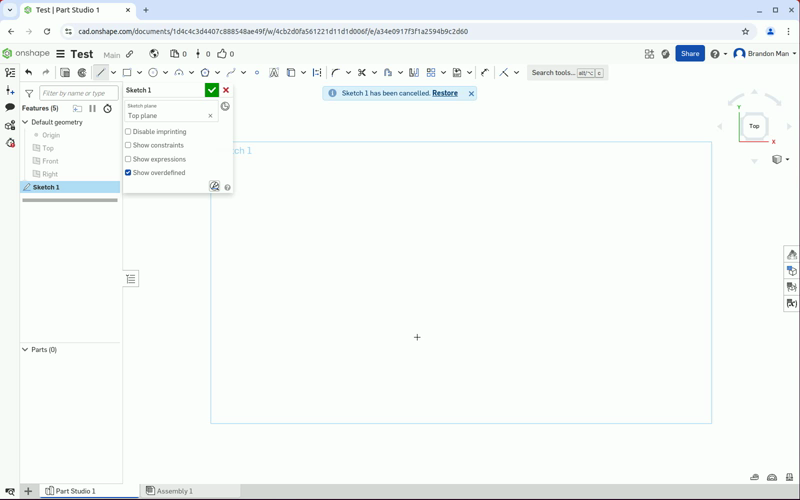
key_up(shift)
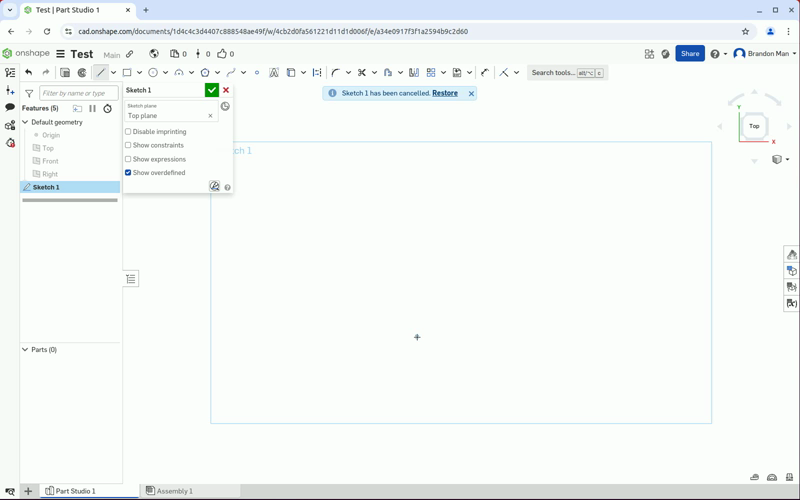
key_down(shift)
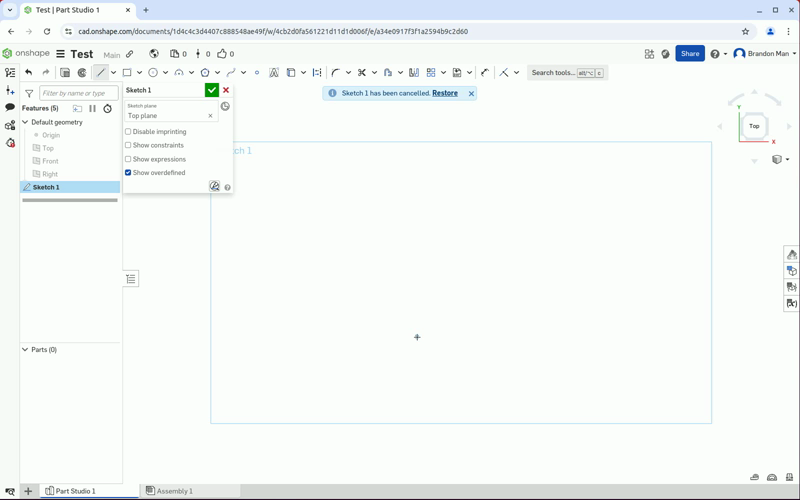
mouse_move(503, 336)
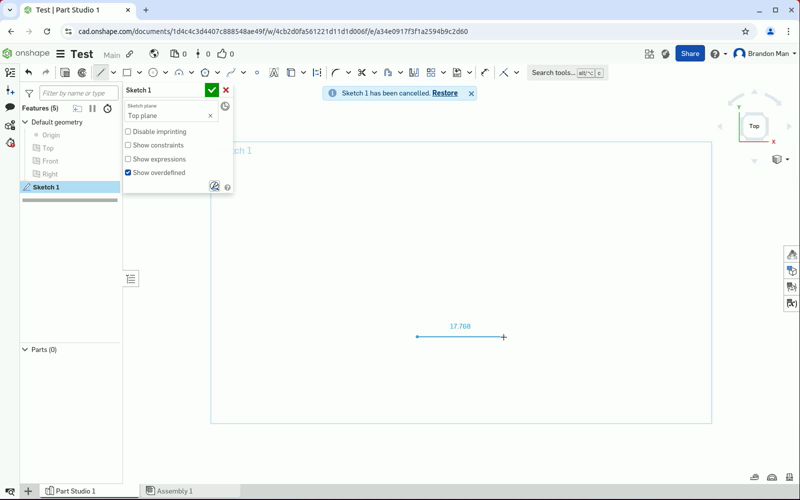
click(503, 336)
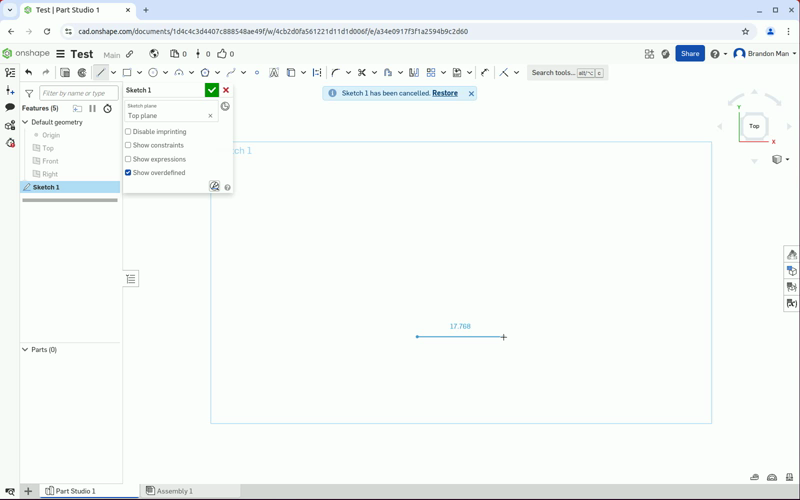
key_up(shift)
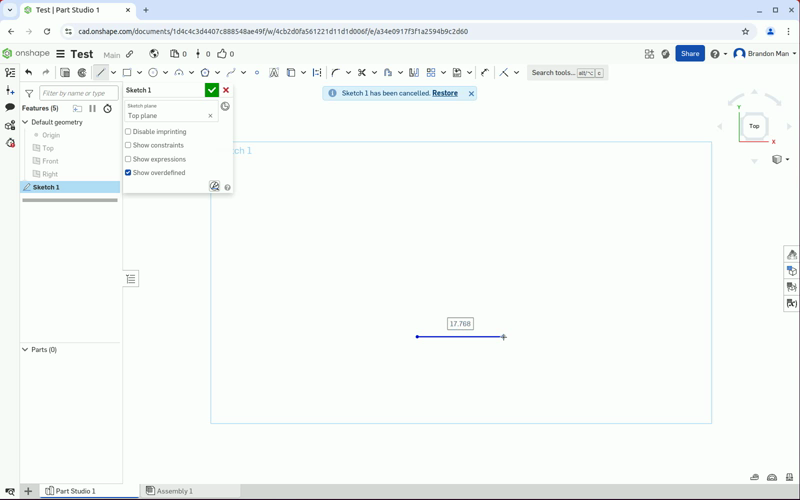
key_down(shift)
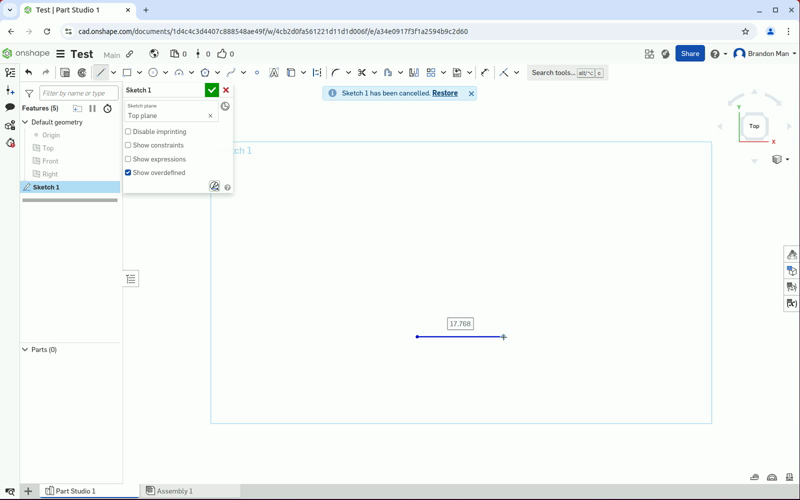
mouse_move(503, 228)
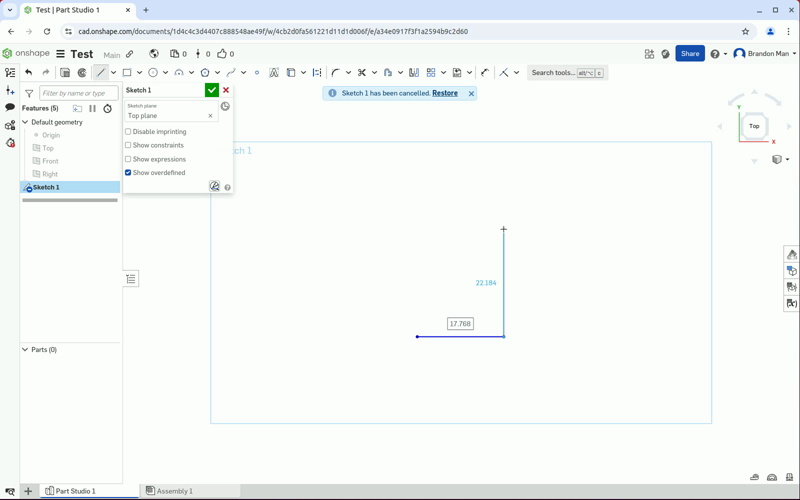
click(503, 228)
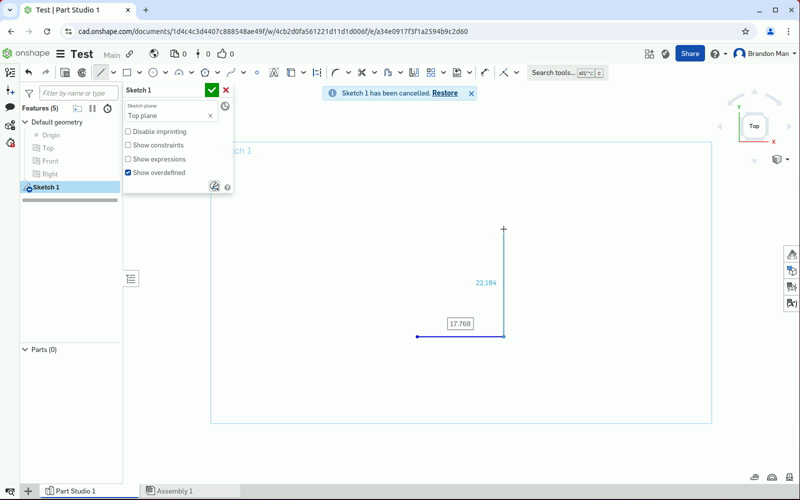
key_up(shift)
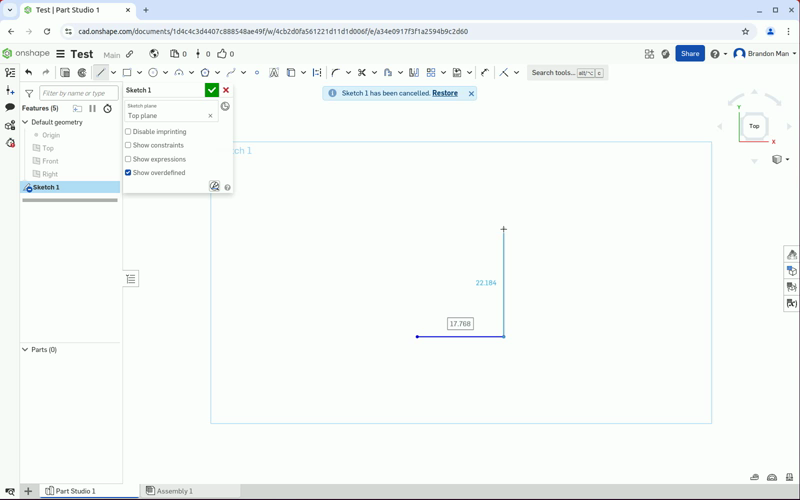
key_down(shift)
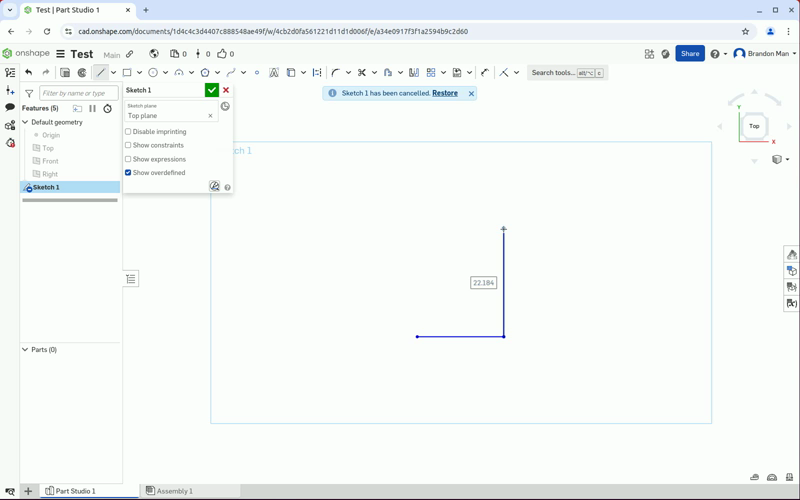
mouse_move(417, 228)
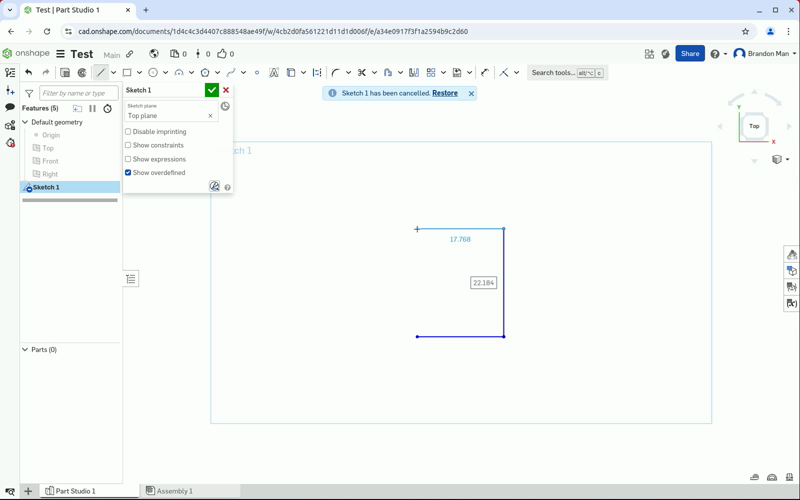
click(417, 228)
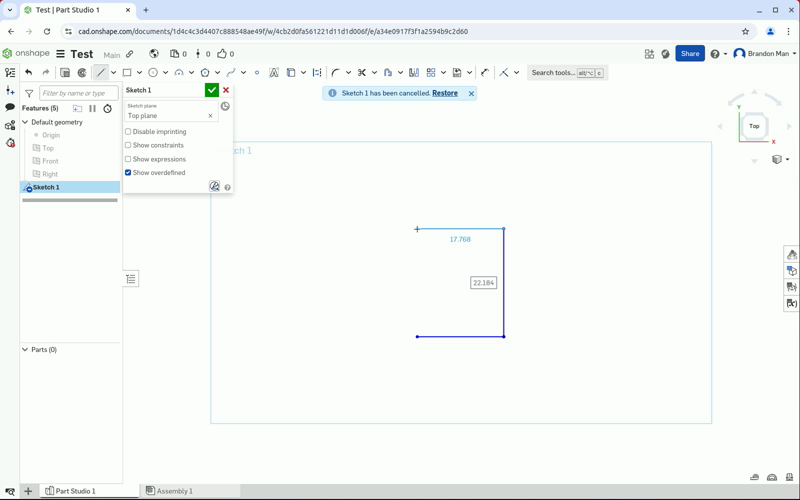
key_up(shift)
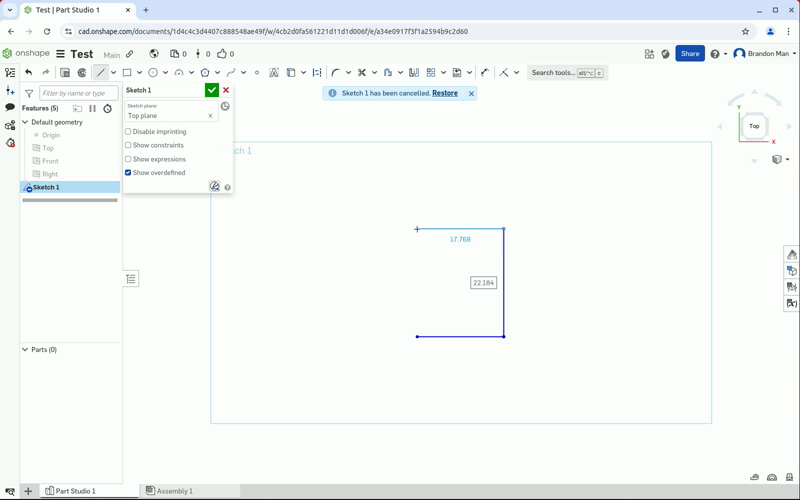
key_down(shift)
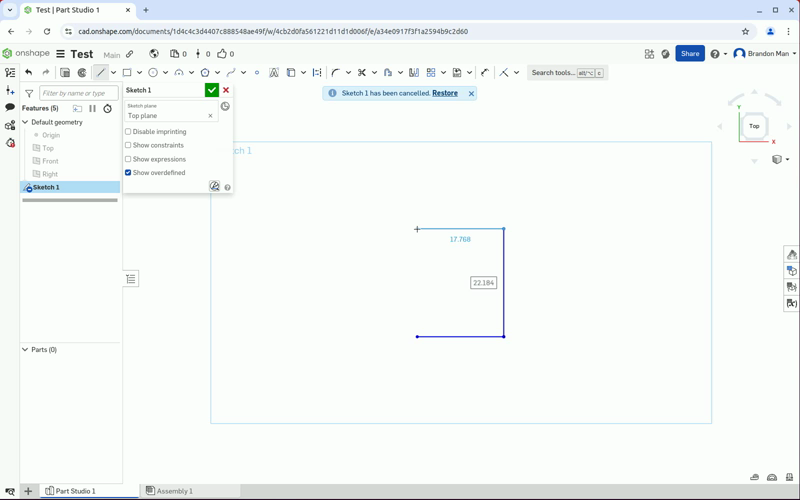
mouse_move(417, 336)
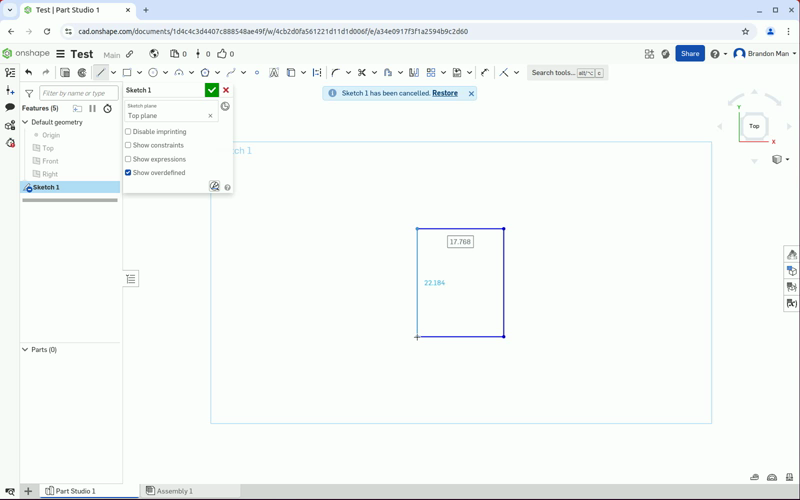
key_up(shift)
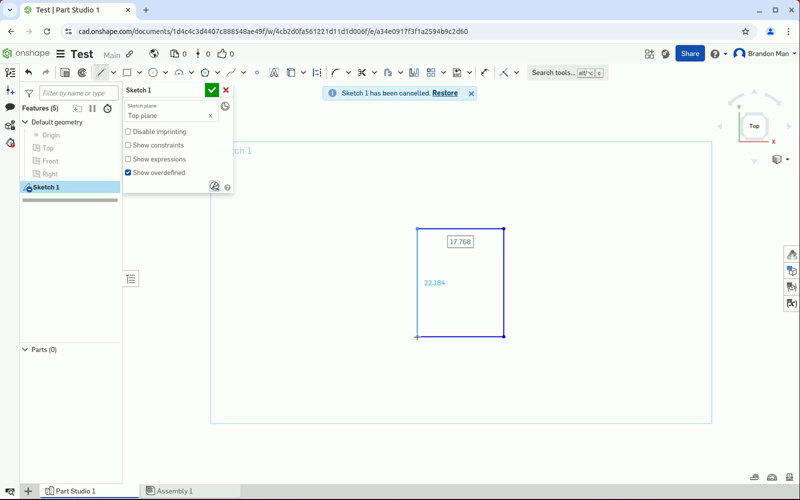
click(417, 336)
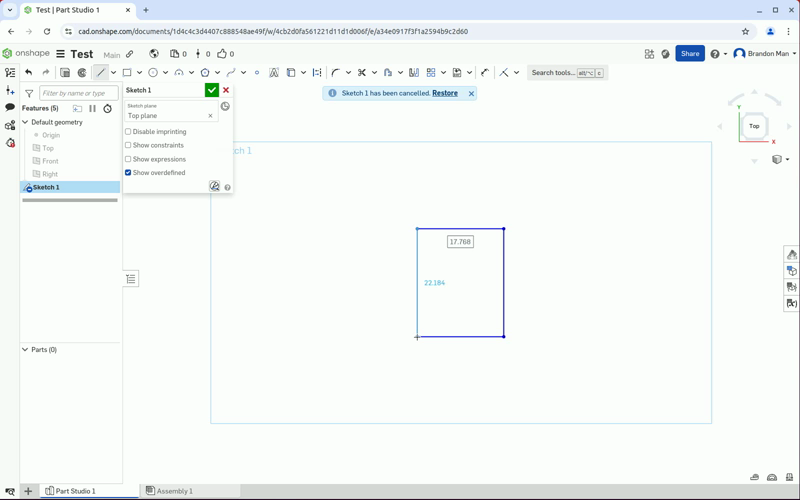
key(esc)
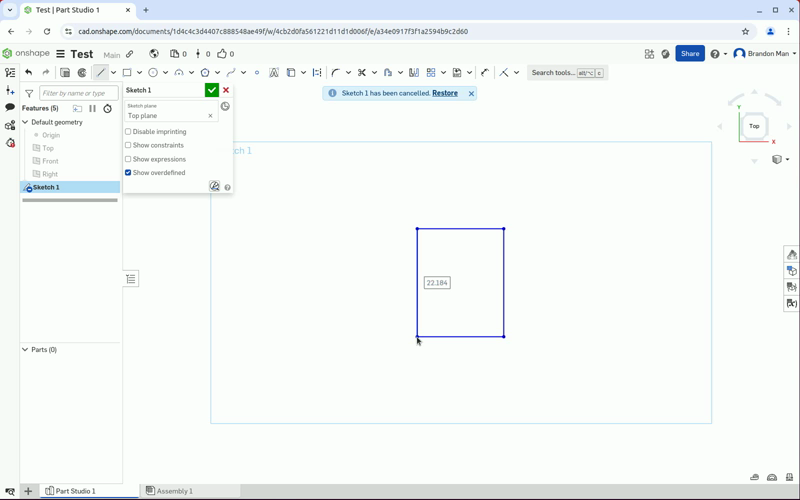
key(c)
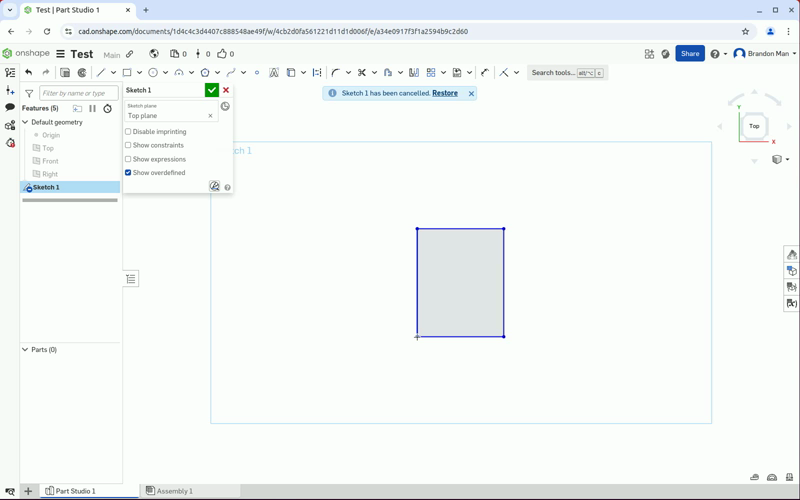
key_down(shift)
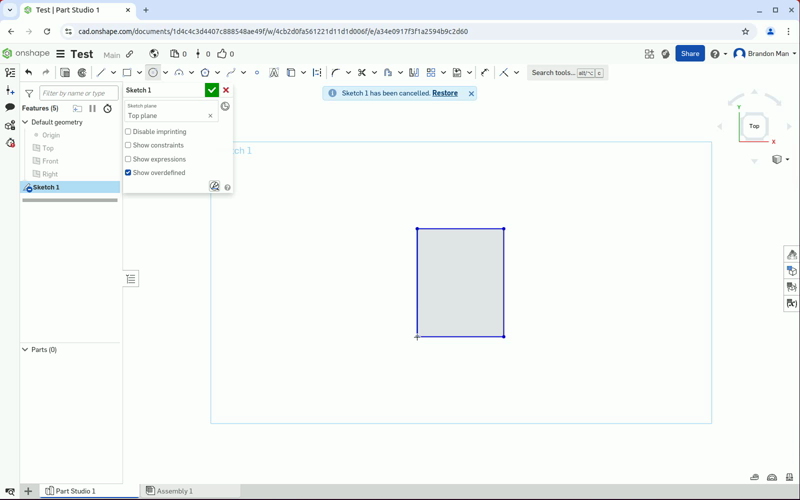
mouse_move(460, 294)
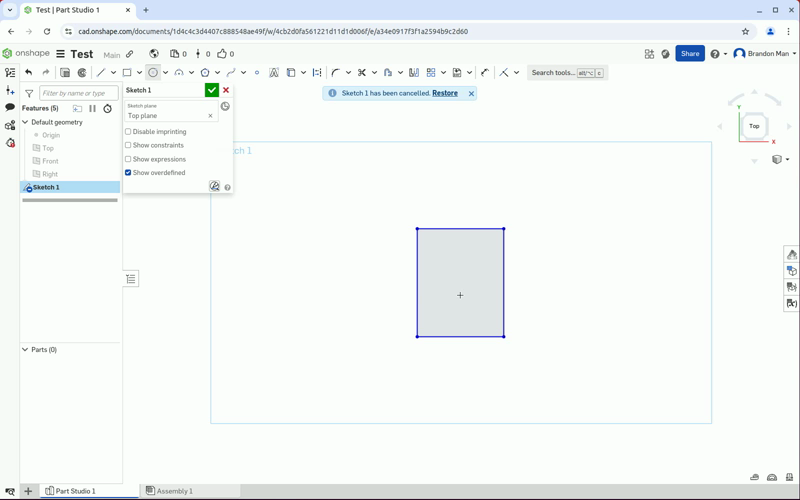
click(460, 294)
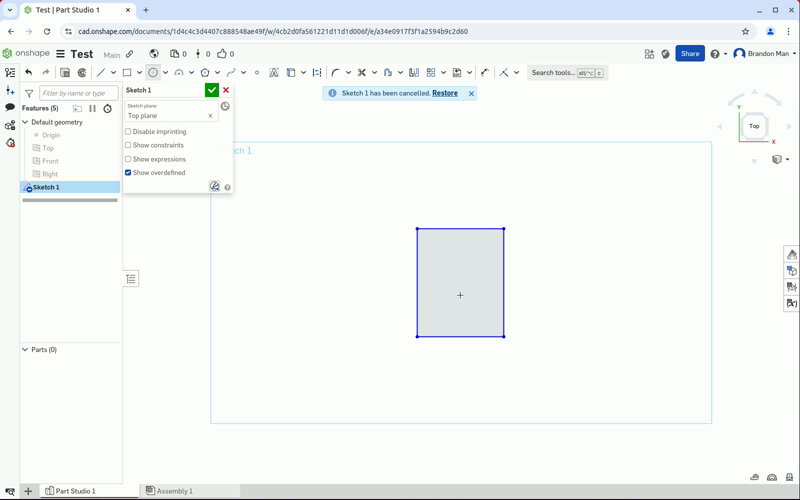
key_up(shift)
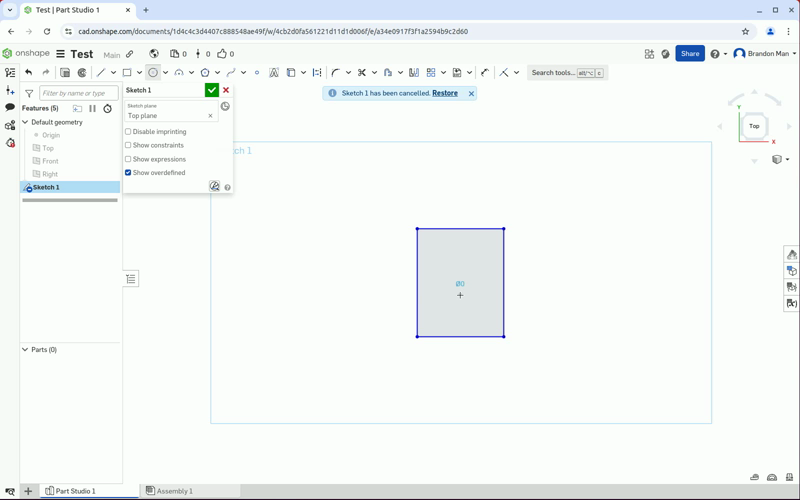
mouse_move(496, 294)
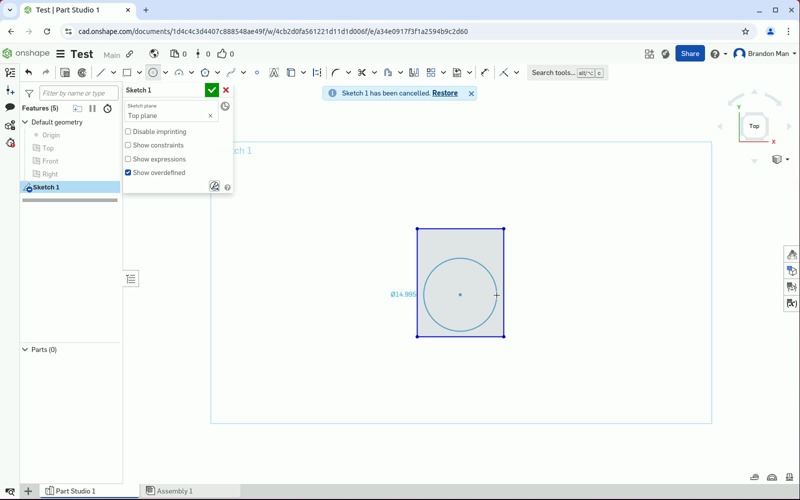
click(496, 294)
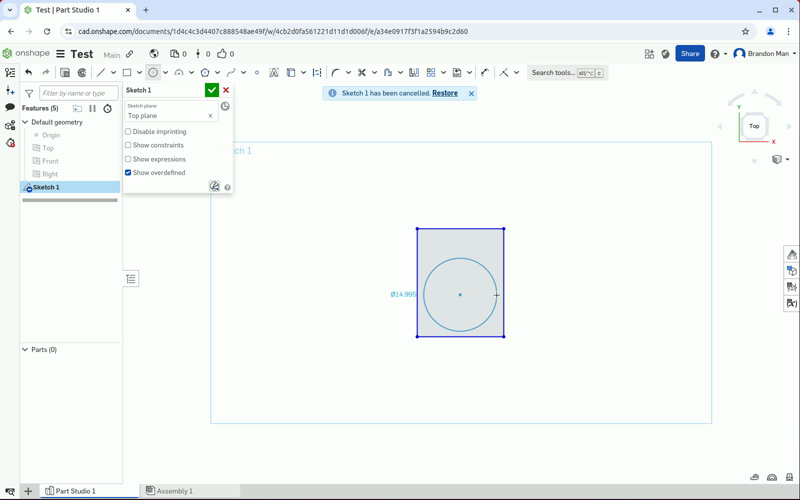
key(esc)
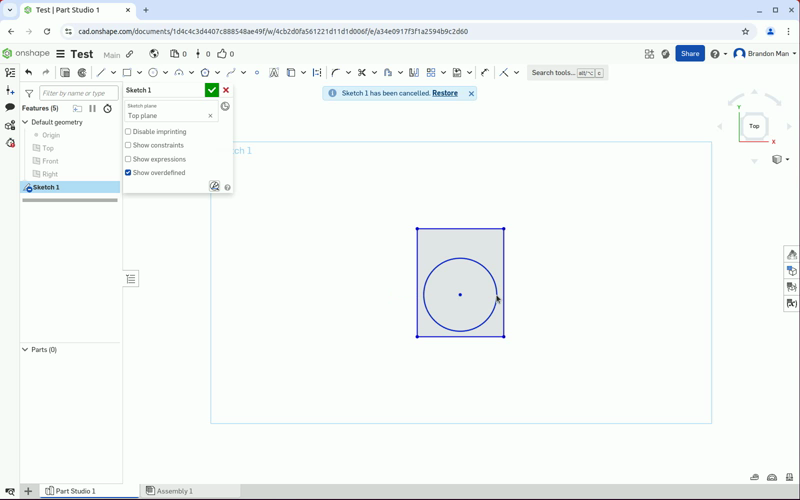
mouse_move(492, 269)
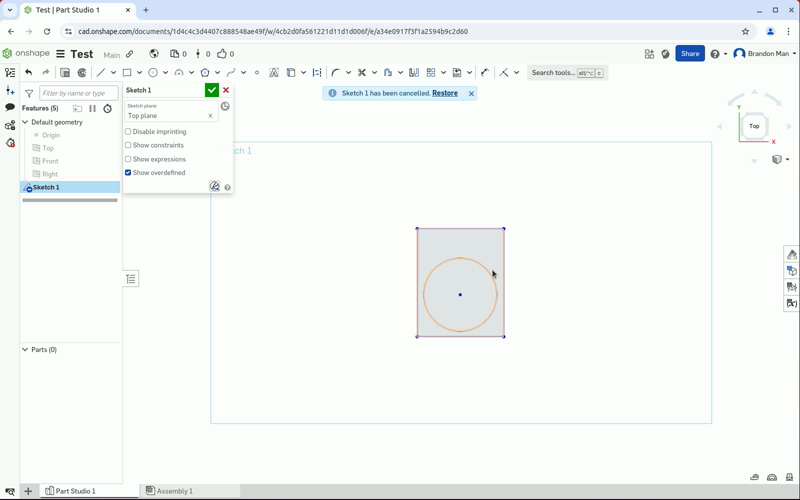
click(492, 269)
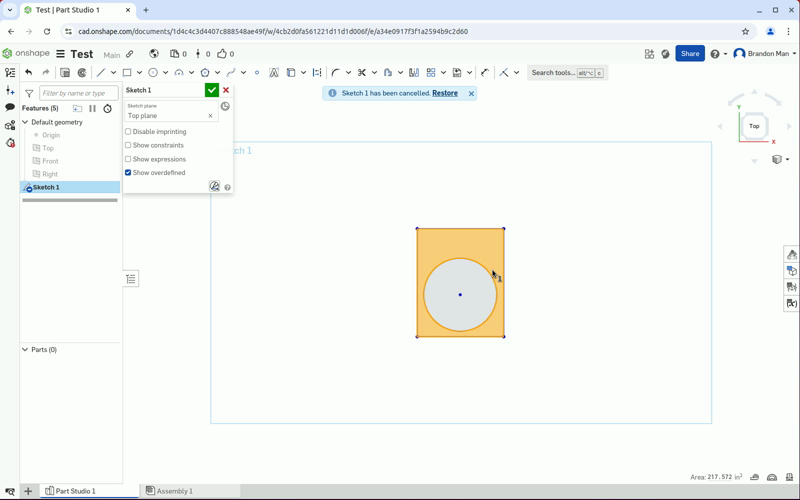
mouse_move(73, 352)
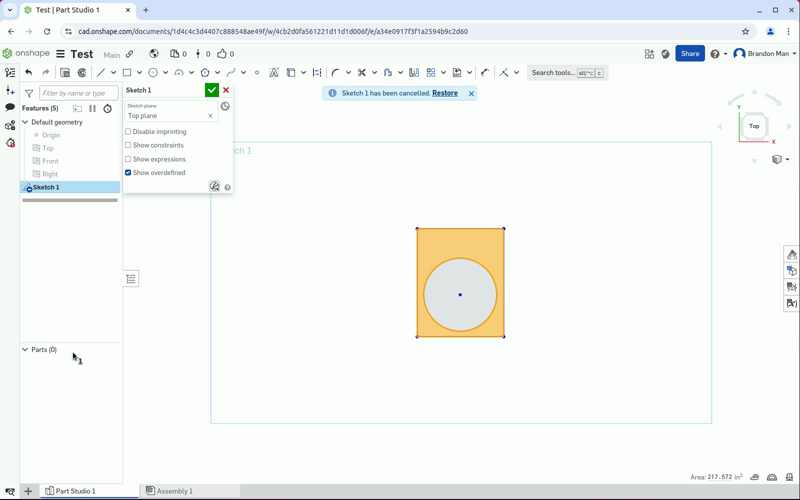
key(shift+y)
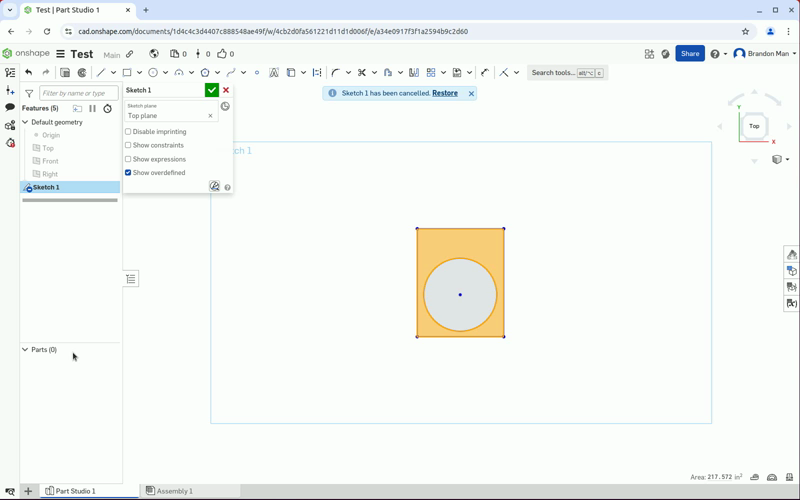
key(shift+e)
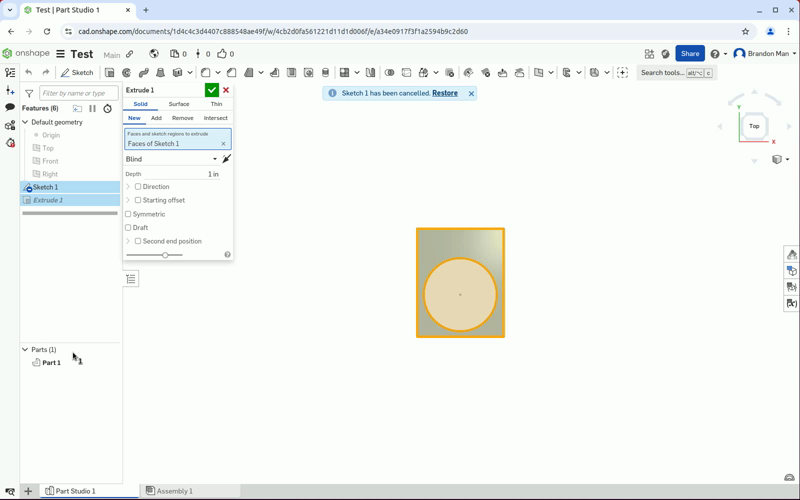
mouse_move(143, 106)
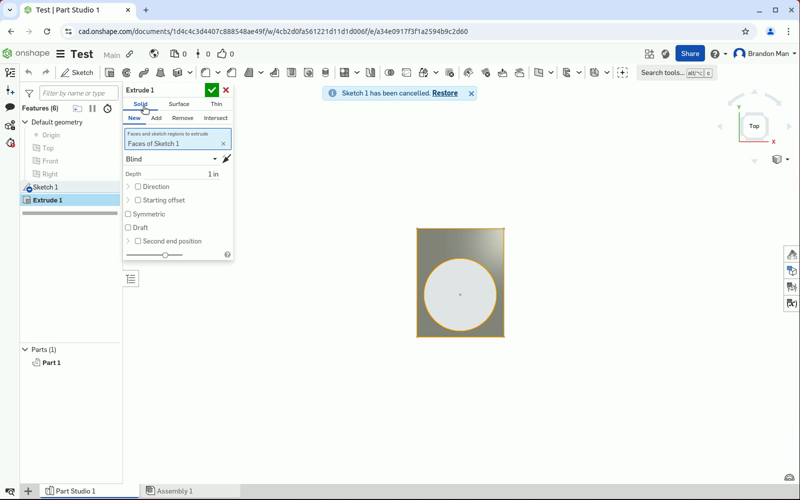
click(143, 106)
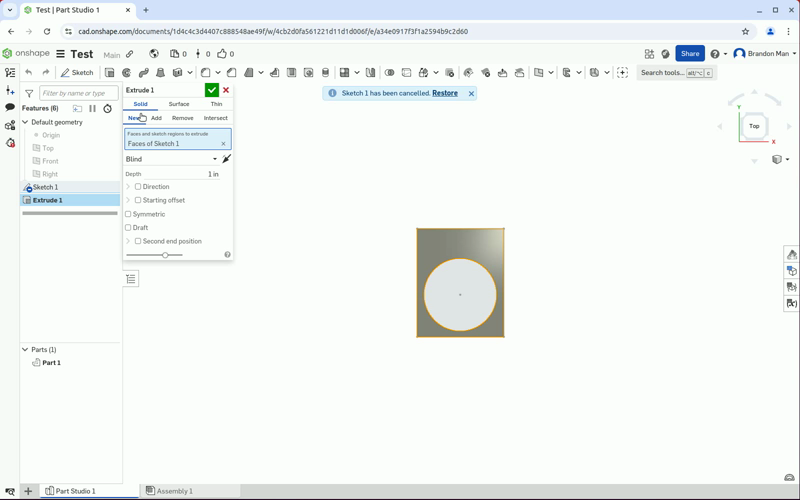
mouse_move(137, 120)
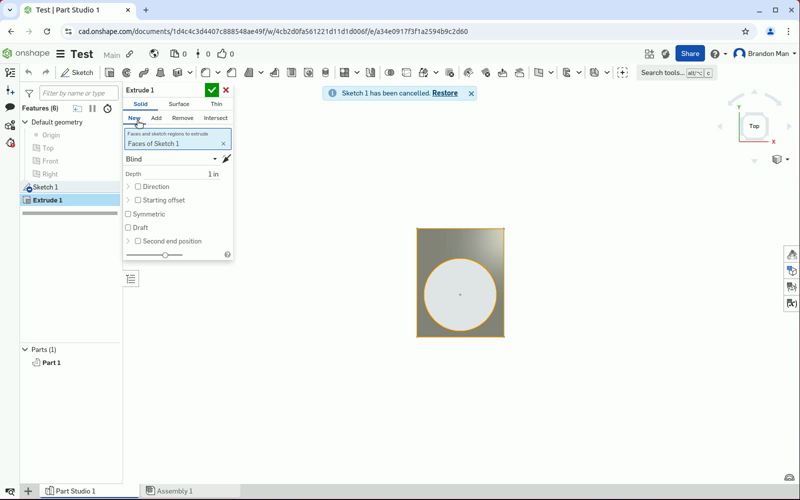
click(137, 120)
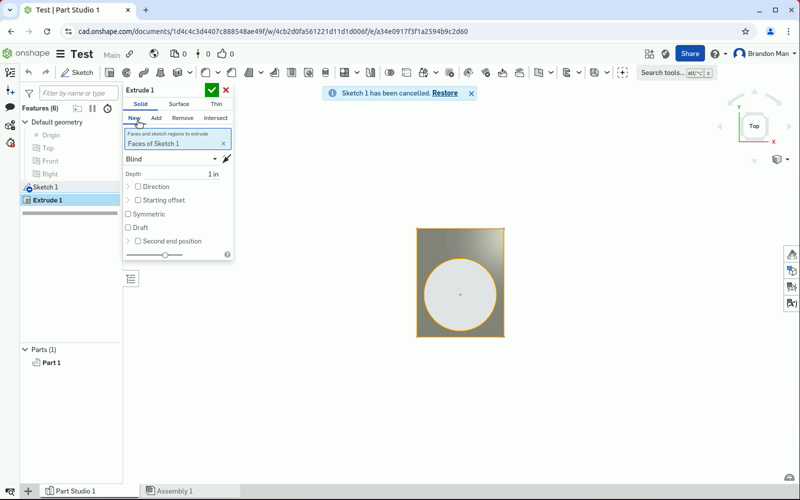
key(tab, 4)
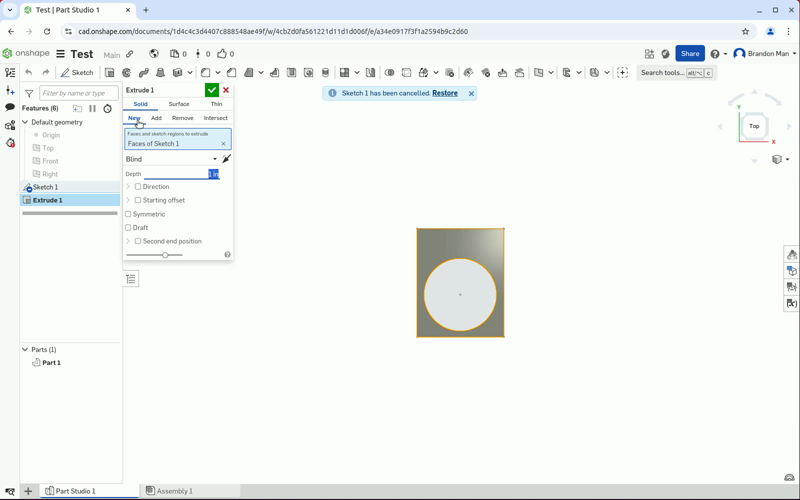
text(8.906)
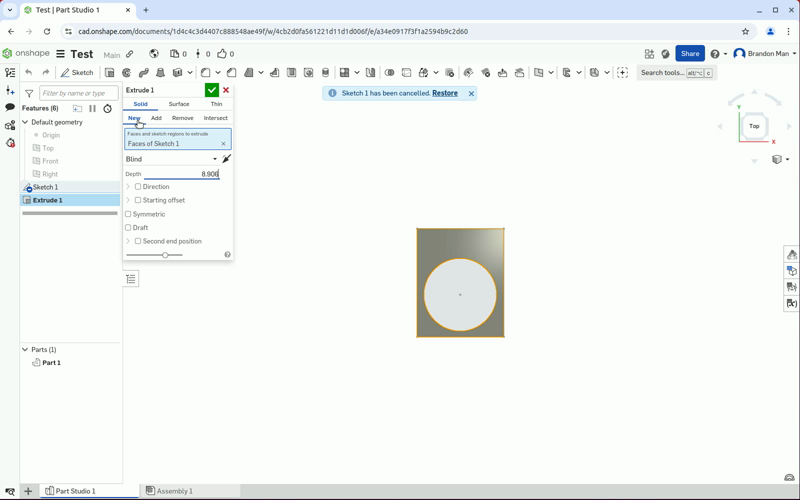
key(enter)
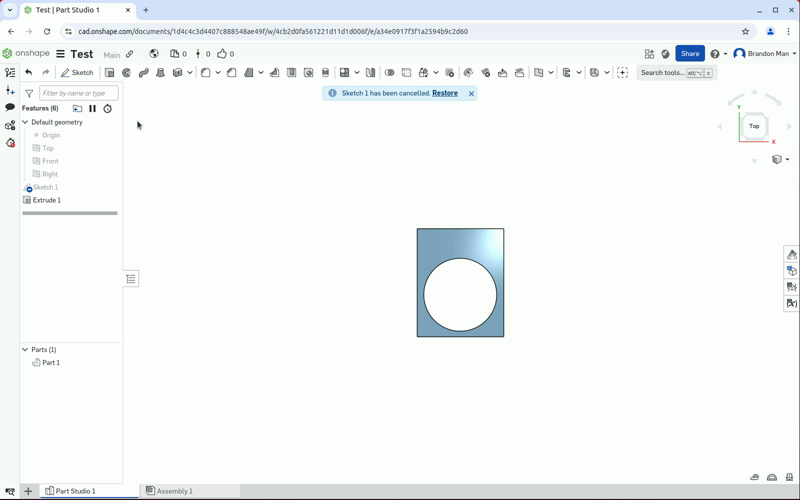
key(shift+h)
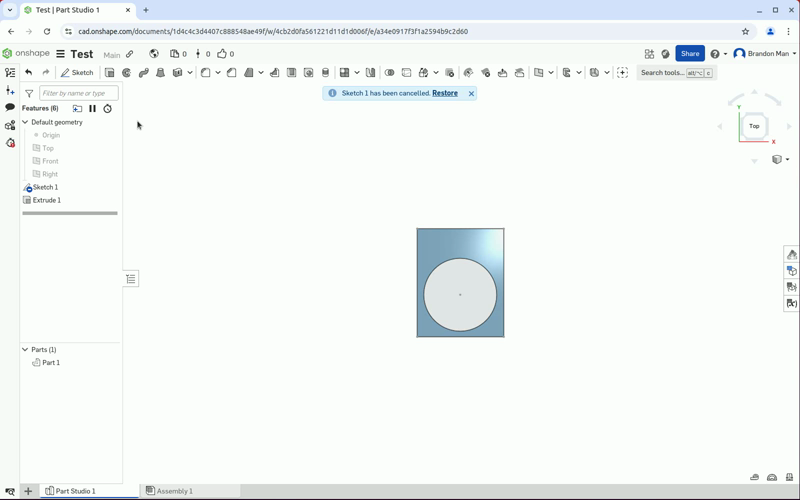
key(shift+h)
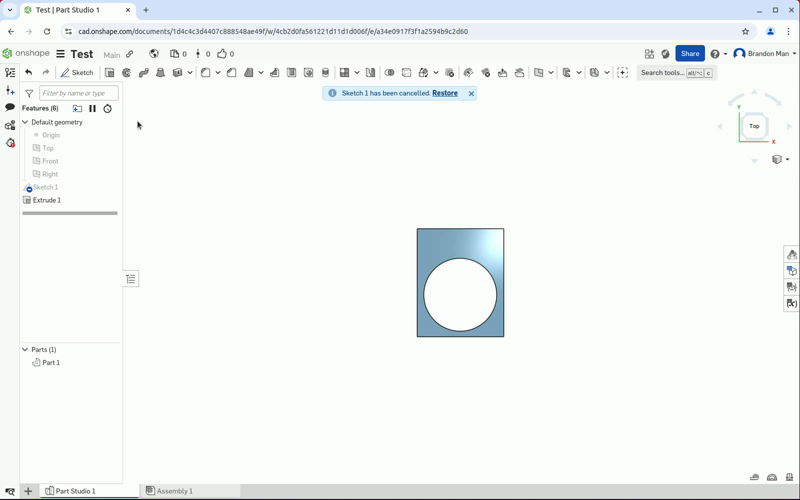
mouse_move(73, 189)
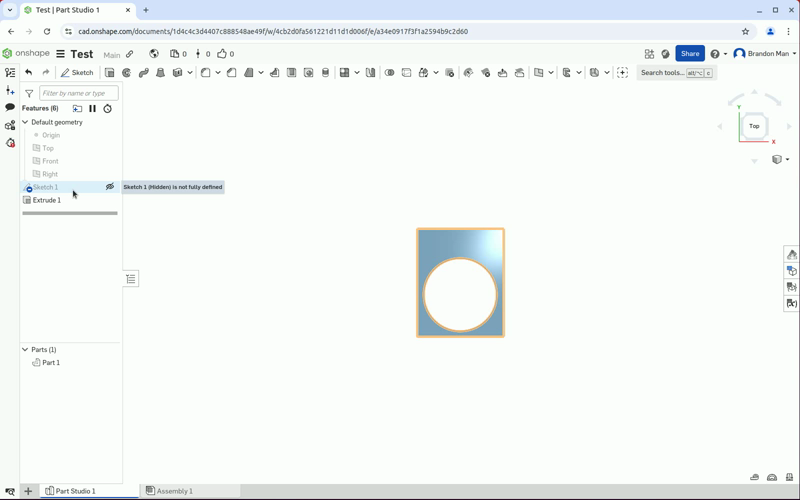
click(73, 189)
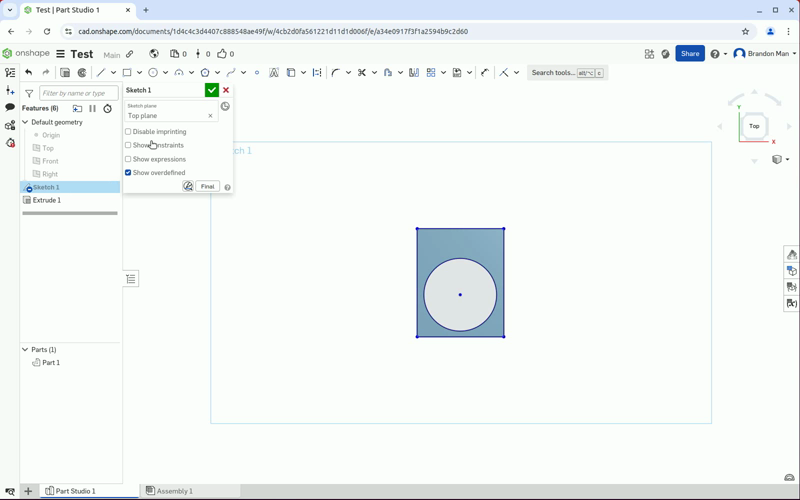
mouse_move(229, 92)
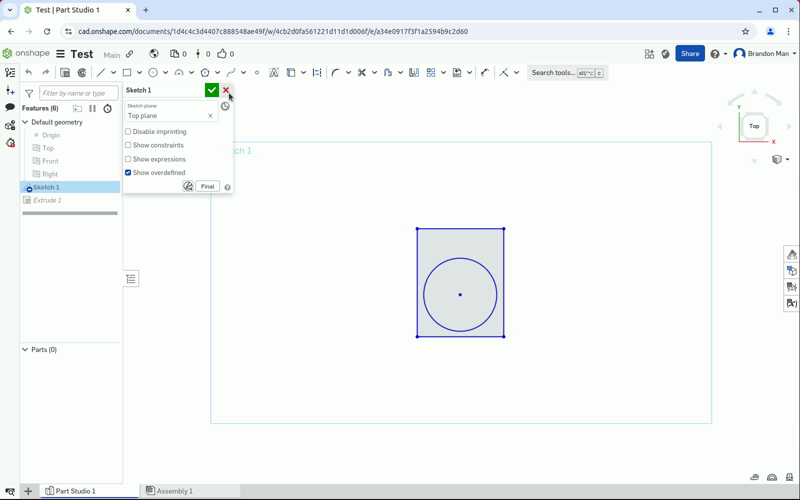
click(229, 92)
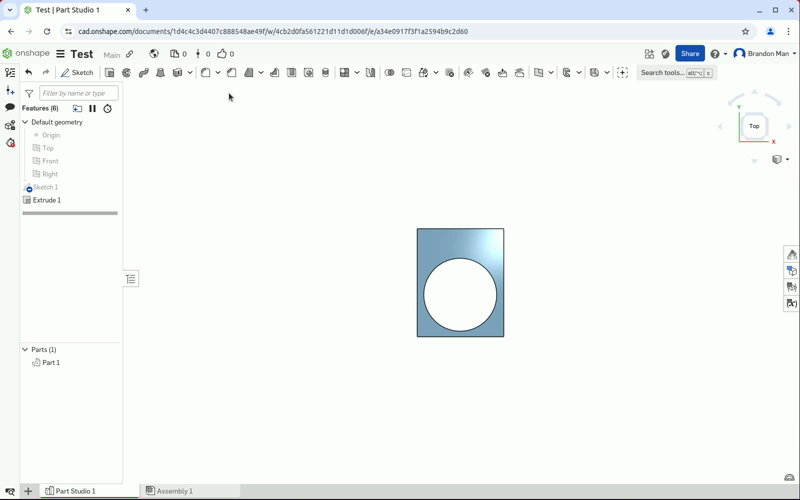
mouse_move(541, 75)
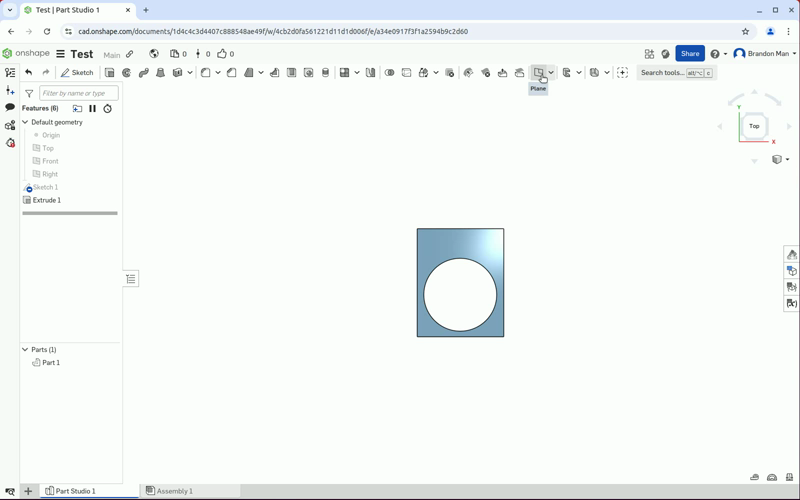
click(541, 75)
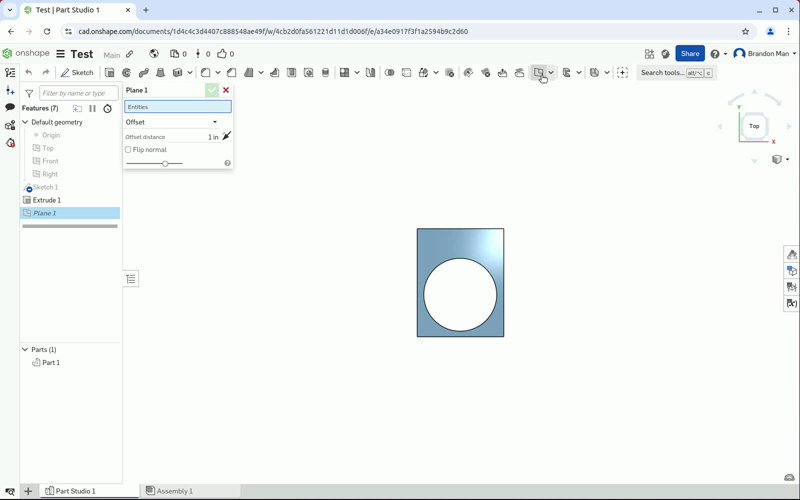
mouse_move(73, 150)
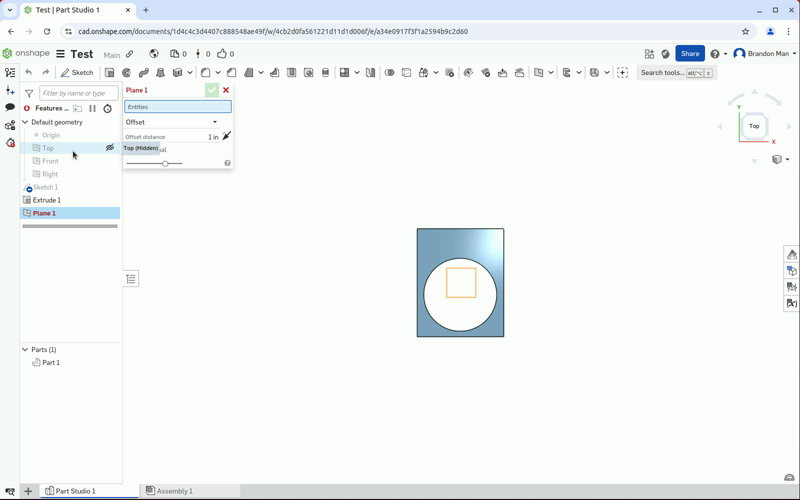
click(73, 150)
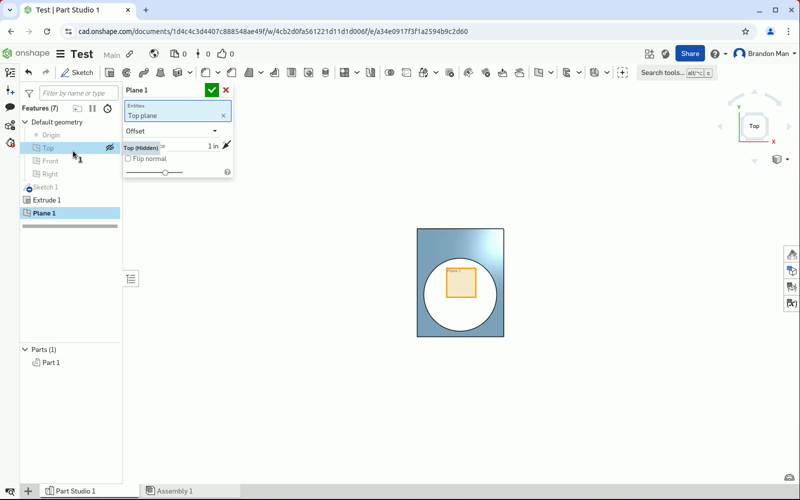
key(tab, 2)
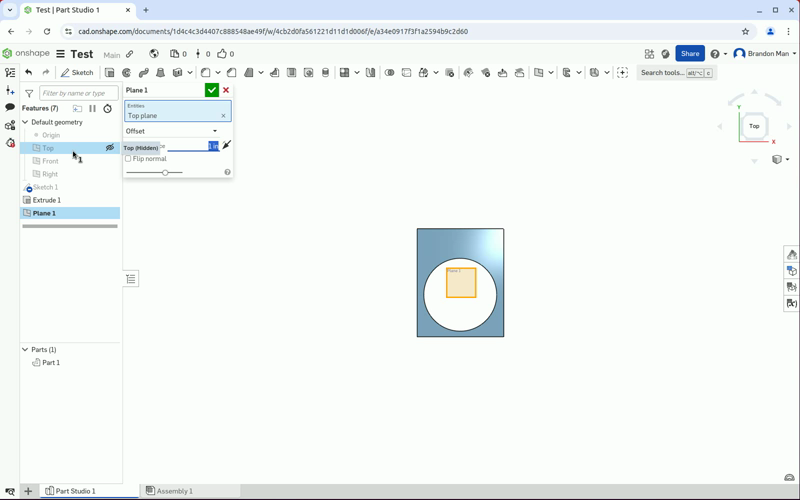
text(8.904)
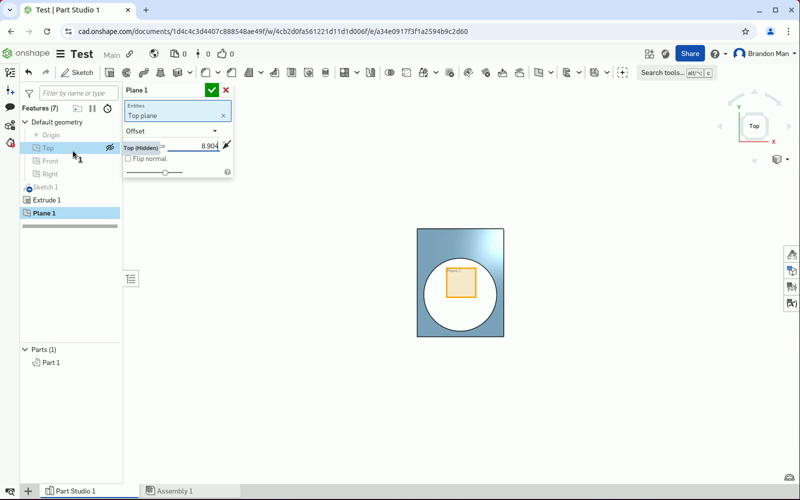
key(enter, 2)
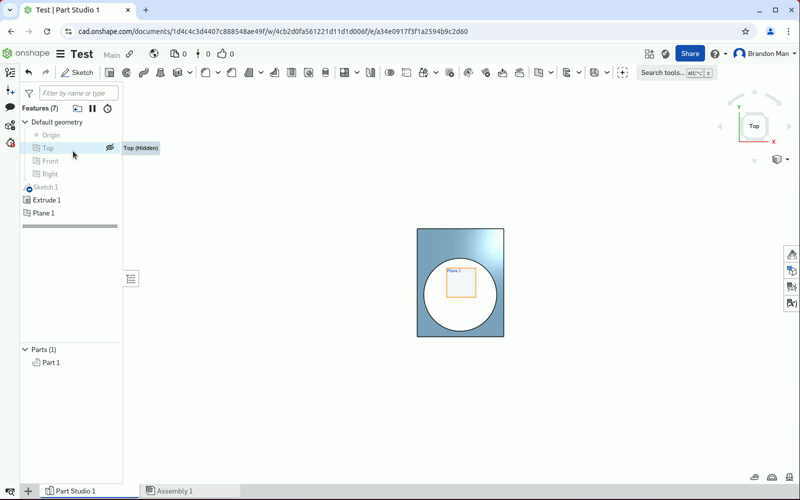
key(shift+s)
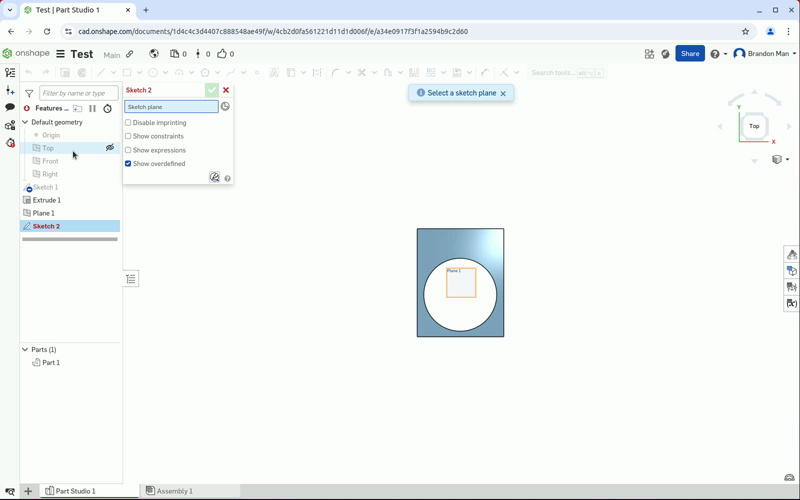
mouse_move(73, 215)
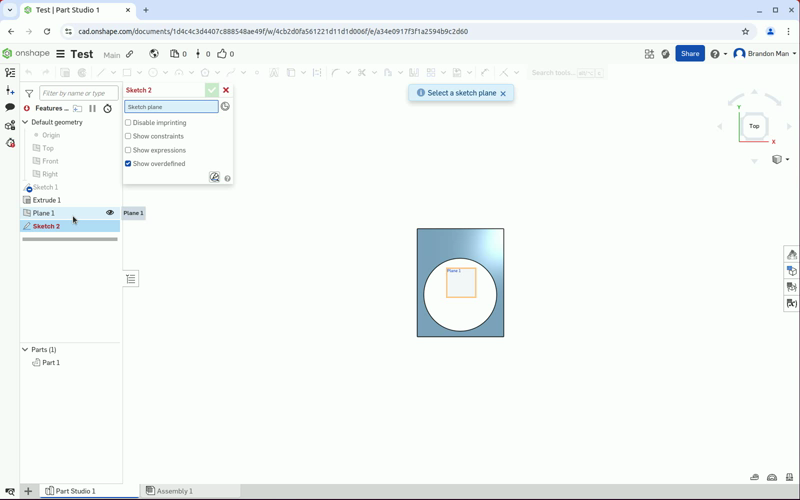
click(73, 215)
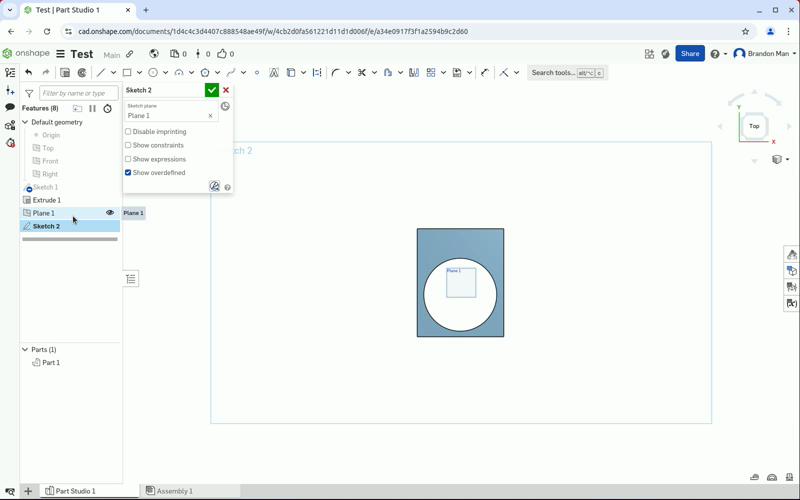
mouse_move(73, 352)
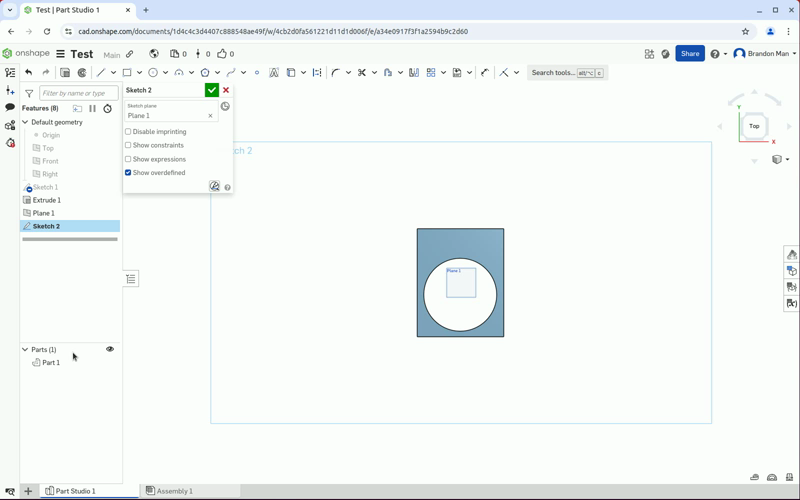
key(y)
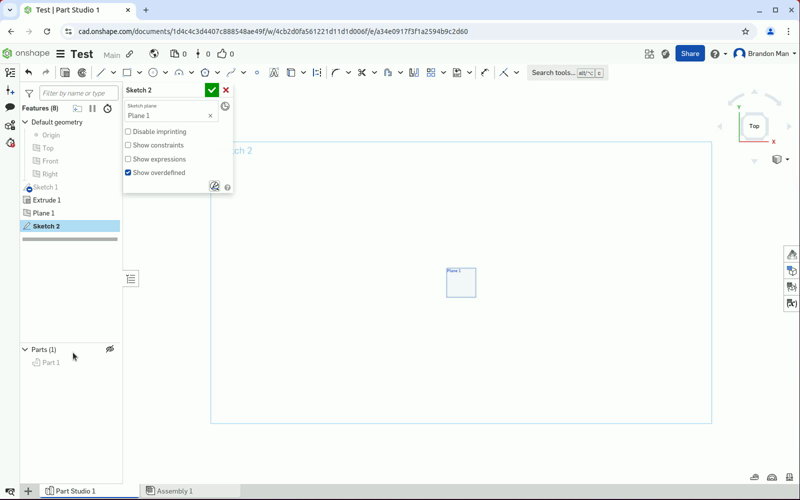
key(a)
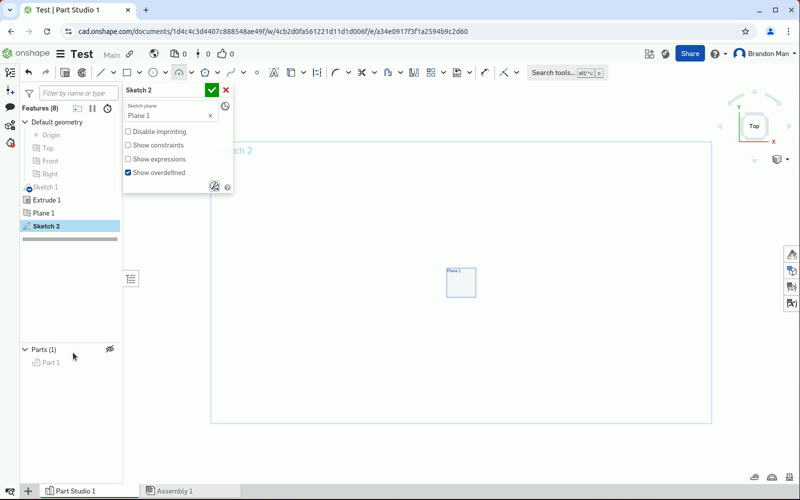
key_down(shift)
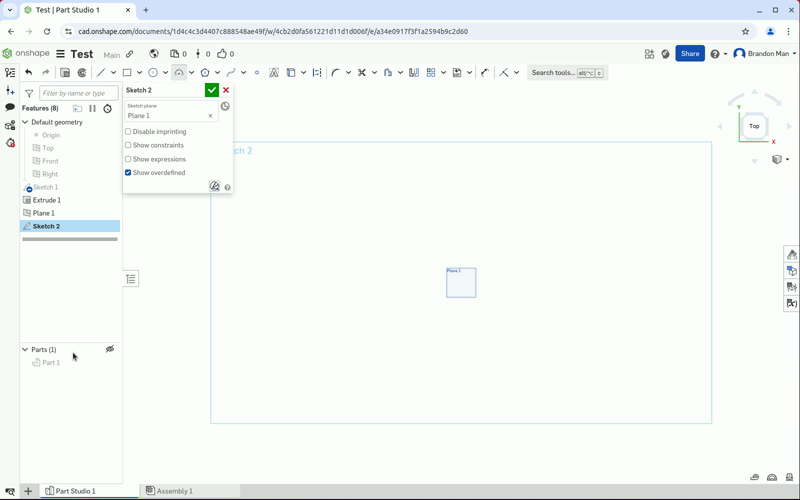
mouse_move(458, 258)
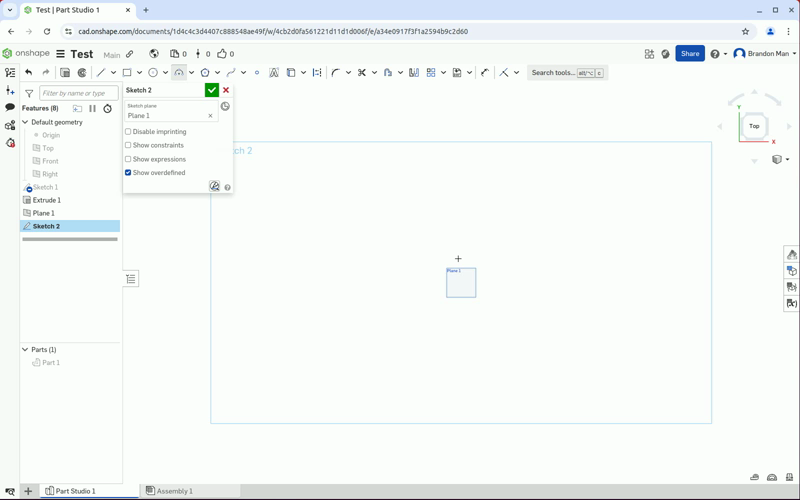
click(458, 258)
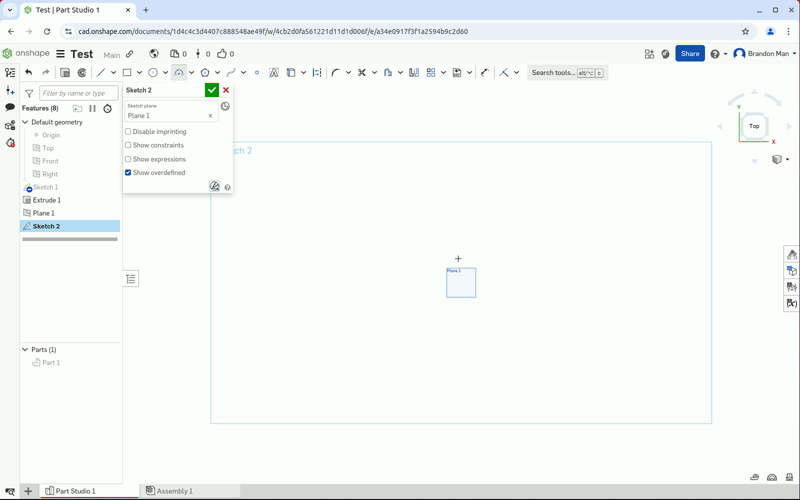
key_up(shift)
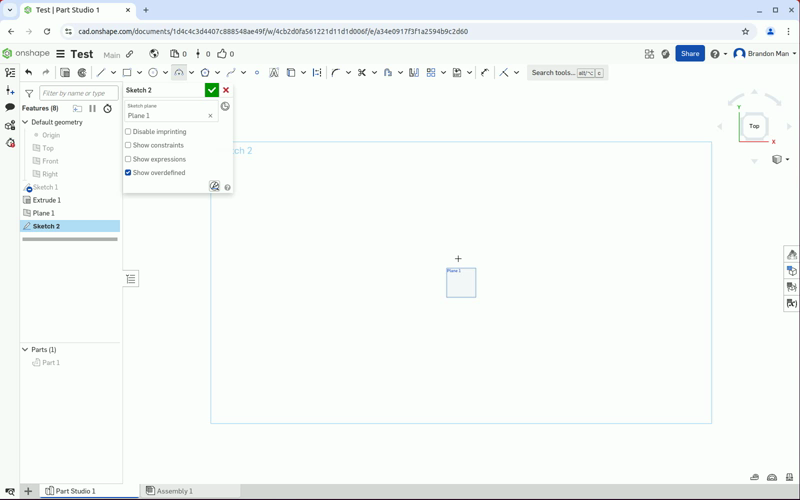
key_down(shift)
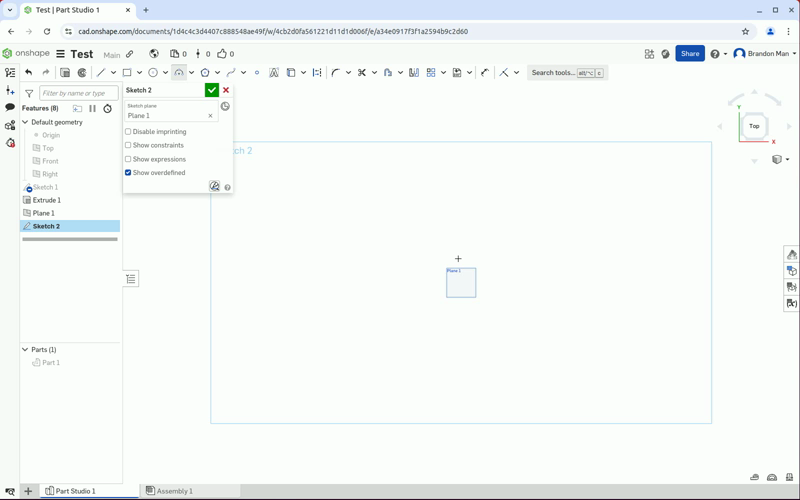
mouse_move(462, 258)
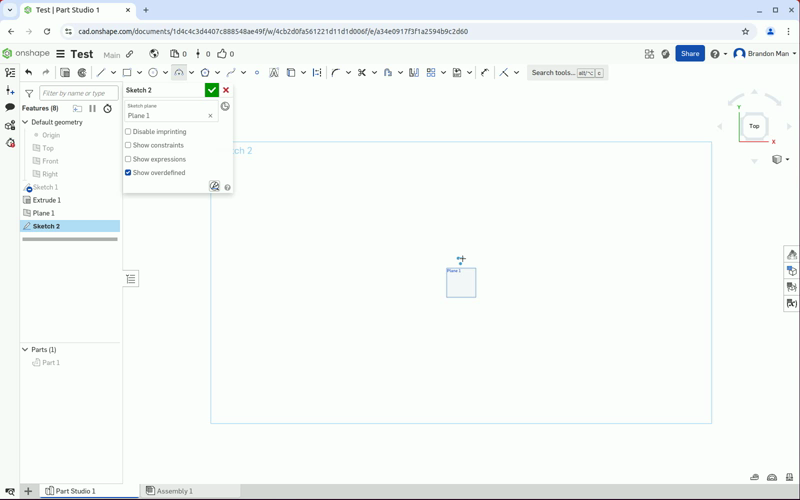
scroll(6)
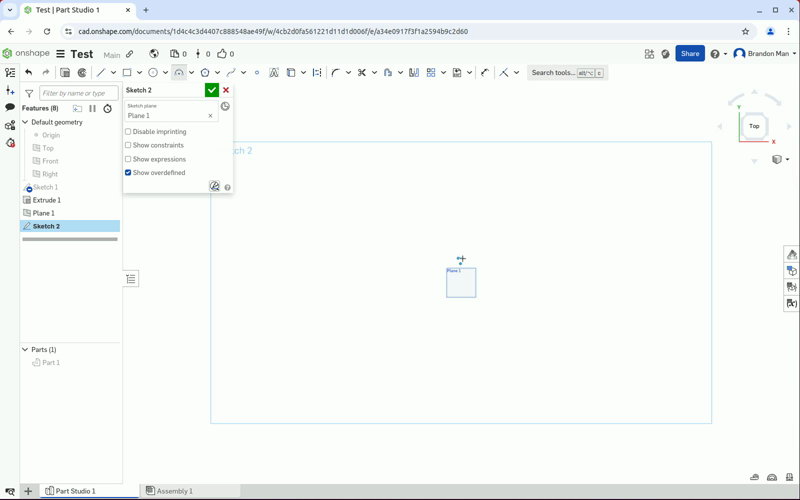
scroll(6)
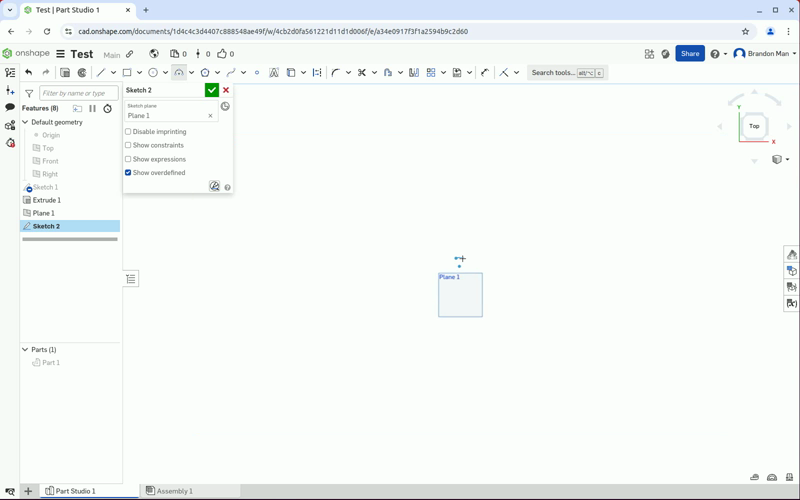
scroll(6)
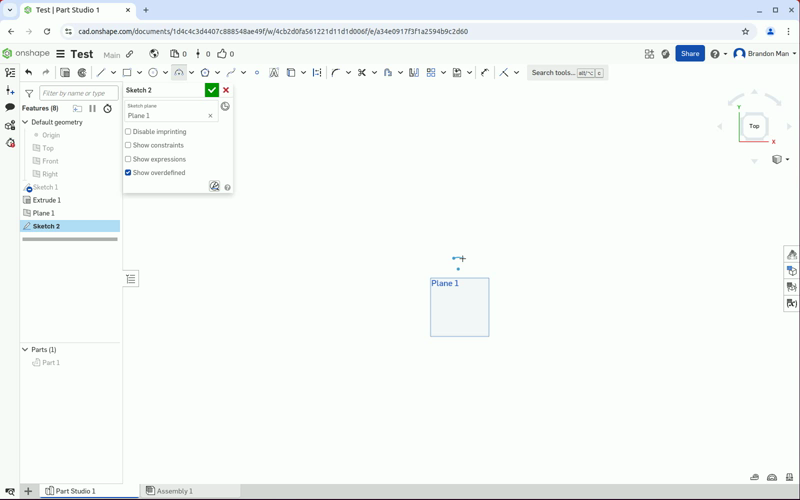
scroll(6)
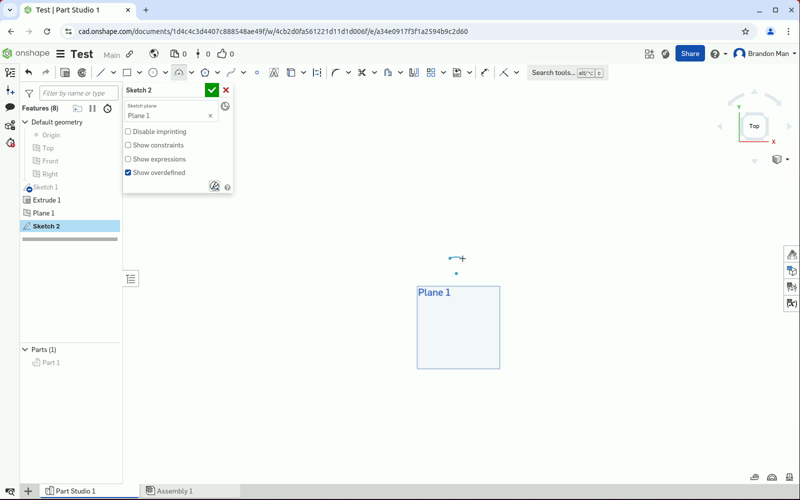
scroll(6)
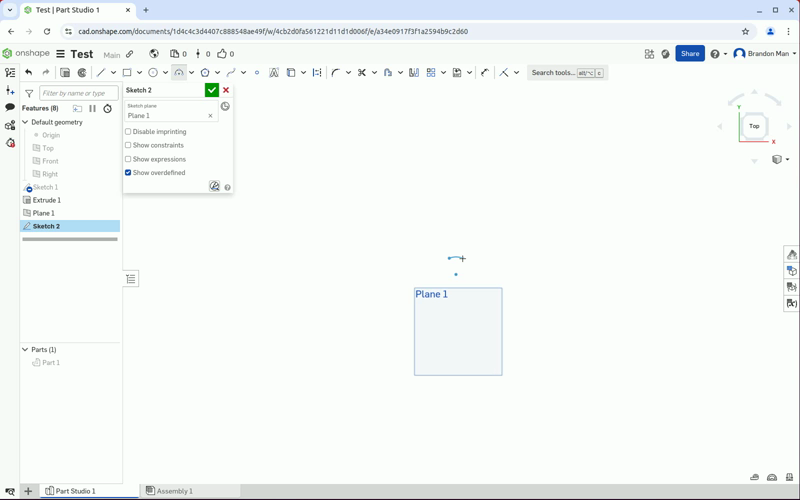
scroll(6)
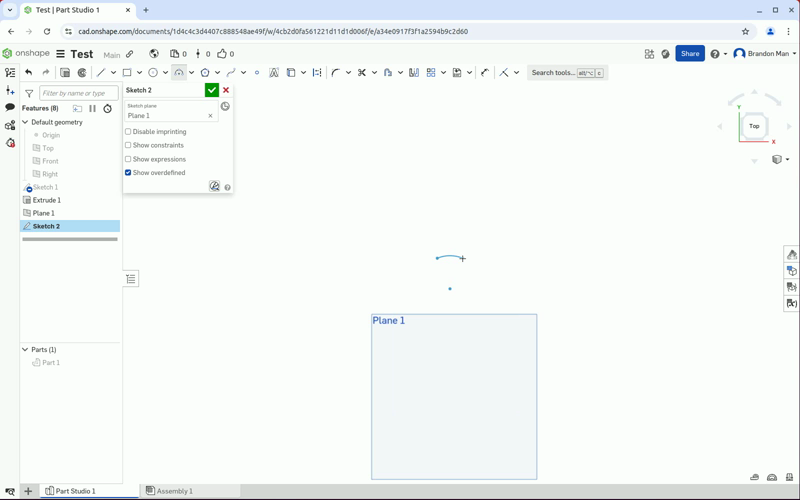
scroll(6)
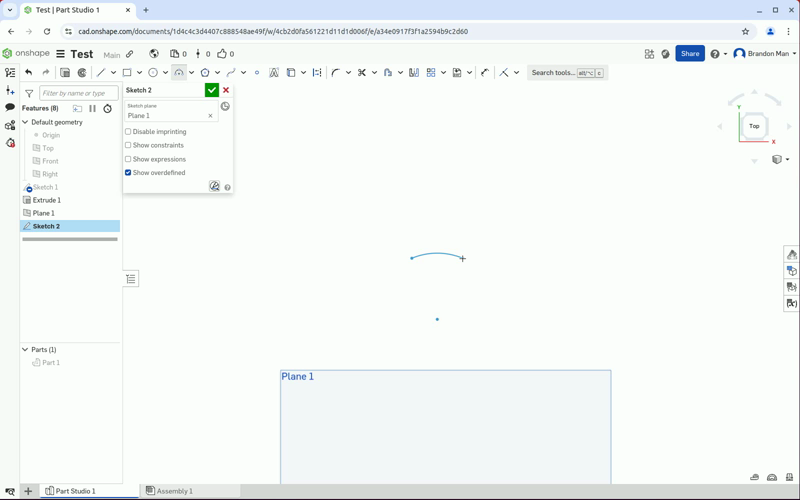
click(462, 258)
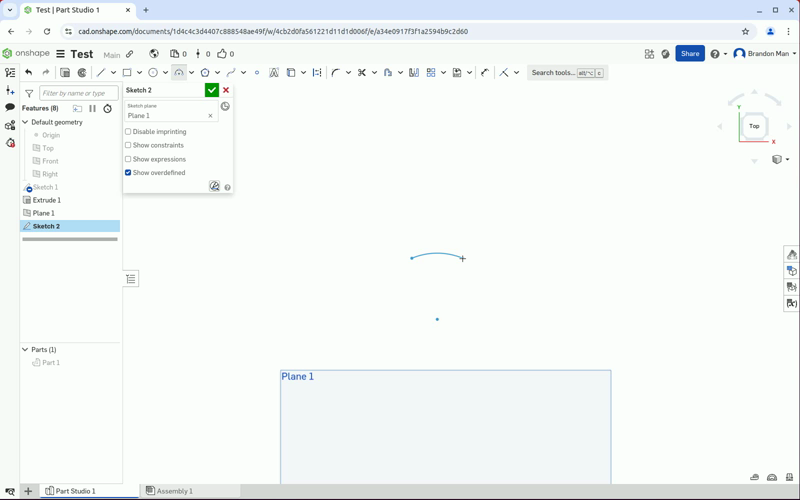
scroll(-6)
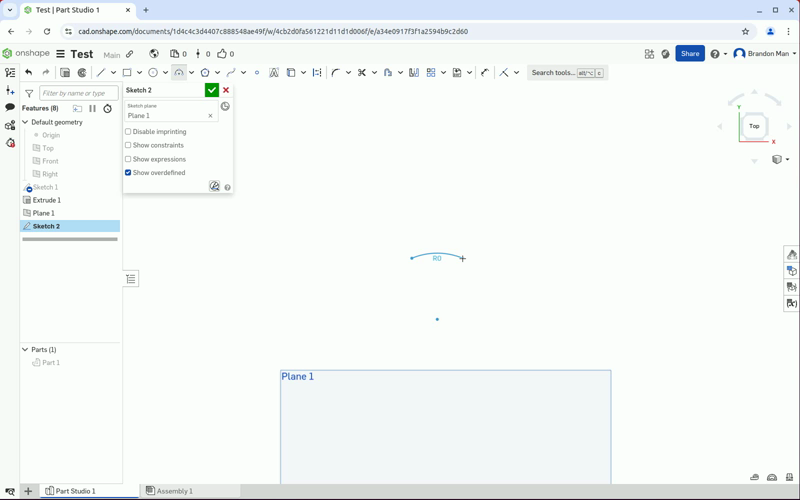
scroll(-6)
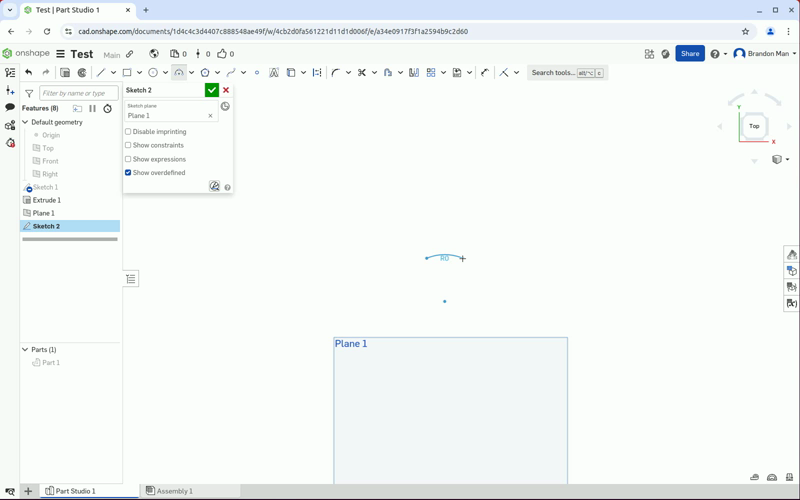
scroll(-6)
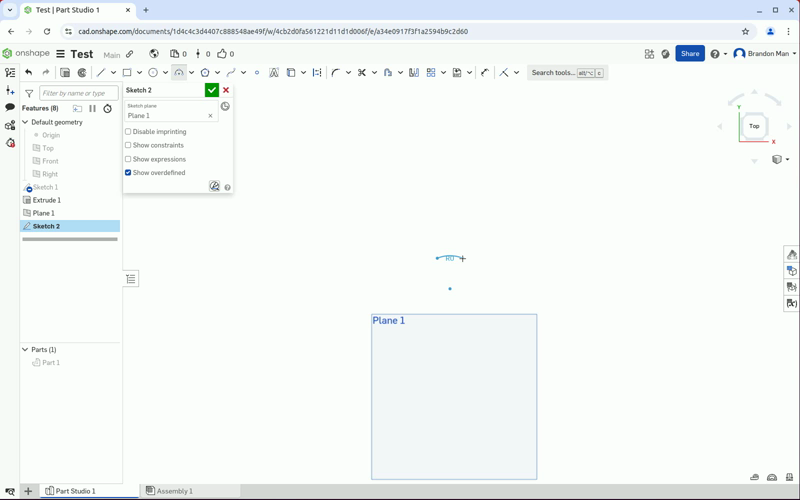
scroll(-6)
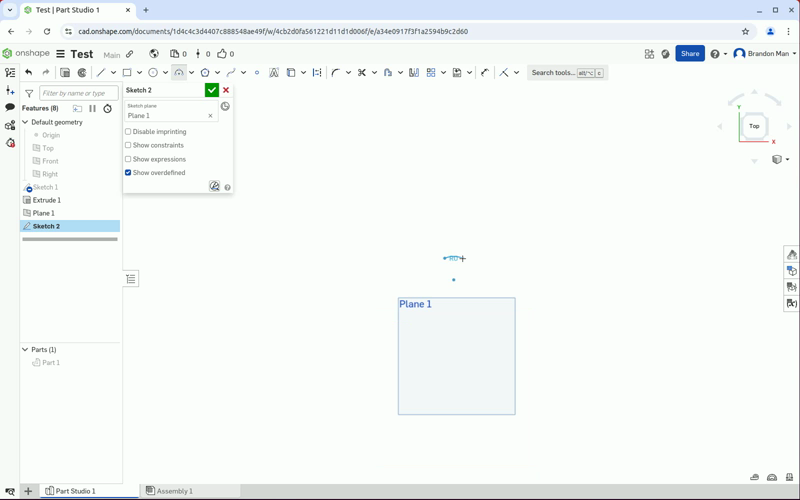
scroll(-6)
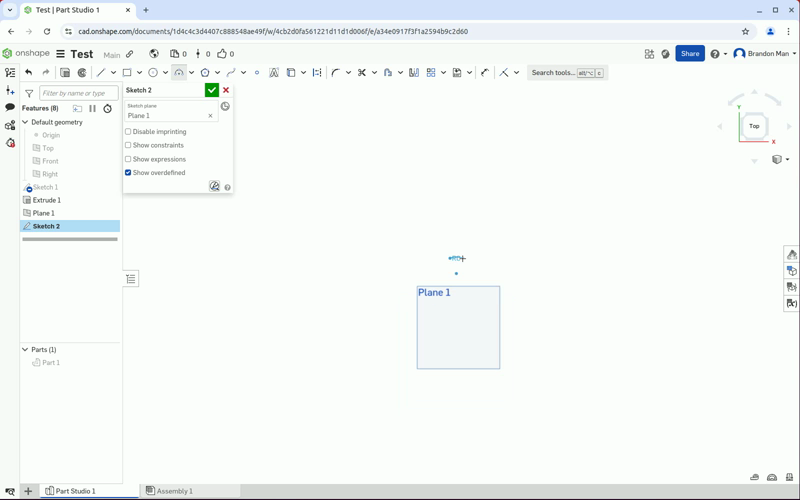
scroll(-6)
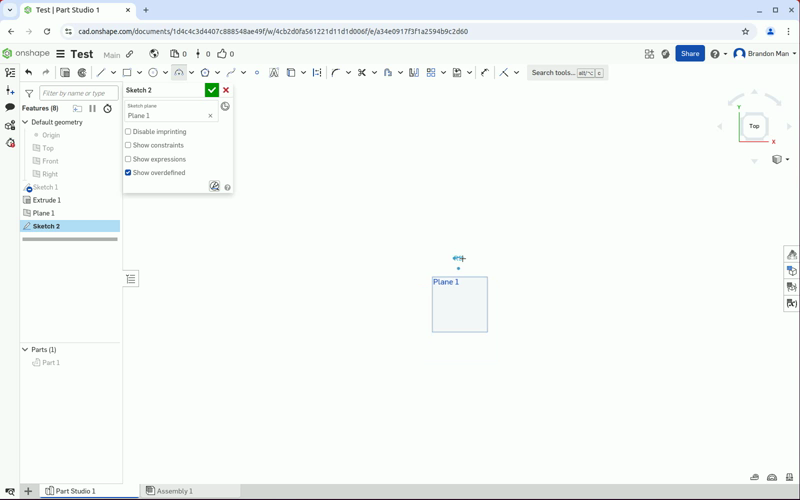
scroll(-6)
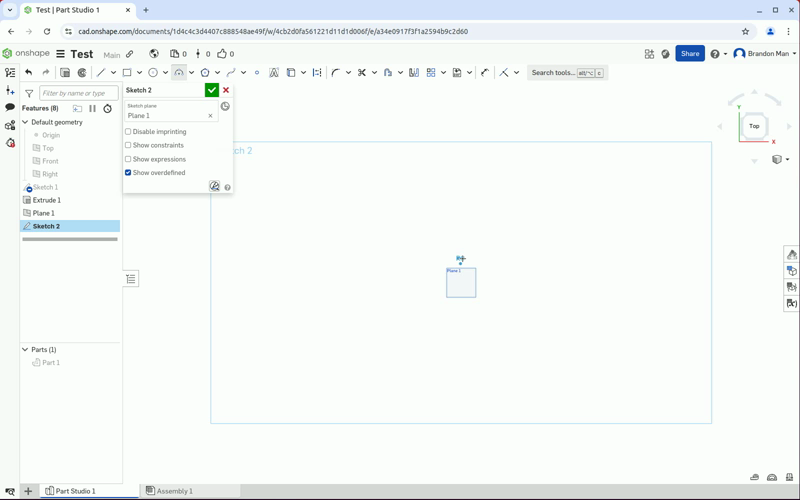
mouse_move(460, 258)
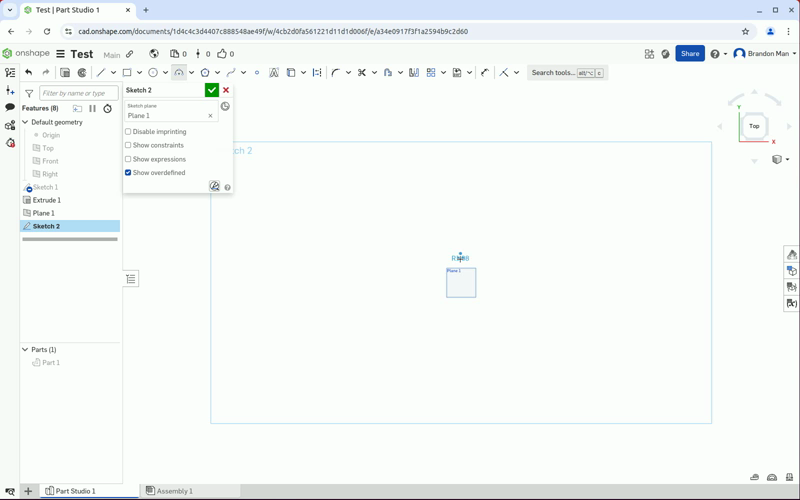
scroll(6)
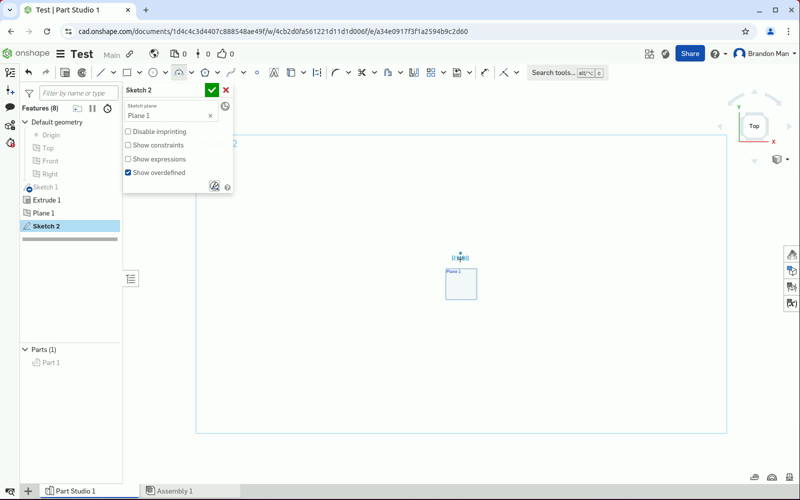
scroll(6)
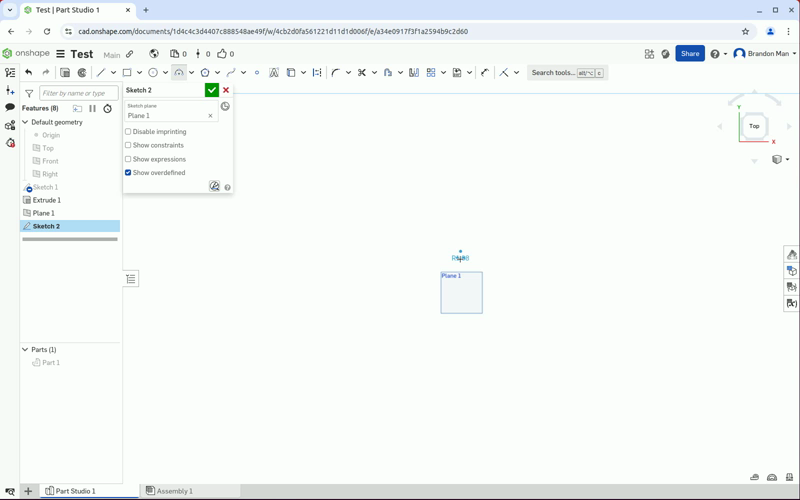
scroll(6)
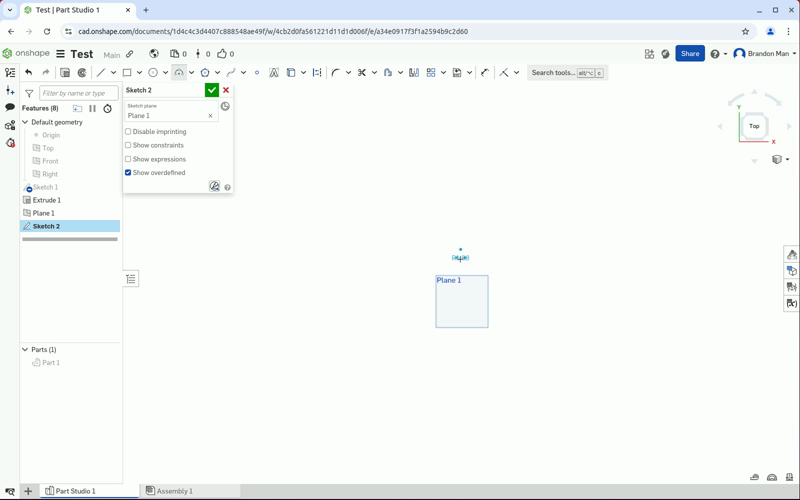
scroll(6)
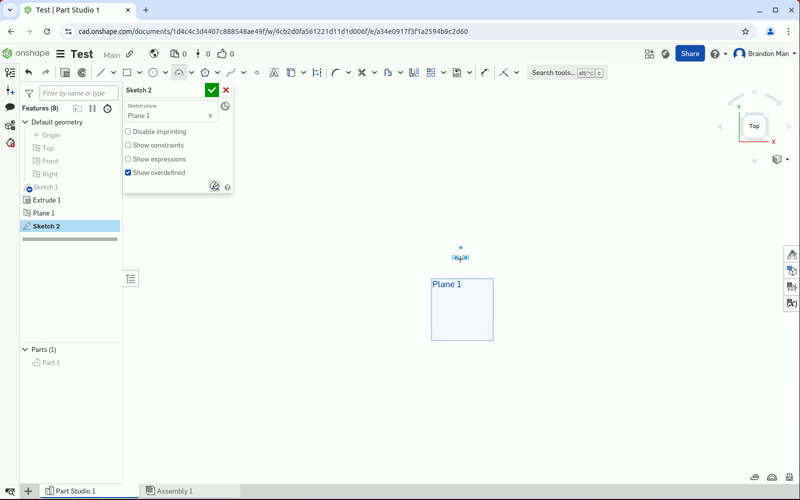
scroll(6)
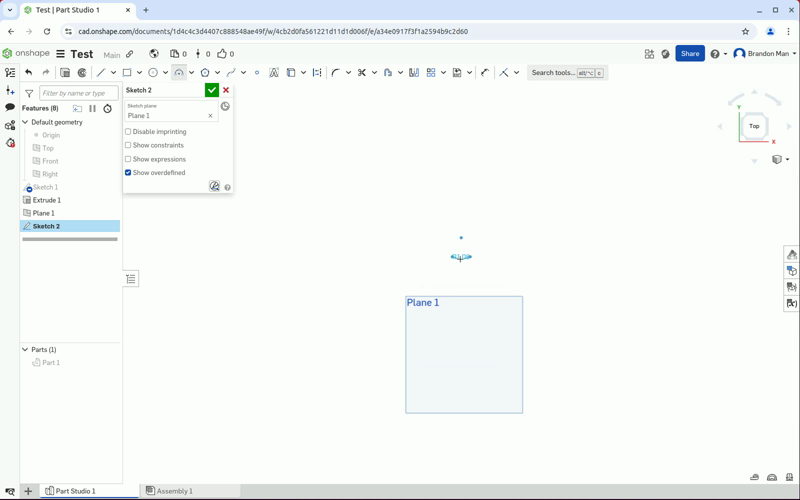
scroll(6)
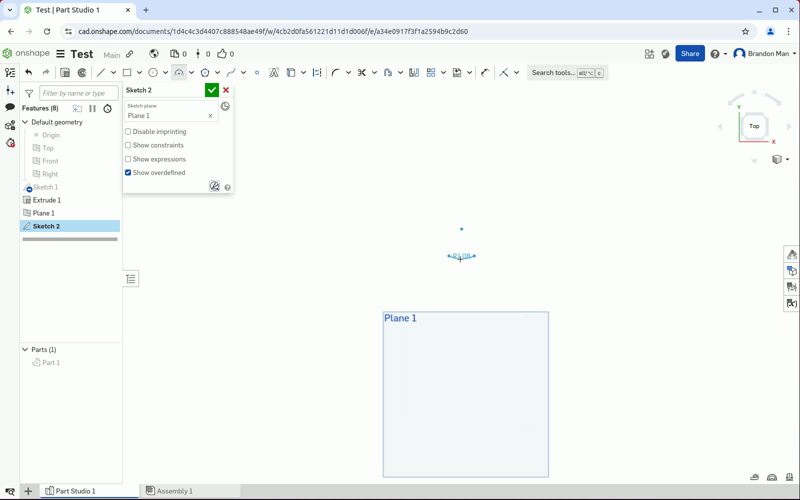
scroll(6)
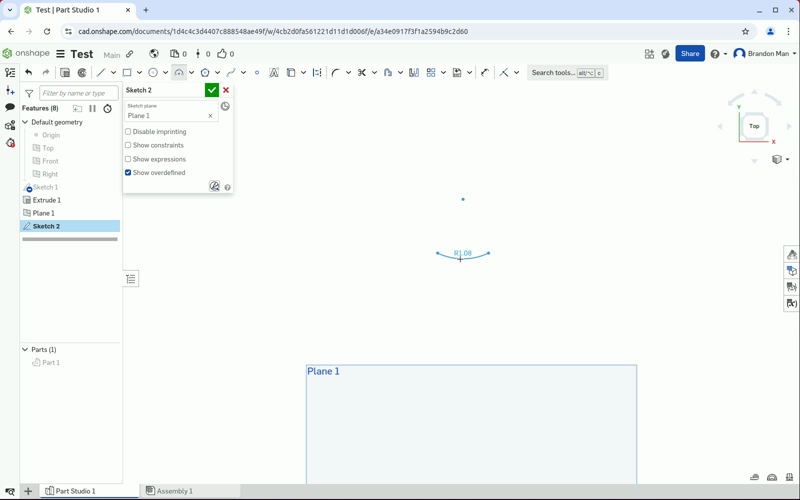
click(460, 258)
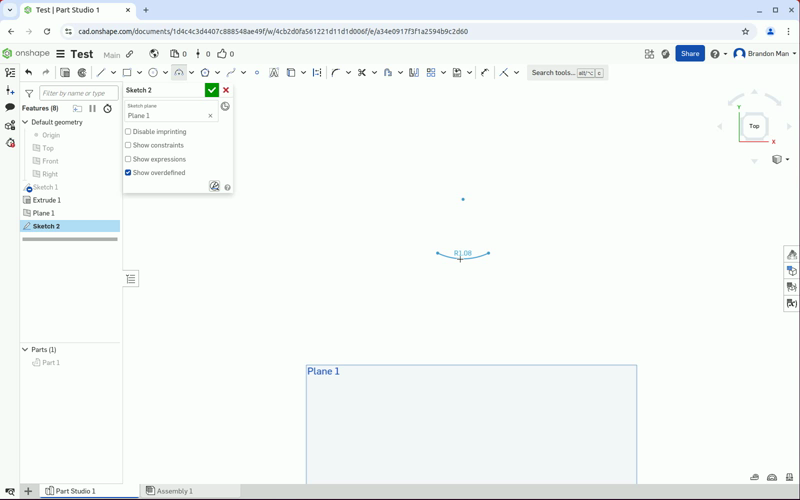
scroll(-6)
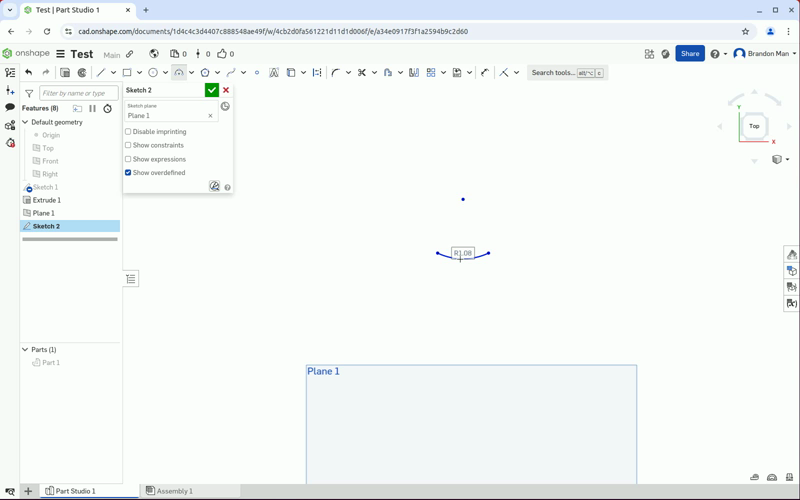
scroll(-6)
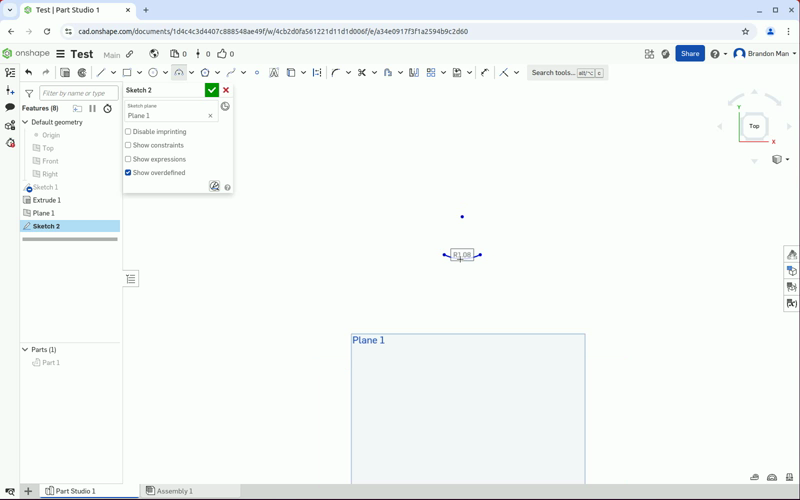
scroll(-6)
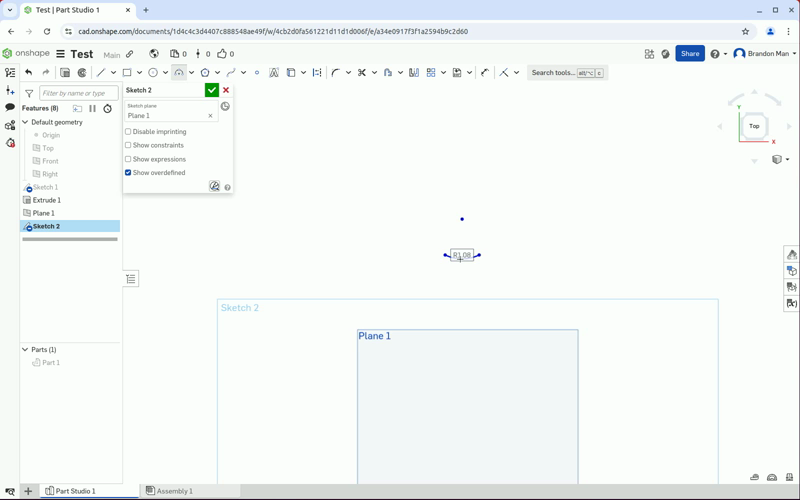
scroll(-6)
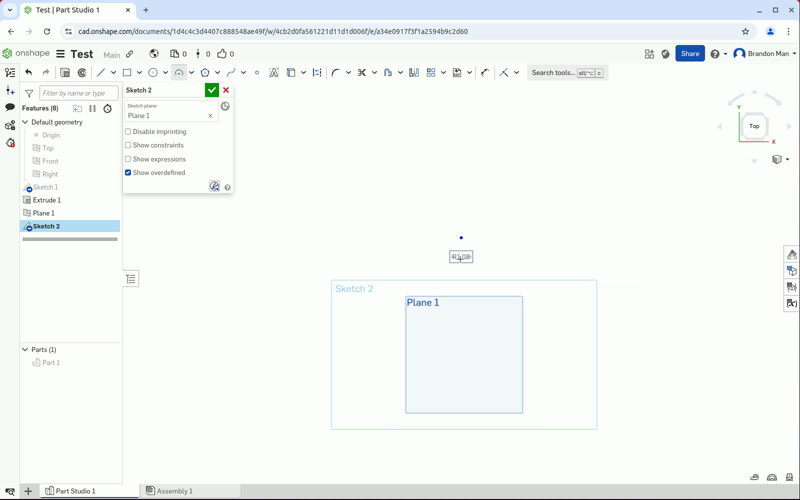
scroll(-6)
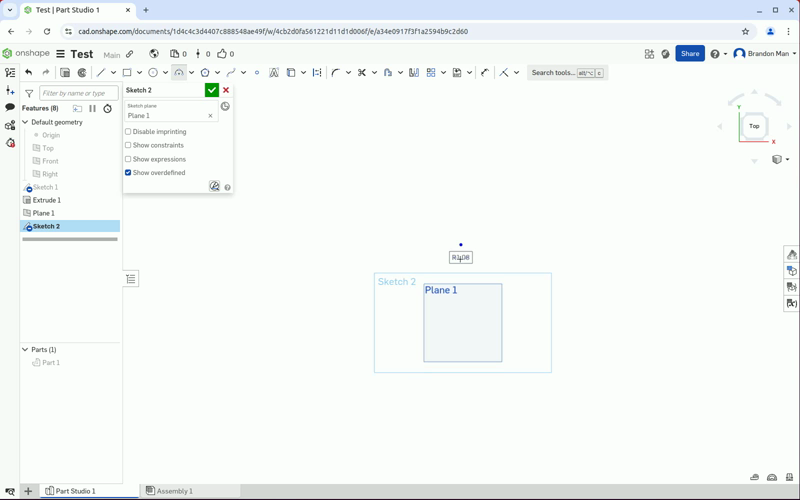
scroll(-6)
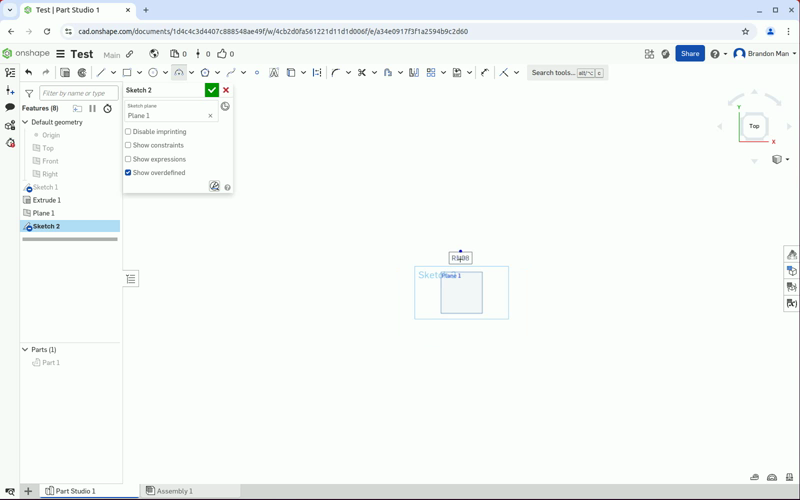
scroll(-6)
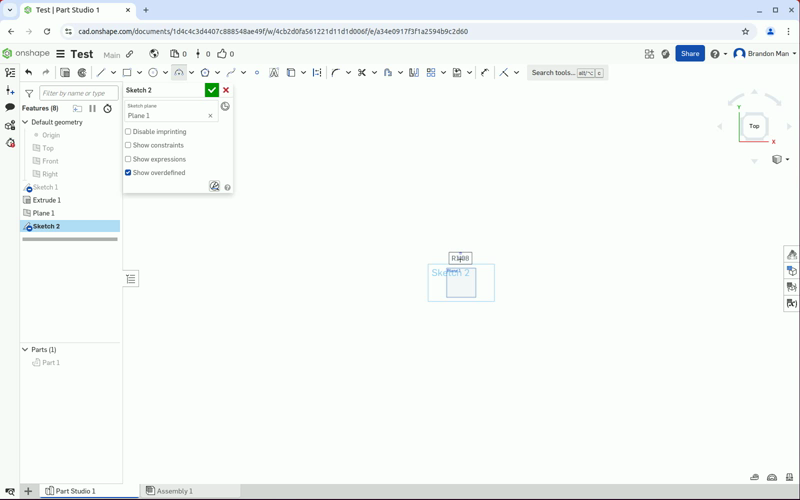
key_up(shift)
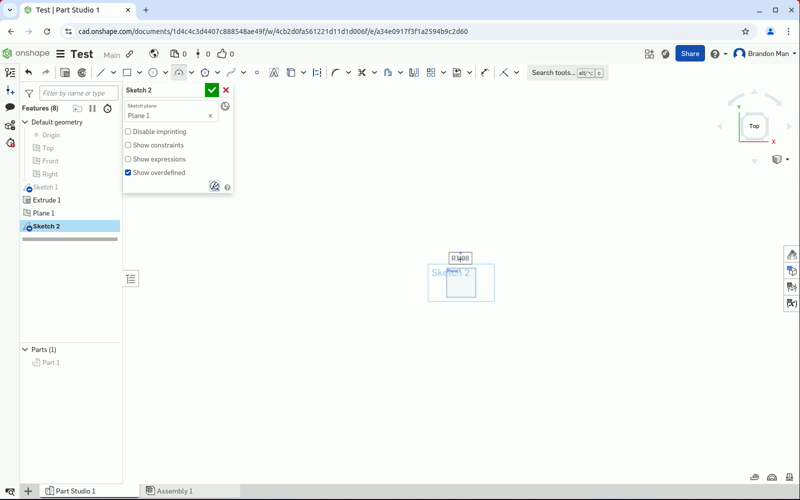
key(esc)
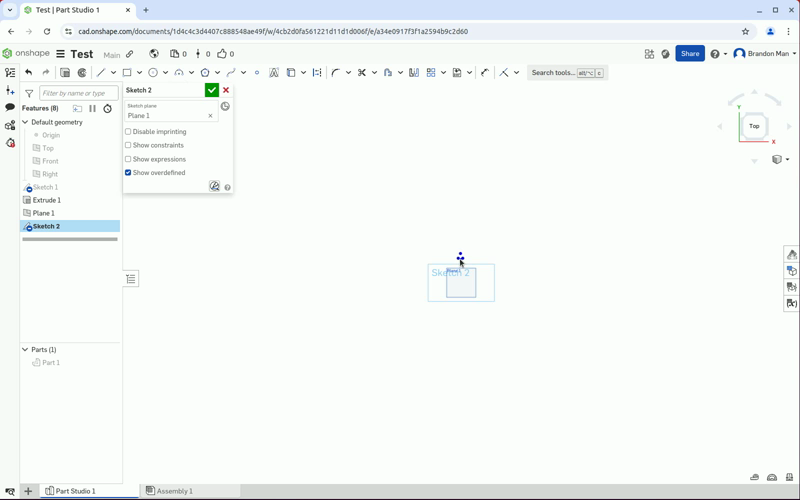
key(l)
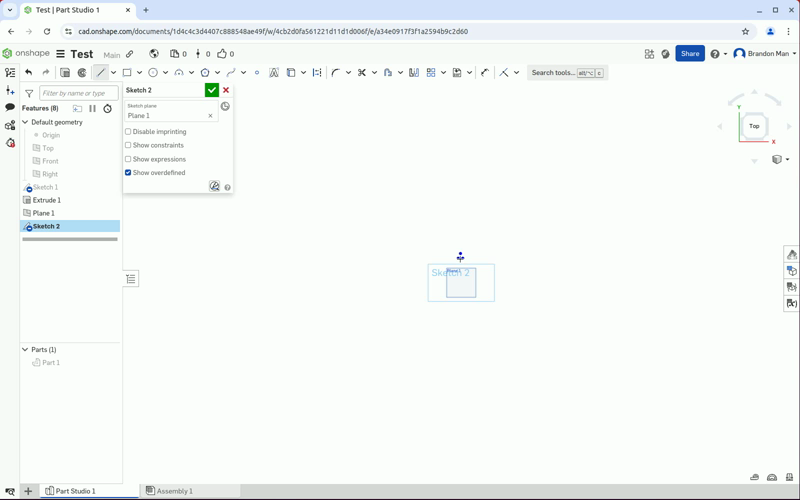
mouse_move(462, 258)
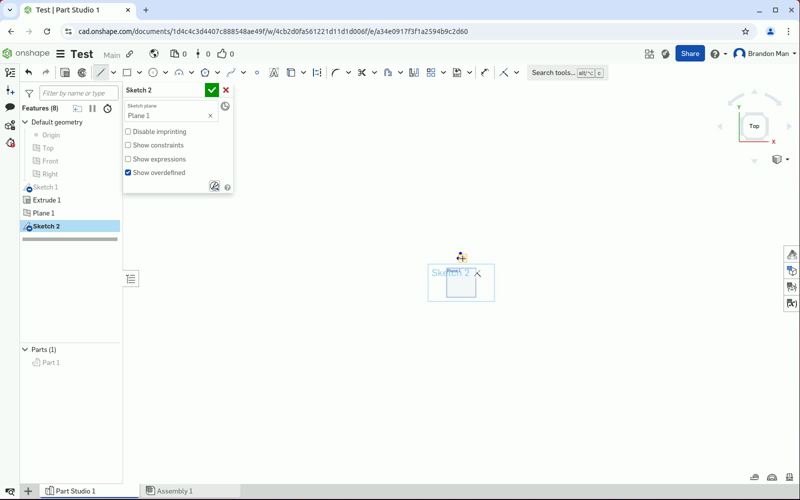
scroll(6)
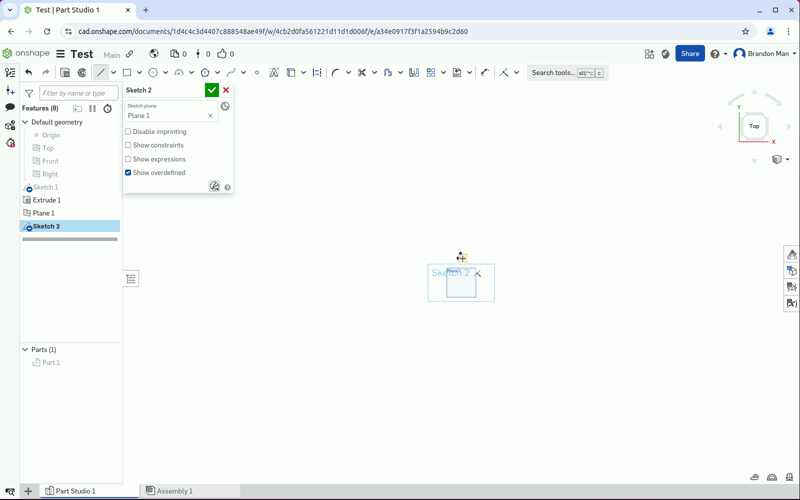
scroll(6)
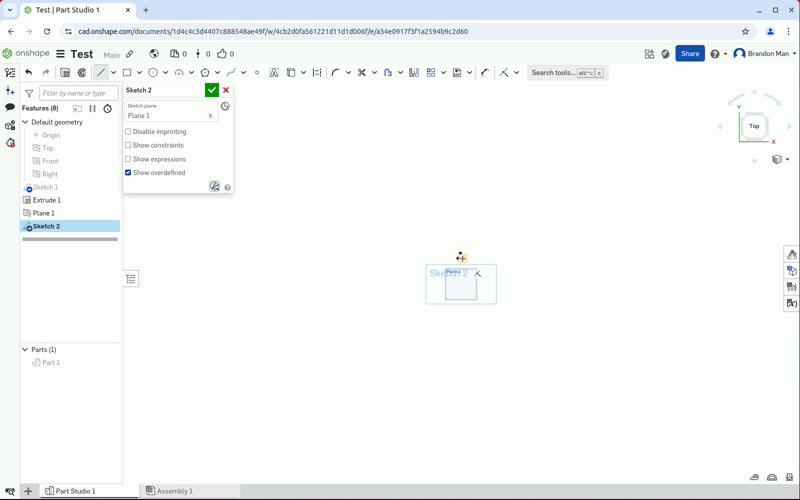
scroll(6)
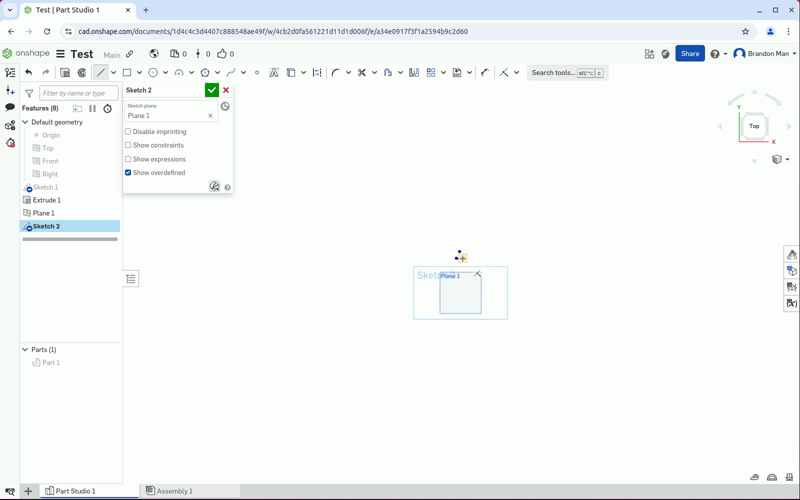
scroll(6)
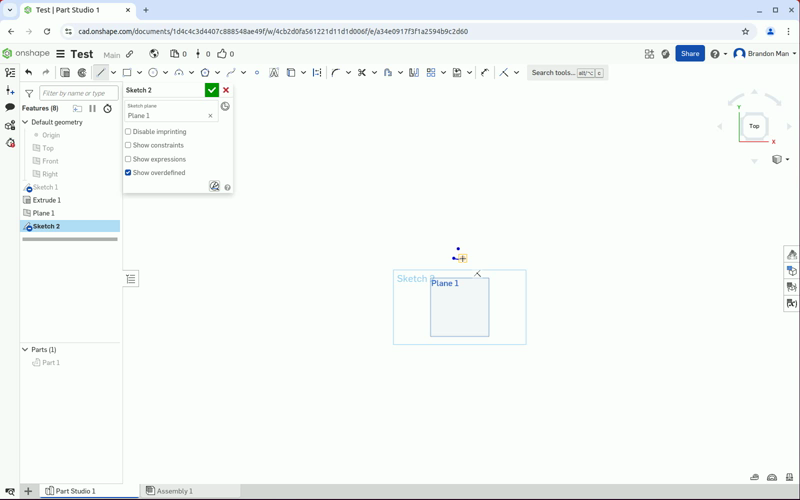
scroll(6)
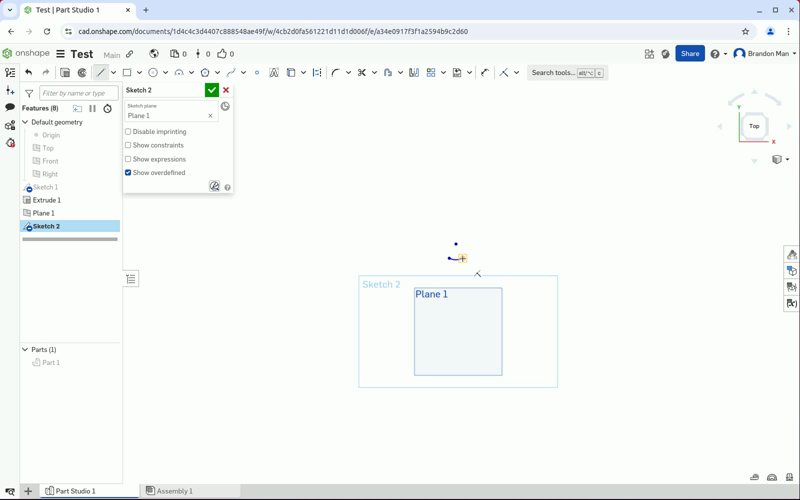
scroll(6)
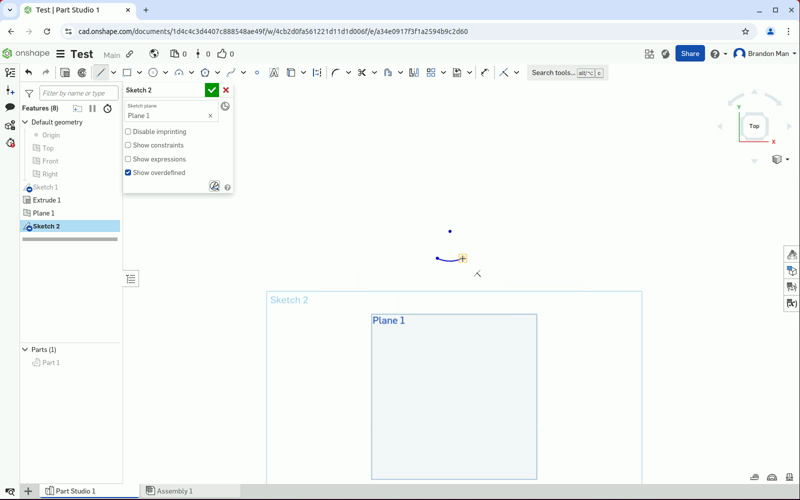
scroll(6)
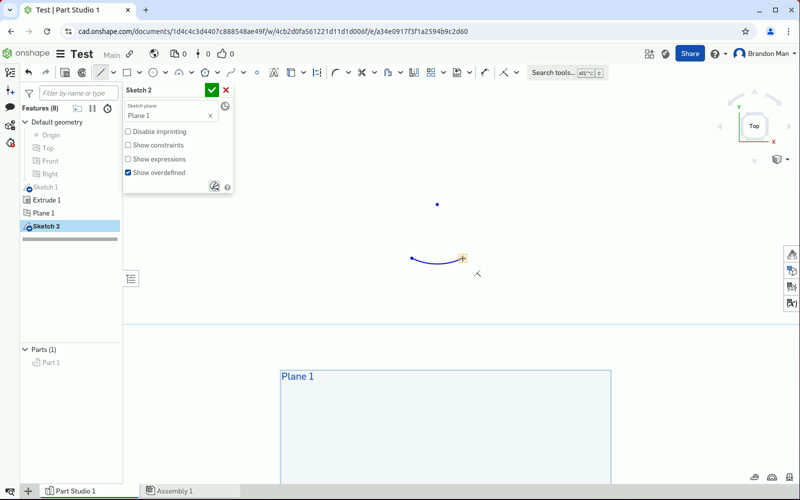
click(462, 258)
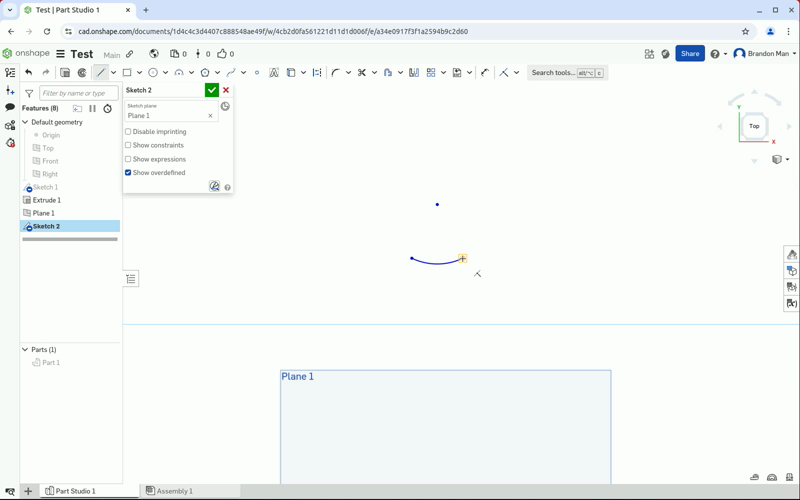
scroll(-6)
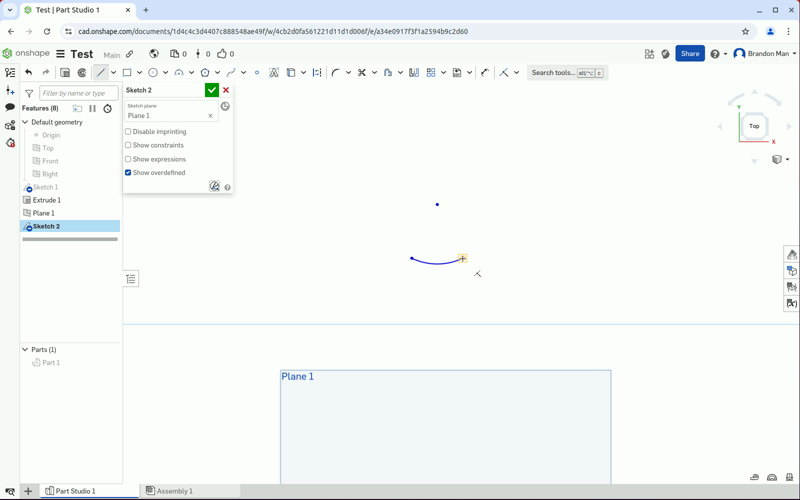
scroll(-6)
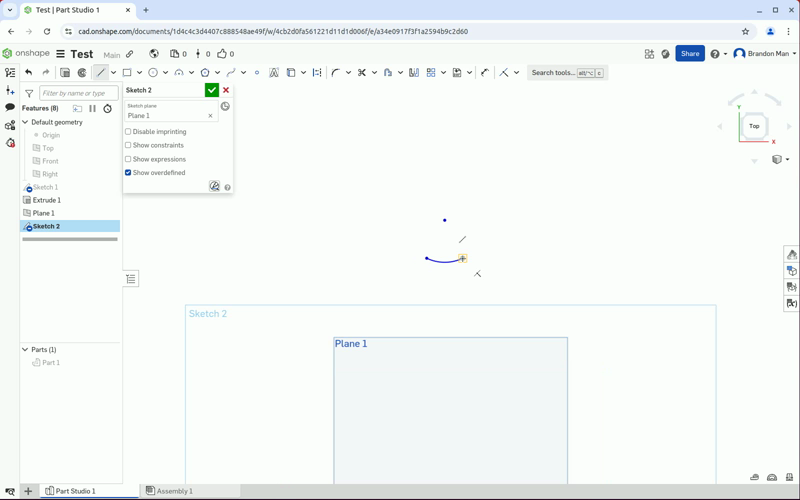
scroll(-6)
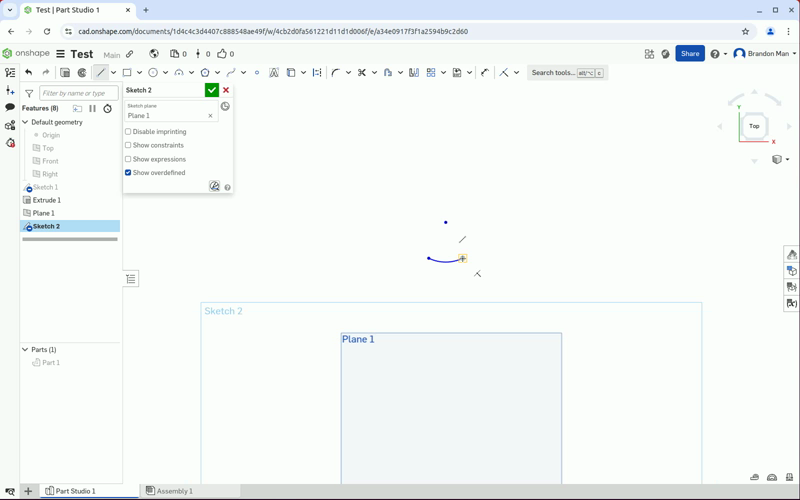
scroll(-6)
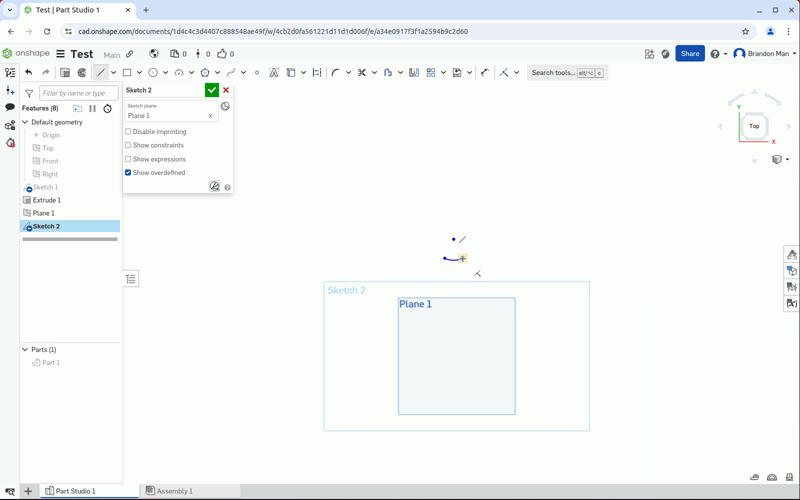
scroll(-6)
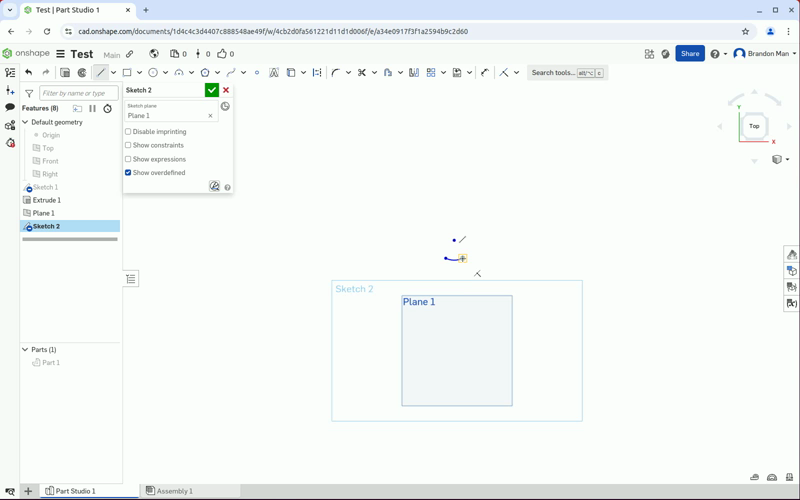
scroll(-6)
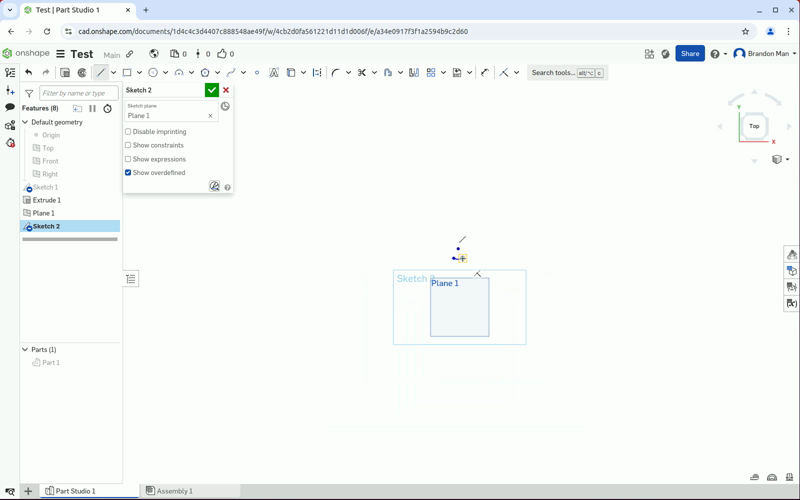
scroll(-6)
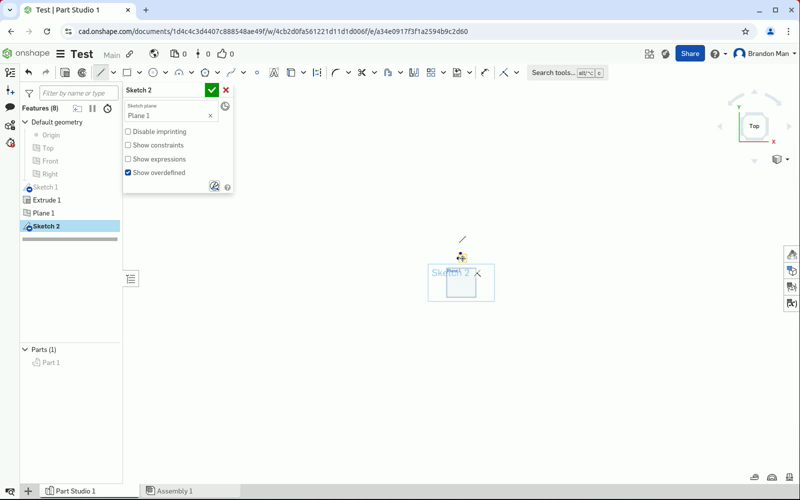
key_down(shift)
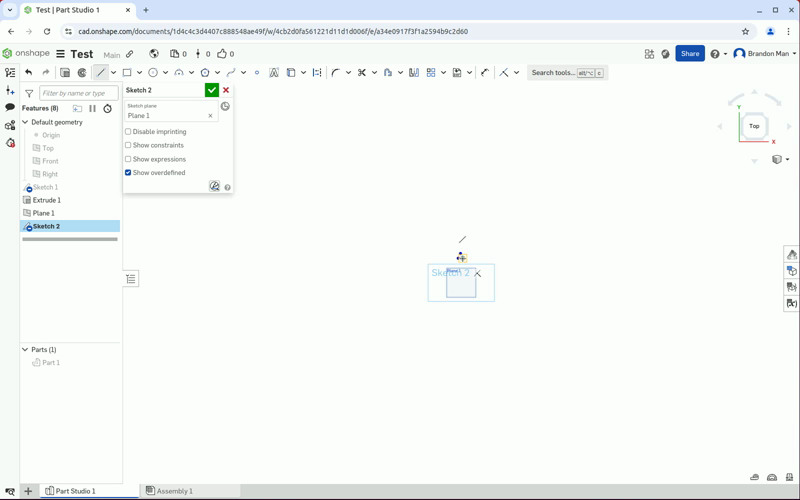
mouse_move(492, 258)
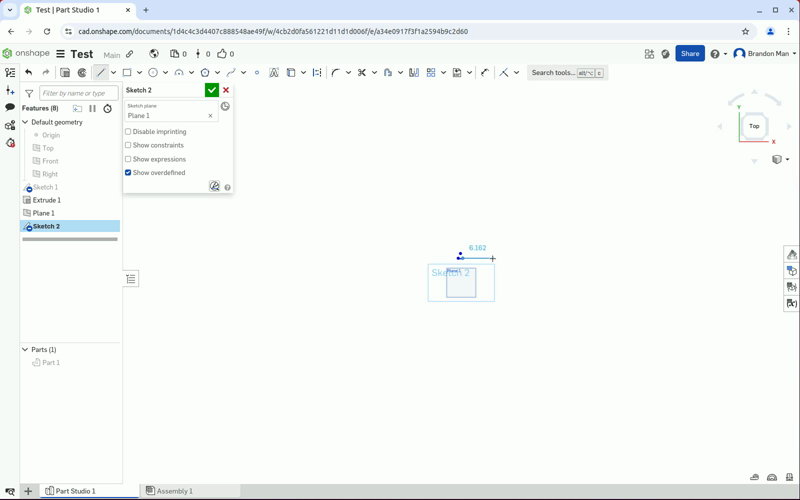
mouse_move(462, 228)
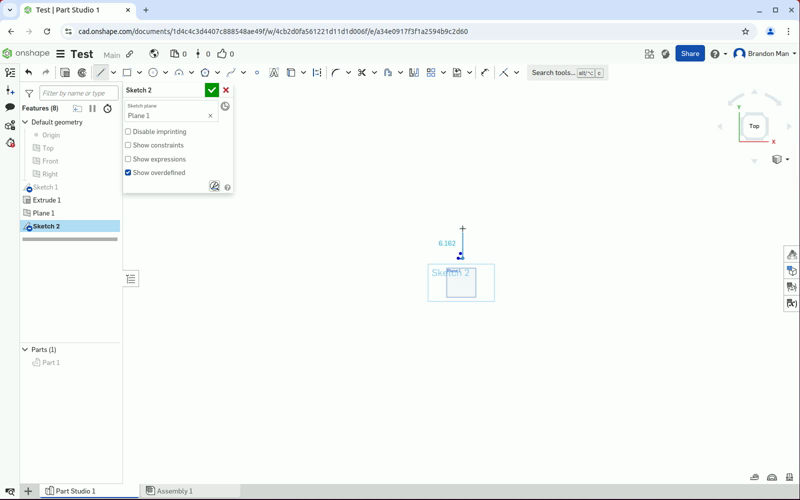
click(462, 228)
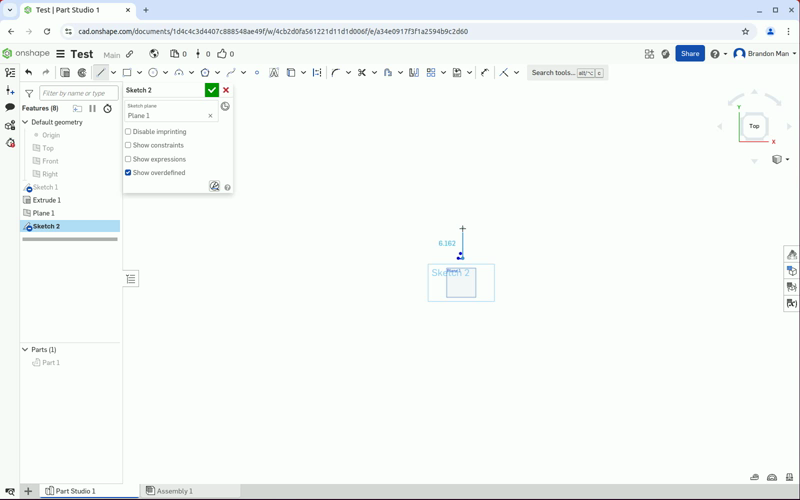
key_up(shift)
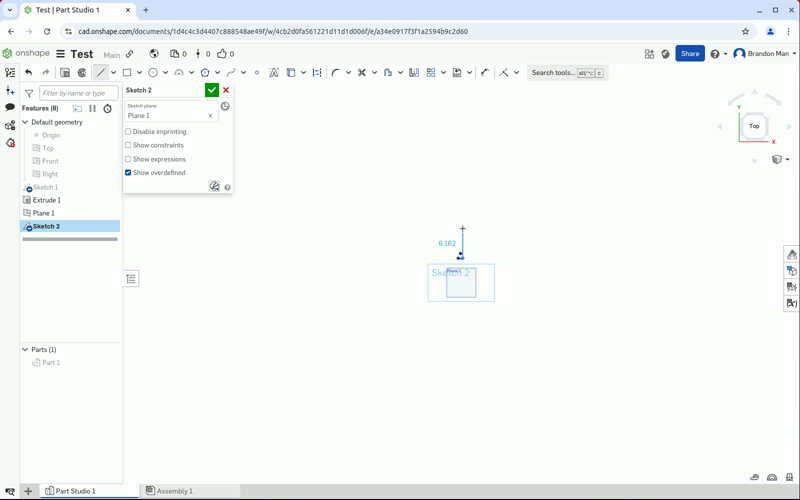
key_down(shift)
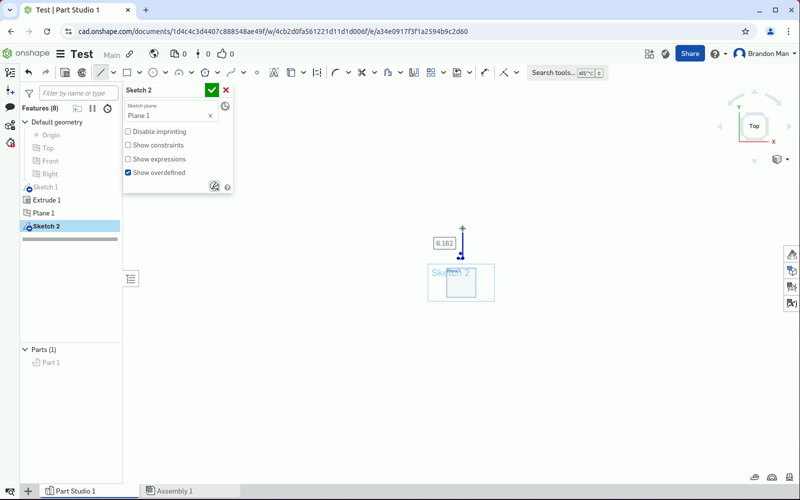
mouse_move(492, 228)
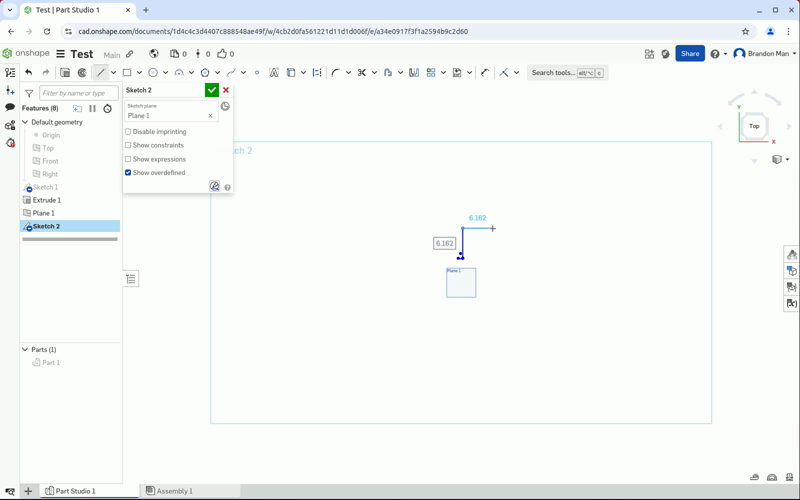
mouse_move(458, 228)
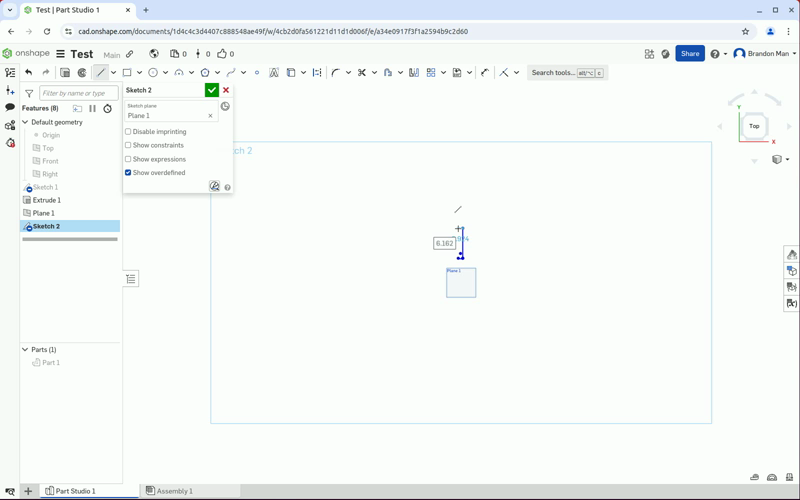
scroll(6)
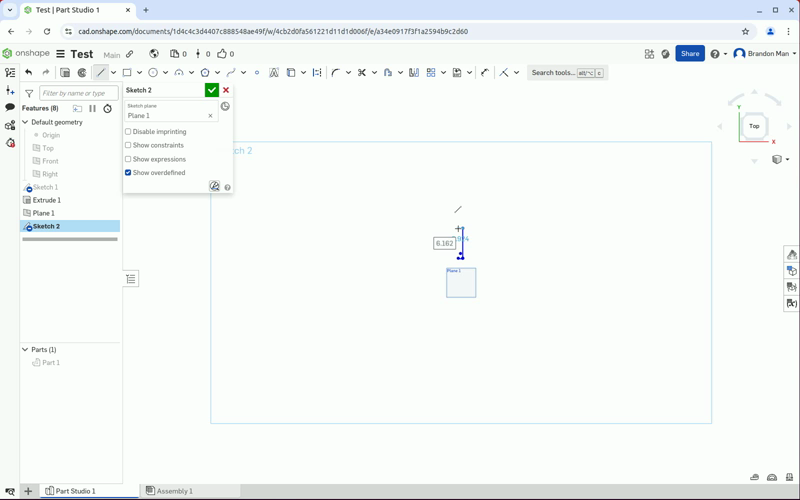
scroll(6)
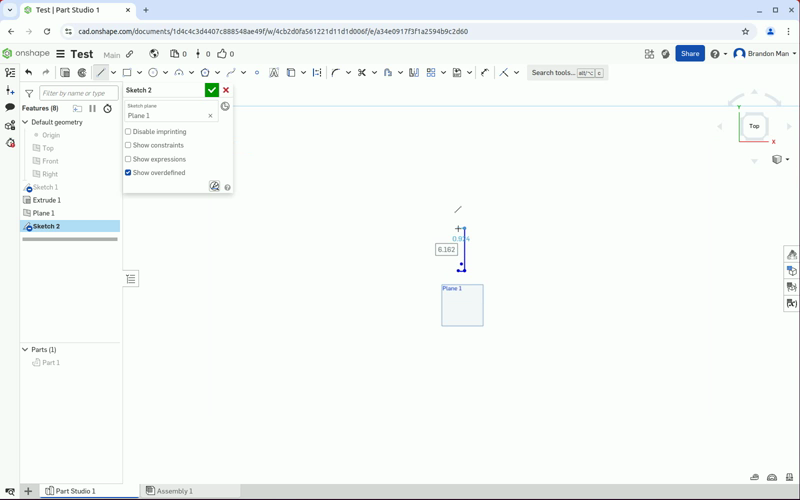
scroll(6)
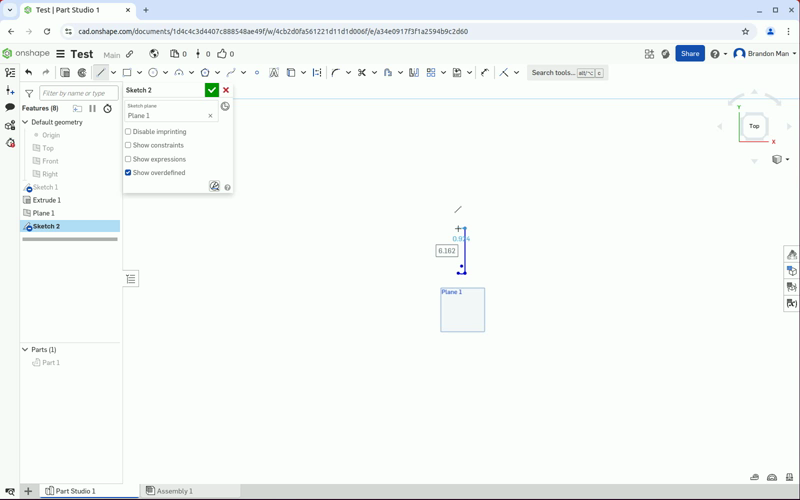
scroll(6)
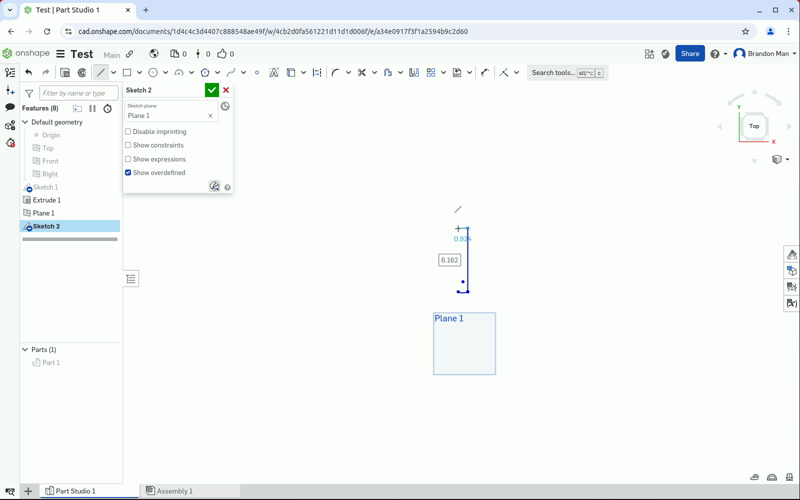
scroll(6)
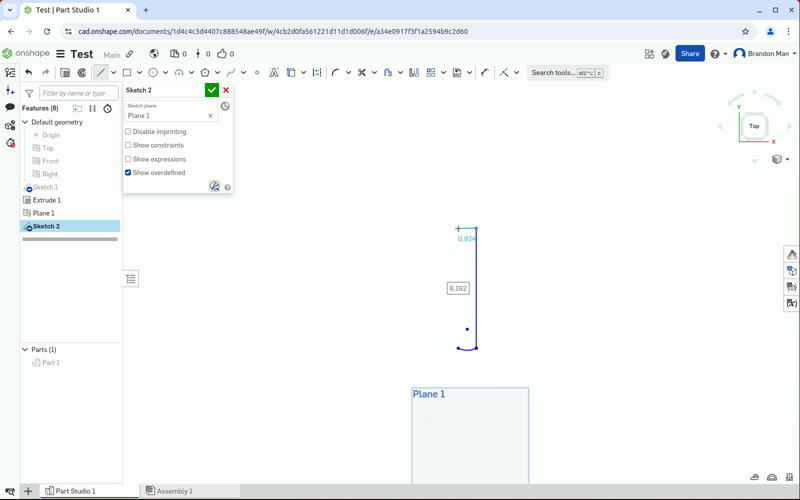
scroll(6)
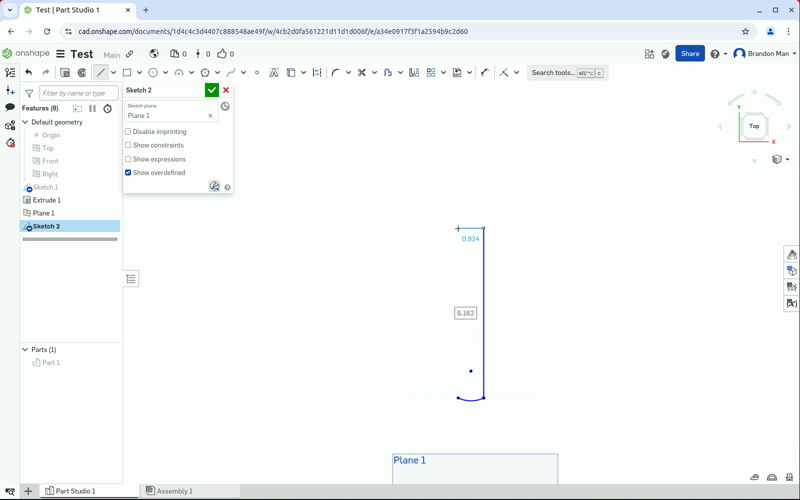
scroll(6)
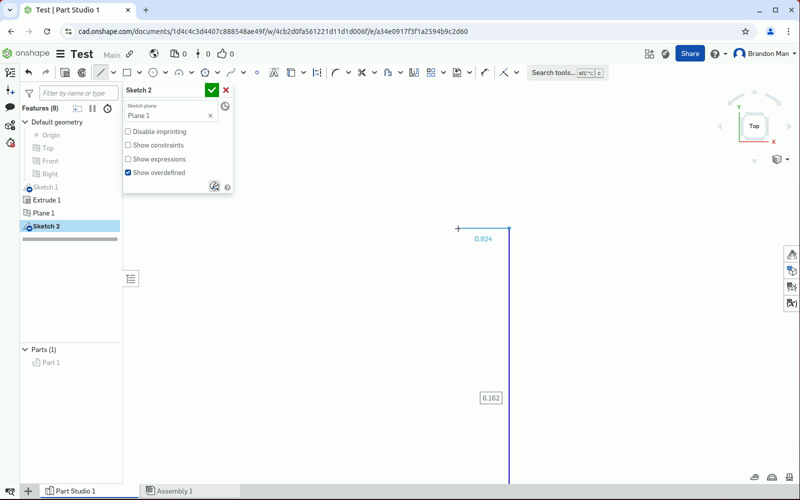
click(458, 228)
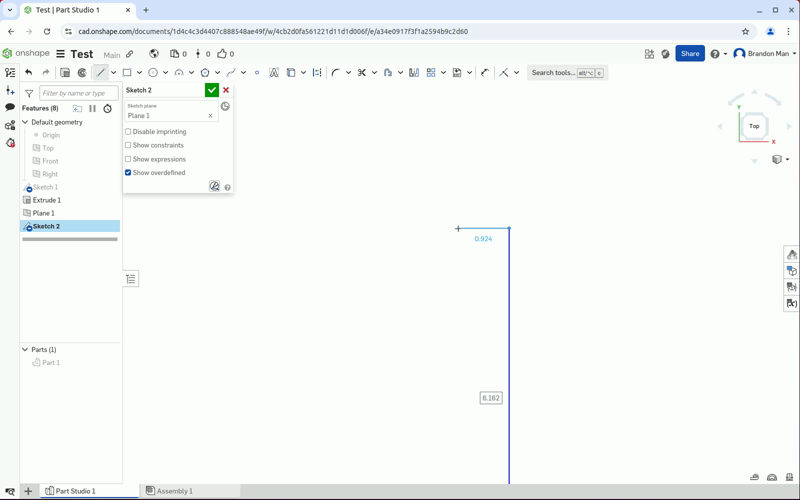
scroll(-6)
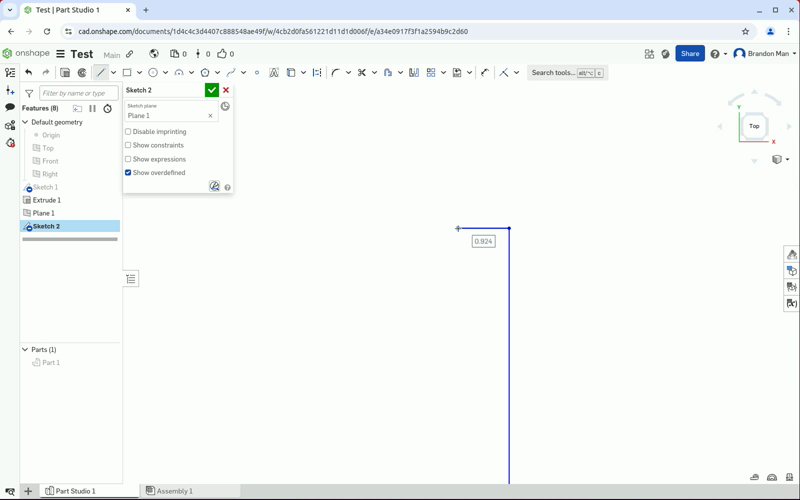
scroll(-6)
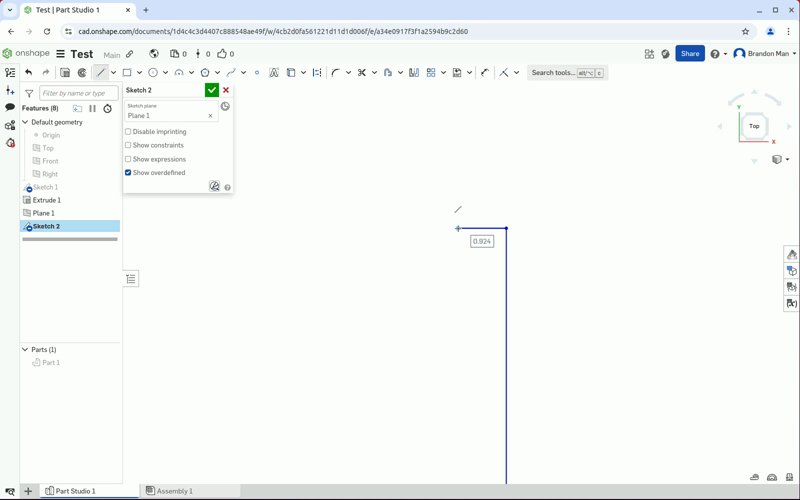
scroll(-6)
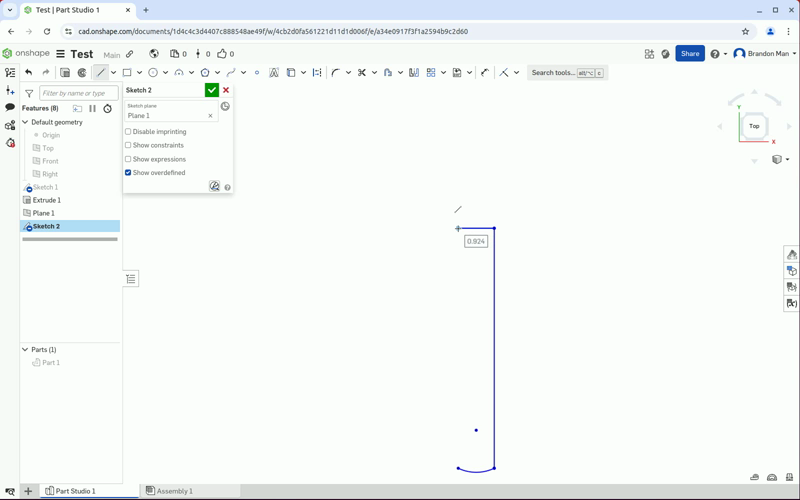
scroll(-6)
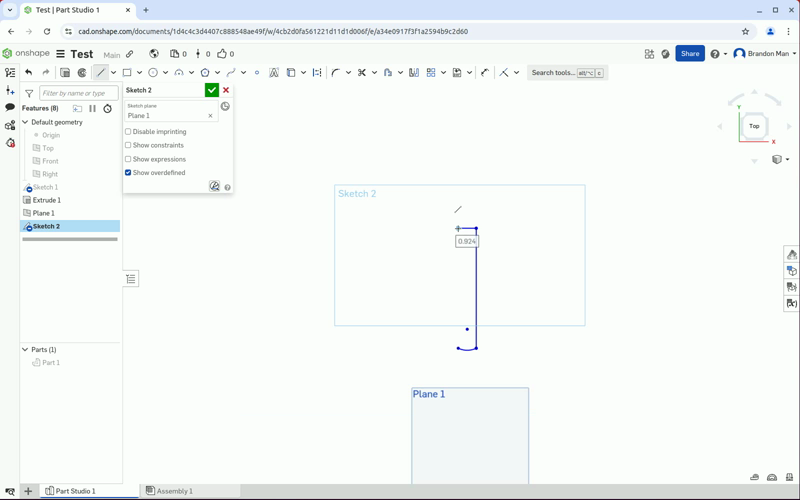
scroll(-6)
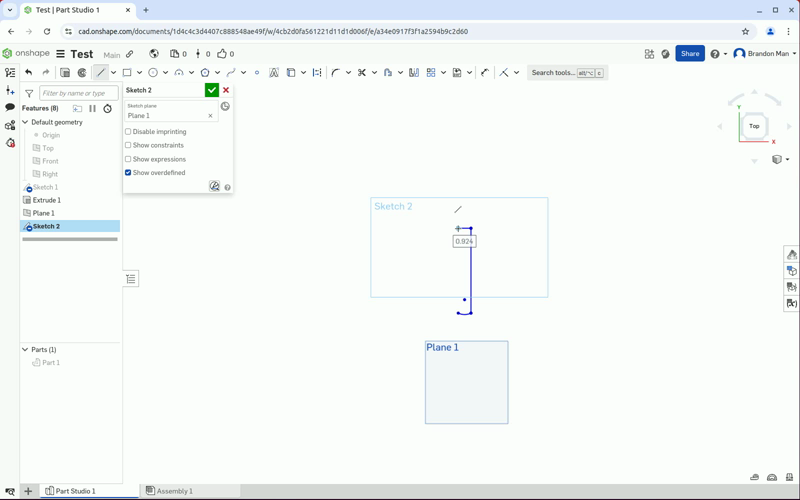
scroll(-6)
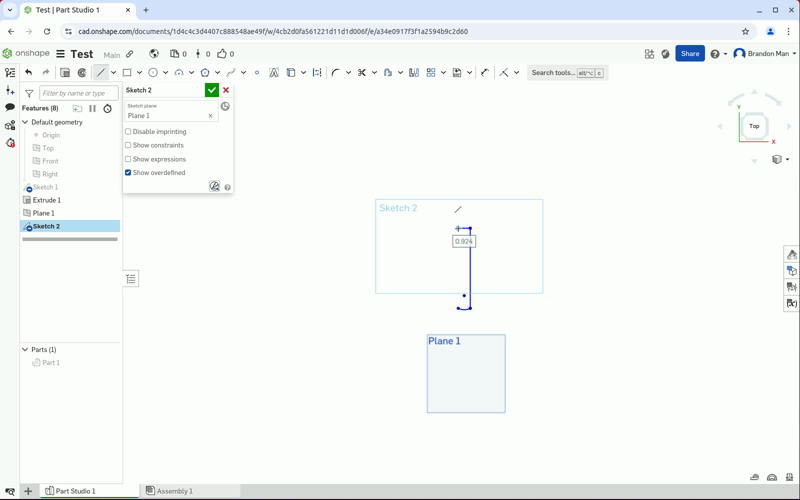
scroll(-6)
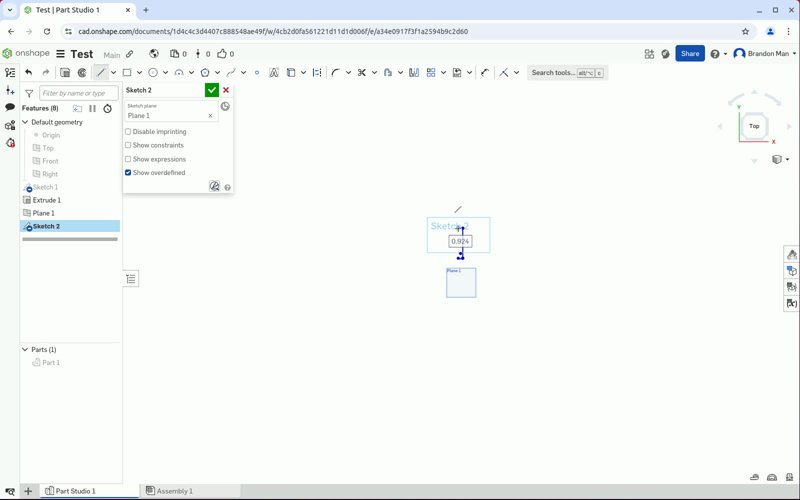
key_up(shift)
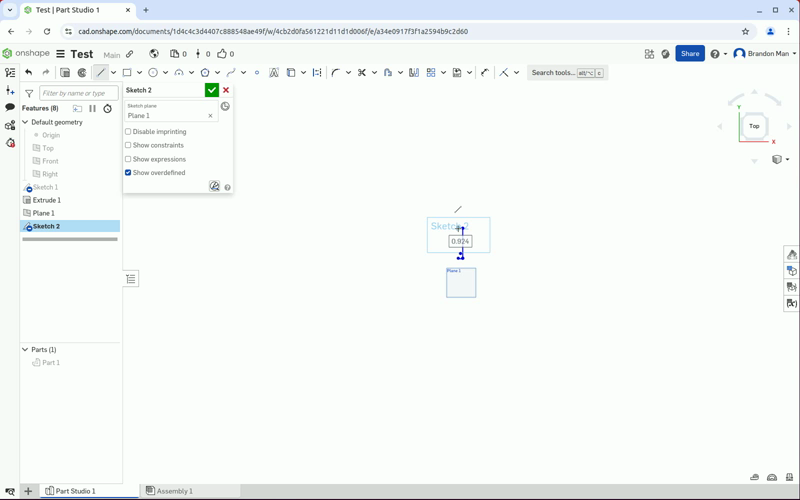
mouse_move(488, 228)
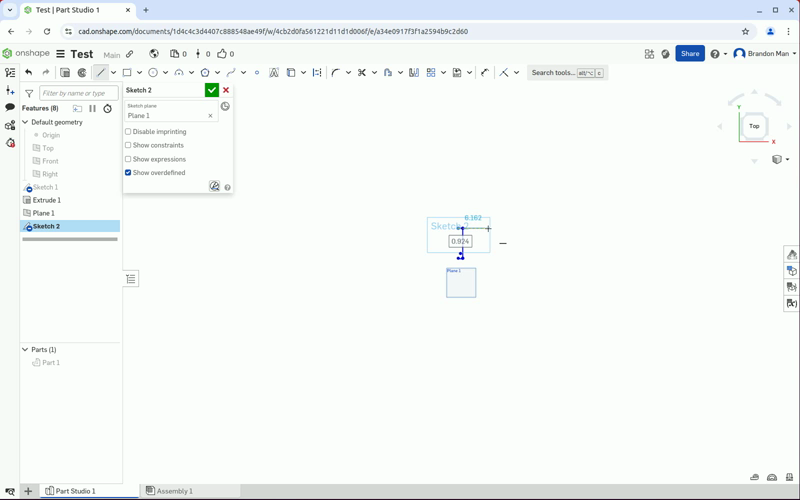
key_down(shift)
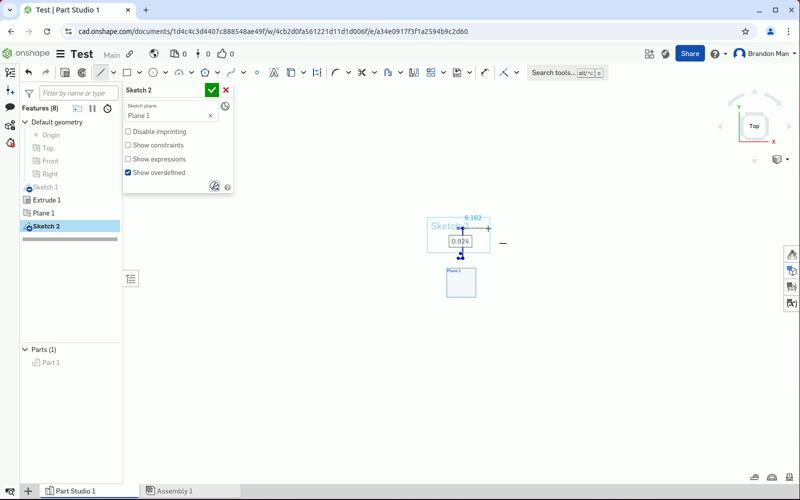
mouse_move(458, 258)
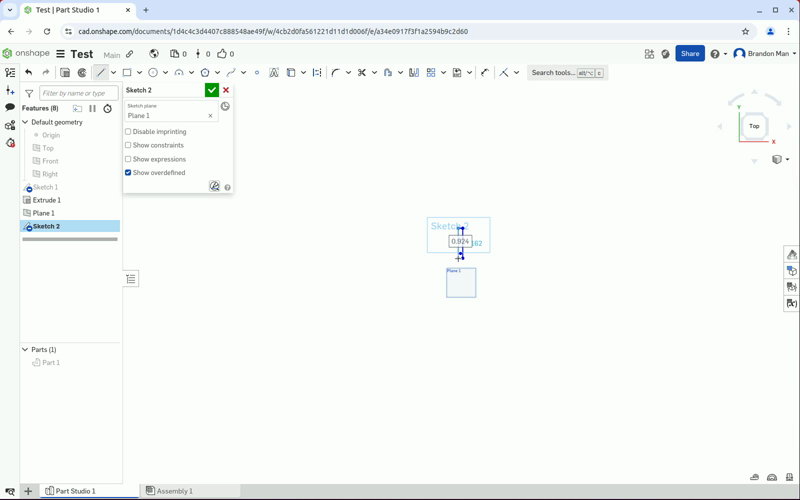
scroll(6)
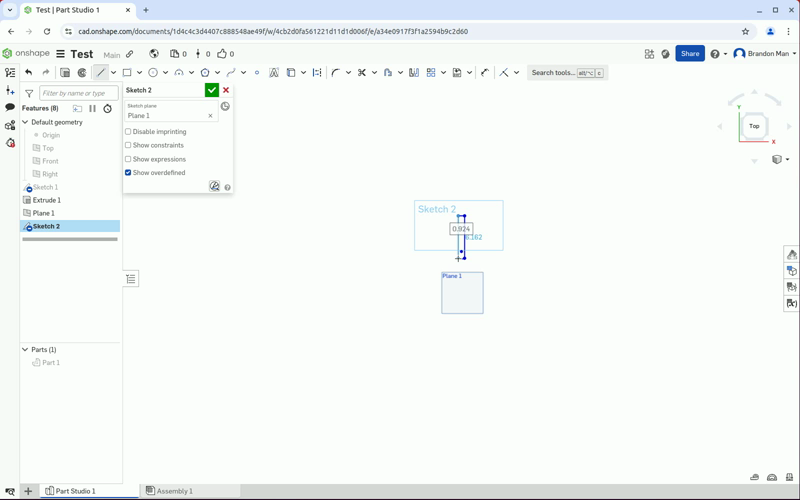
scroll(6)
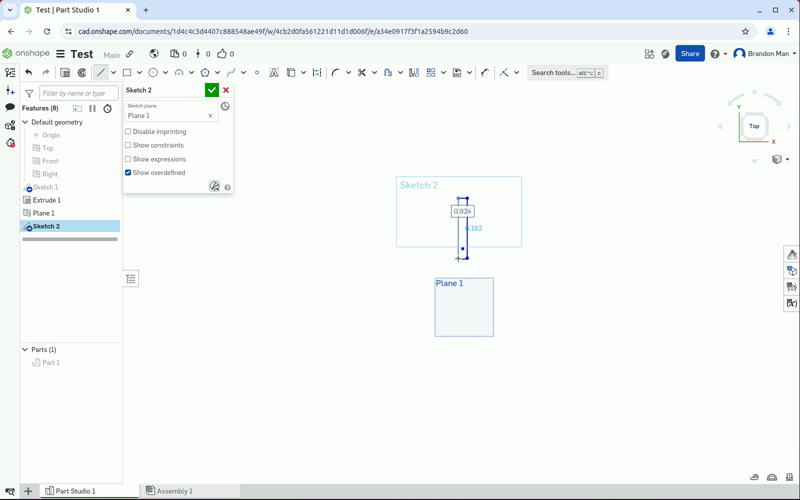
scroll(6)
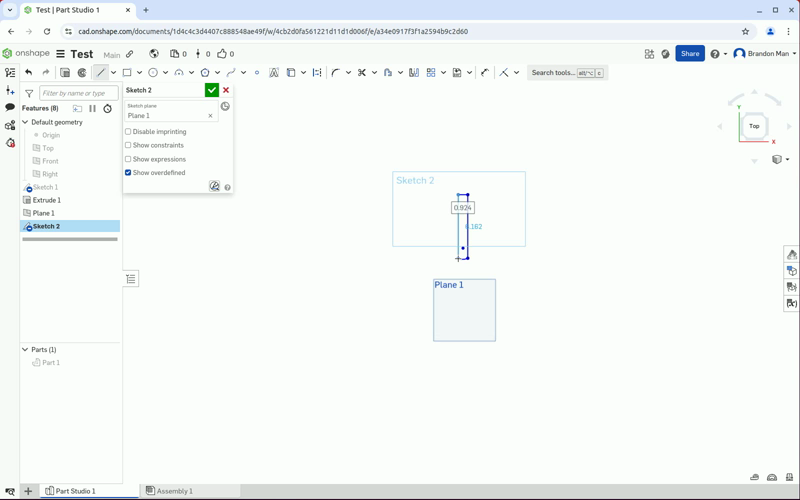
scroll(6)
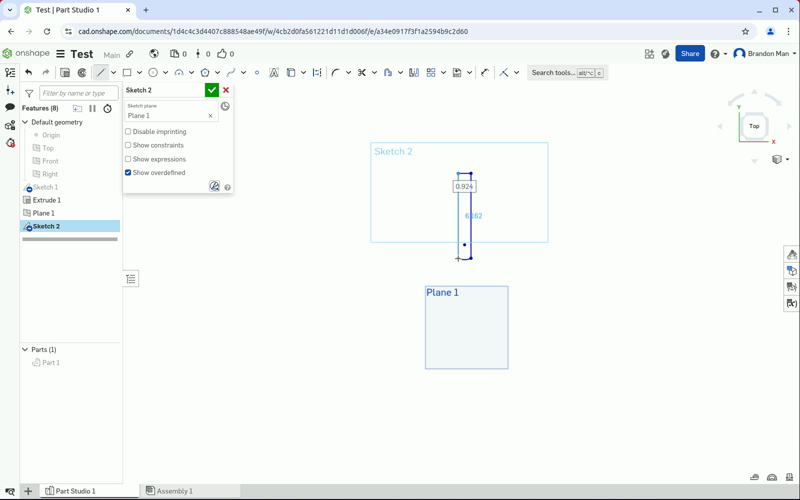
scroll(6)
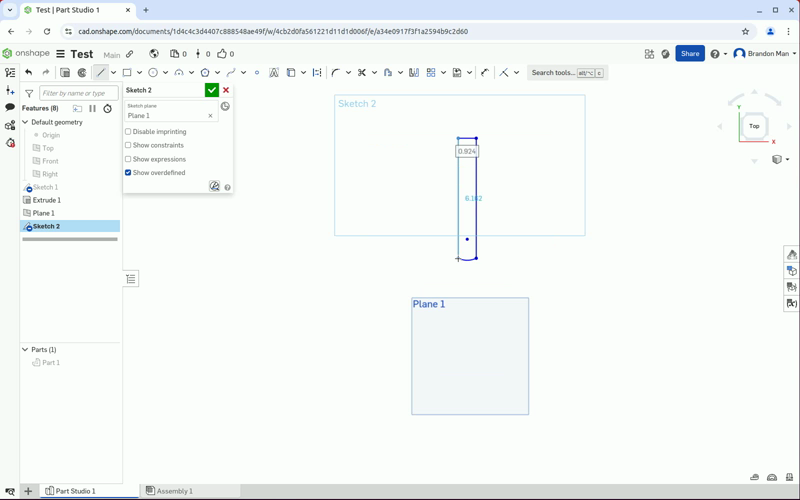
scroll(6)
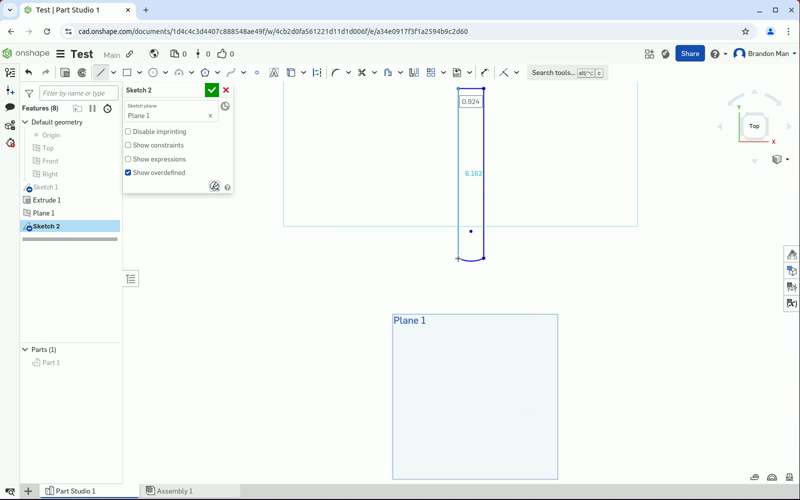
scroll(6)
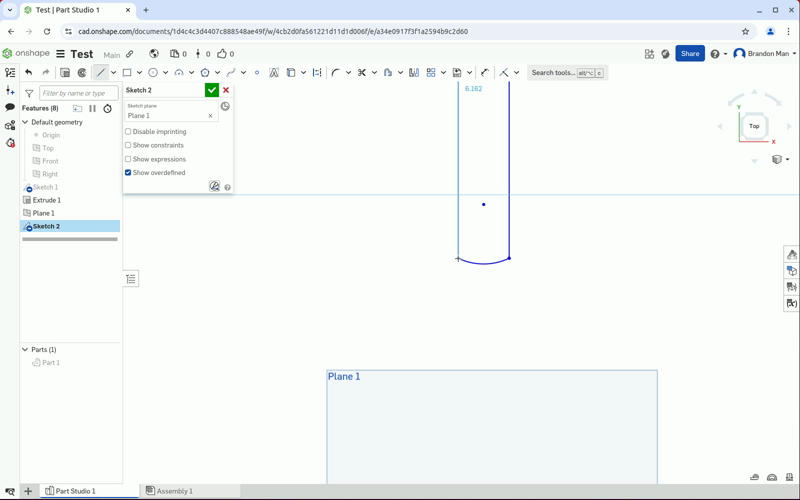
key_up(shift)
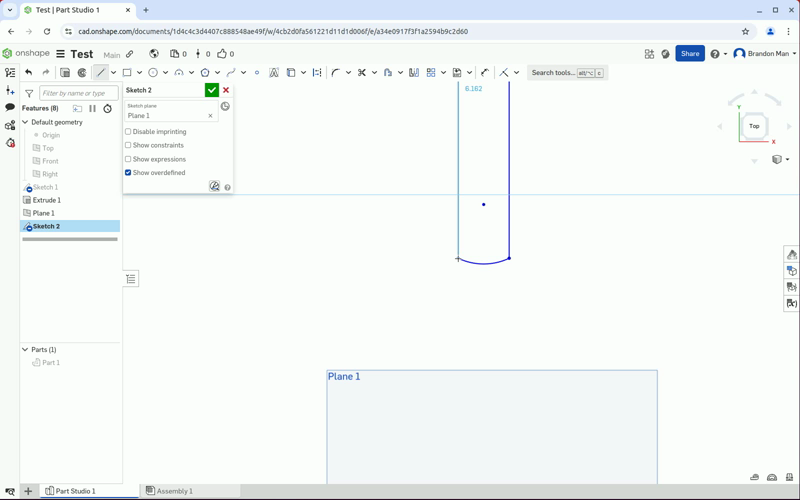
click(458, 258)
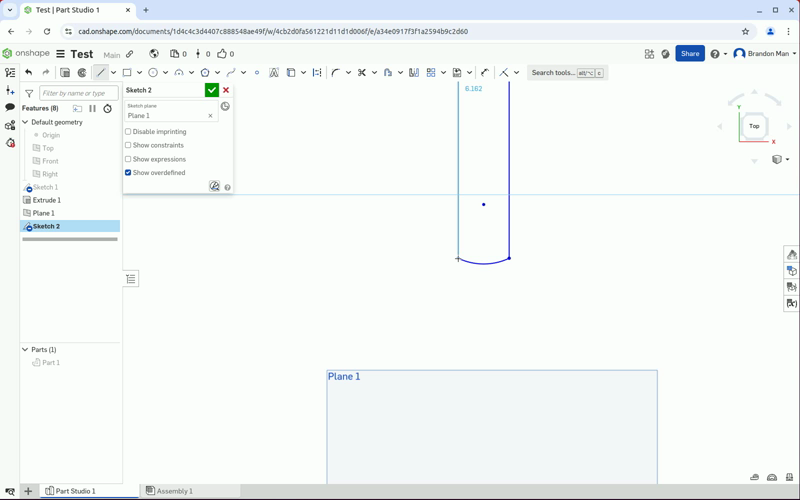
scroll(-6)
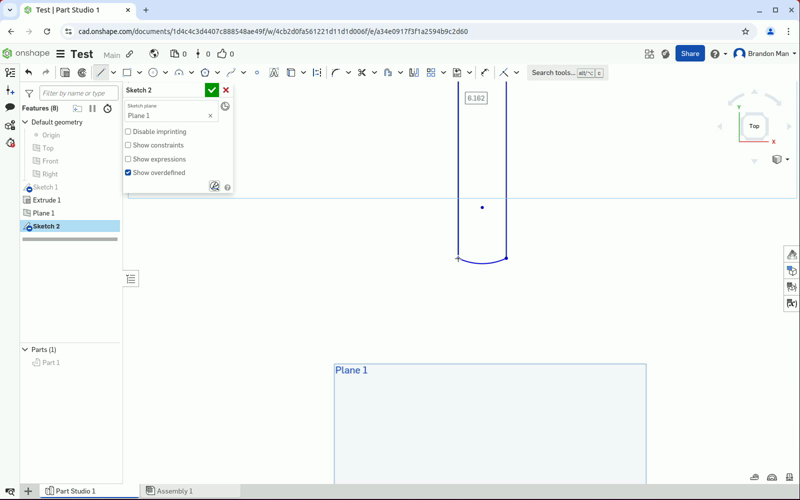
scroll(-6)
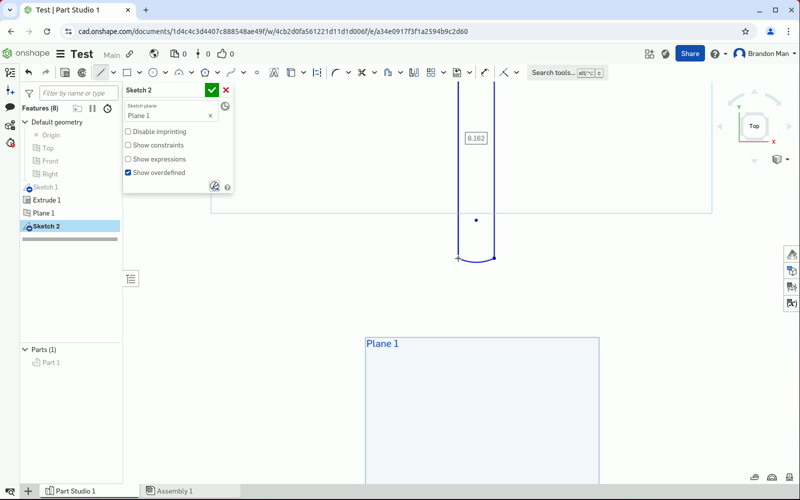
scroll(-6)
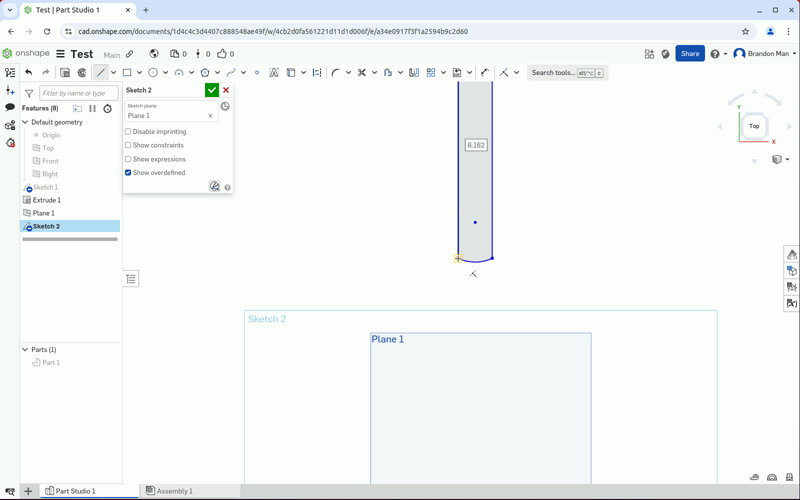
scroll(-6)
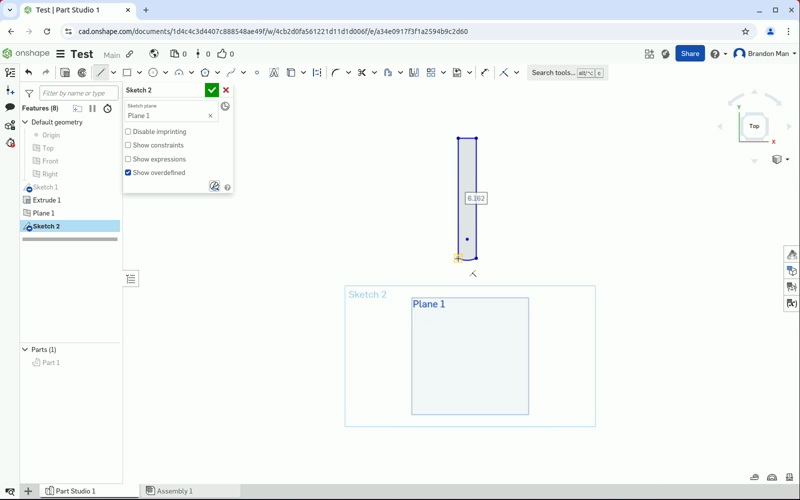
scroll(-6)
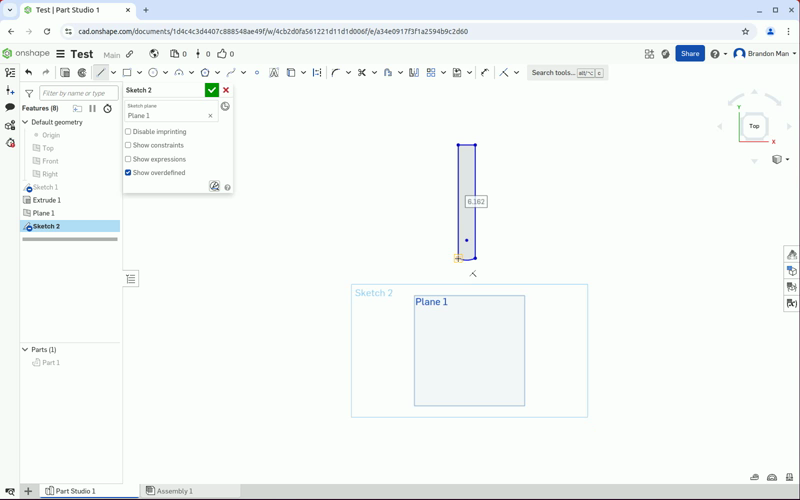
scroll(-6)
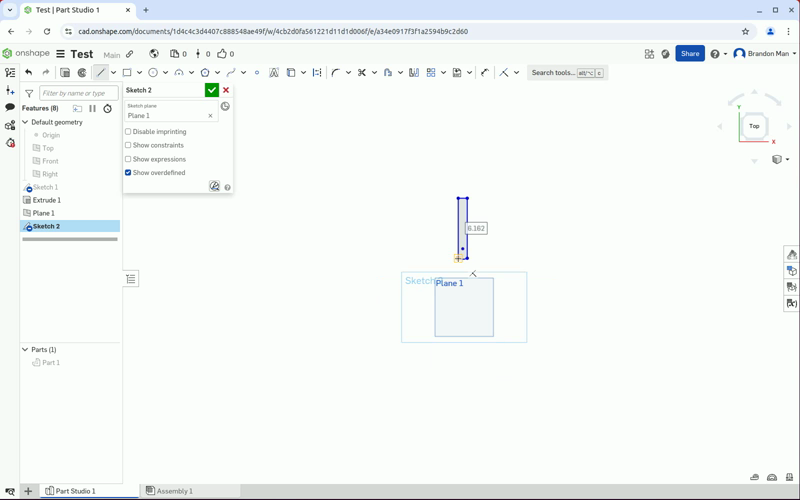
scroll(-6)
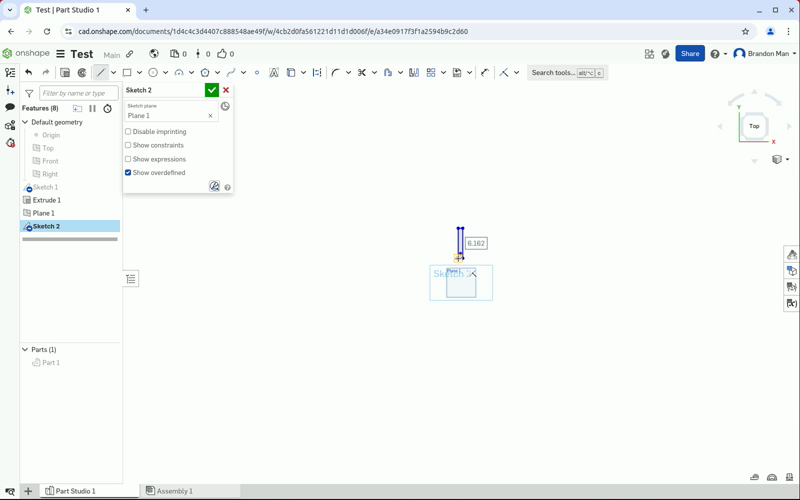
key(esc)
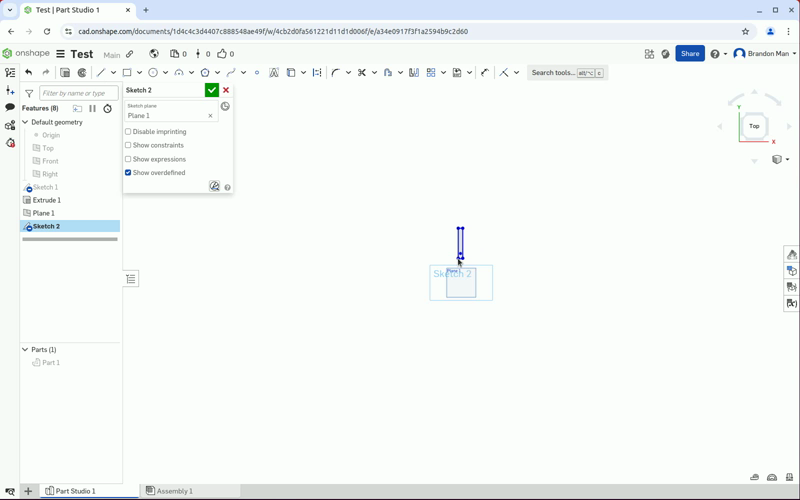
mouse_move(460, 244)
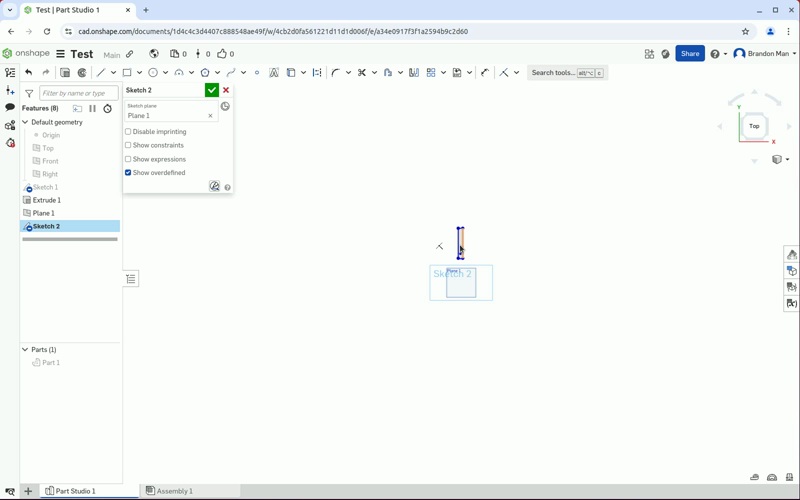
scroll(6)
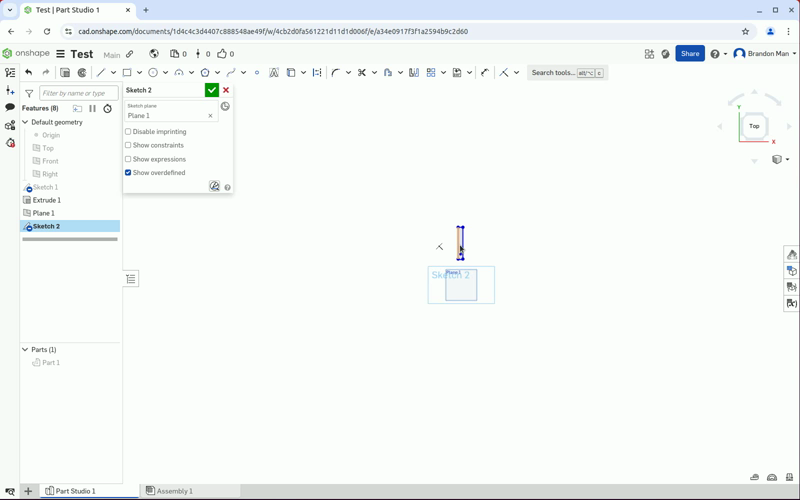
scroll(6)
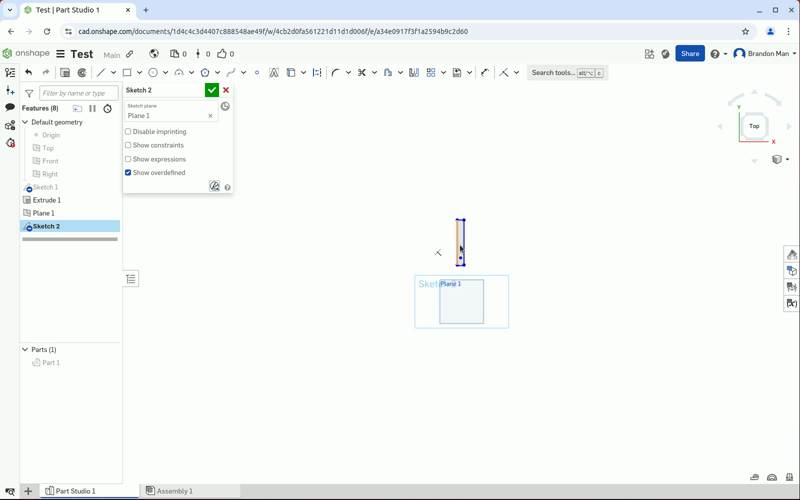
scroll(6)
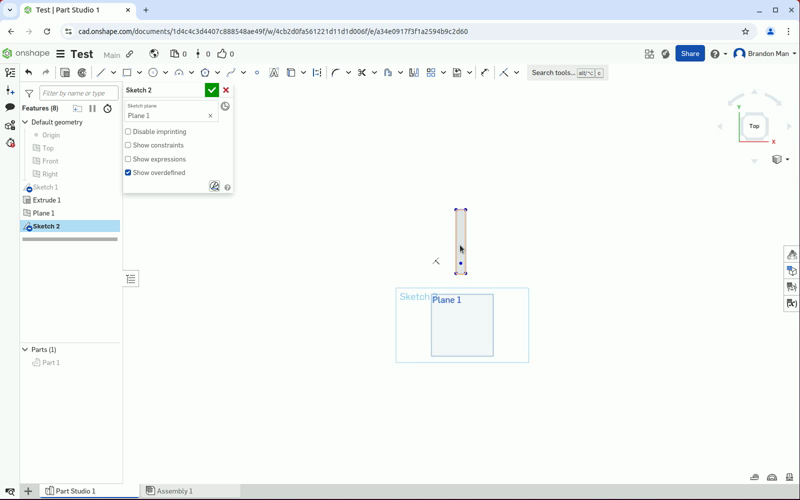
scroll(6)
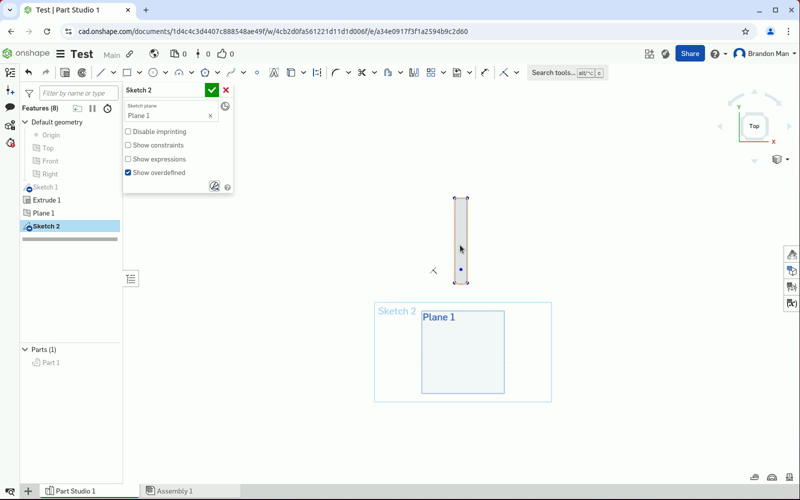
scroll(6)
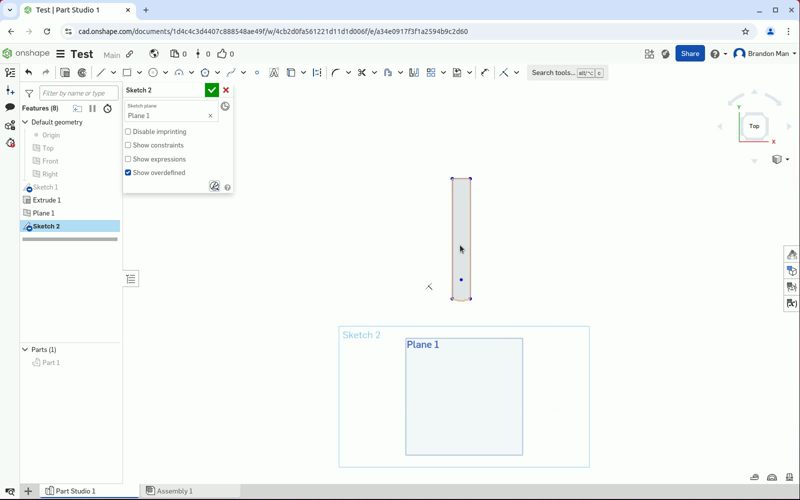
scroll(6)
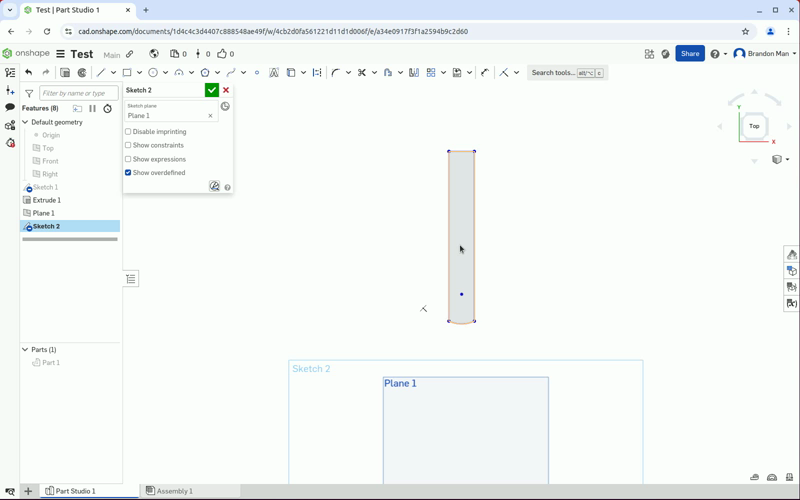
scroll(6)
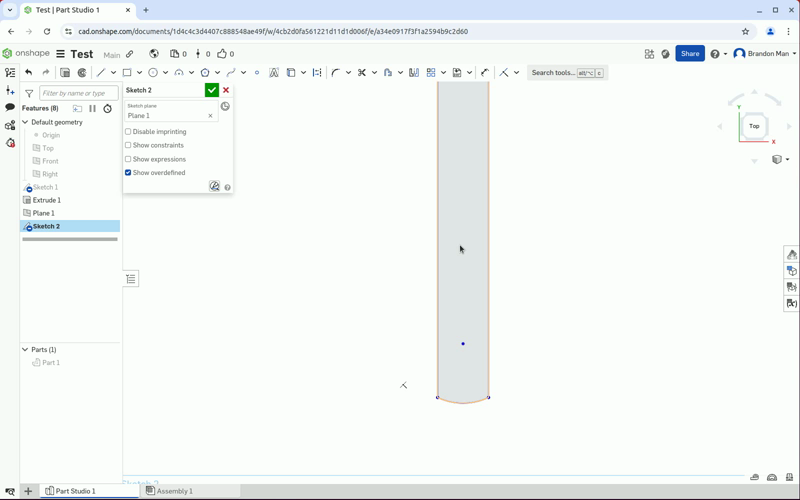
click(460, 244)
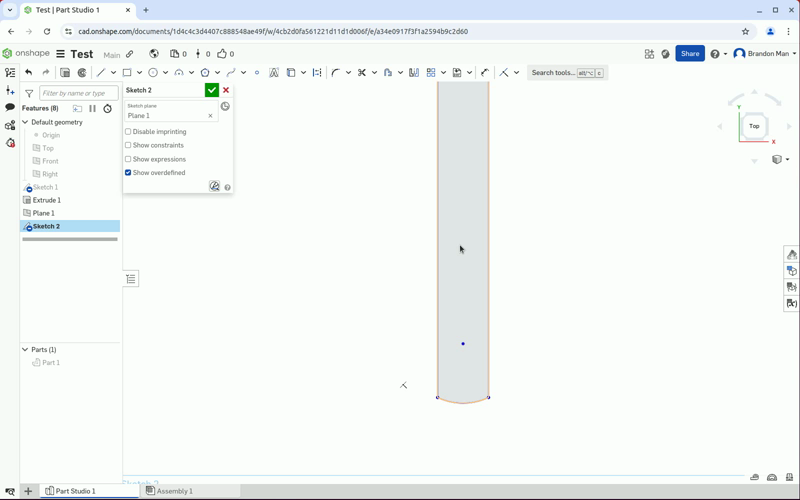
scroll(-6)
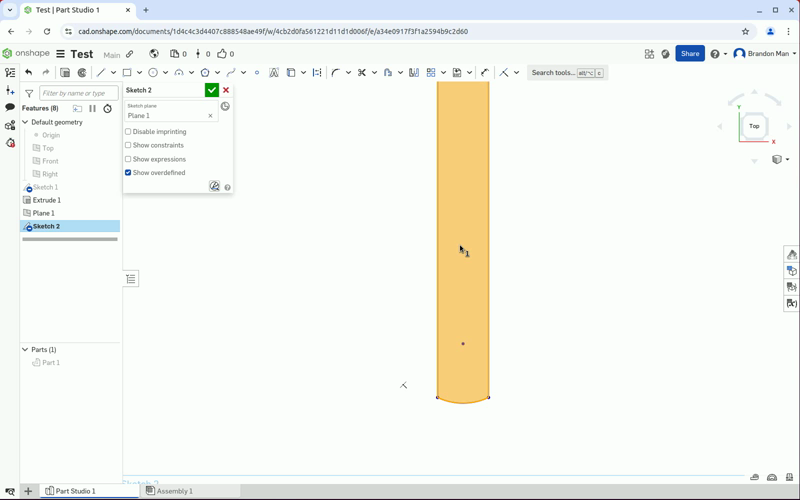
scroll(-6)
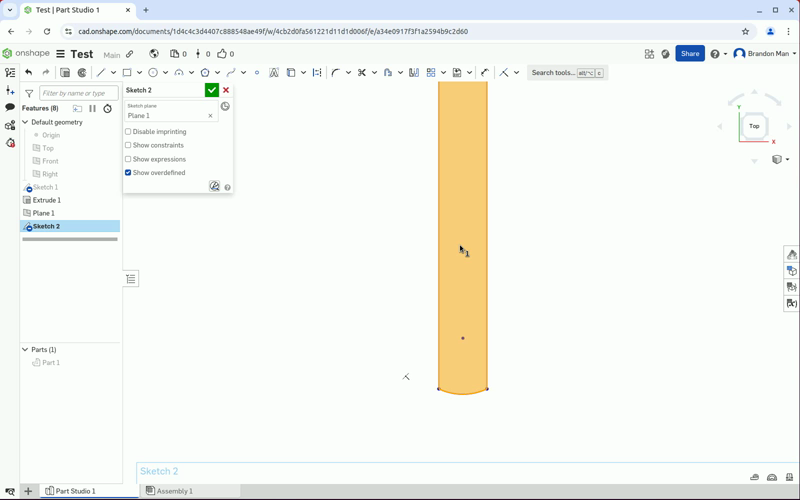
scroll(-6)
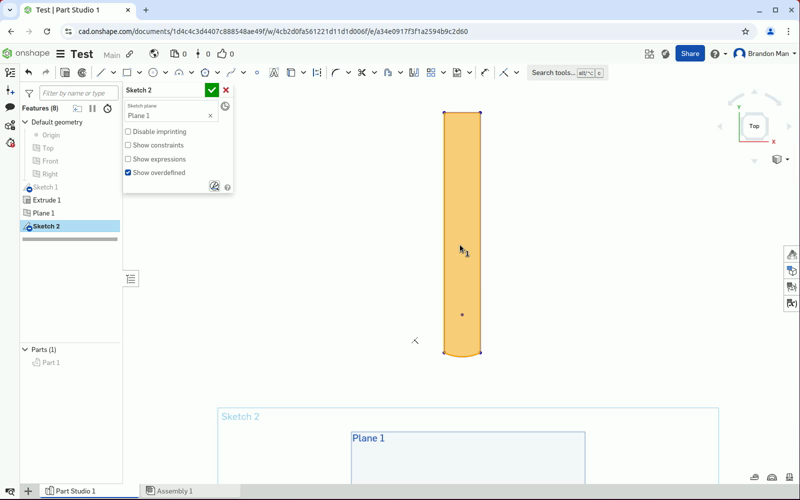
scroll(-6)
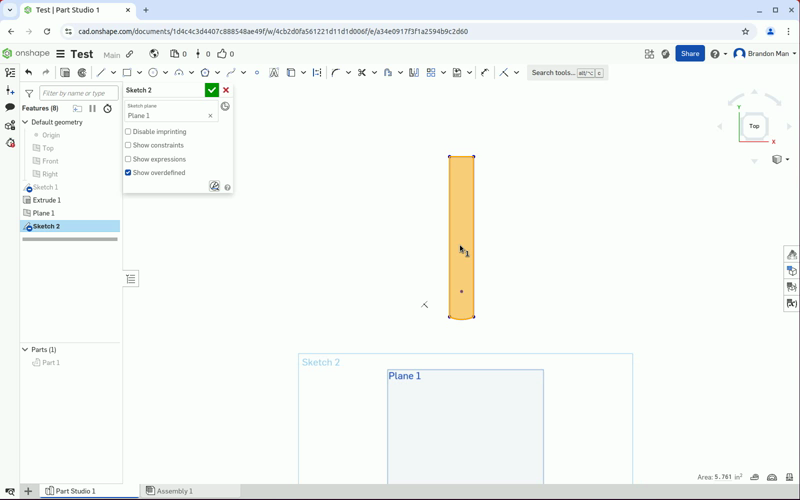
scroll(-6)
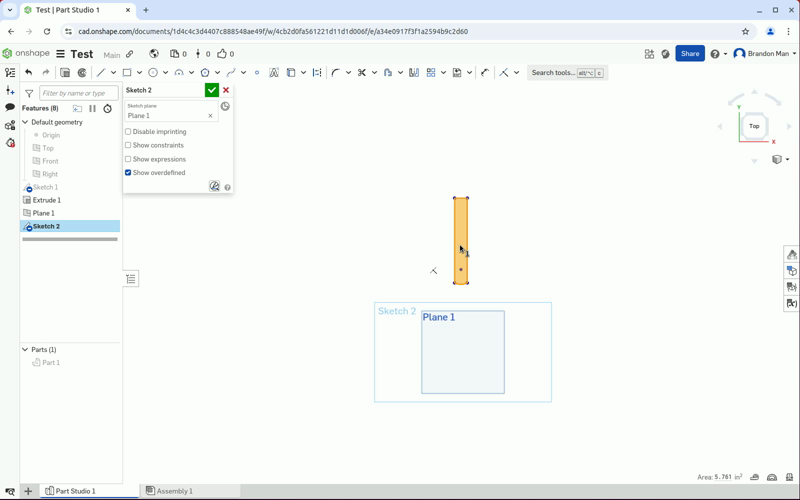
scroll(-6)
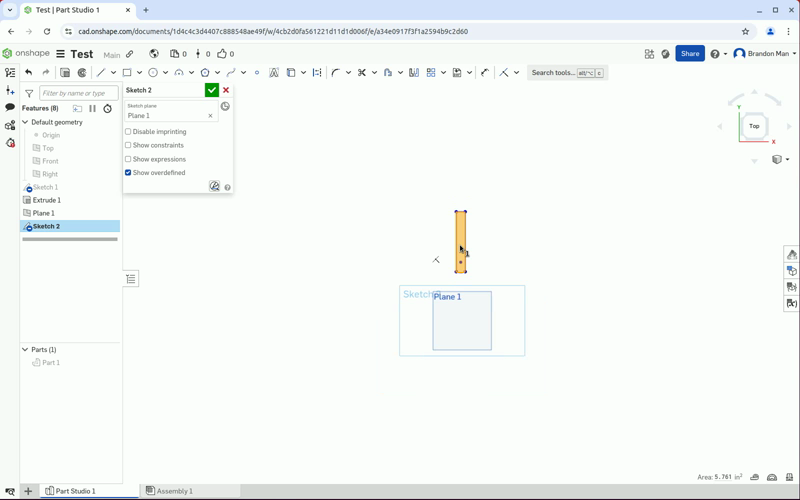
scroll(-6)
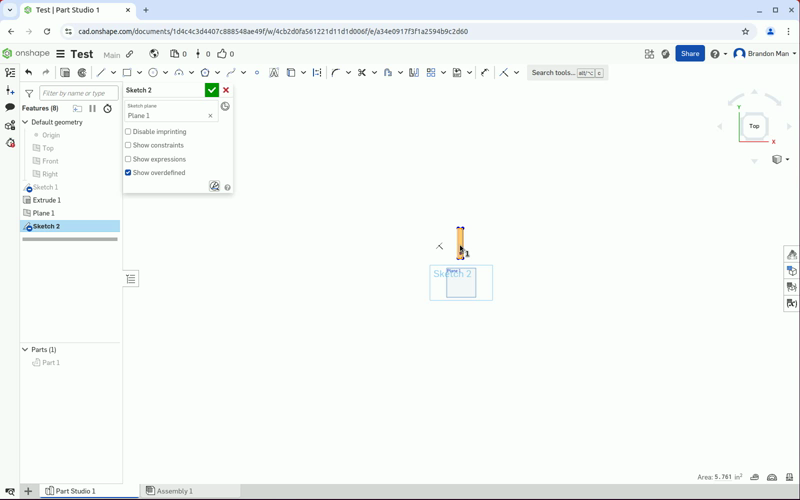
mouse_move(73, 352)
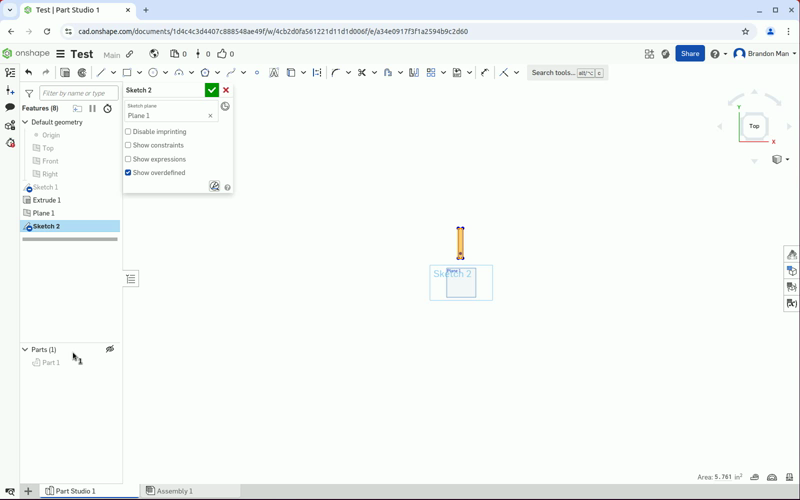
key(shift+y)
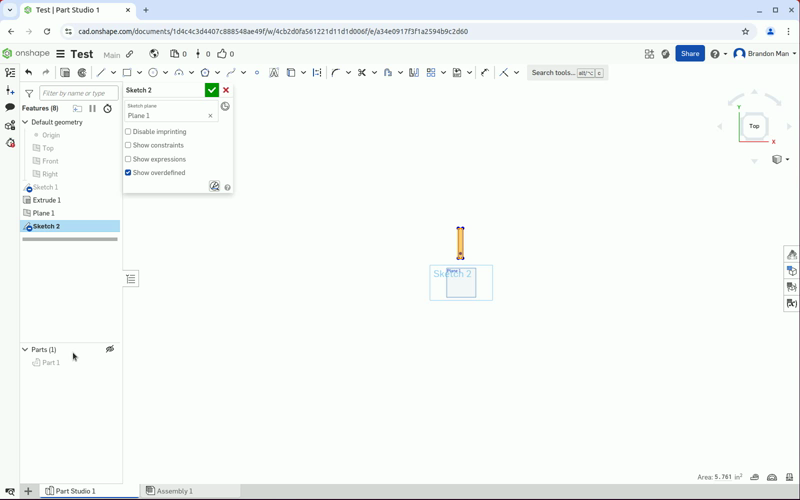
key(shift+e)
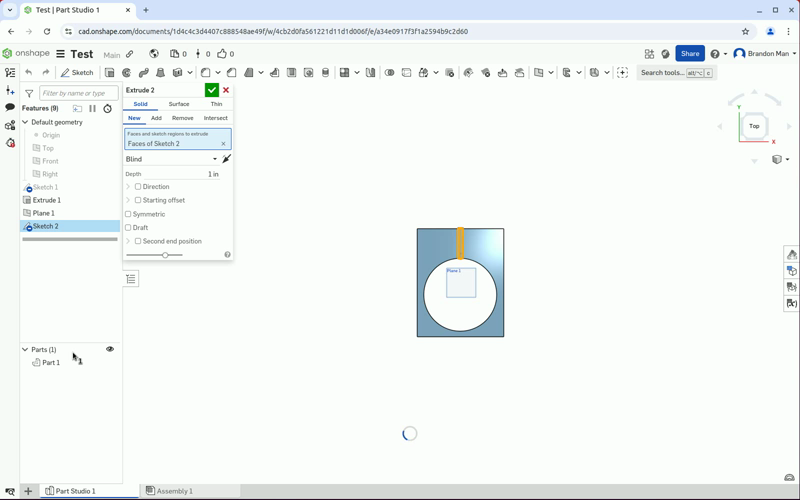
mouse_move(143, 106)
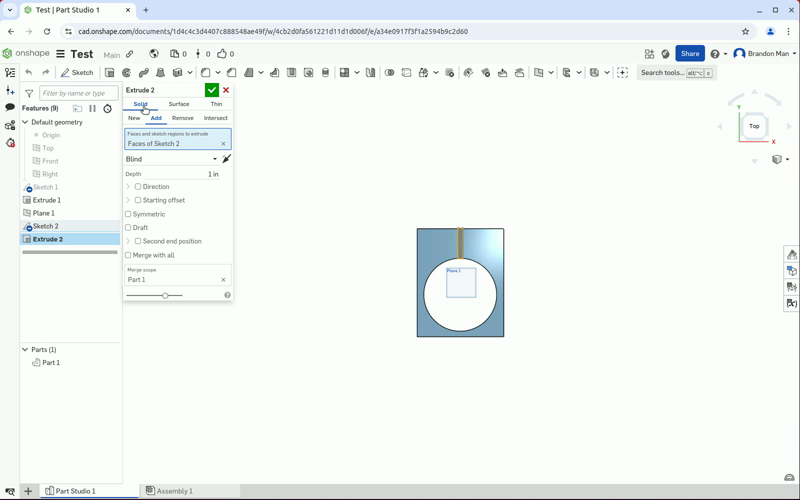
click(143, 106)
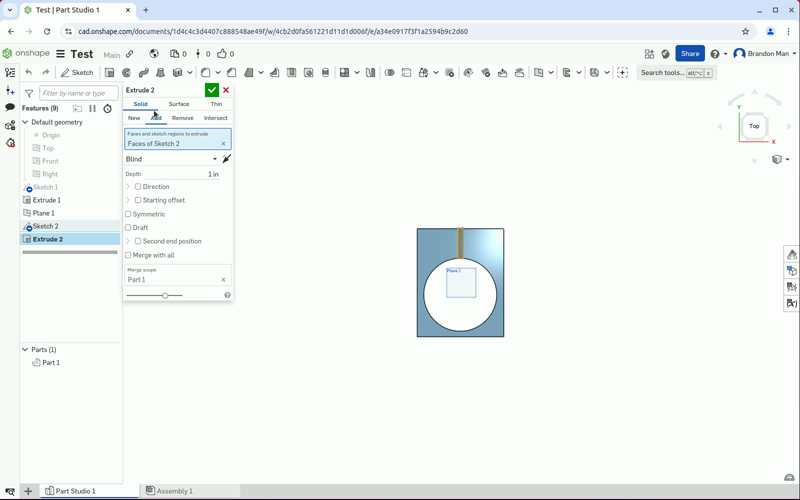
mouse_move(186, 120)
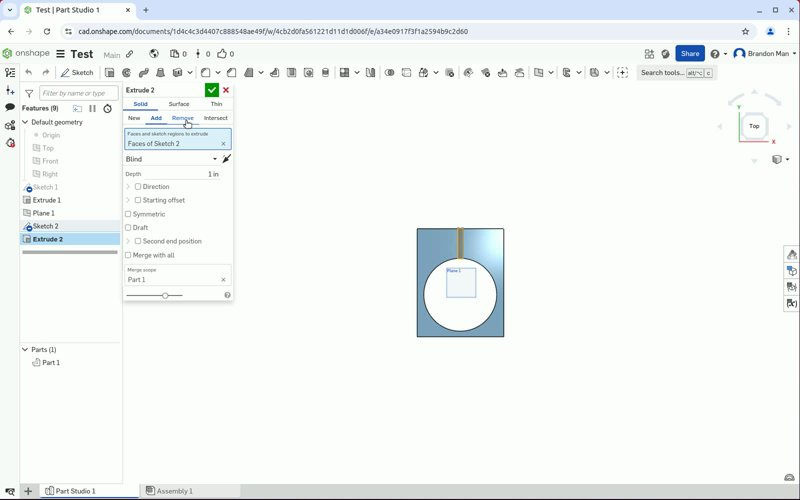
click(186, 120)
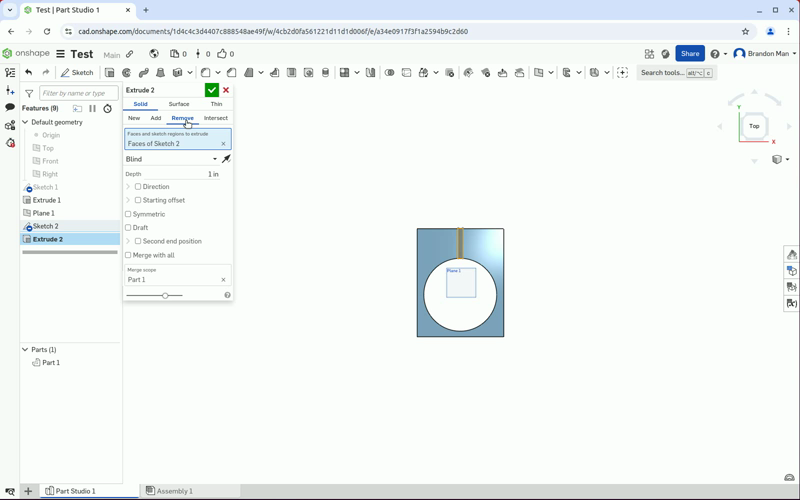
key(tab, 4)
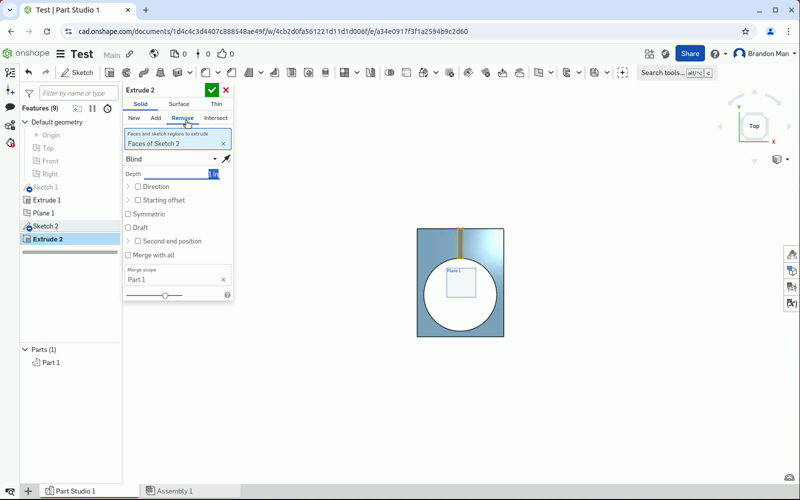
text(8.906)
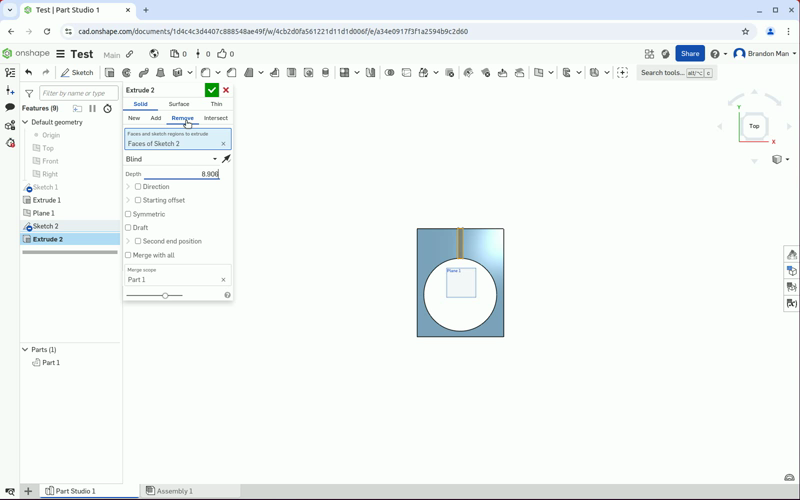
key(tab, 6)
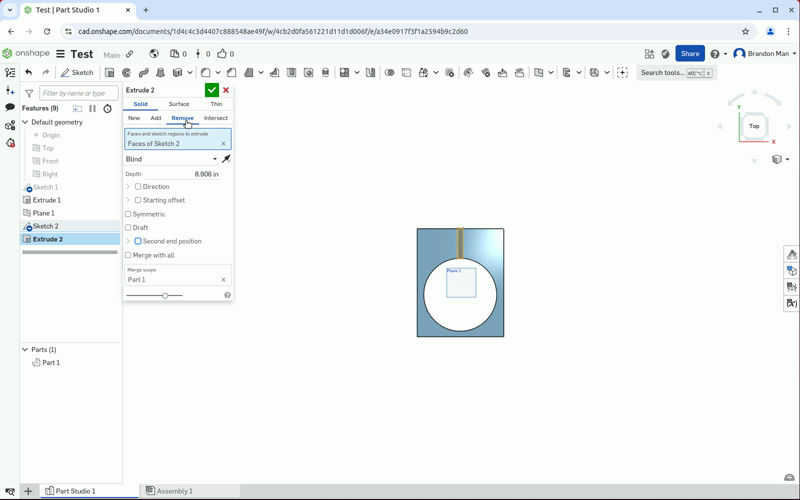
key(space)
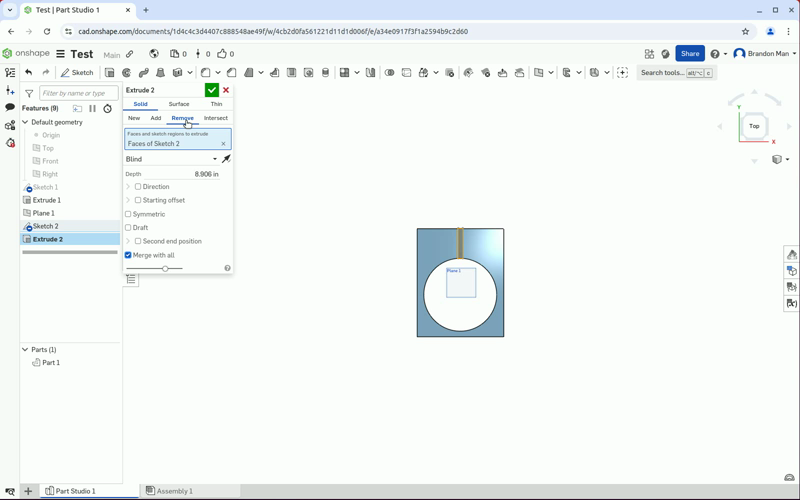
key(enter)
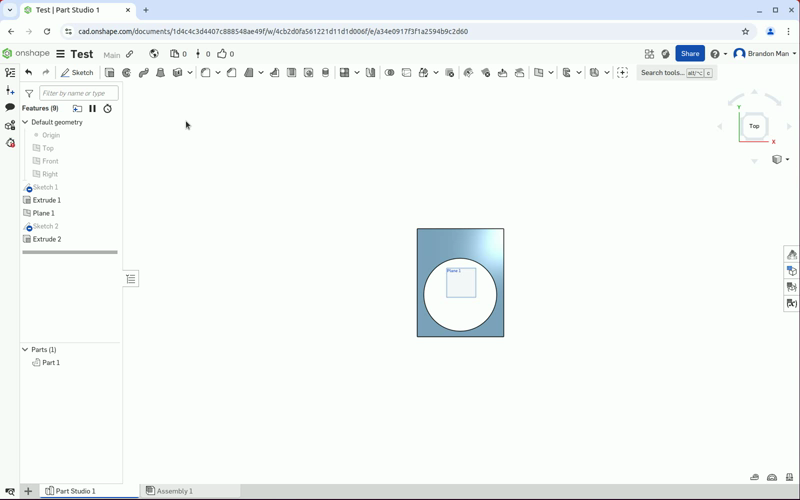
key(shift+h)
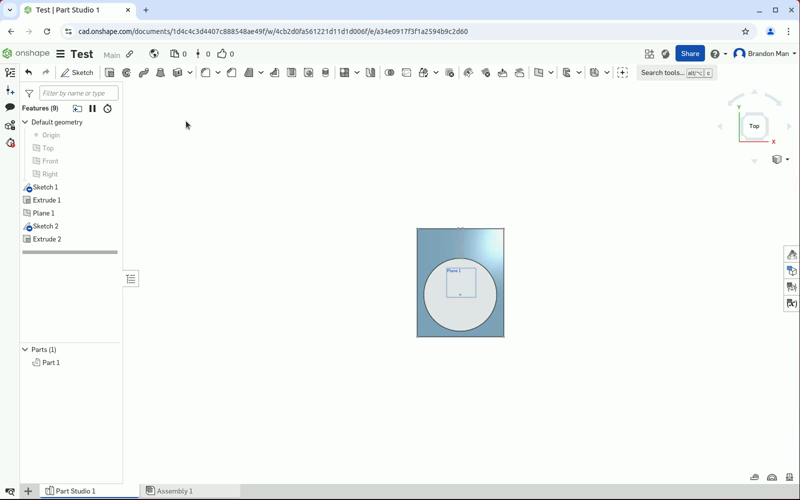
key(shift+h)
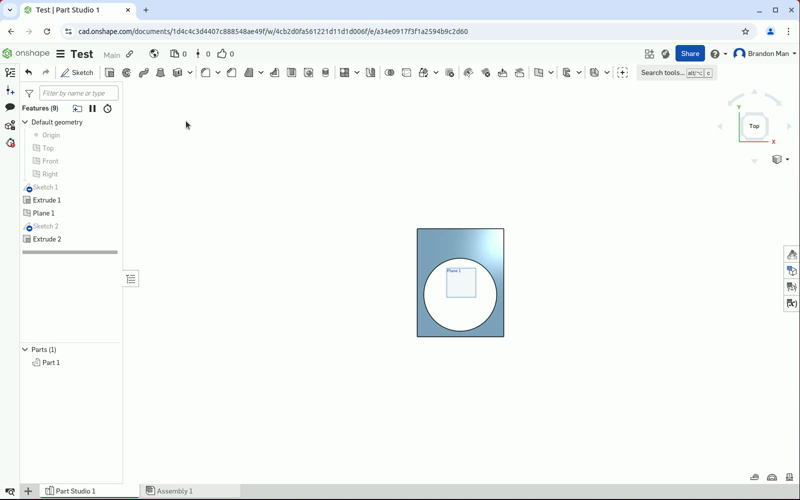
mouse_move(73, 189)
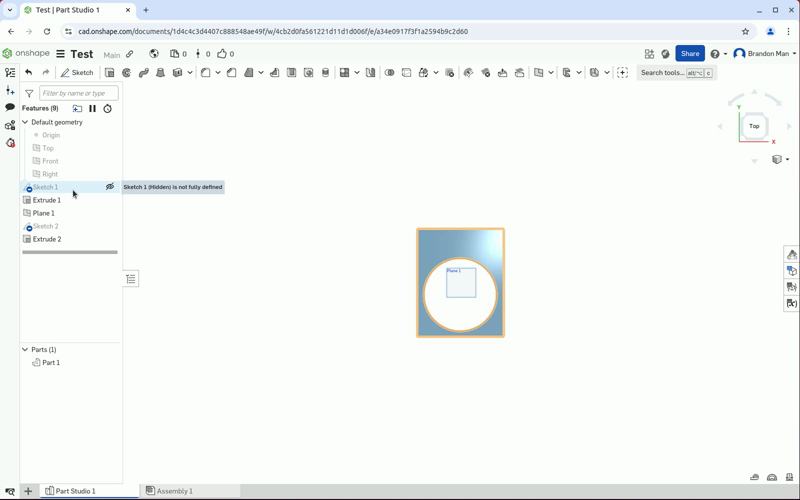
click(73, 189)
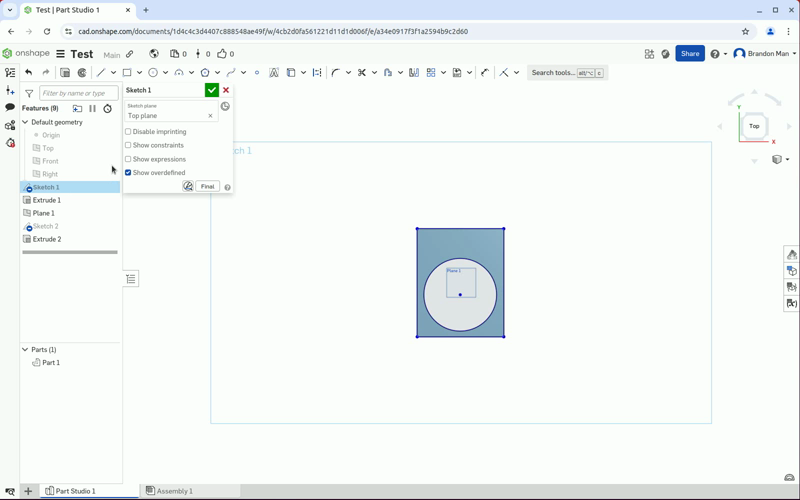
mouse_move(229, 92)
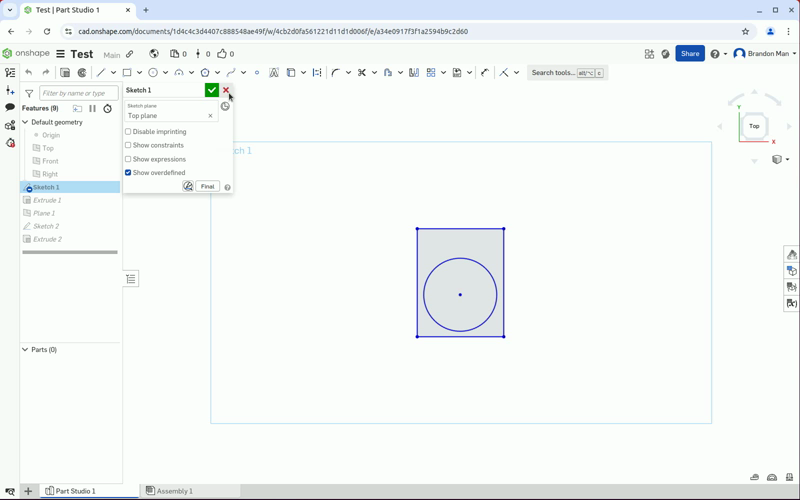
click(229, 92)
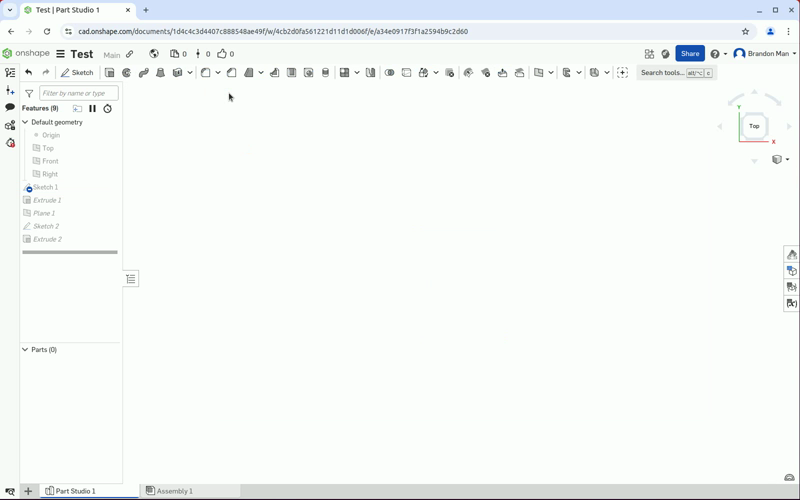
key(shift+s)
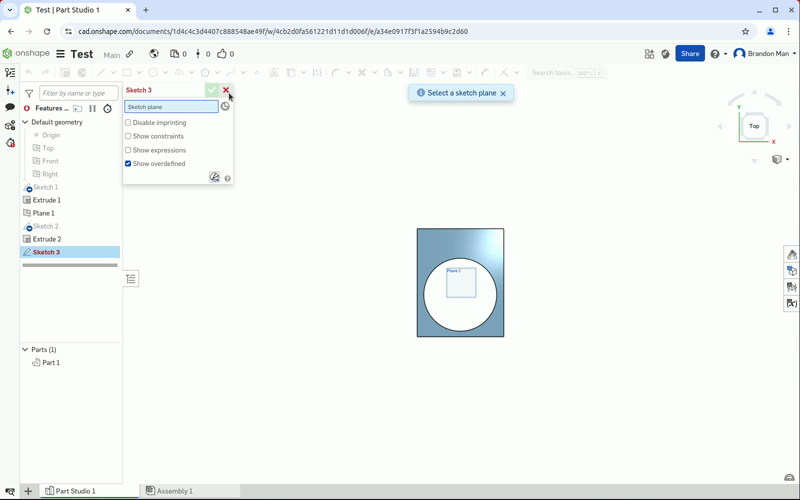
mouse_move(73, 215)
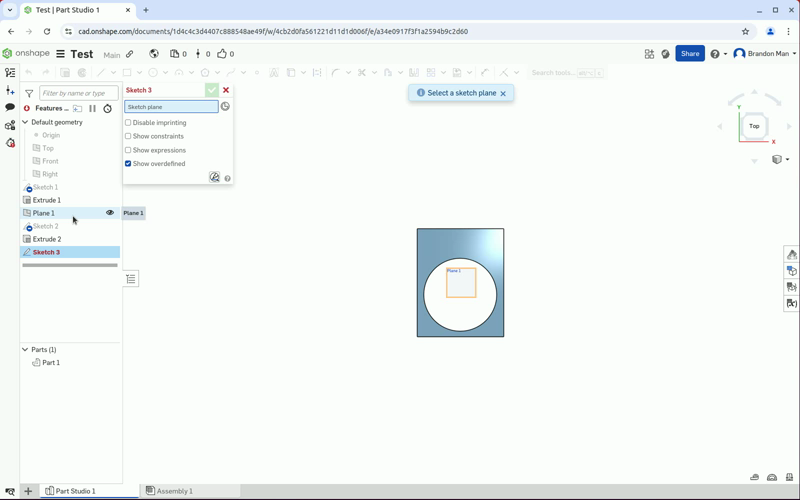
click(73, 215)
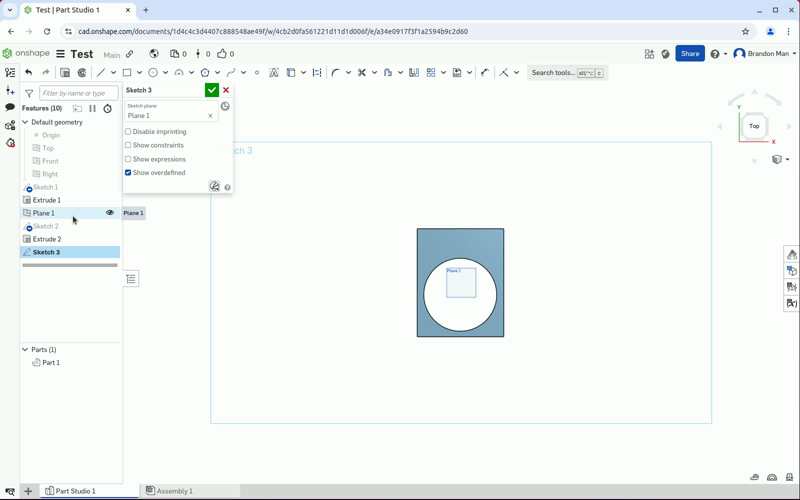
mouse_move(73, 352)
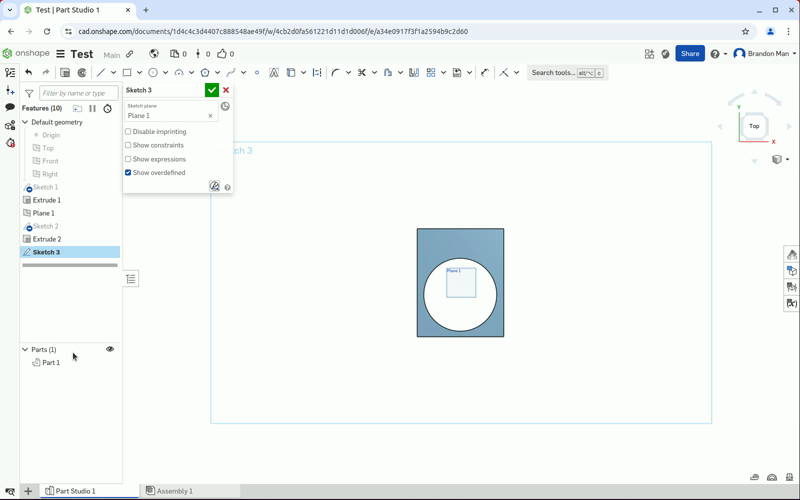
key(y)
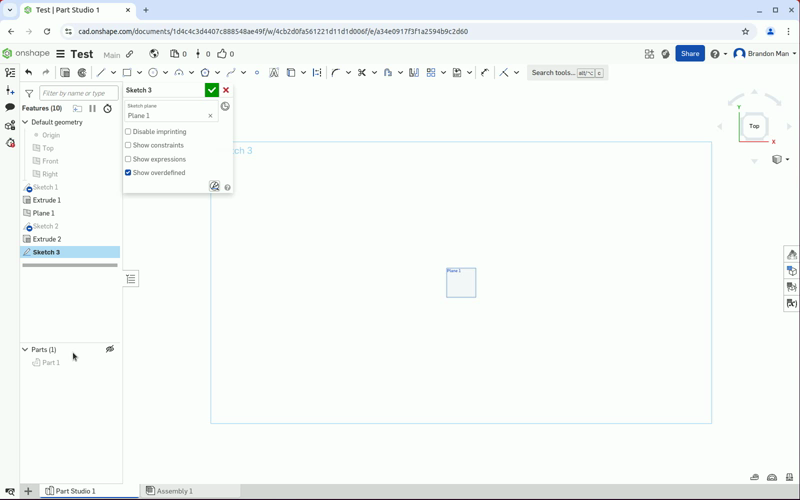
key(l)
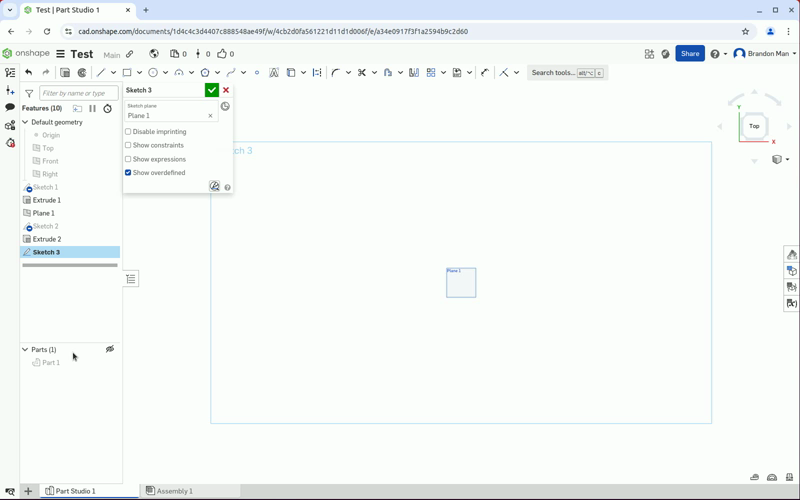
key_down(shift)
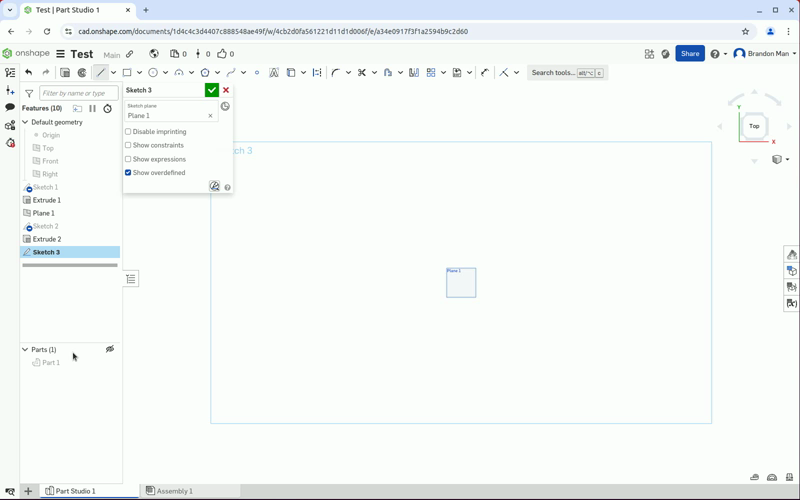
mouse_move(458, 258)
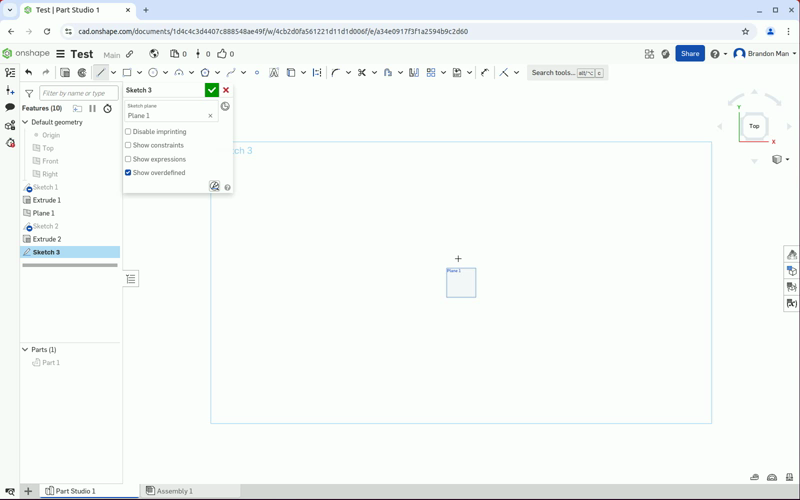
click(458, 258)
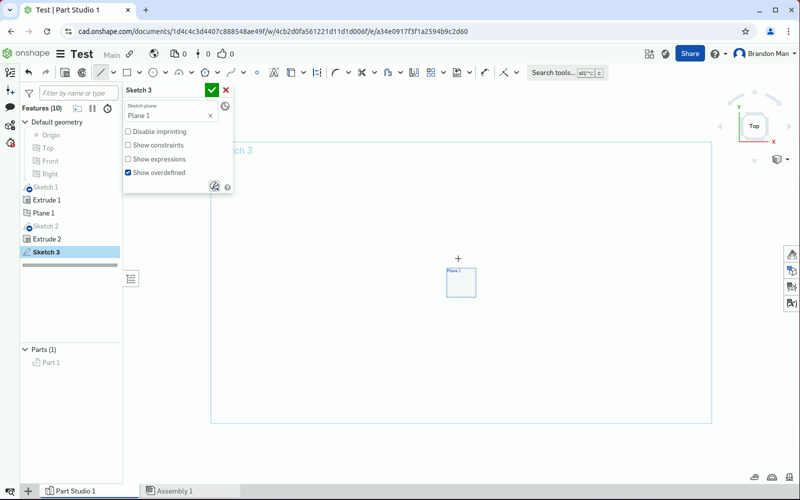
key_up(shift)
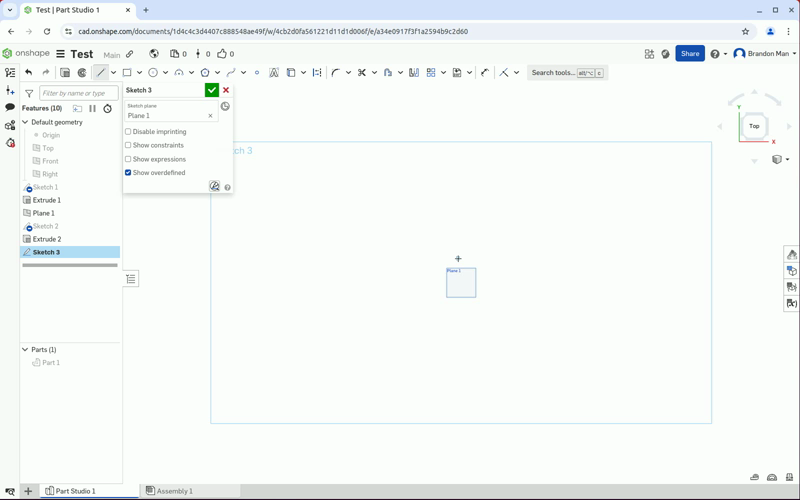
key_down(shift)
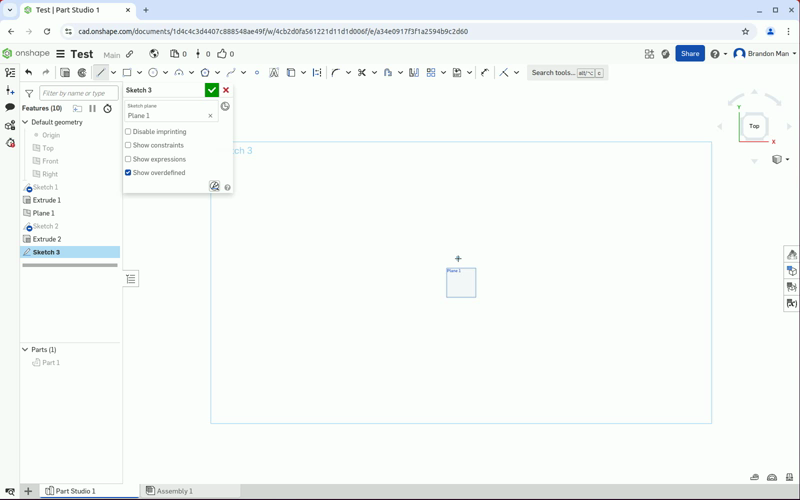
mouse_move(488, 258)
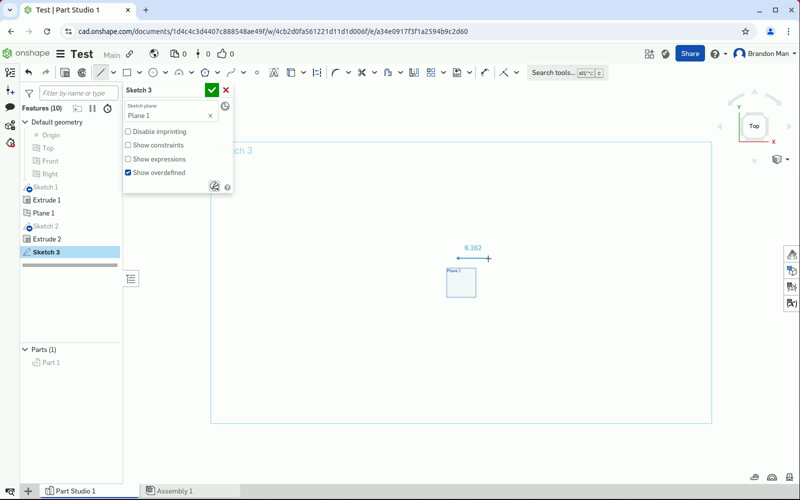
mouse_move(464, 258)
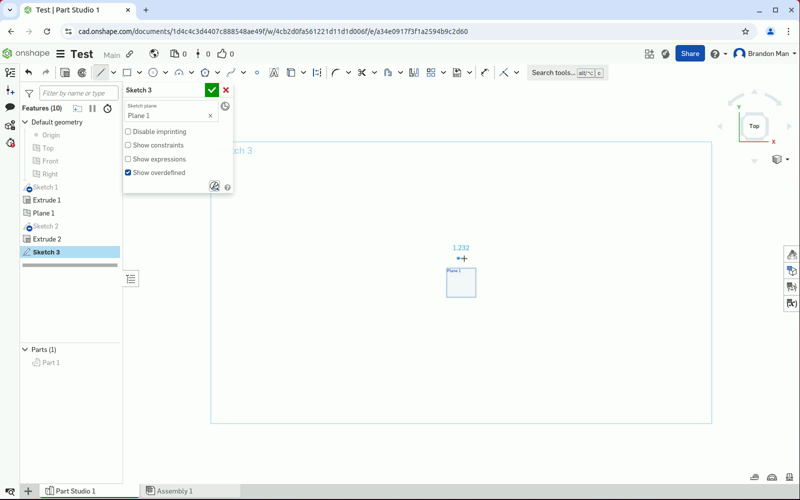
scroll(6)
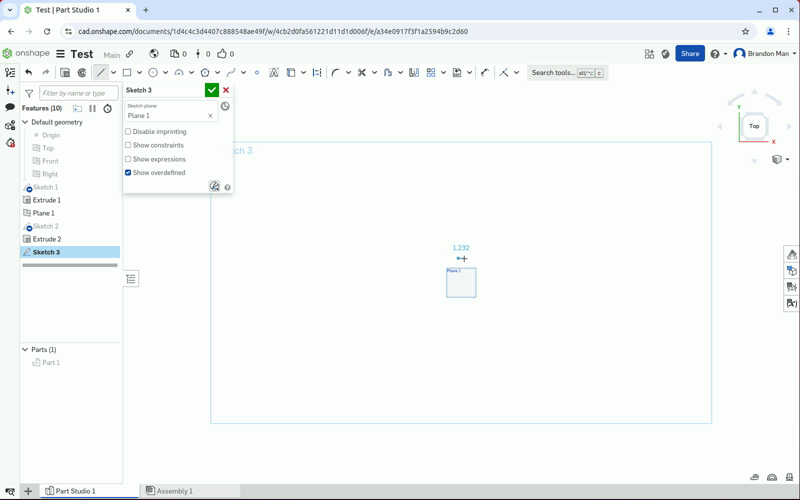
scroll(6)
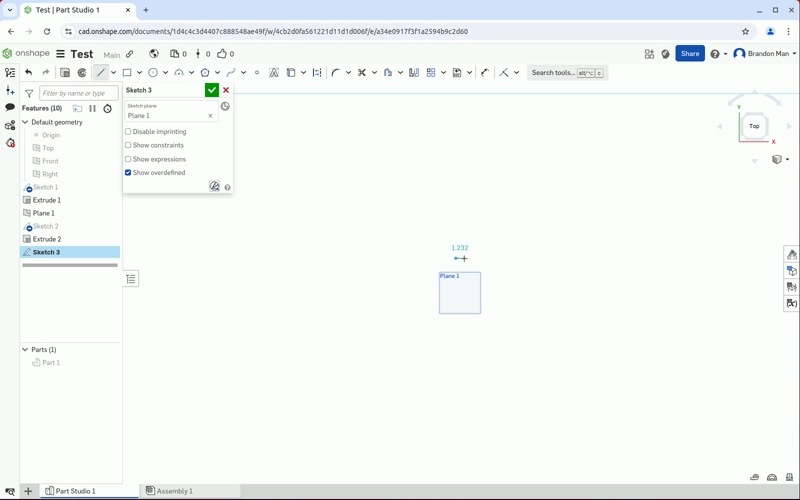
scroll(6)
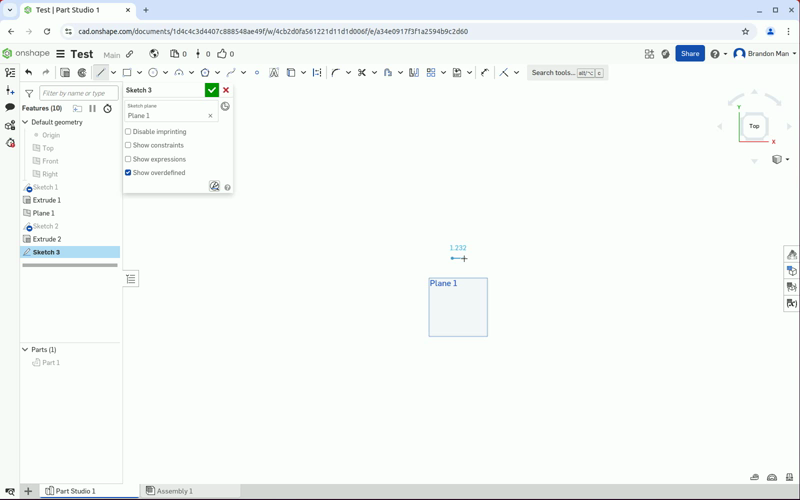
scroll(6)
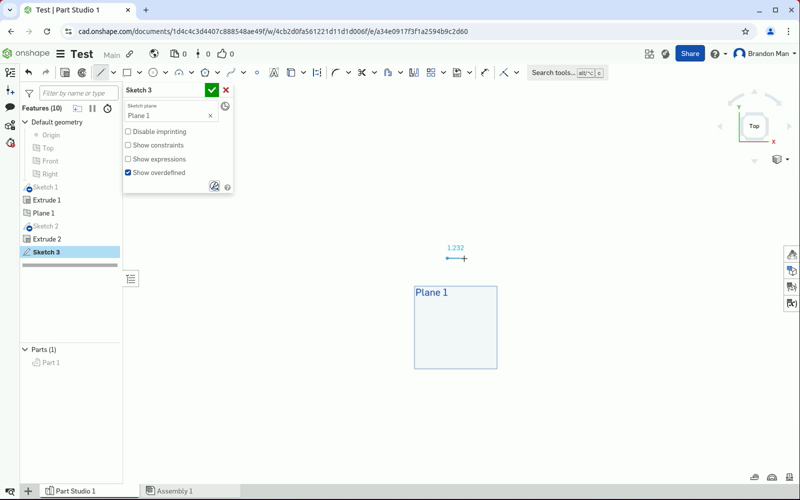
scroll(6)
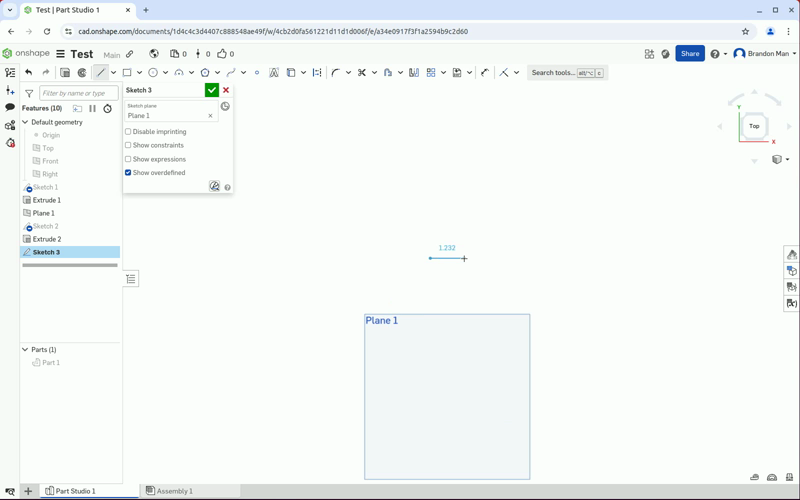
scroll(6)
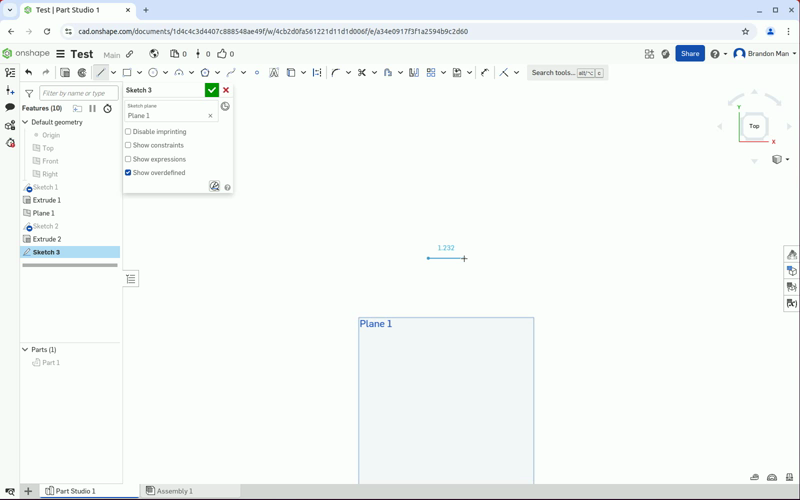
scroll(6)
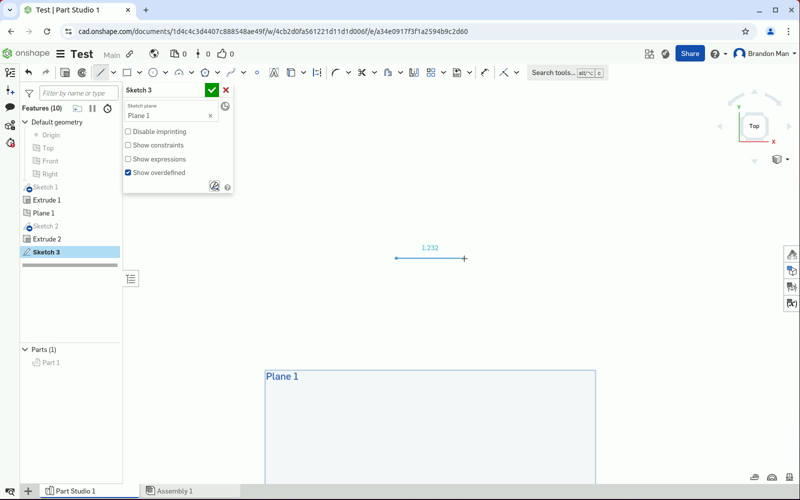
click(464, 258)
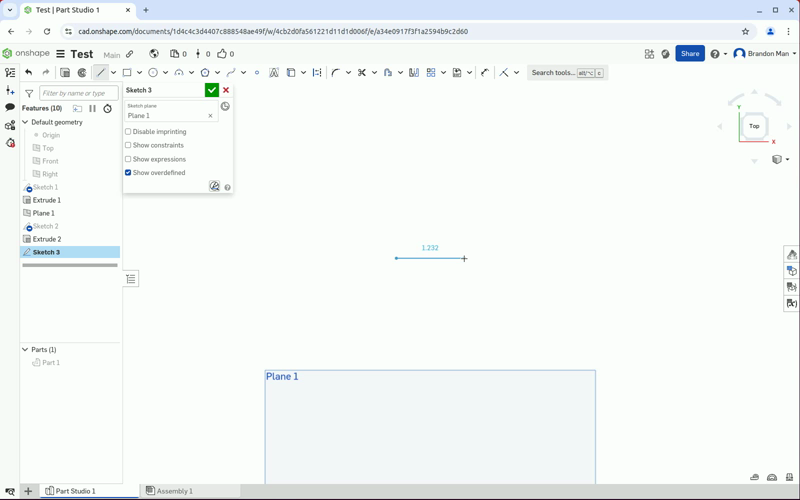
scroll(-6)
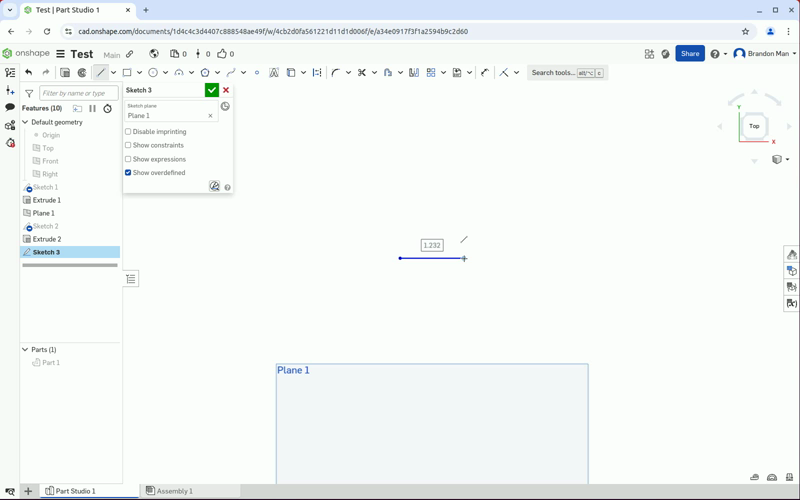
scroll(-6)
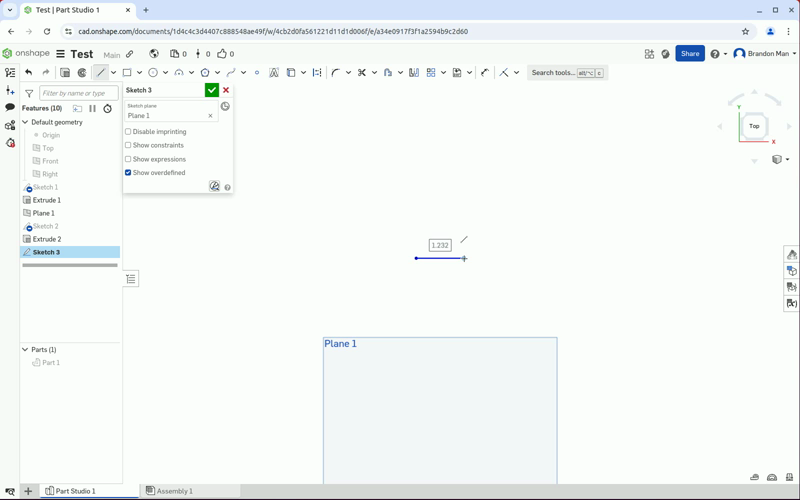
scroll(-6)
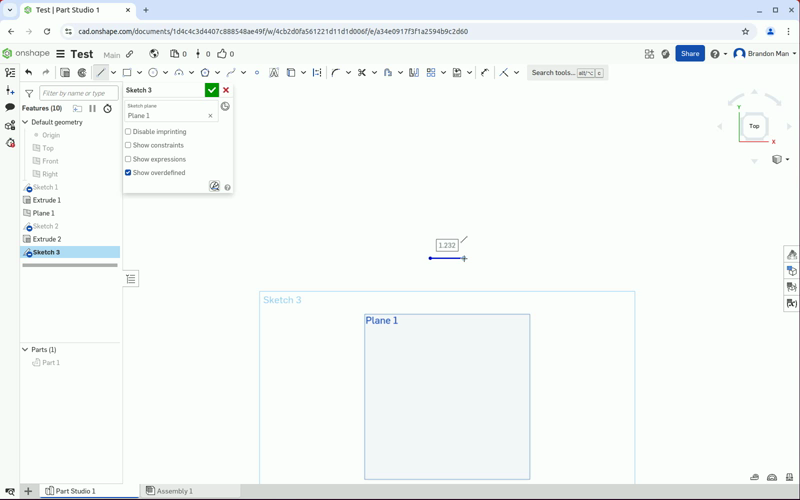
scroll(-6)
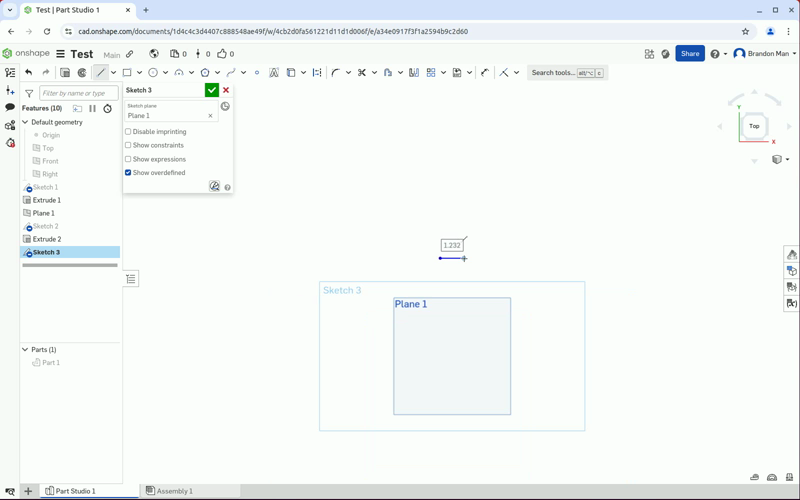
scroll(-6)
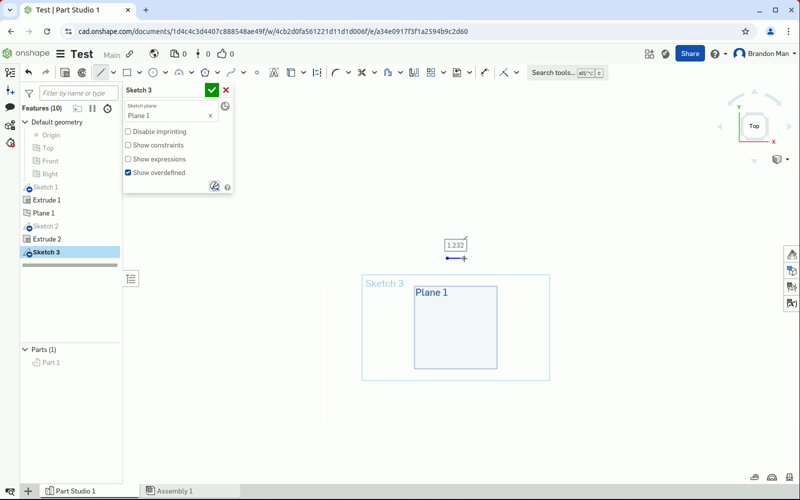
scroll(-6)
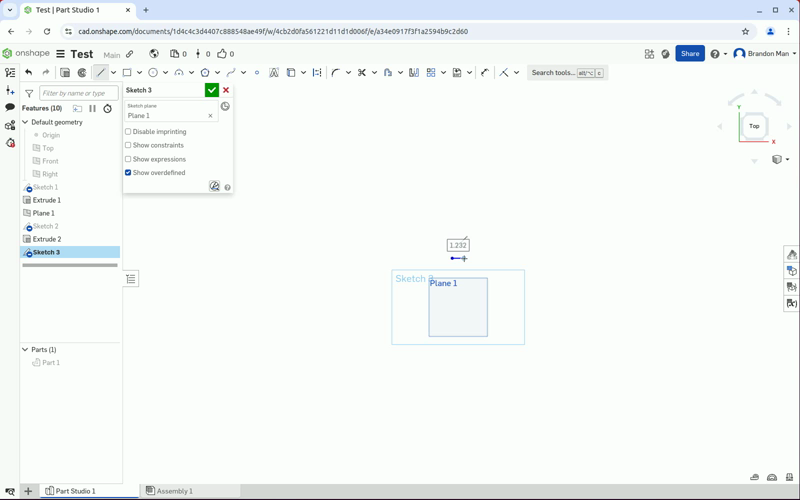
scroll(-6)
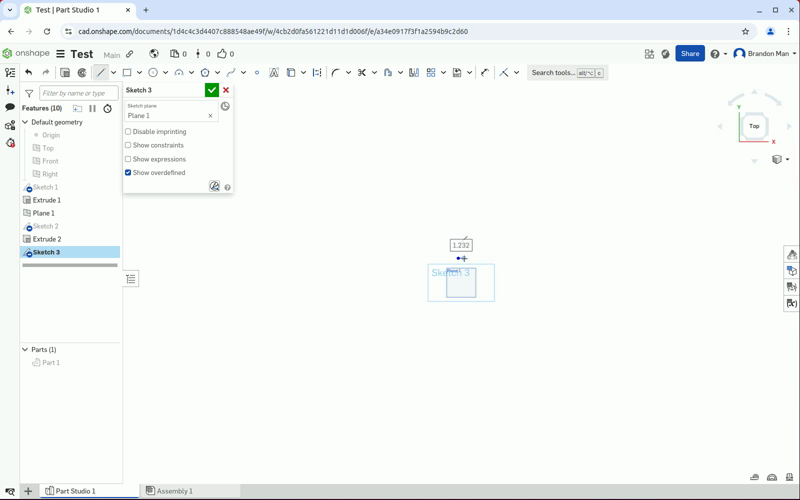
key_up(shift)
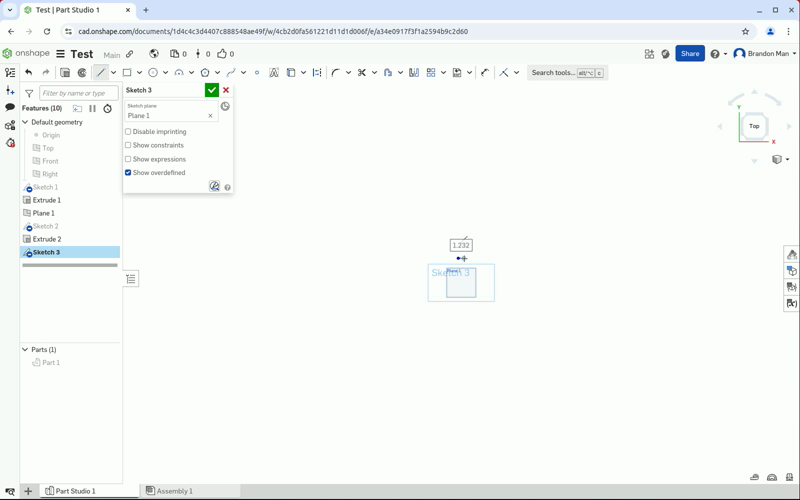
key(esc)
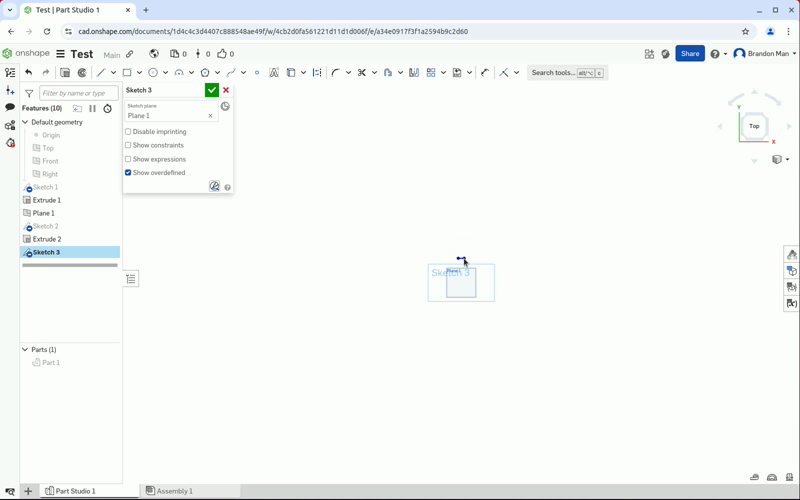
key(a)
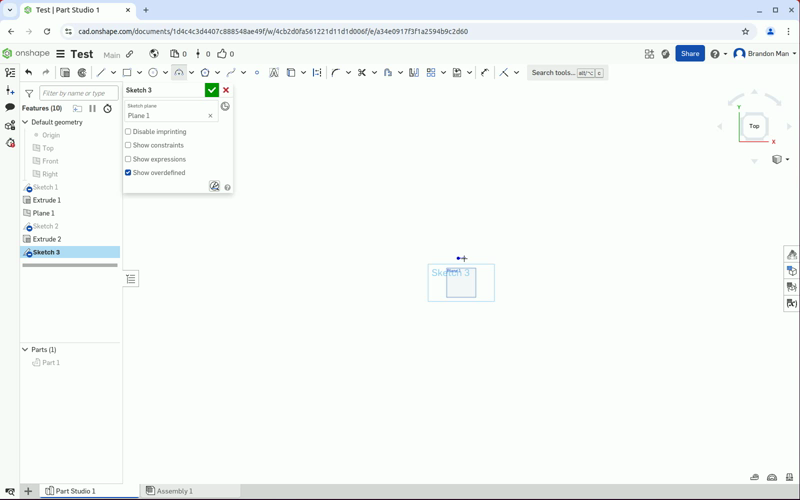
mouse_move(464, 258)
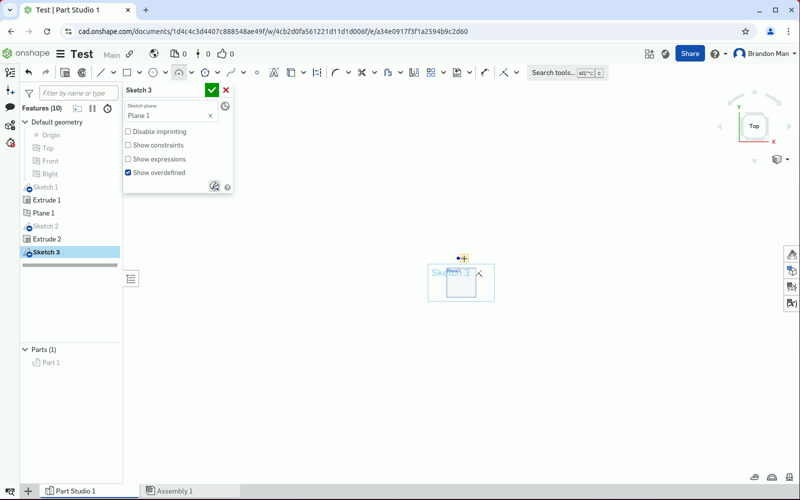
click(464, 258)
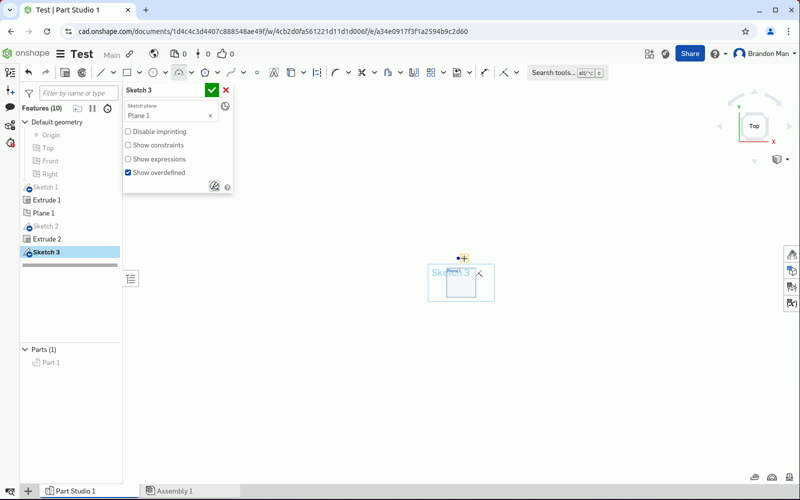
mouse_move(458, 258)
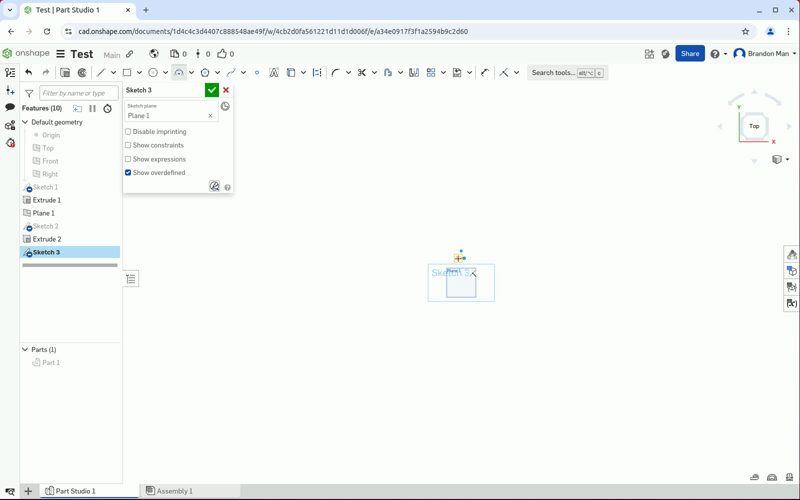
scroll(6)
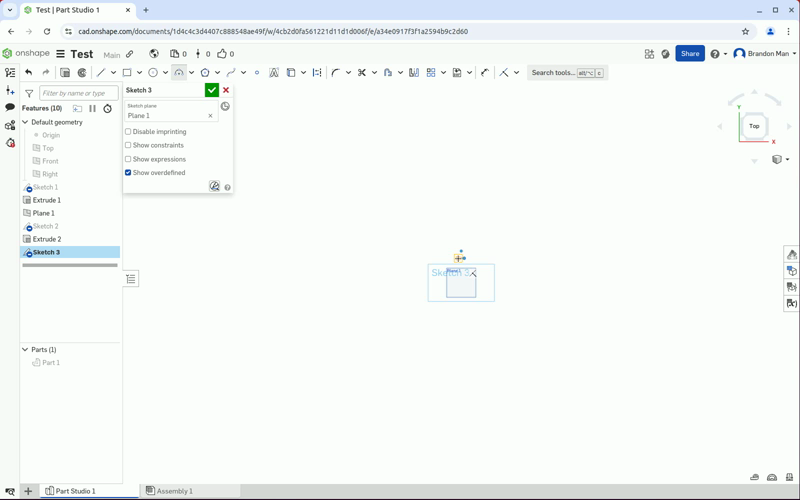
scroll(6)
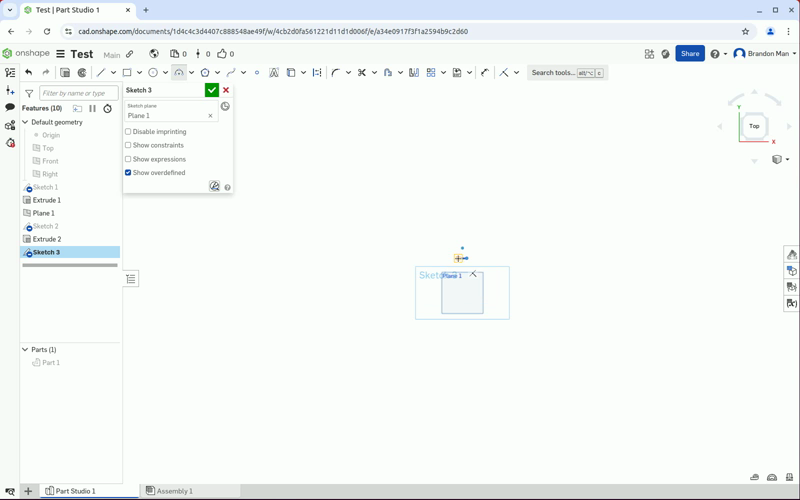
scroll(6)
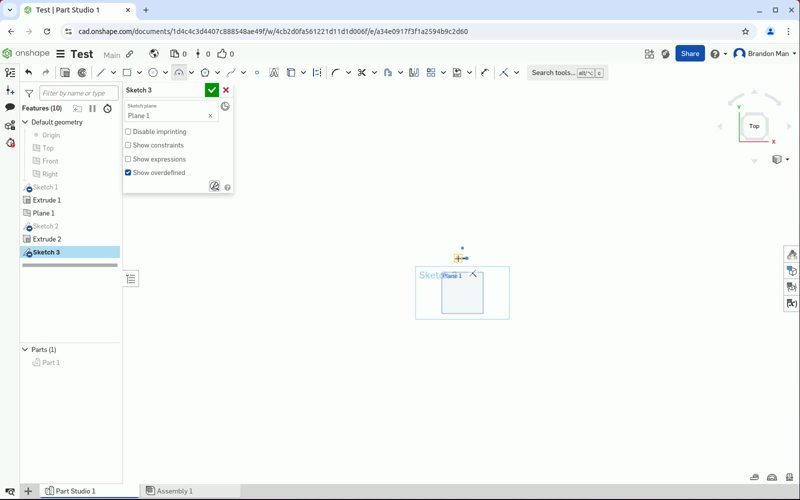
scroll(6)
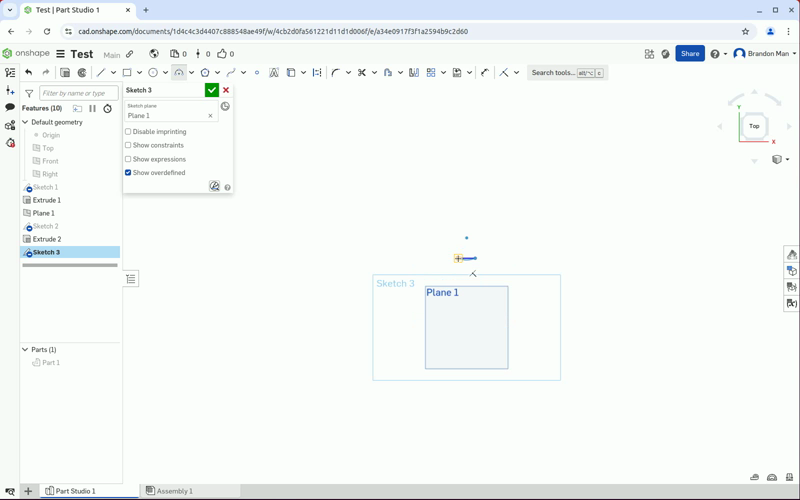
scroll(6)
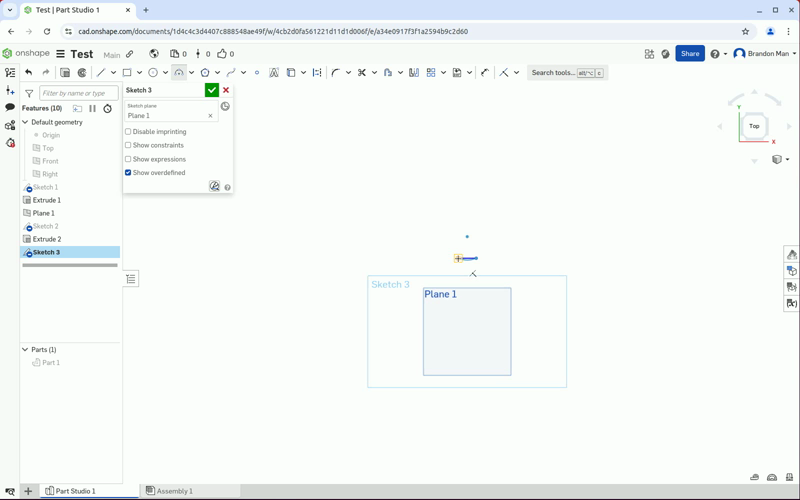
scroll(6)
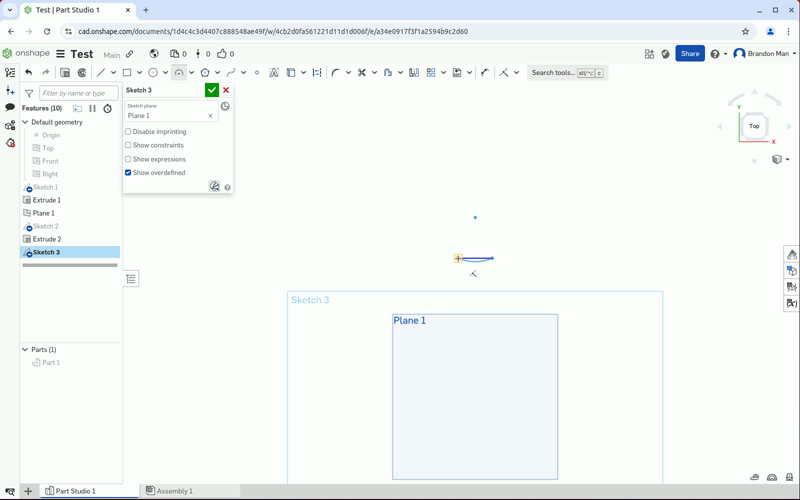
scroll(6)
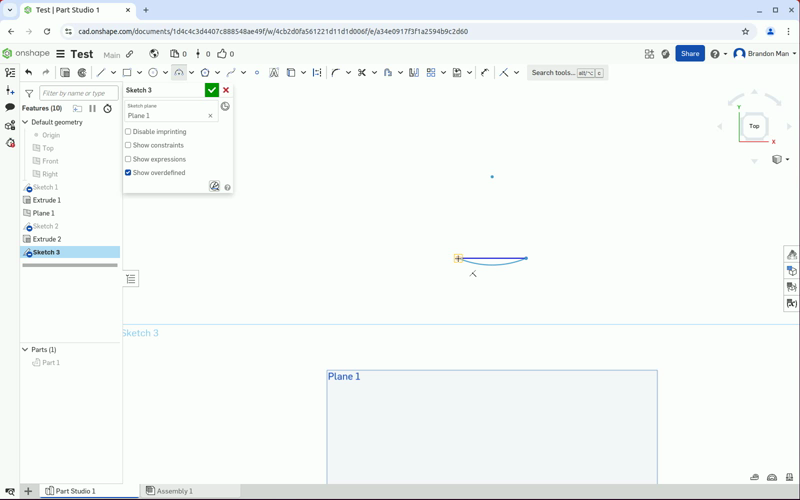
click(458, 258)
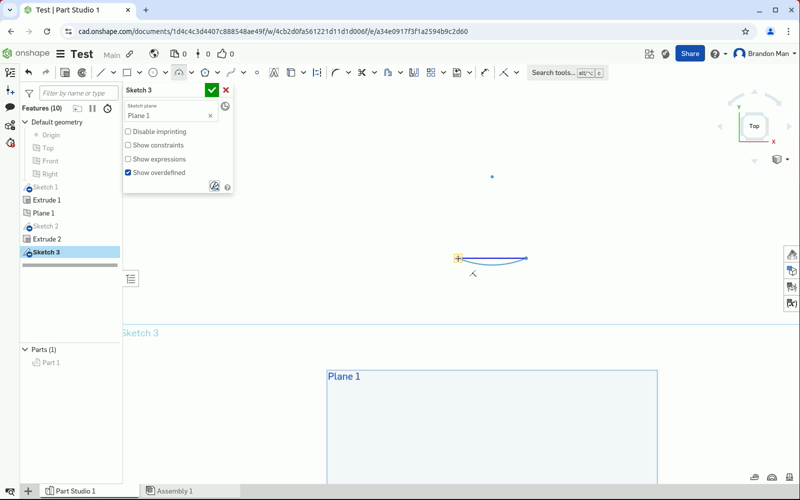
scroll(-6)
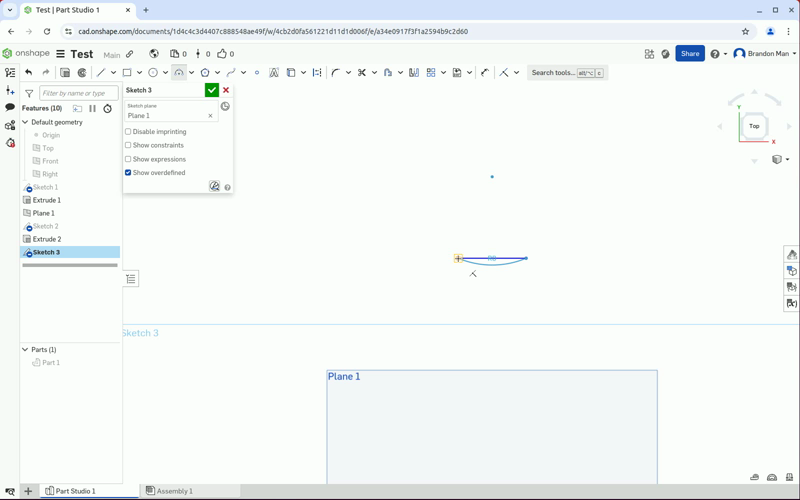
scroll(-6)
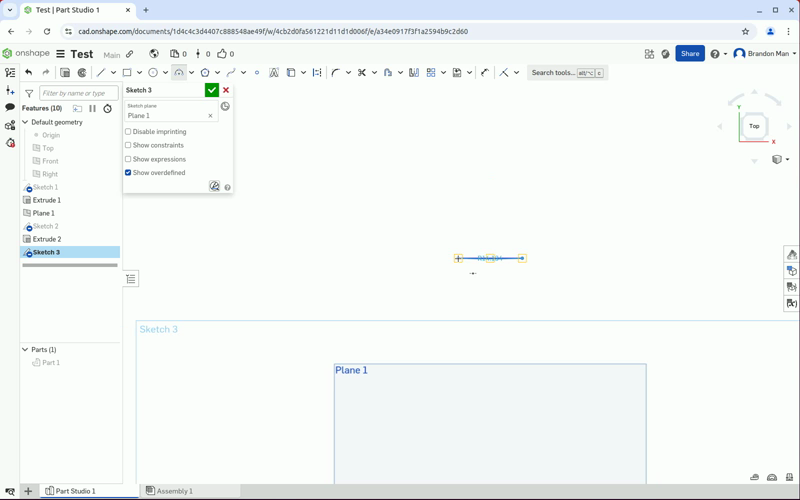
scroll(-6)
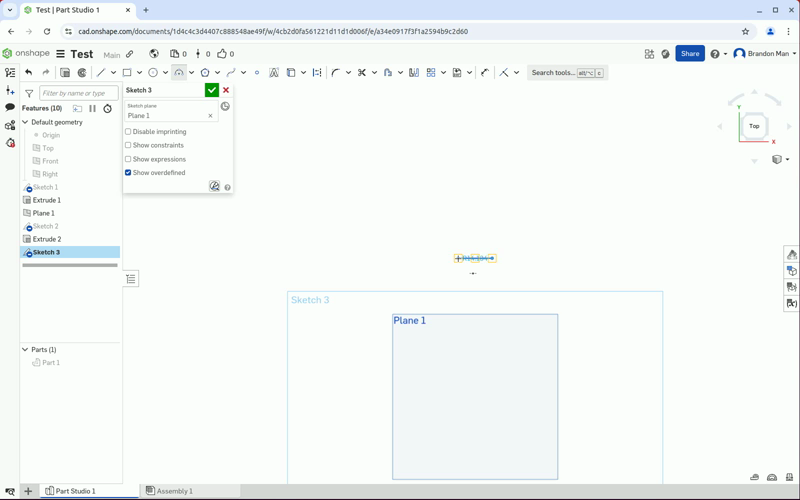
scroll(-6)
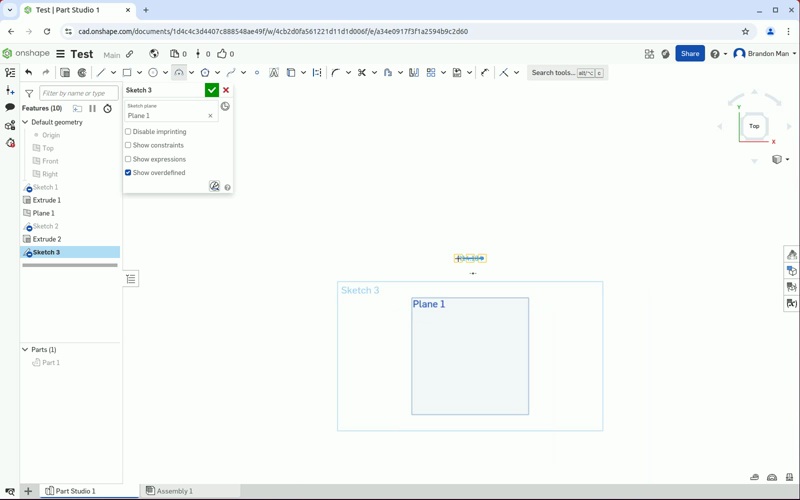
scroll(-6)
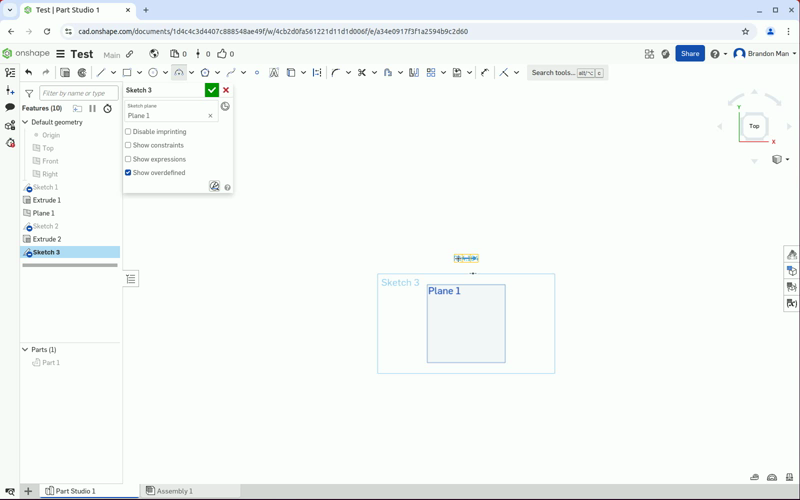
scroll(-6)
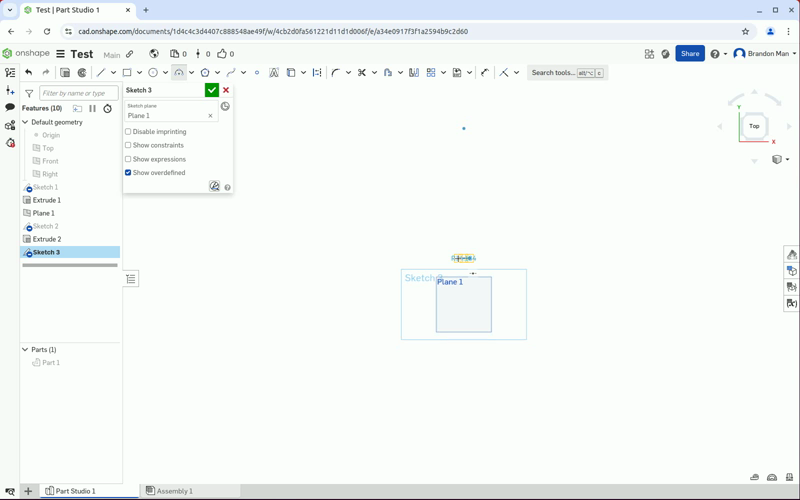
scroll(-6)
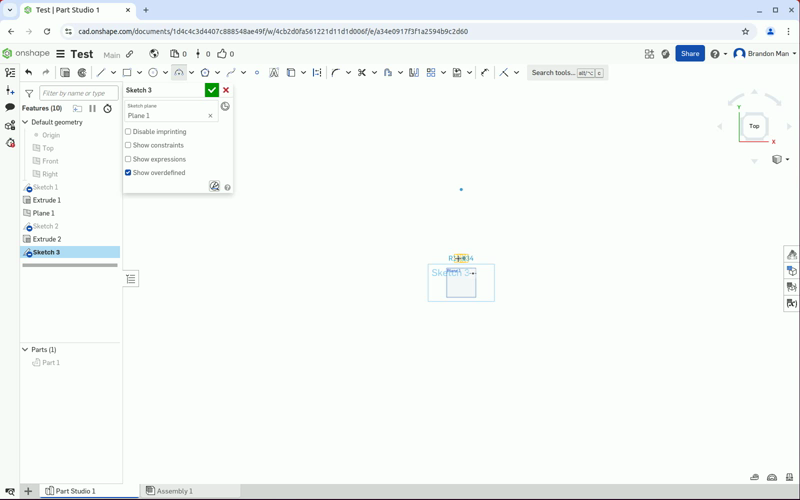
key_down(shift)
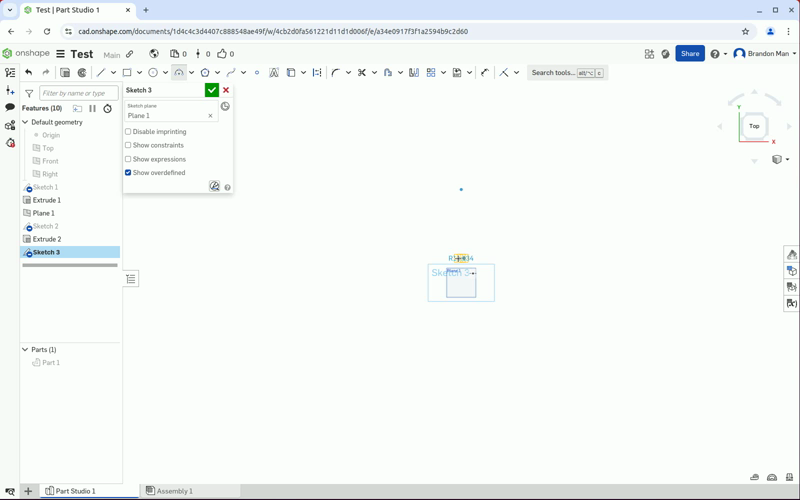
mouse_move(461, 257)
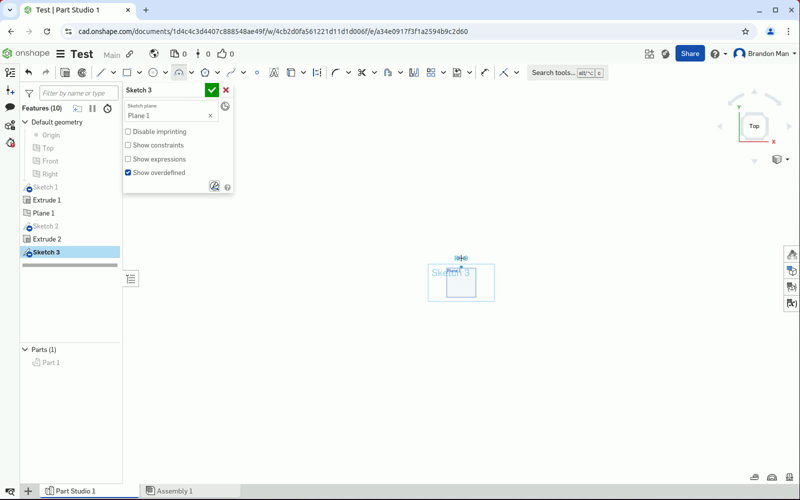
scroll(6)
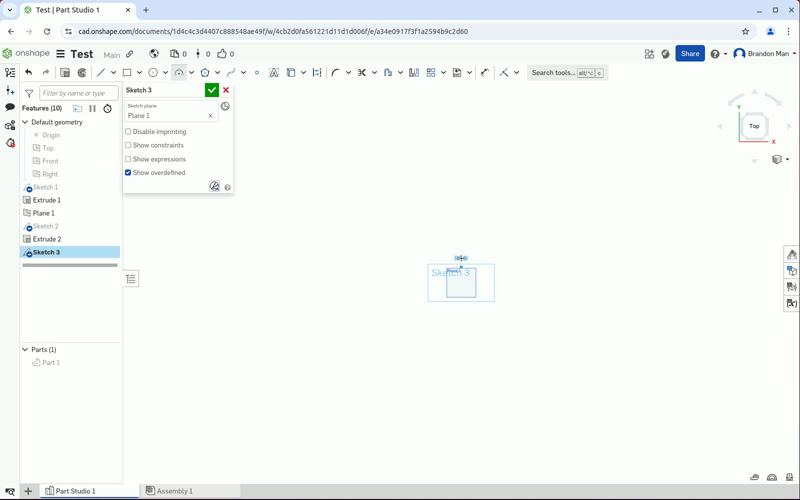
scroll(6)
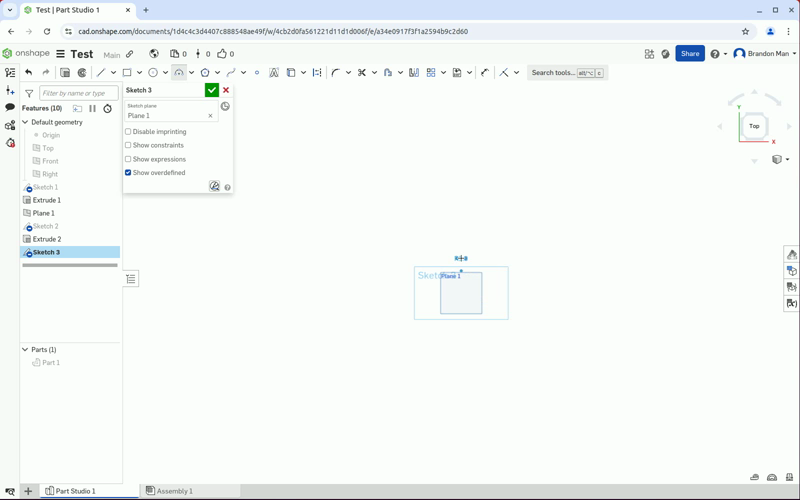
scroll(6)
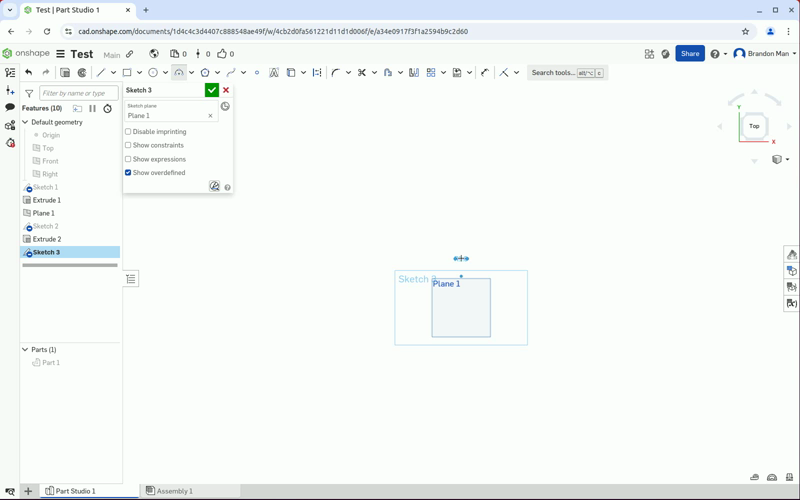
scroll(6)
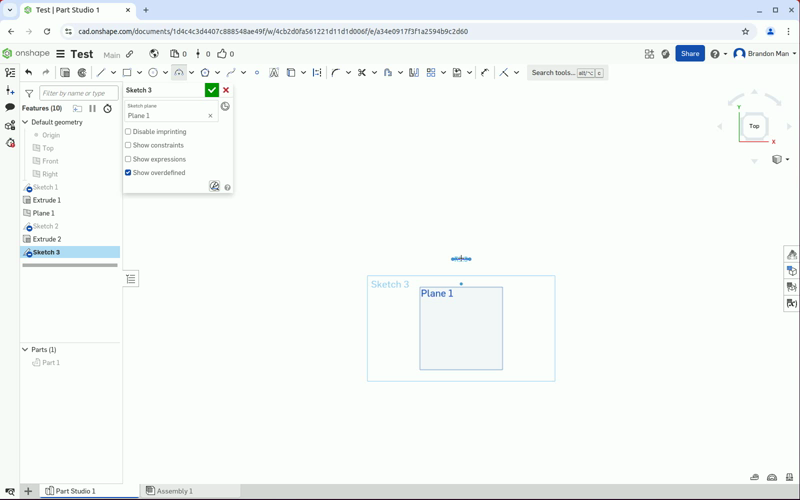
scroll(6)
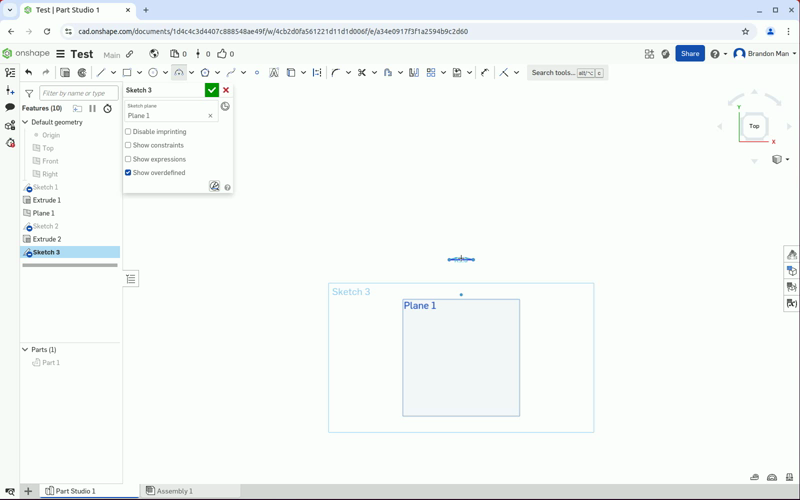
scroll(6)
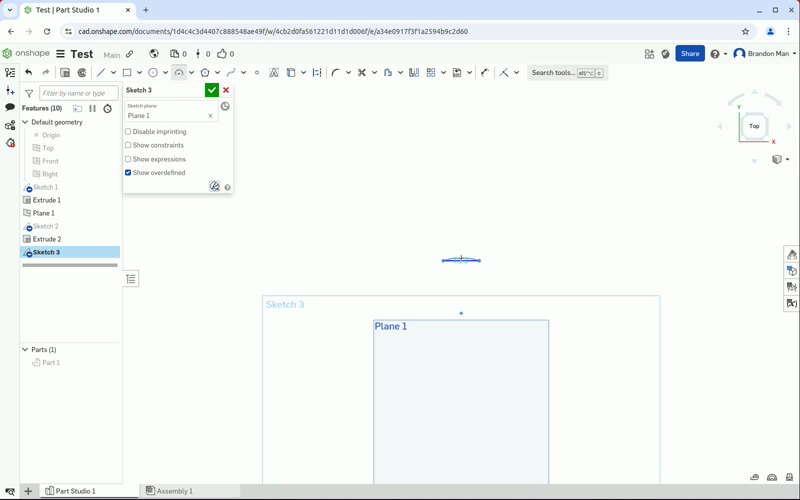
scroll(6)
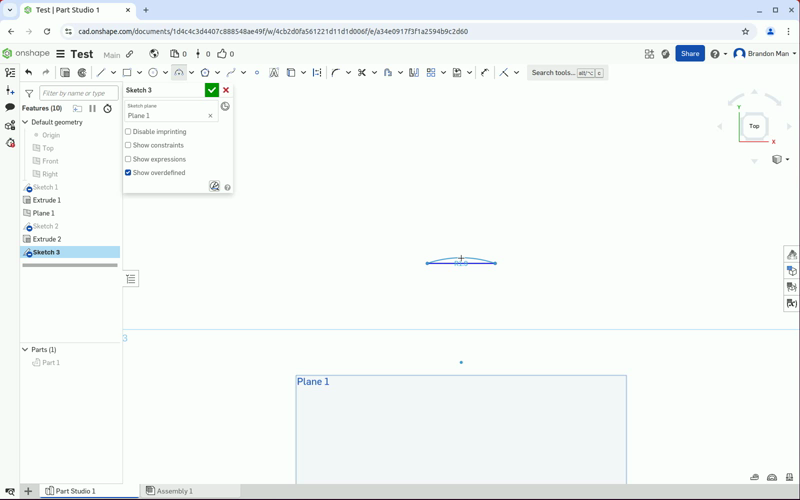
click(461, 257)
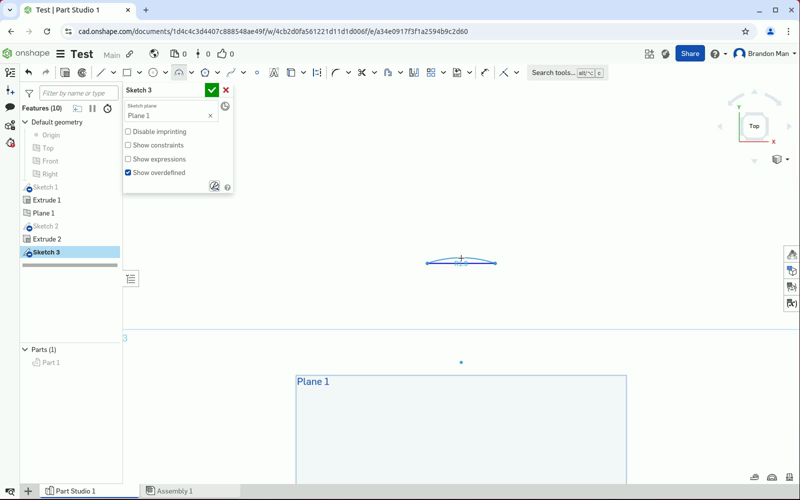
scroll(-6)
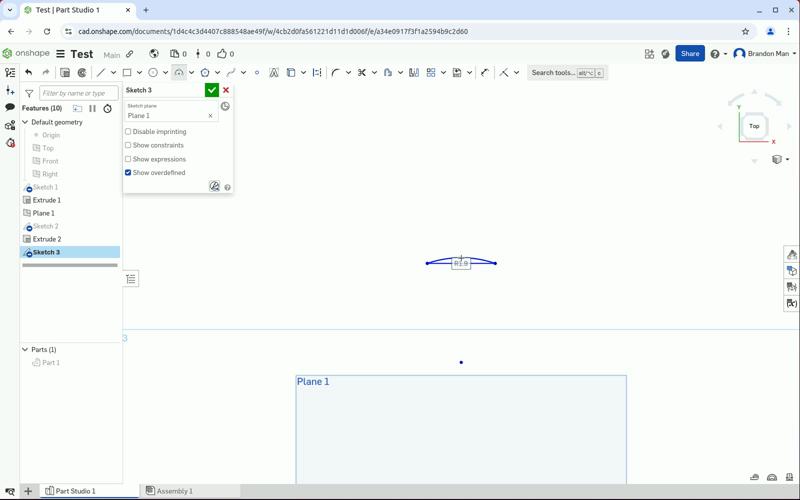
scroll(-6)
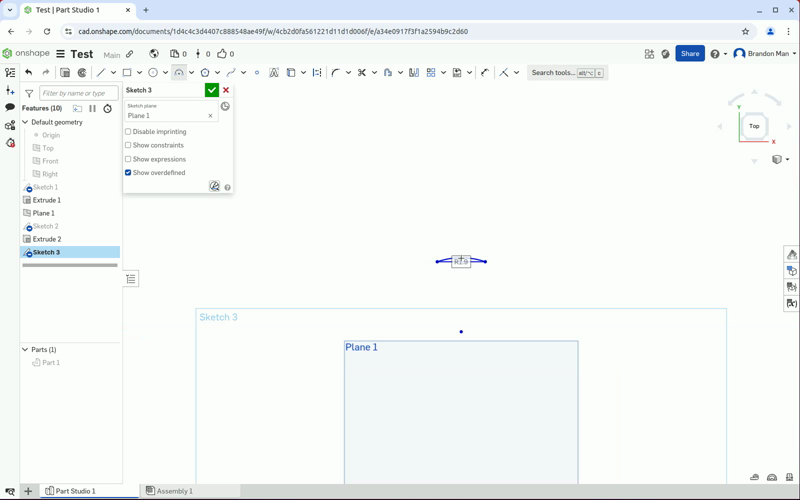
scroll(-6)
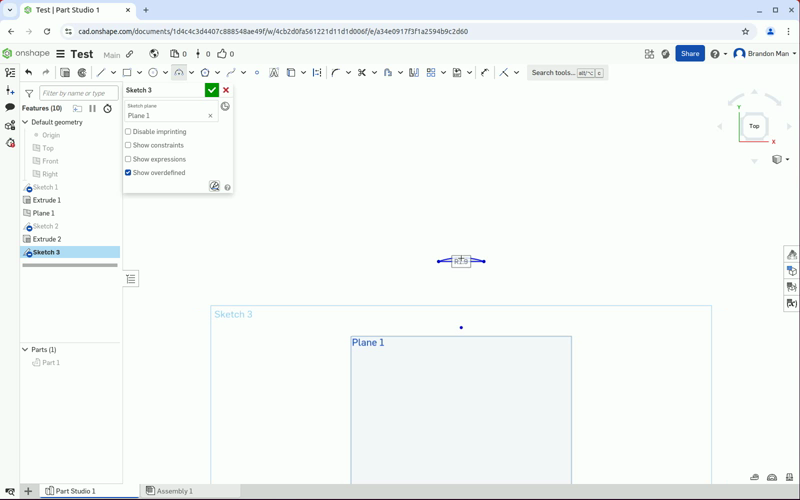
scroll(-6)
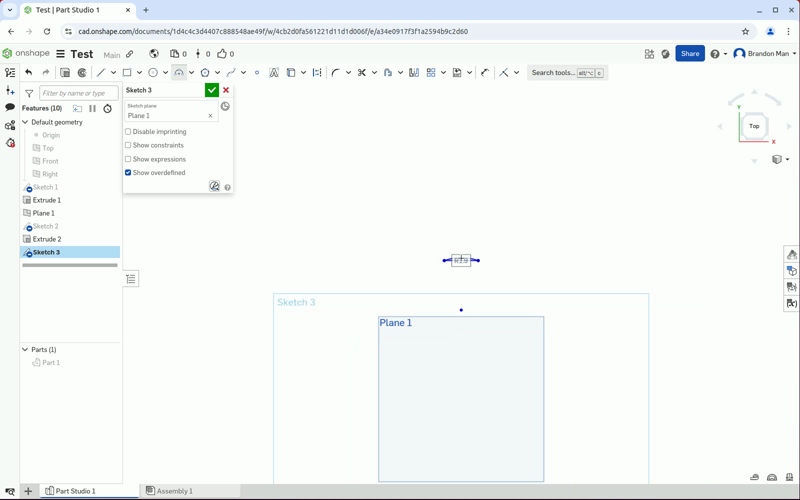
scroll(-6)
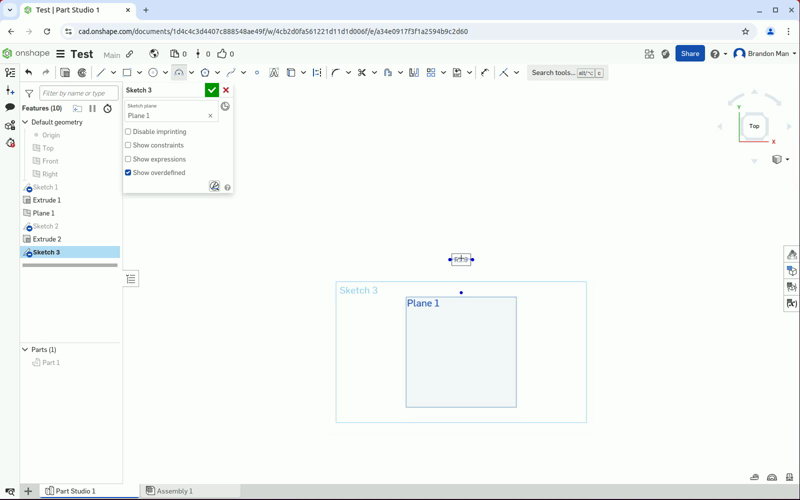
scroll(-6)
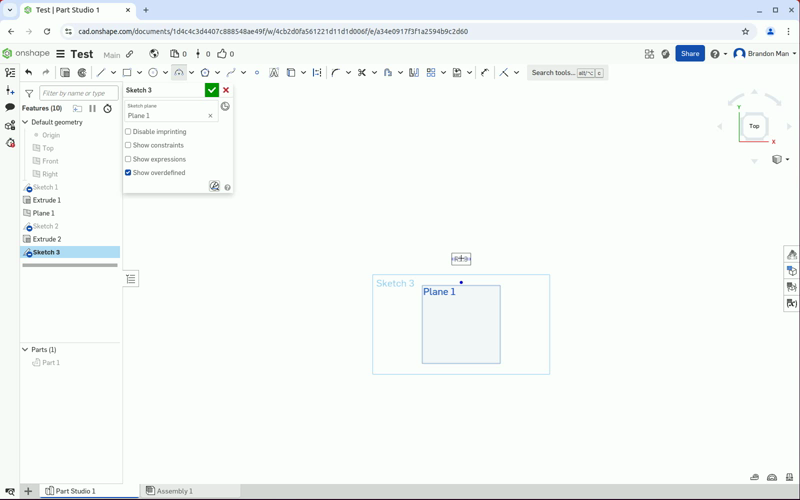
scroll(-6)
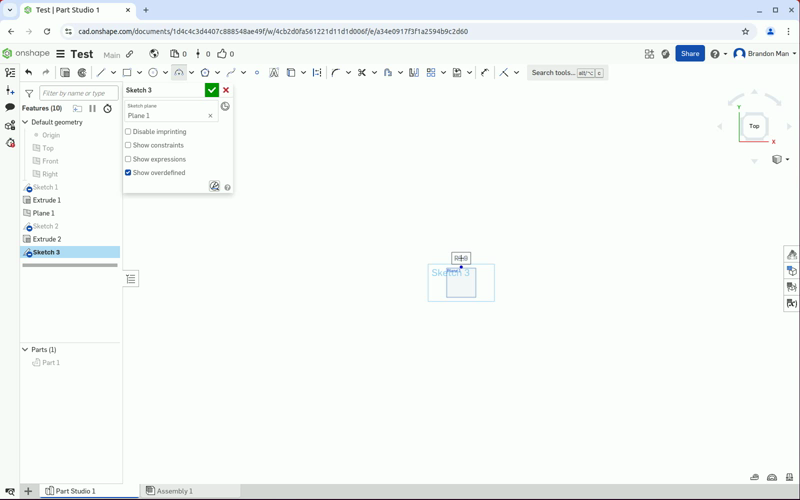
key_up(shift)
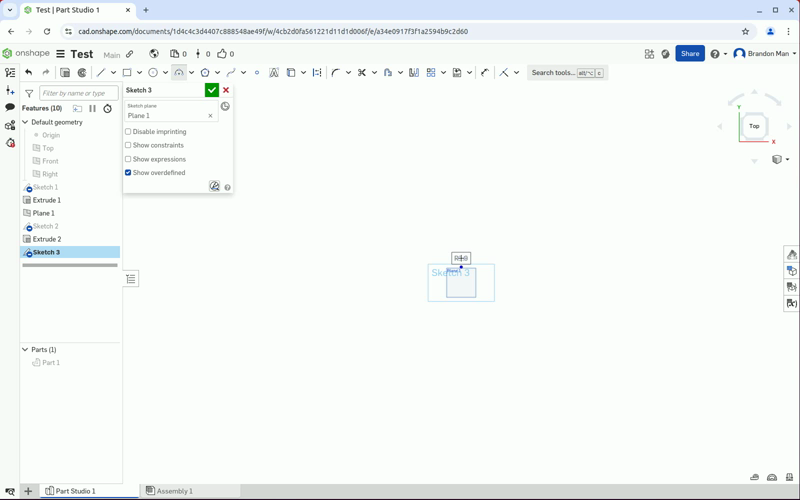
key(esc)
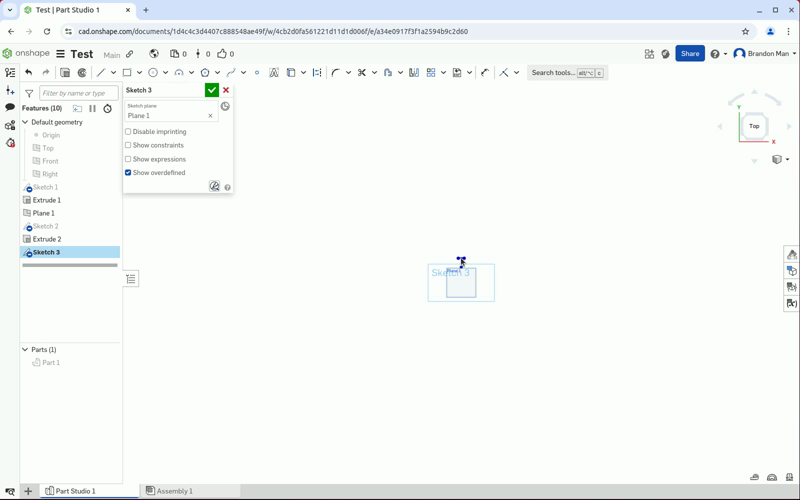
mouse_move(459, 258)
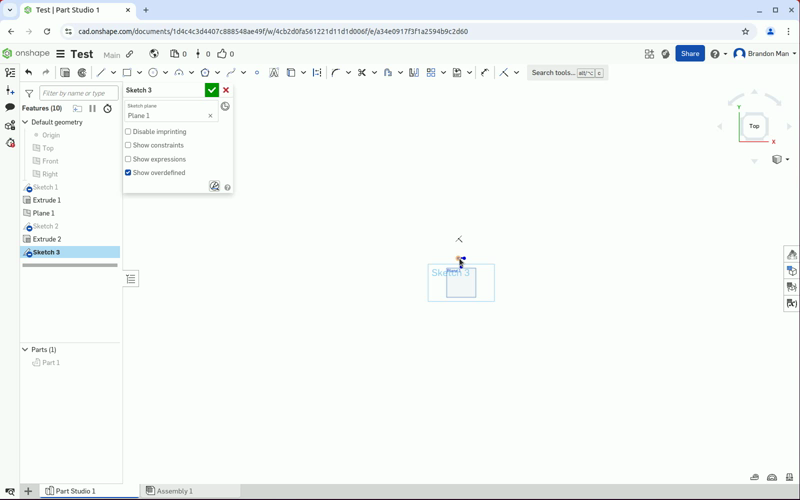
scroll(6)
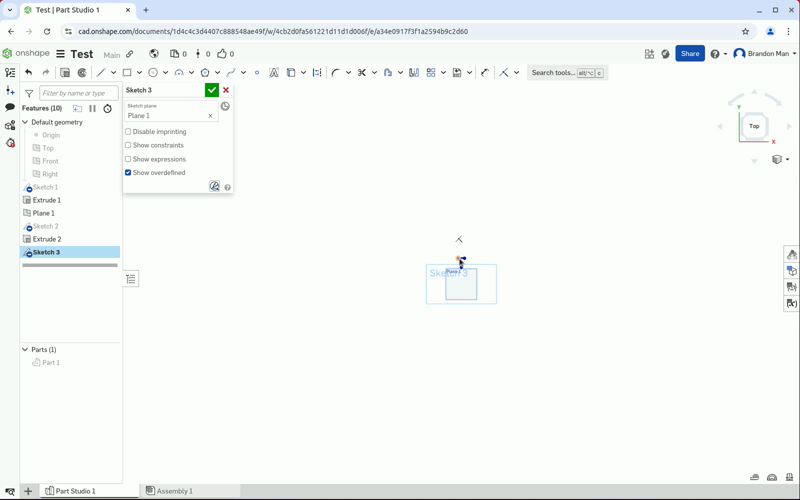
scroll(6)
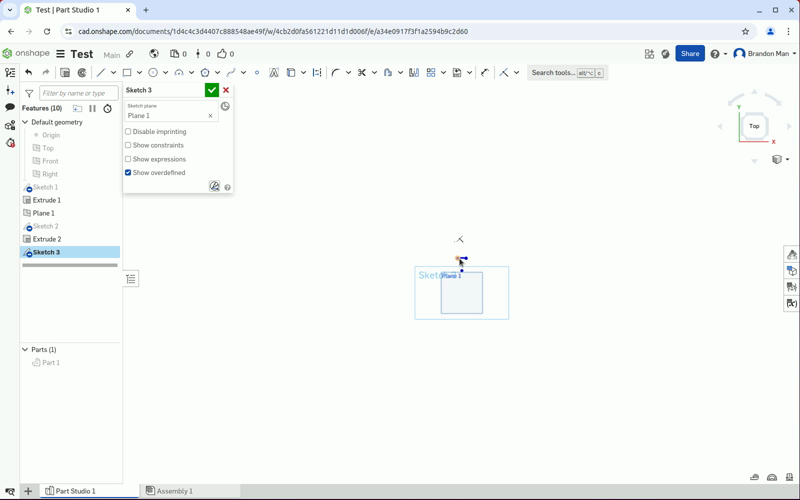
scroll(6)
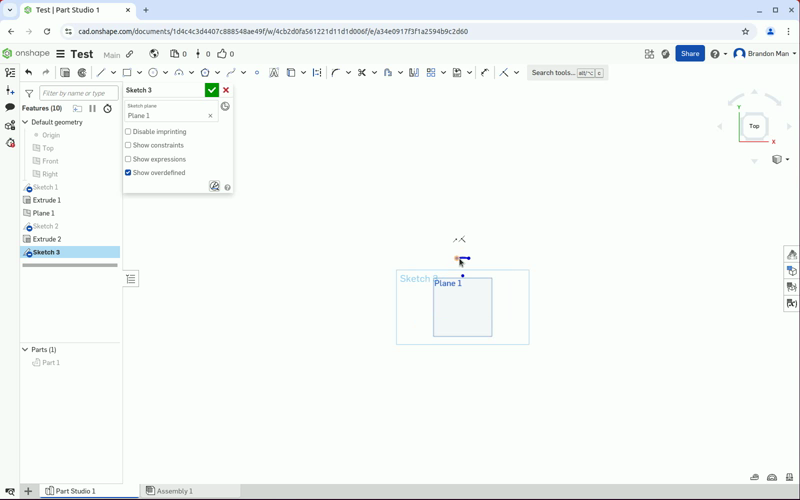
scroll(6)
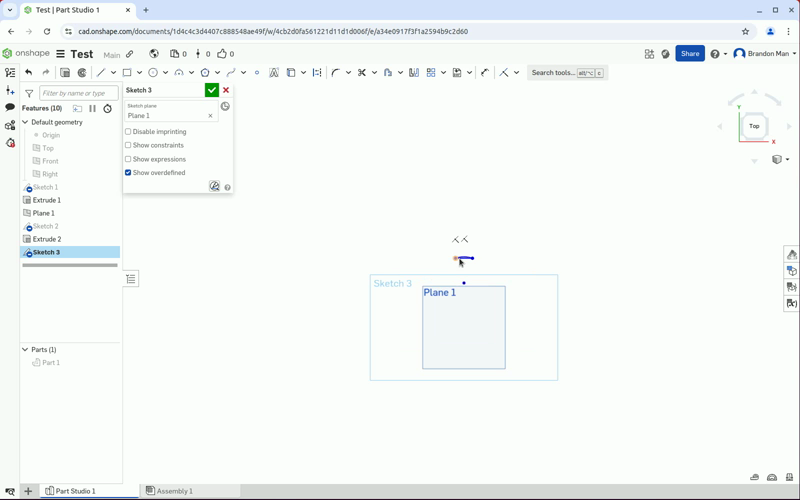
scroll(6)
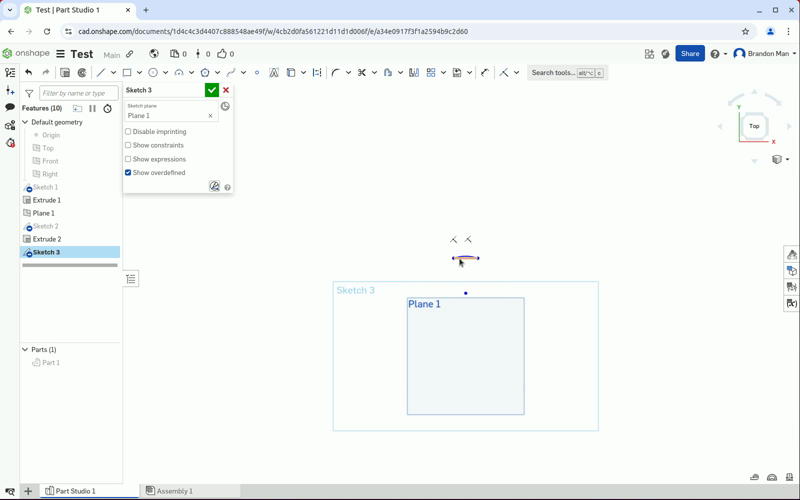
scroll(6)
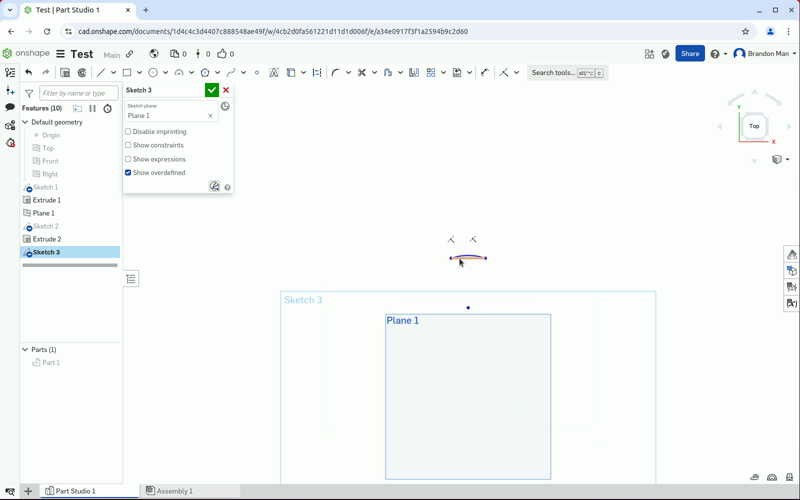
scroll(6)
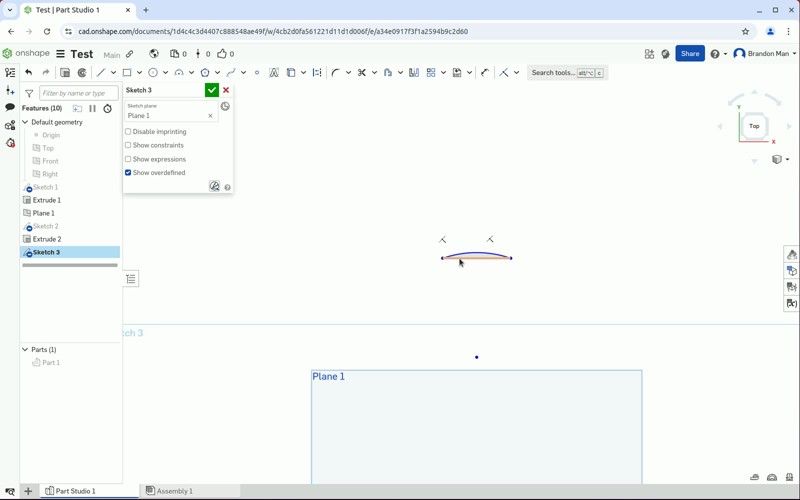
click(459, 258)
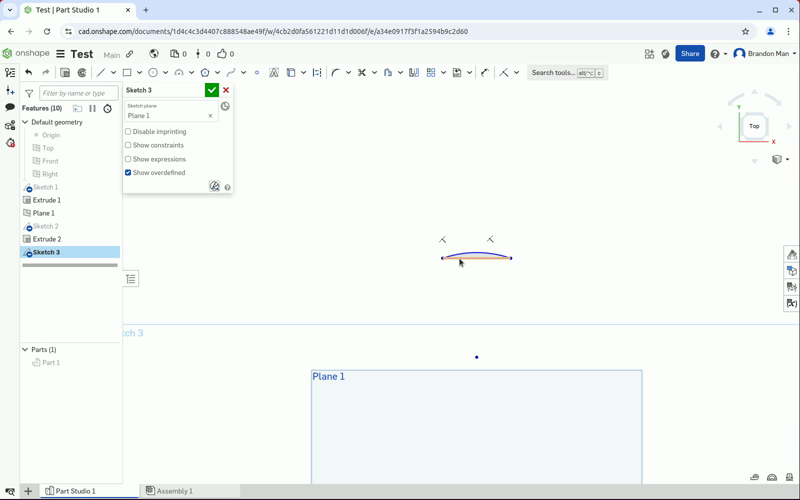
scroll(-6)
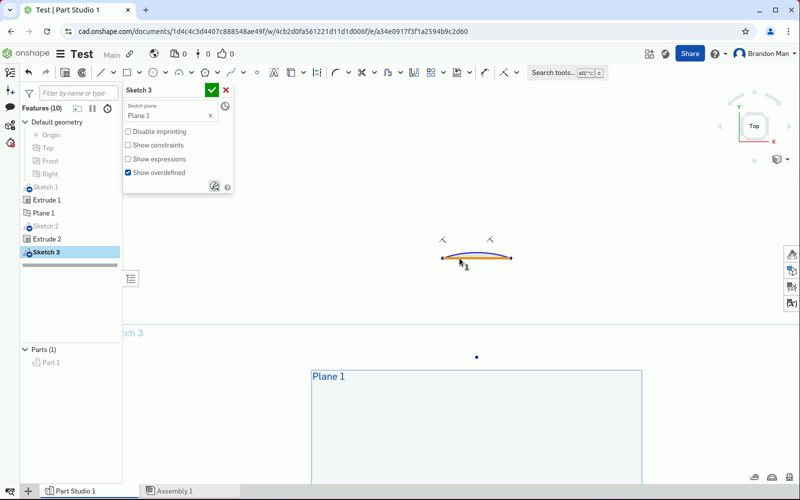
scroll(-6)
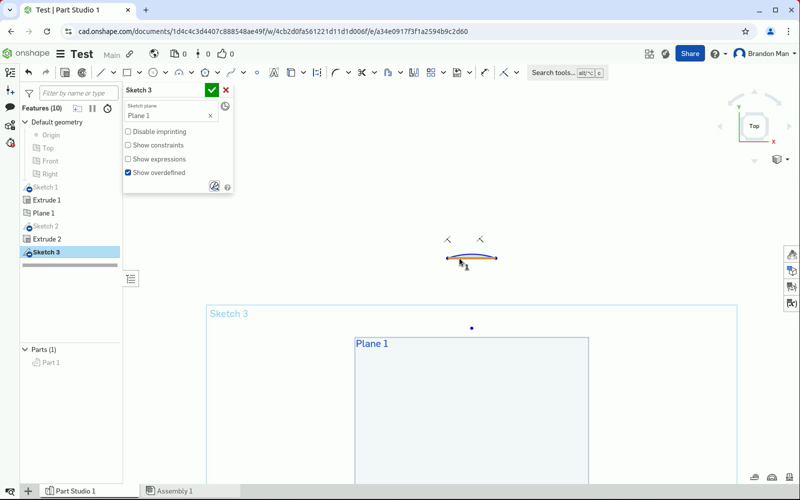
scroll(-6)
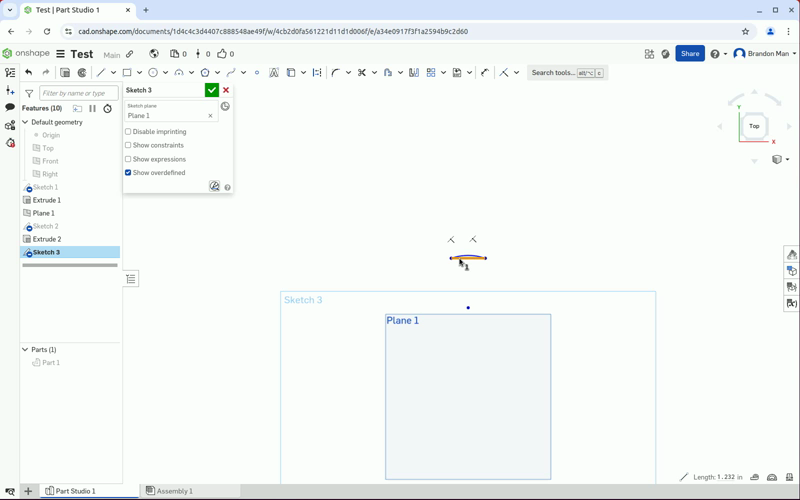
scroll(-6)
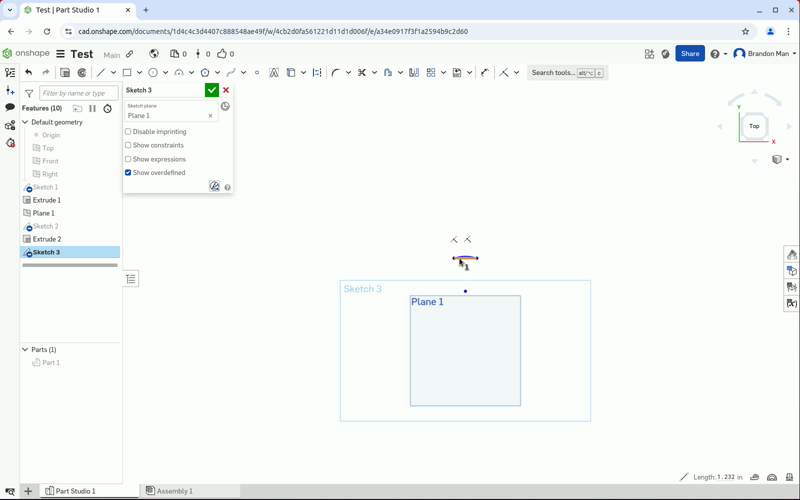
scroll(-6)
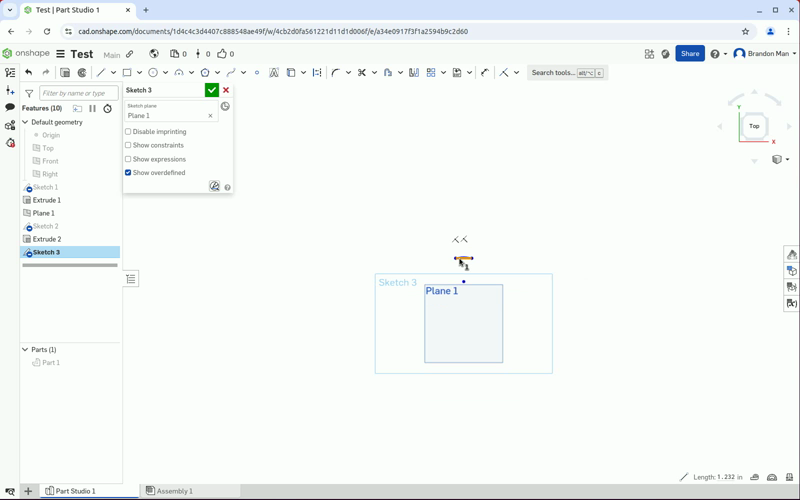
scroll(-6)
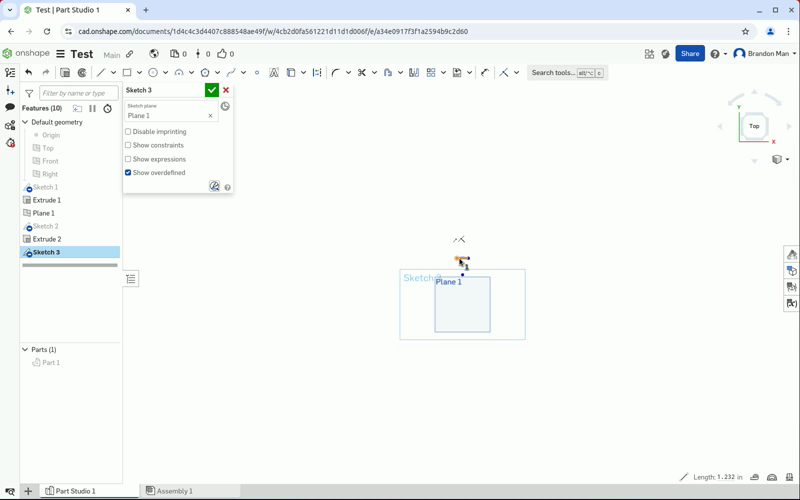
scroll(-6)
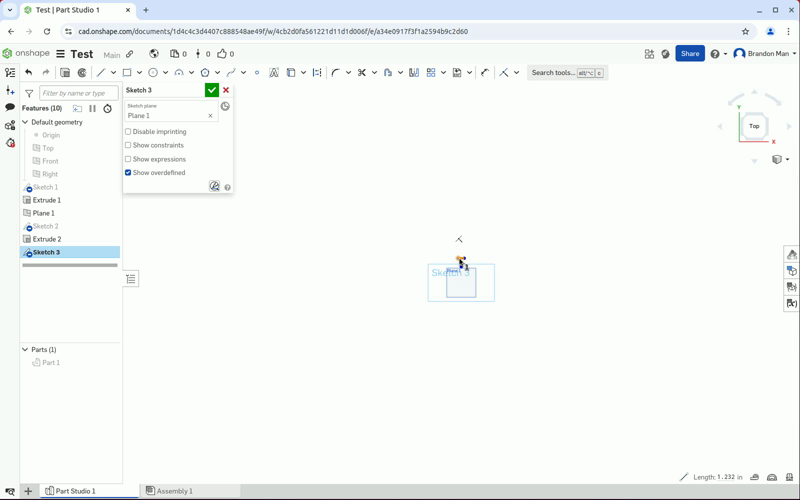
mouse_move(73, 352)
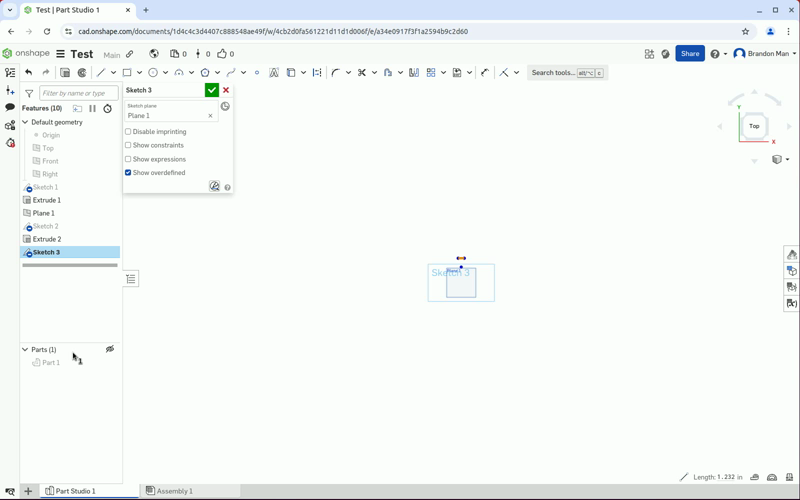
key(shift+y)
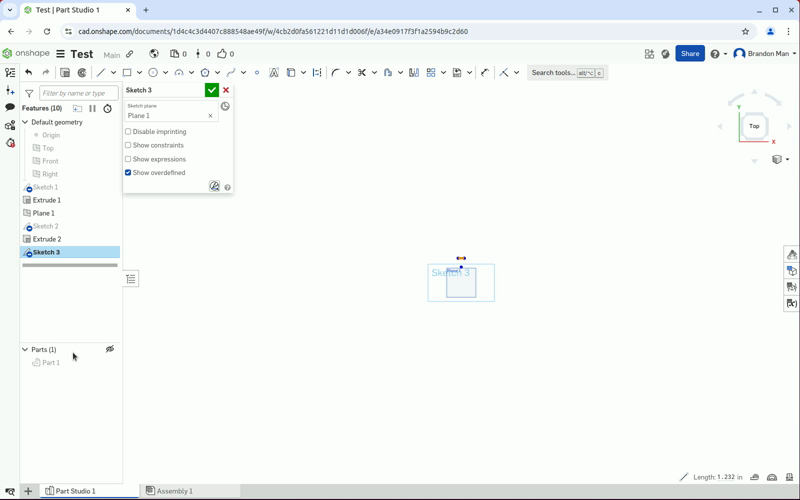
key(shift+e)
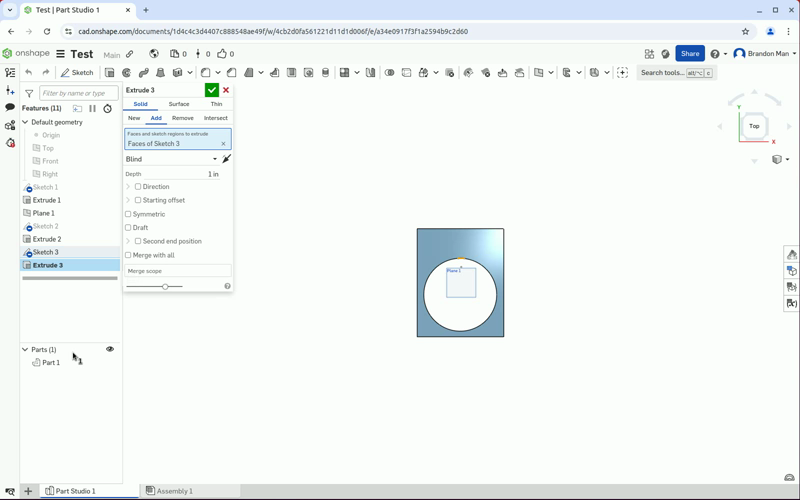
mouse_move(143, 106)
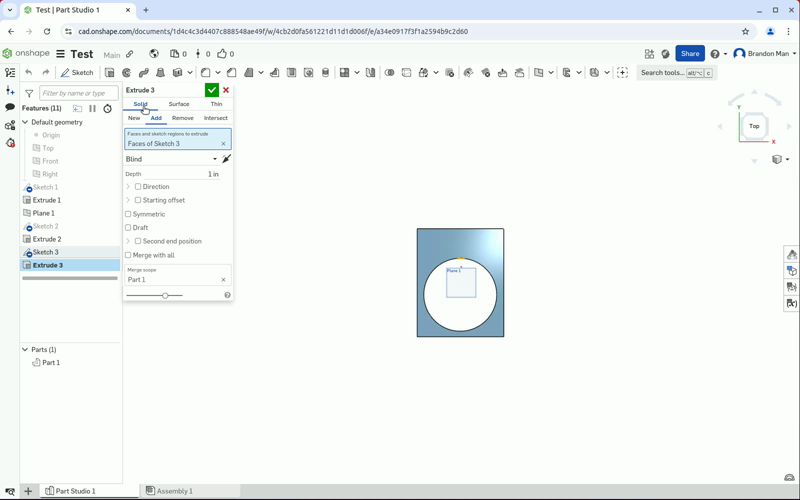
click(143, 106)
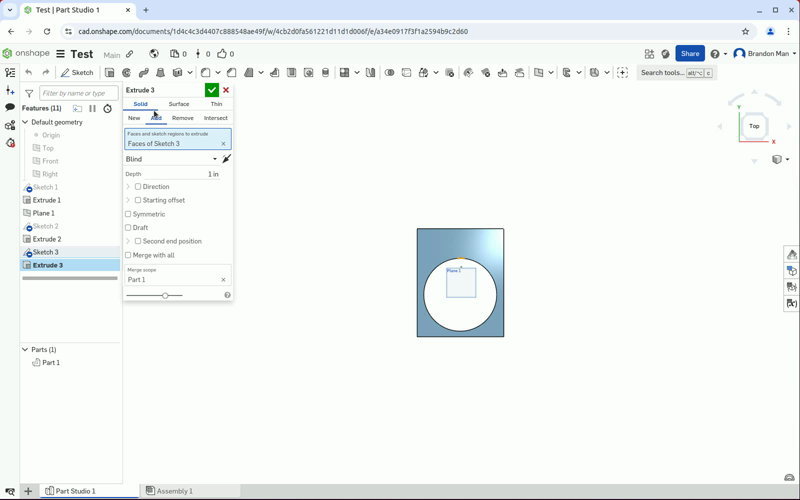
mouse_move(186, 120)
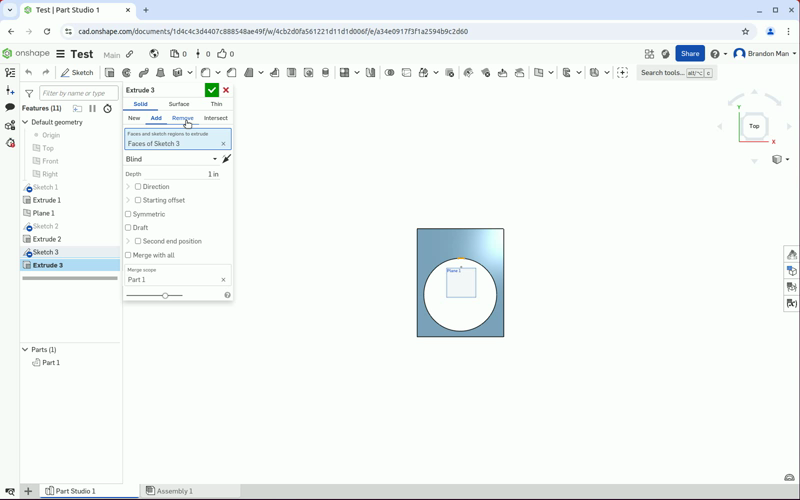
click(186, 120)
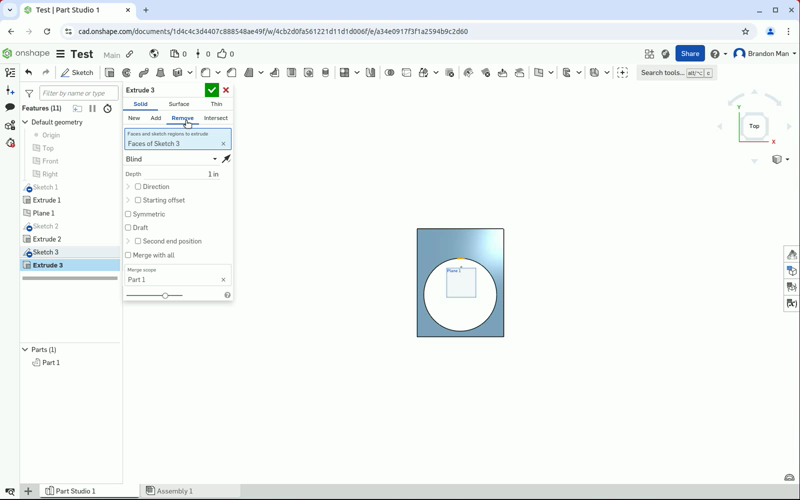
key(tab, 4)
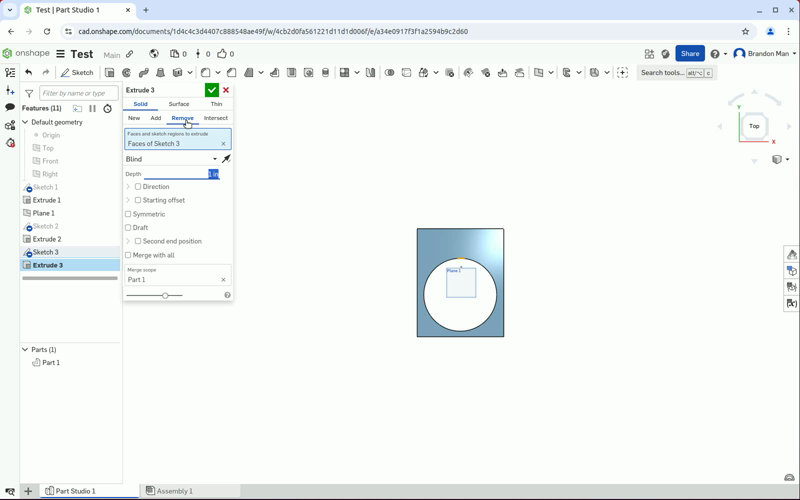
text(8.906)
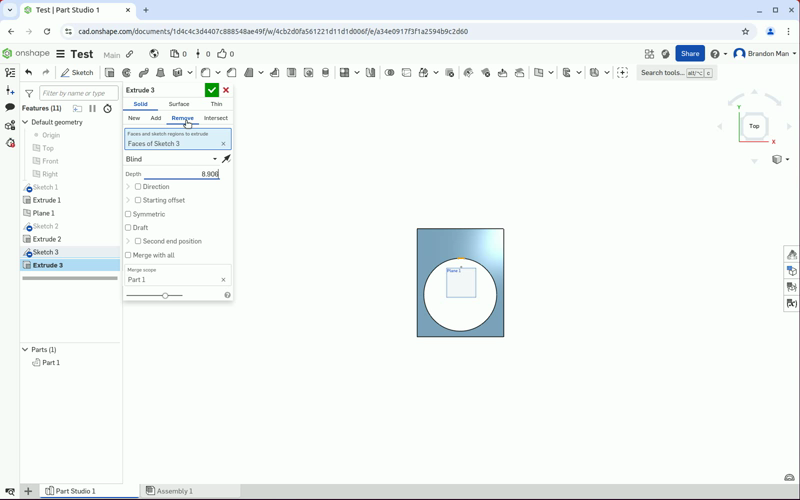
key(tab, 6)
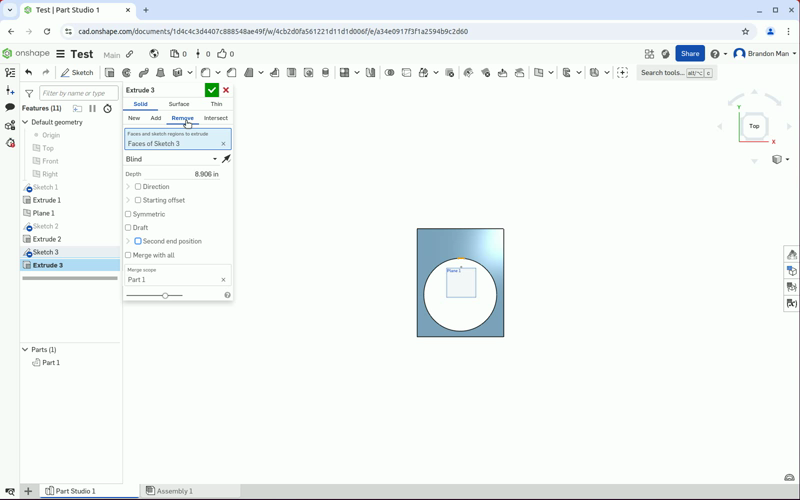
key(space)
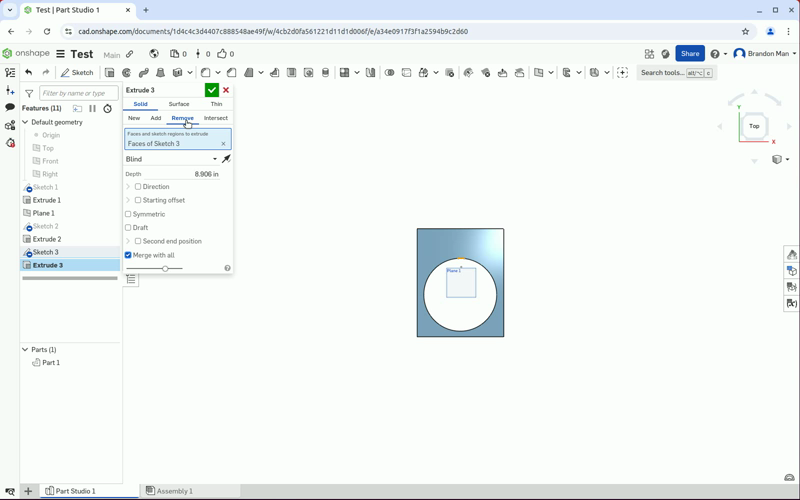
key(enter)
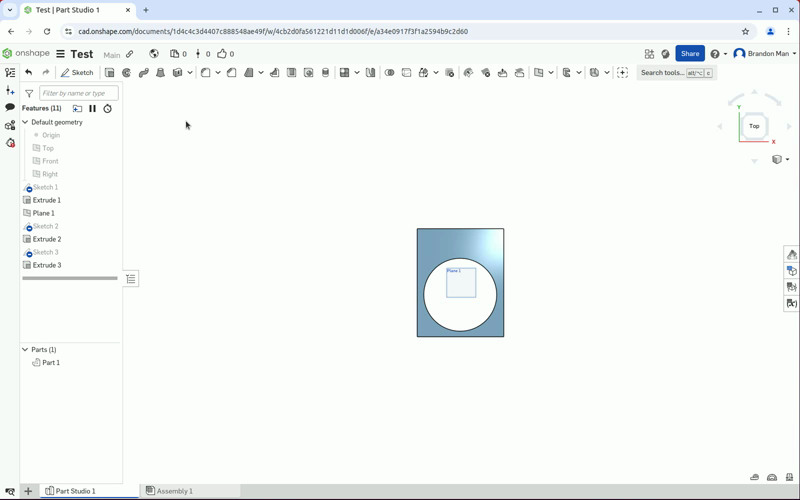
key(shift+h)
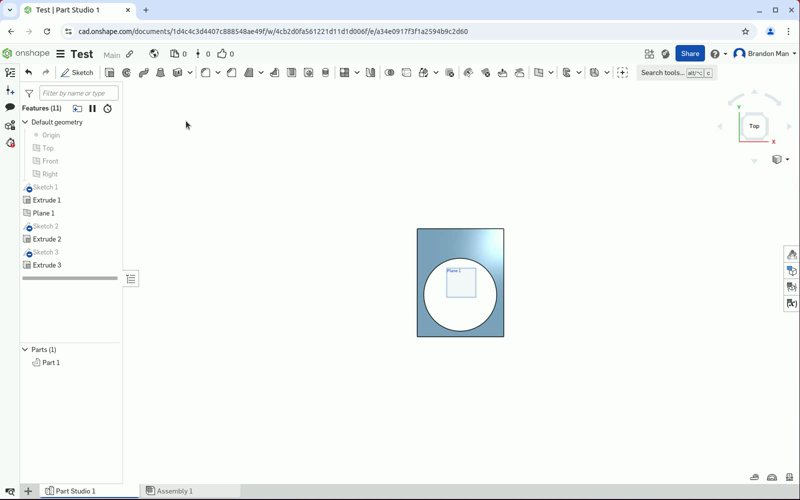
key(shift+h)
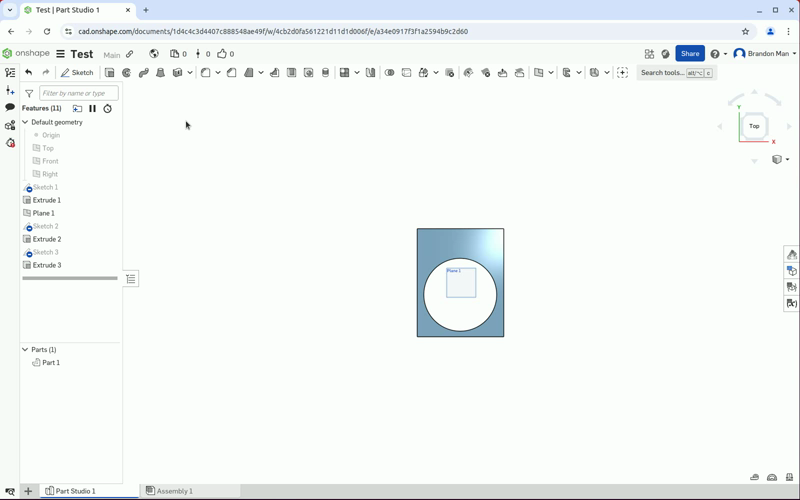
mouse_move(73, 189)
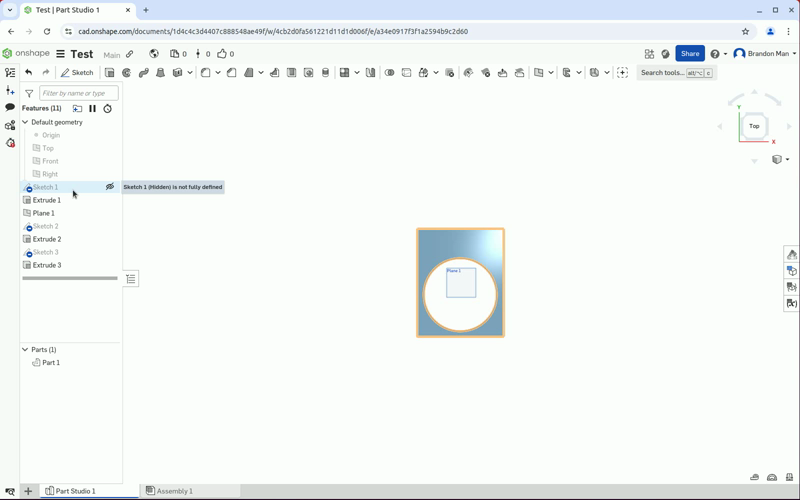
click(73, 189)
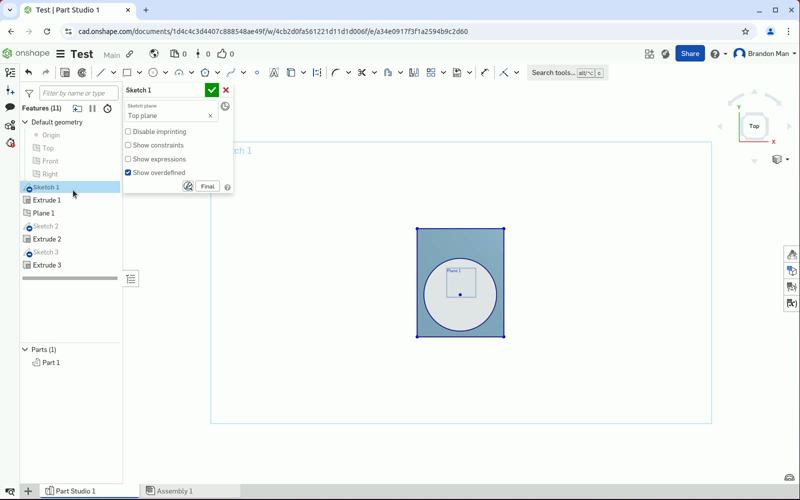
mouse_move(229, 92)
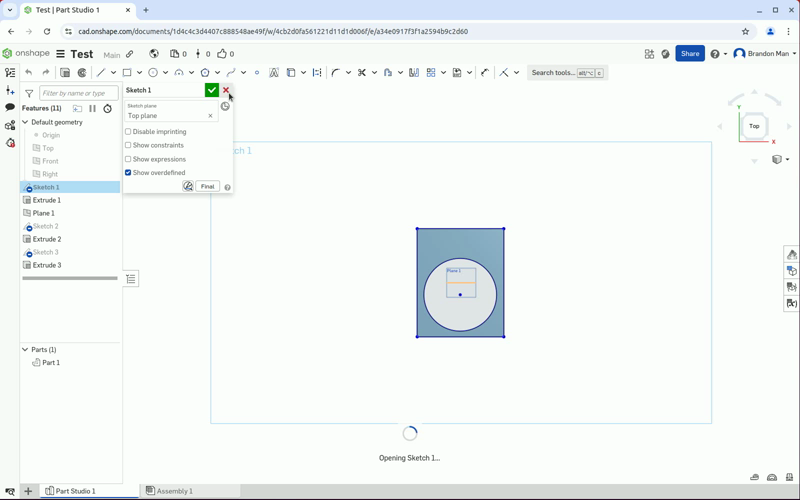
click(229, 92)
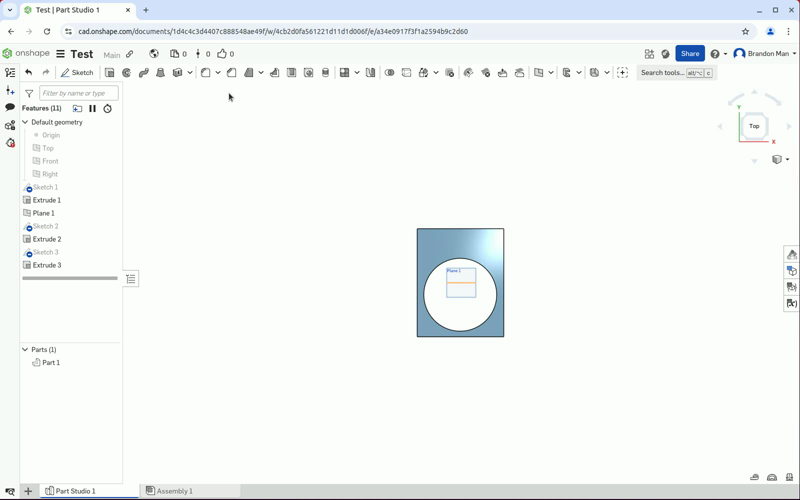
mouse_move(73, 352)
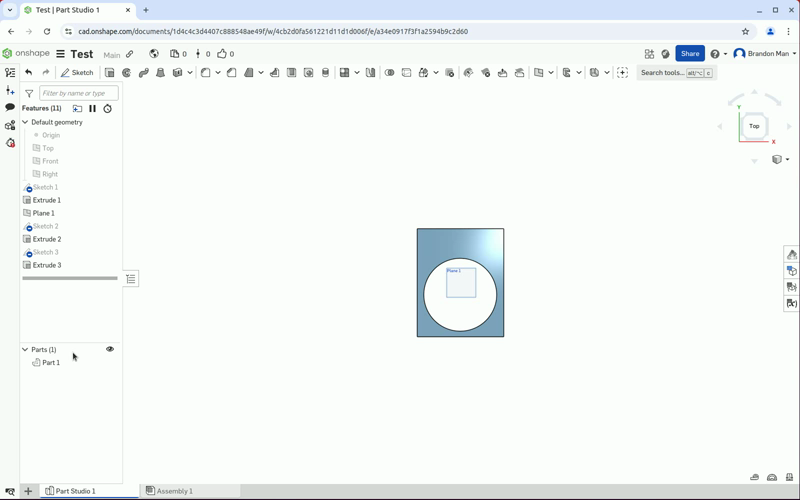
key(y)
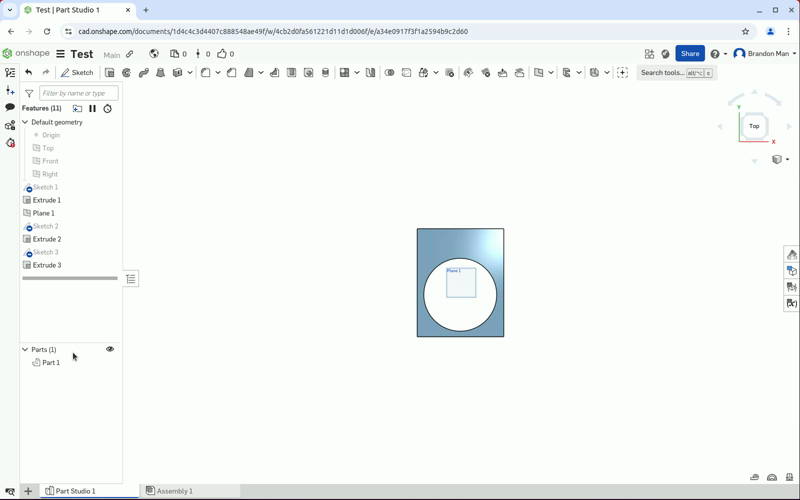
key(shift+p)
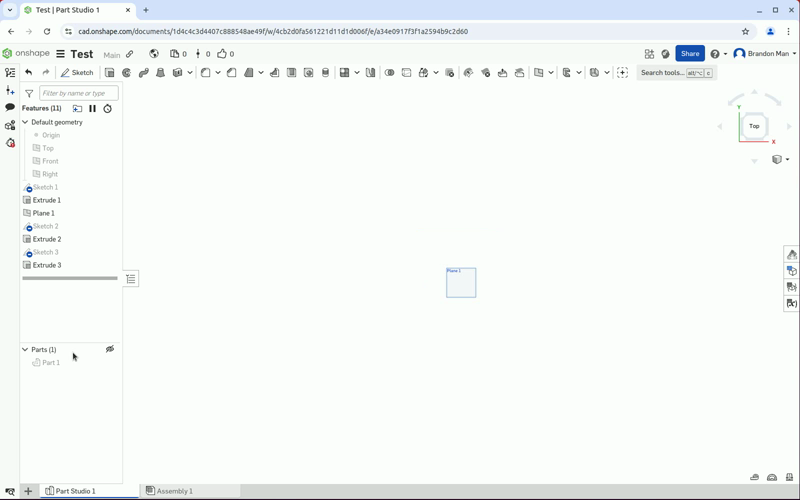
key(space)
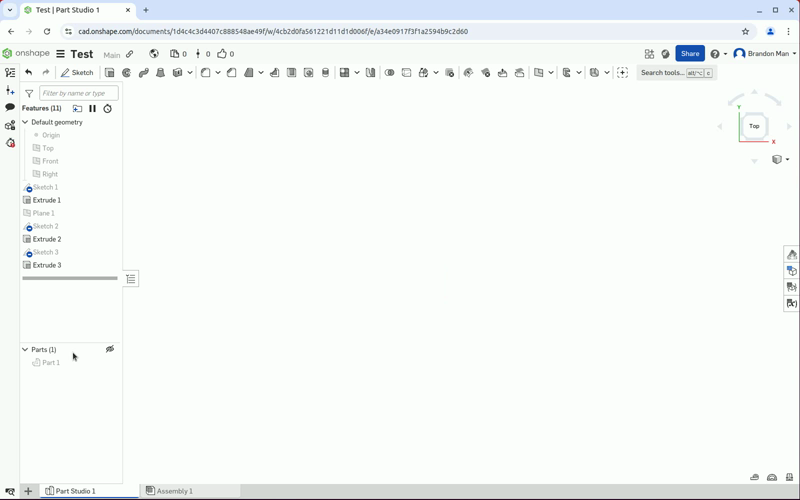
key_down(shift)
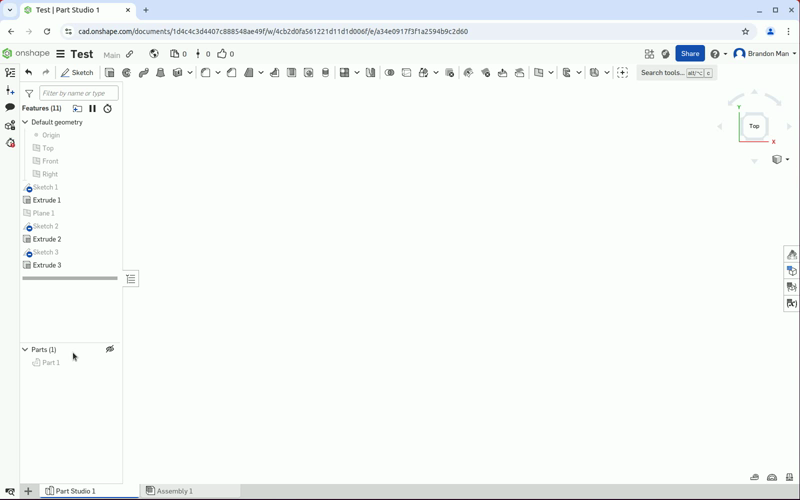
key(up)
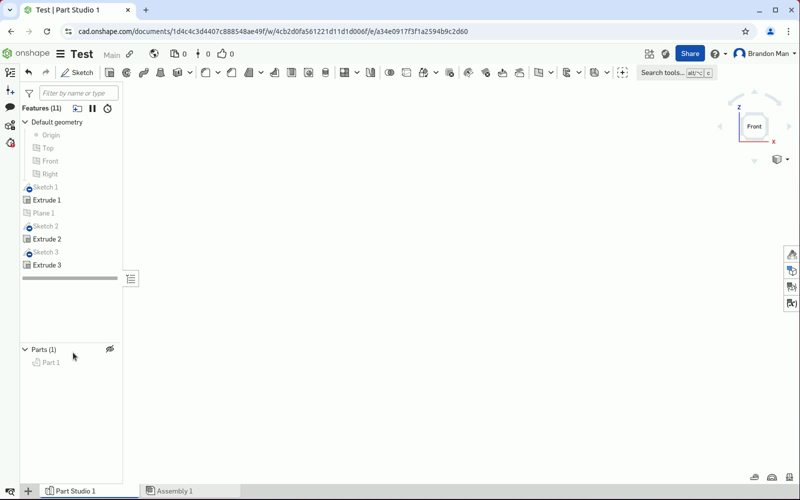
key_up(shift)
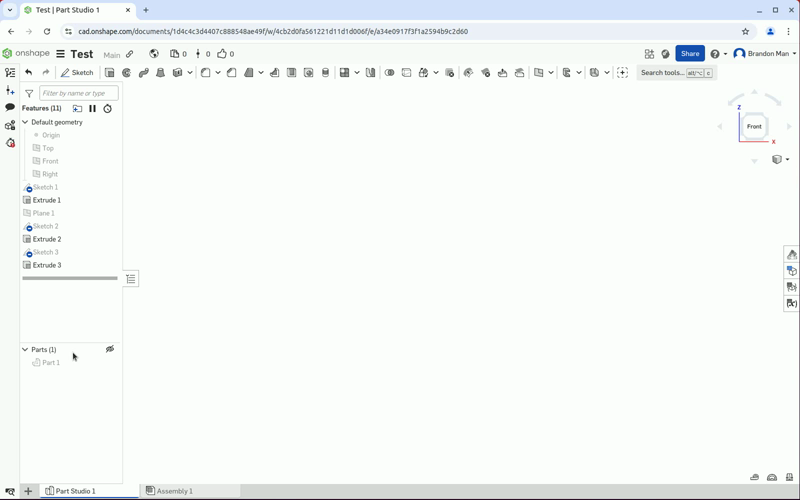
key(space)
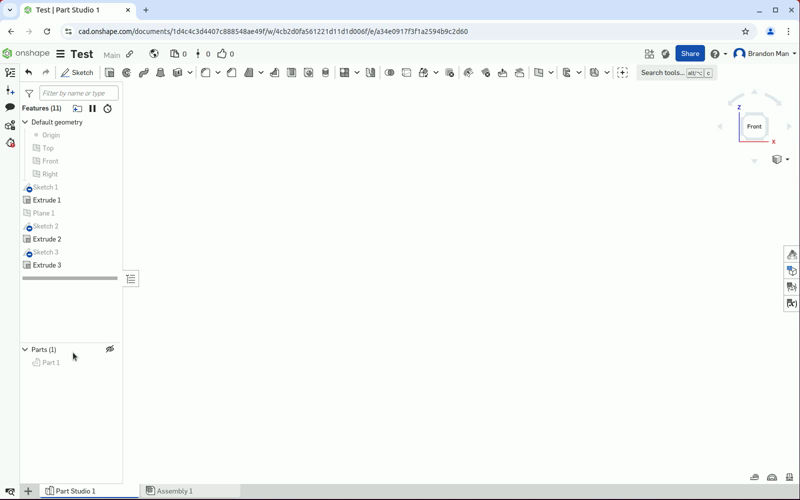
key_down(shift)
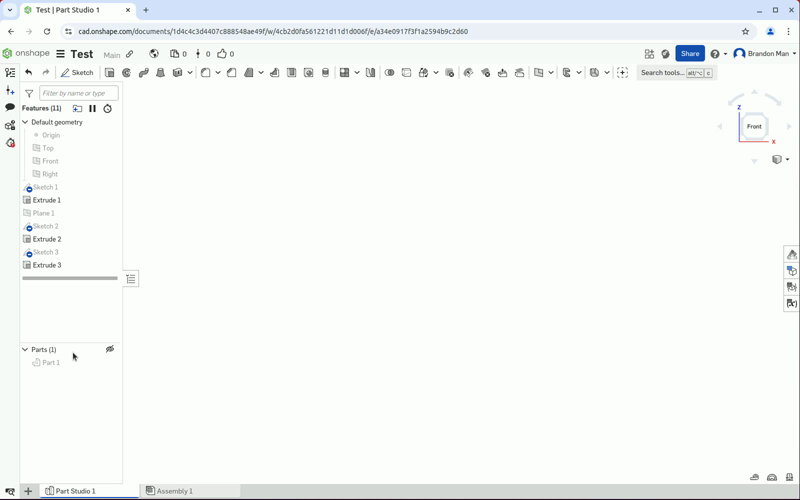
key(left)
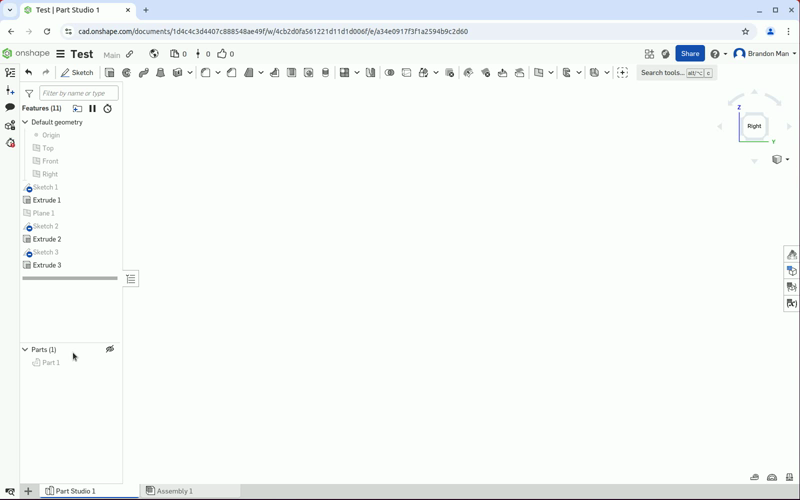
key_up(shift)
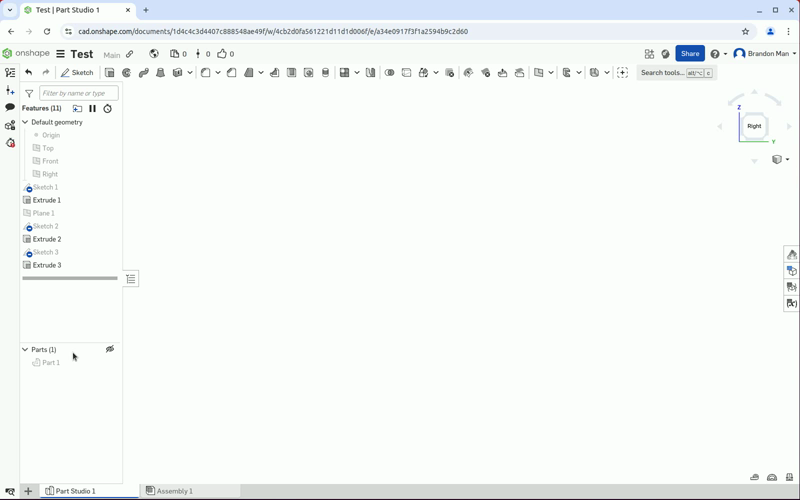
mouse_move(73, 352)
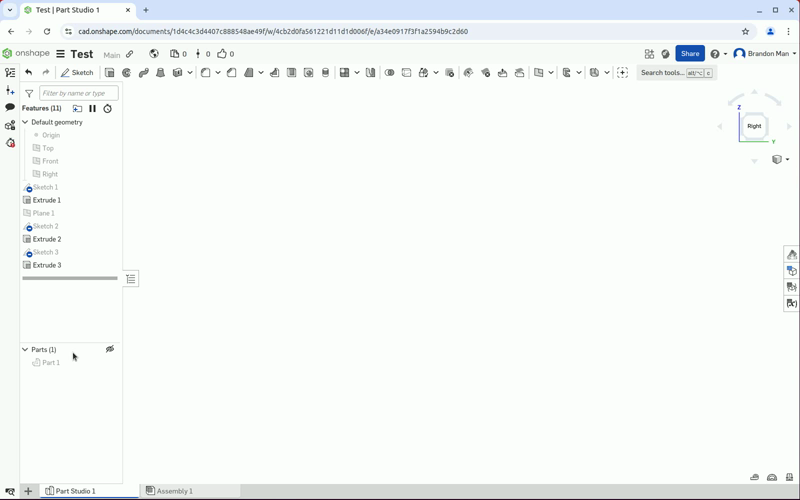
key(shift+y)
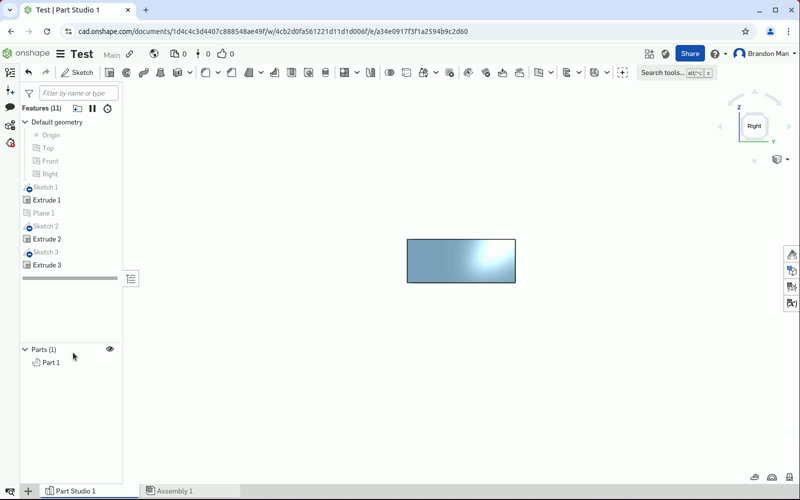
mouse_move(541, 75)
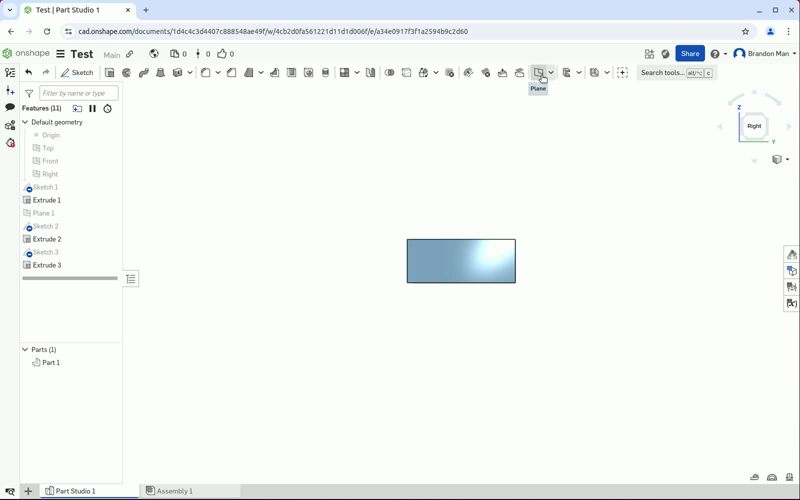
click(541, 75)
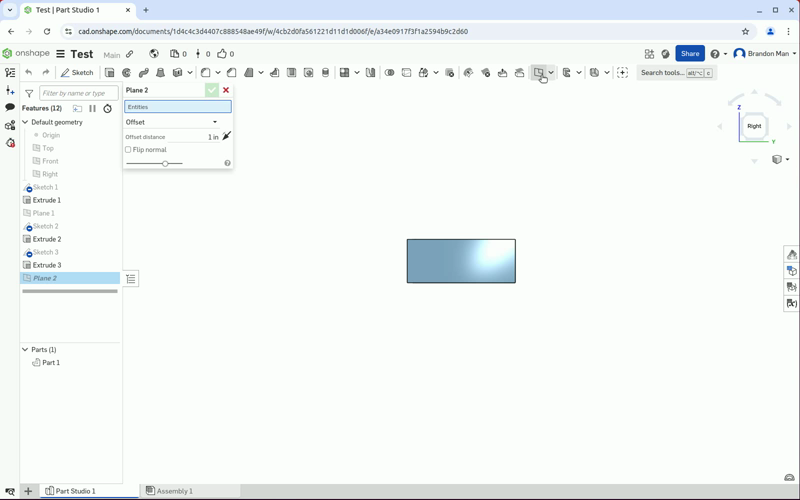
mouse_move(73, 176)
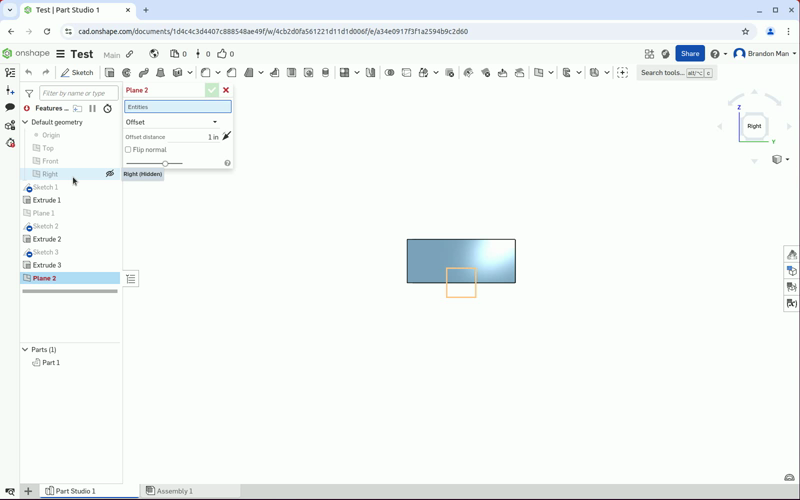
click(73, 176)
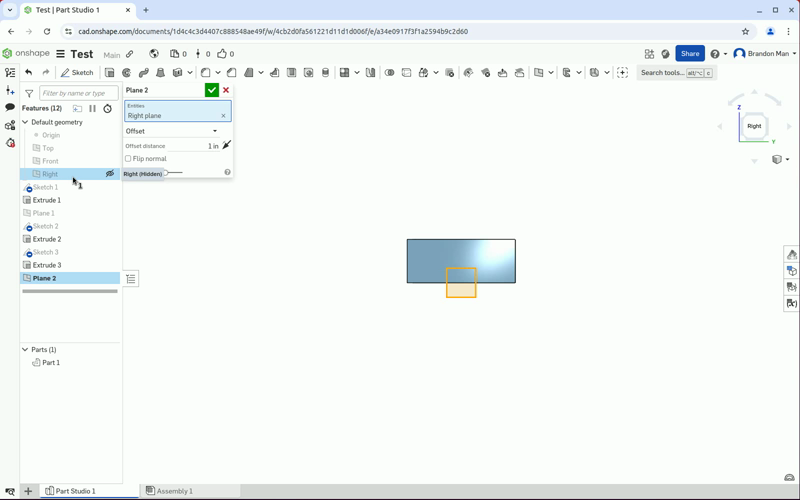
key(tab, 2)
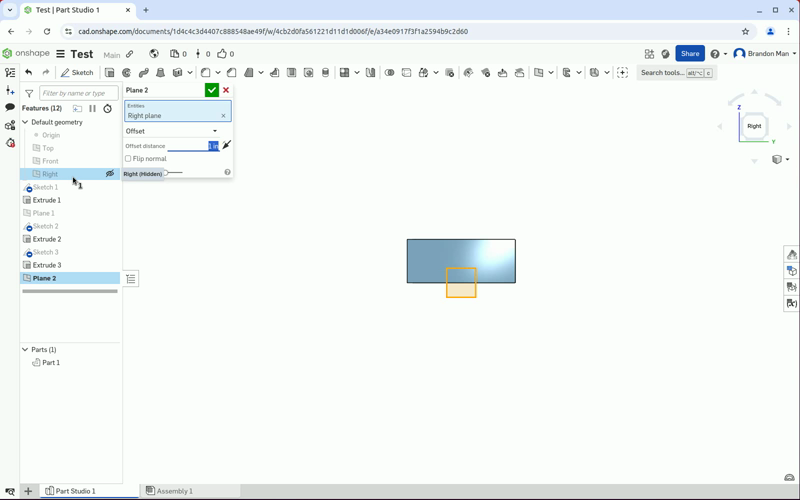
text(8.904)
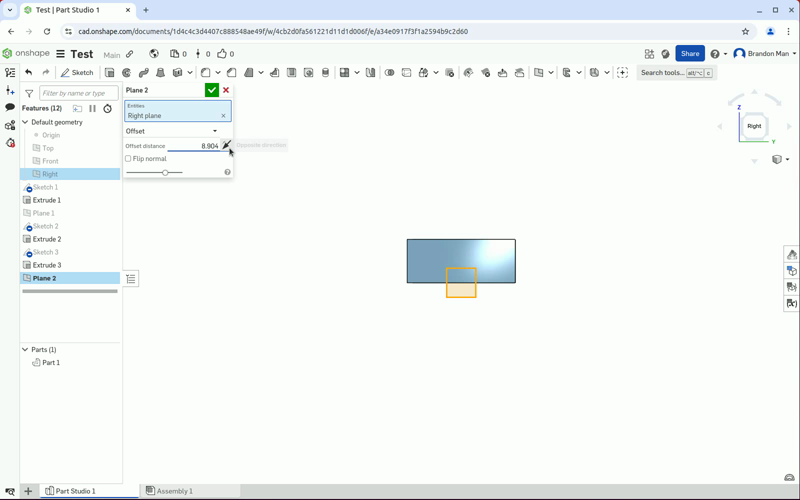
mouse_move(229, 147)
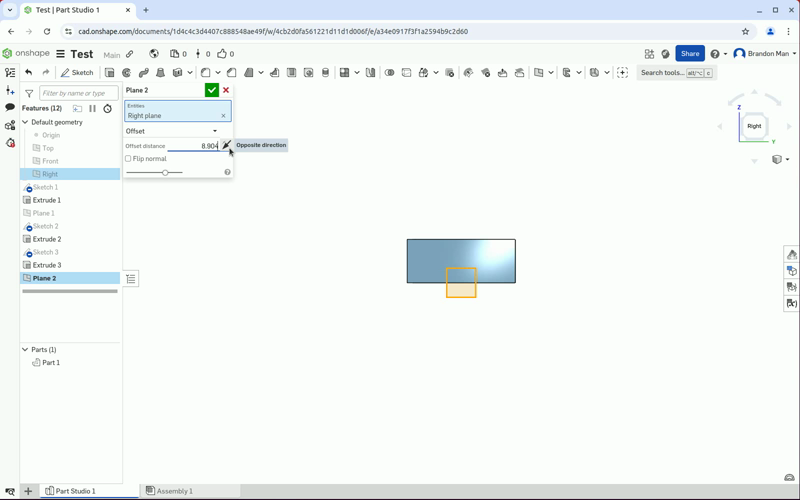
click(229, 147)
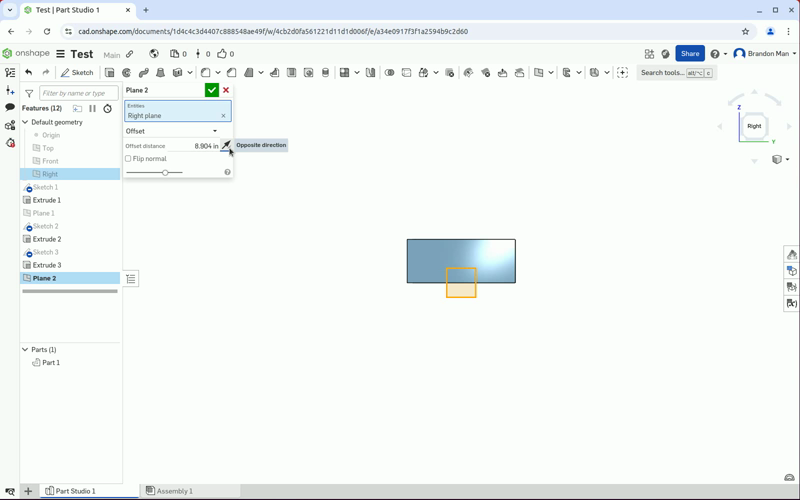
key(enter, 2)
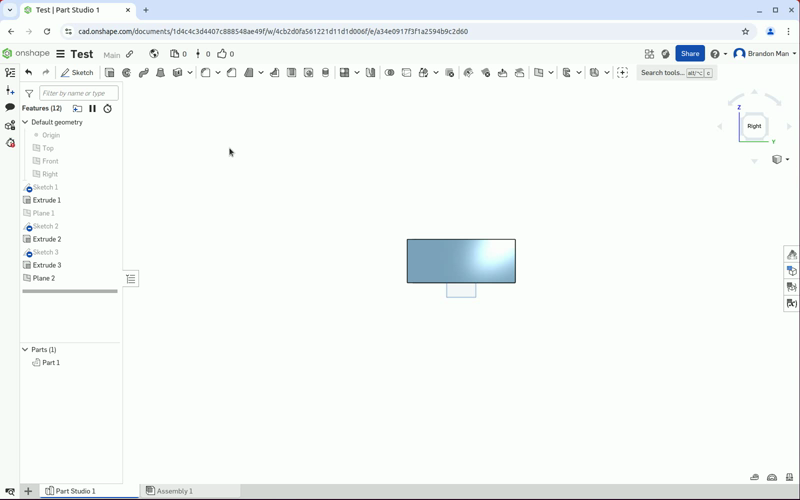
key(shift+s)
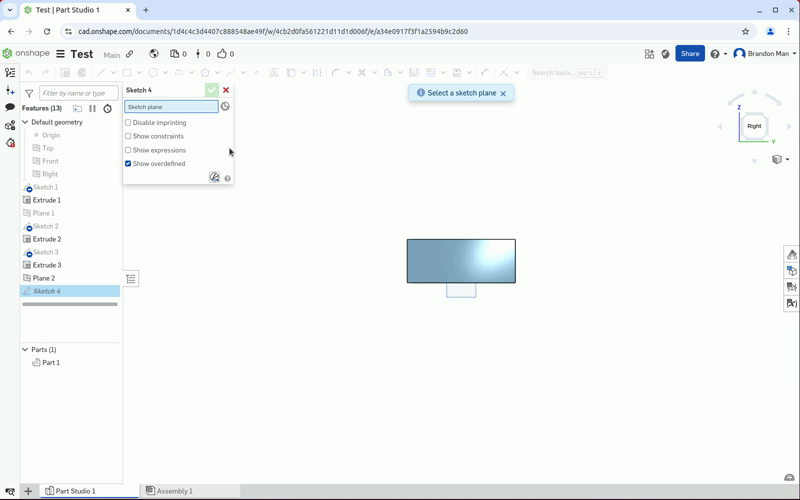
mouse_move(73, 280)
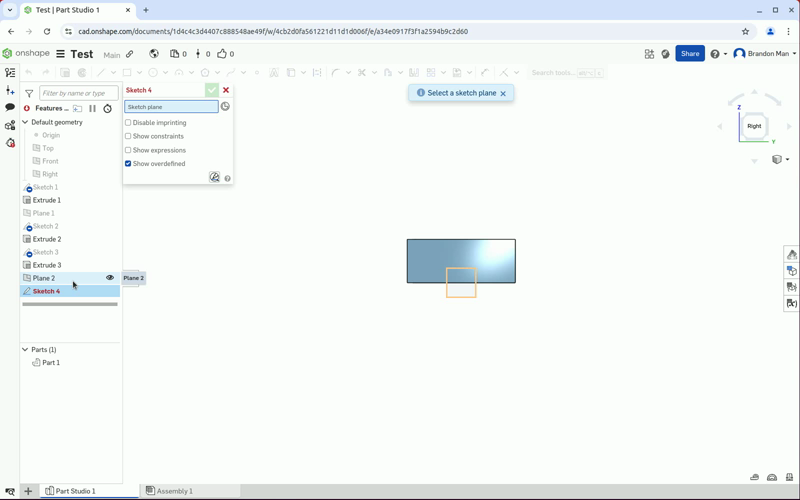
click(73, 280)
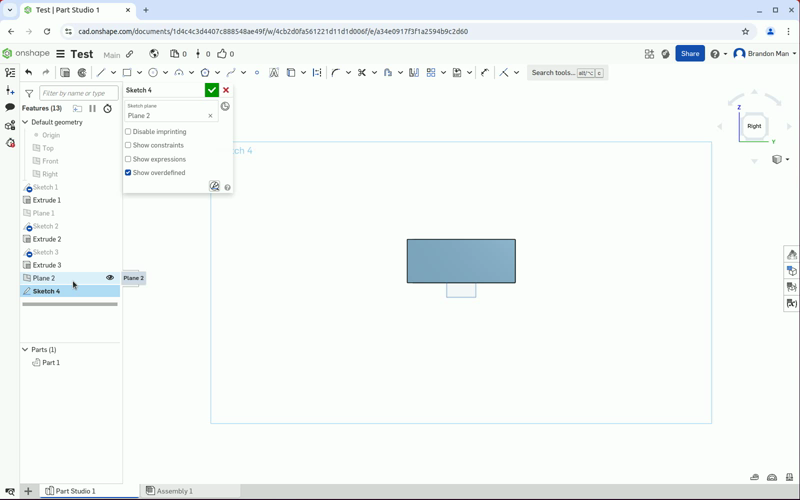
mouse_move(73, 352)
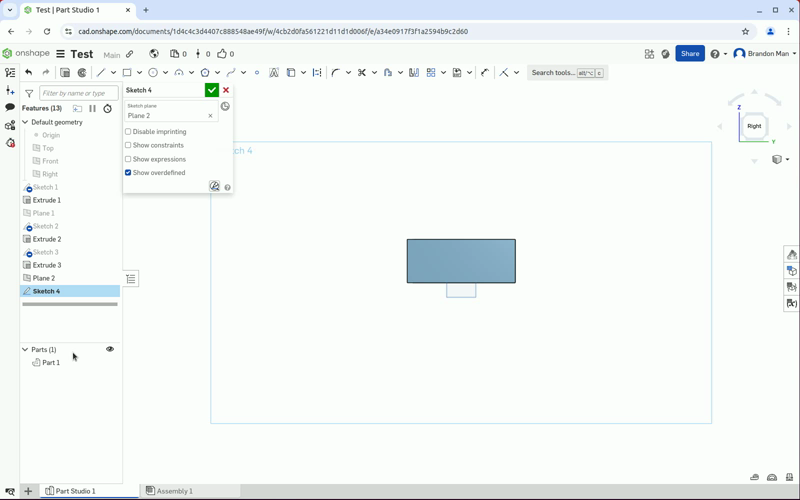
key(y)
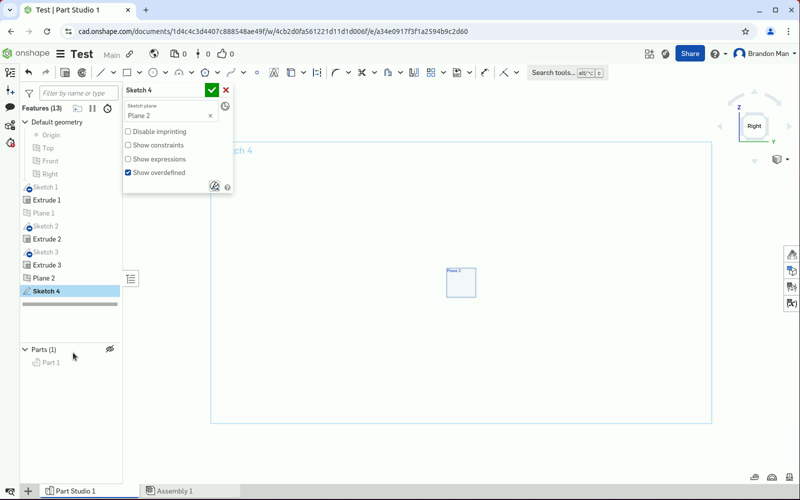
key(c)
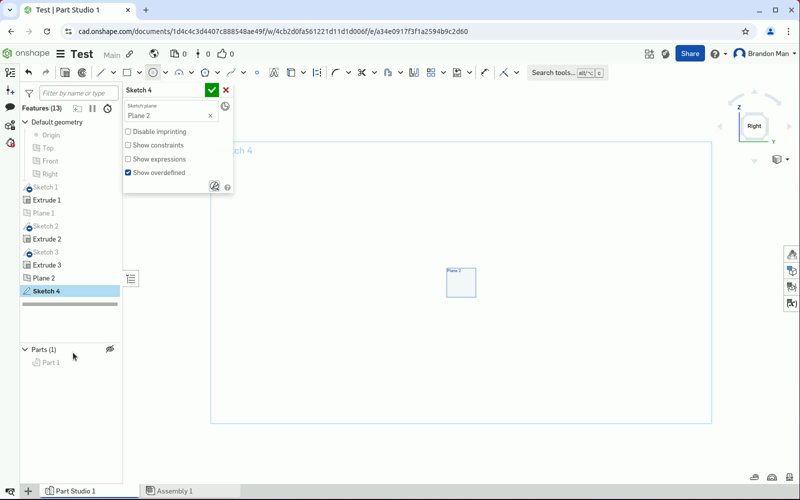
key_down(shift)
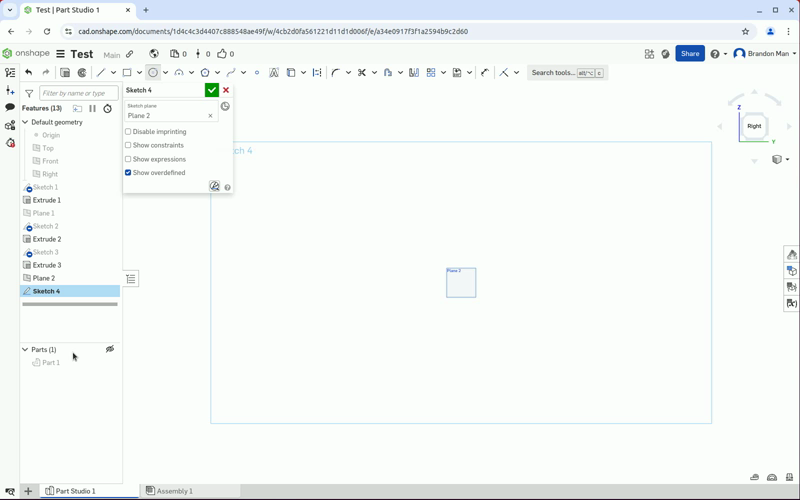
mouse_move(366, 261)
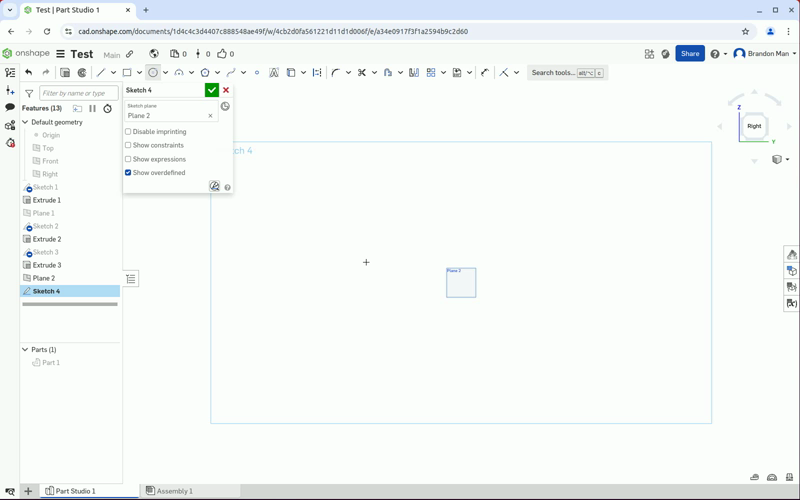
click(366, 261)
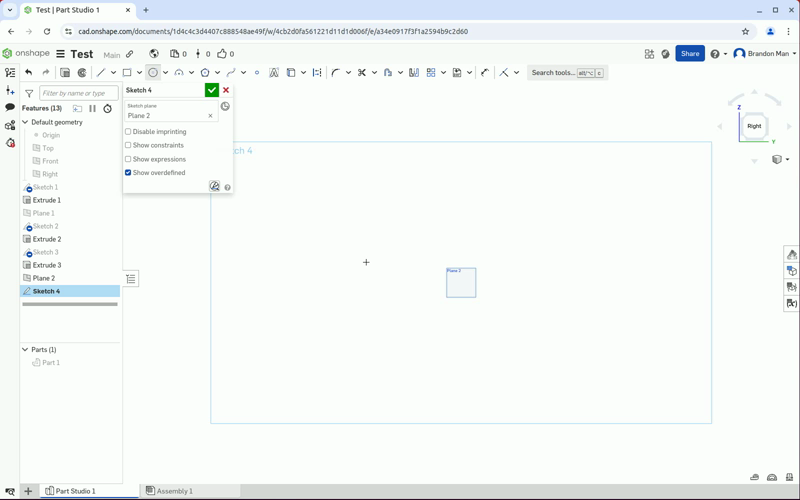
key_up(shift)
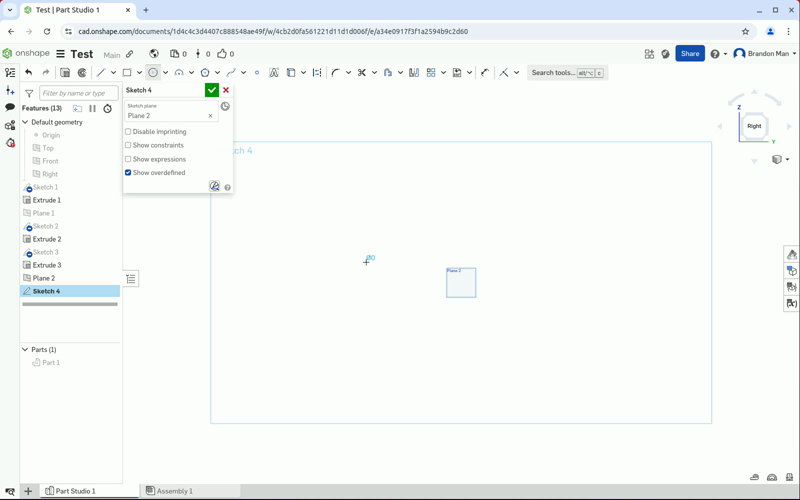
mouse_move(373, 261)
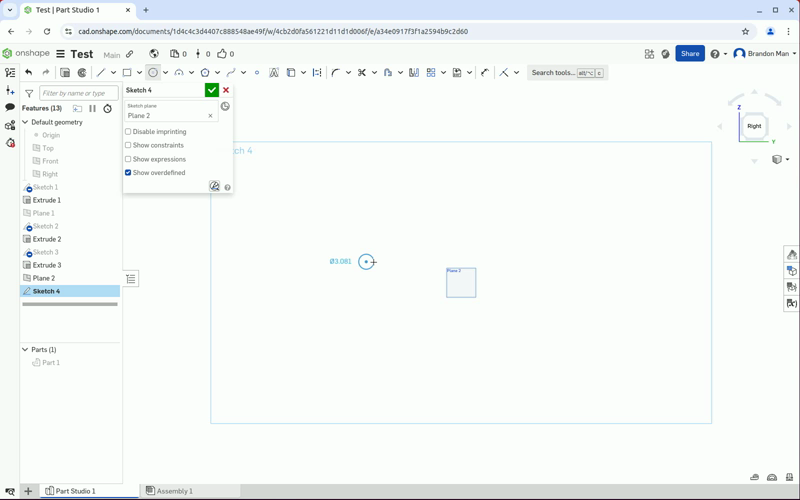
click(373, 261)
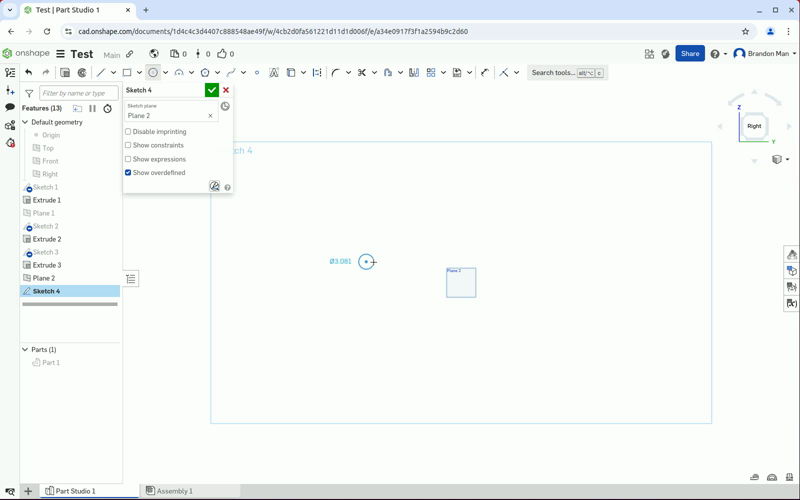
key(esc)
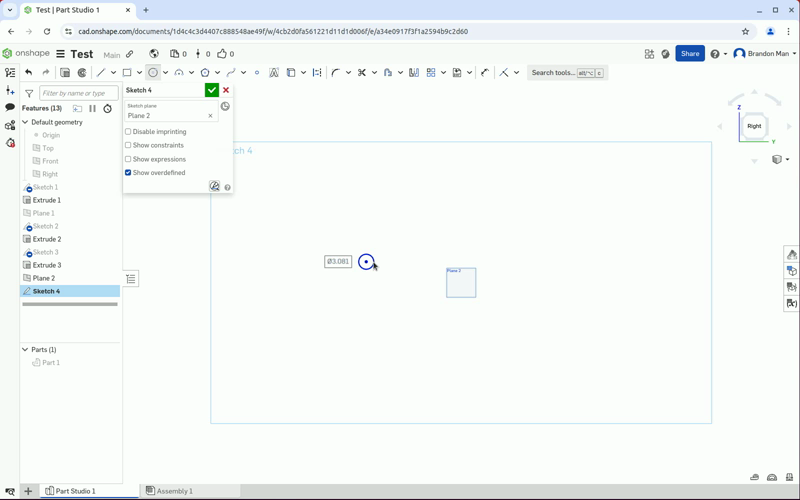
mouse_move(361, 265)
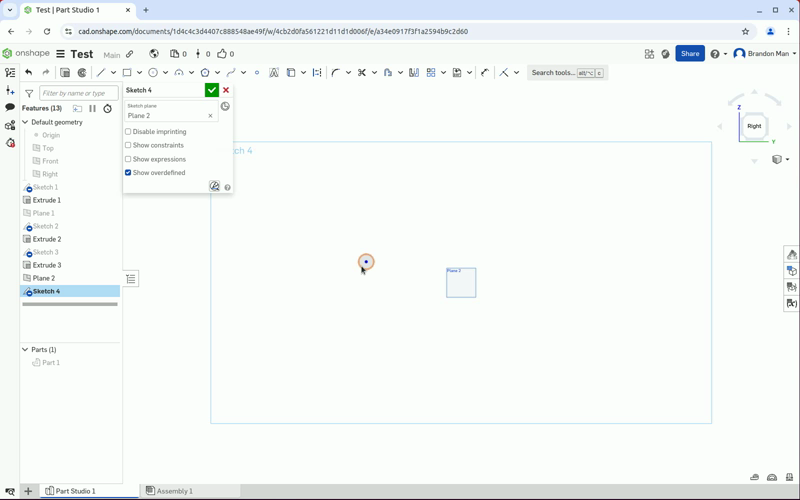
scroll(6)
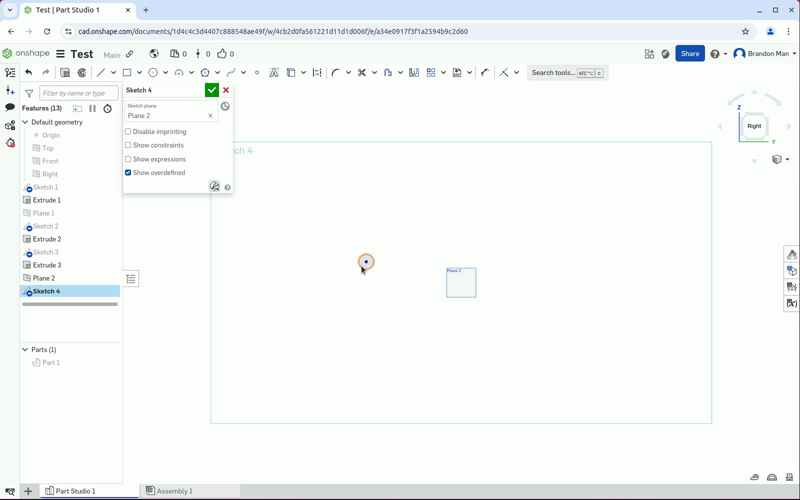
scroll(6)
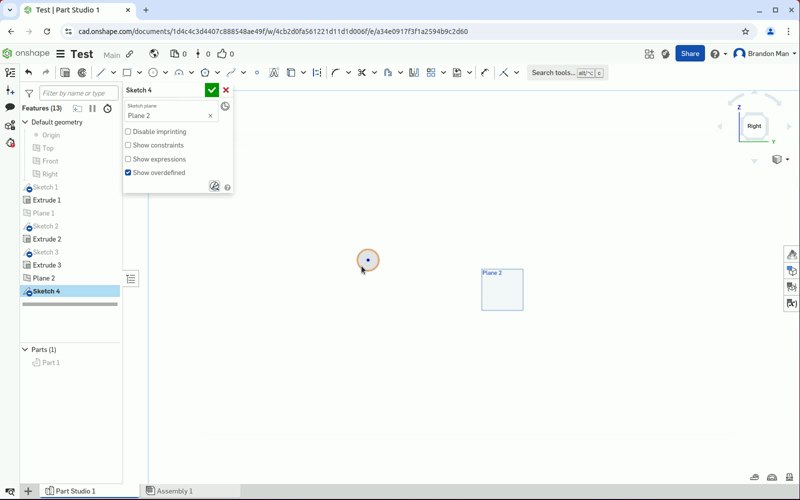
scroll(6)
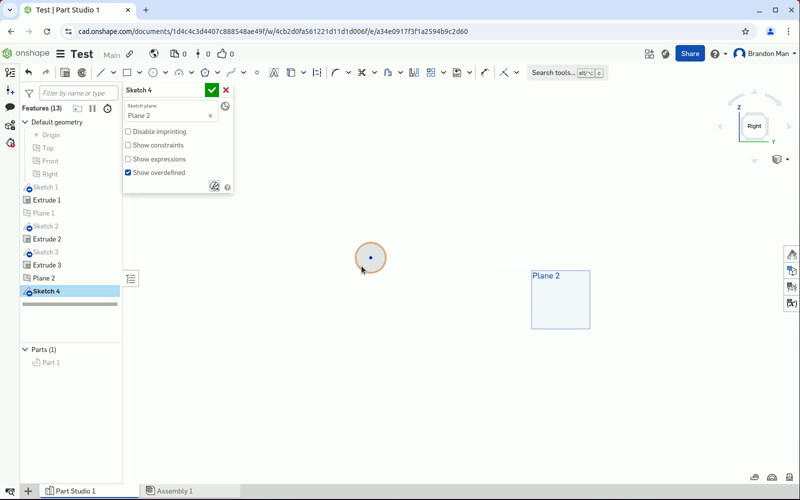
scroll(6)
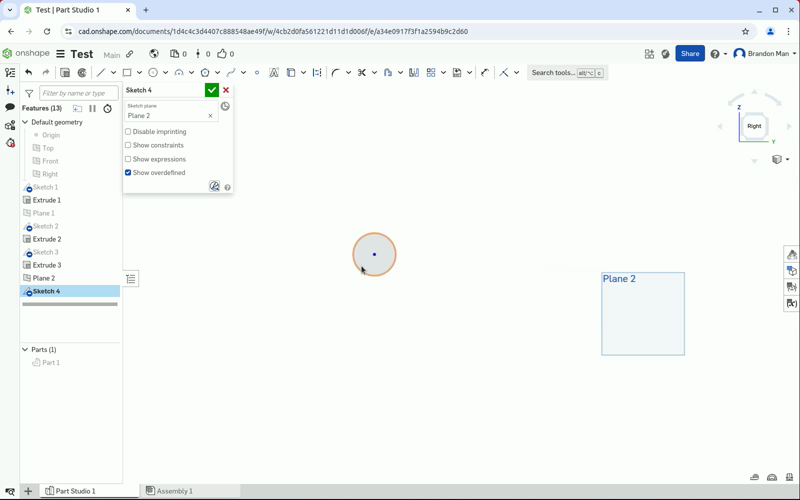
scroll(6)
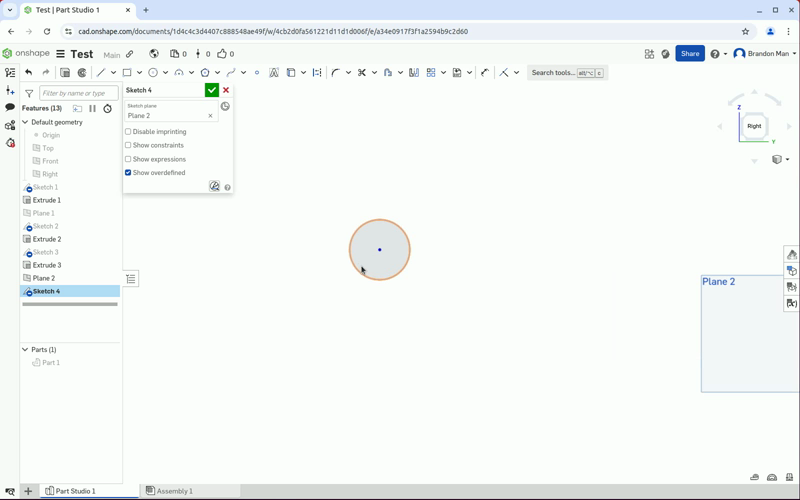
scroll(6)
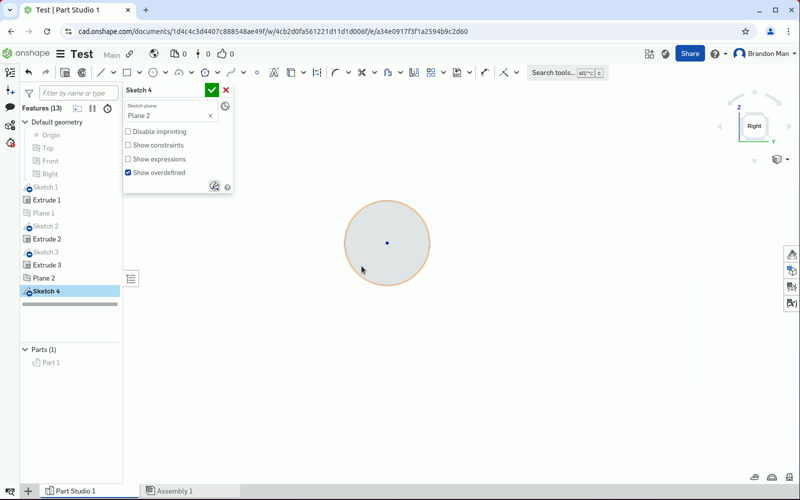
scroll(6)
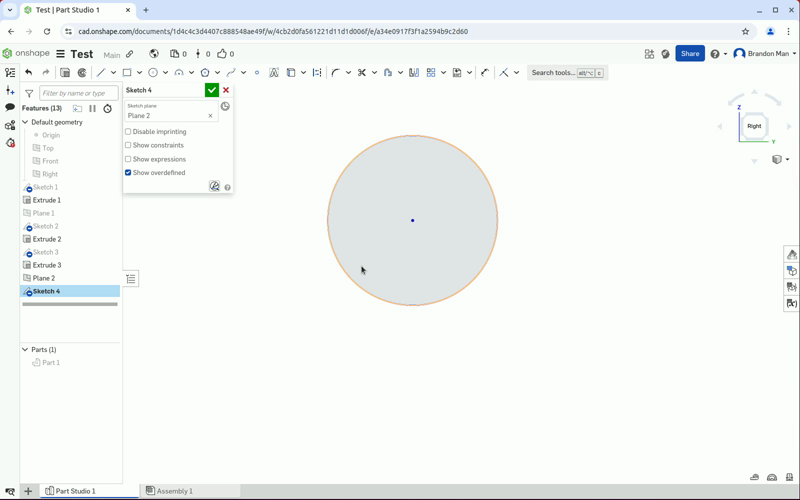
click(361, 265)
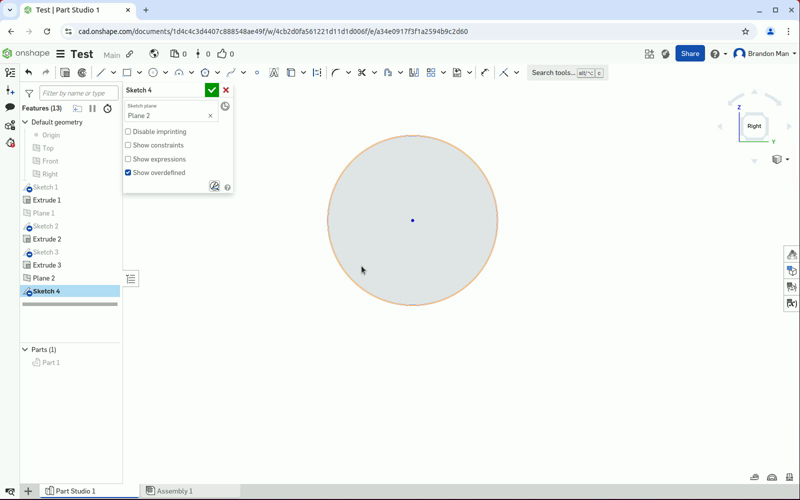
scroll(-6)
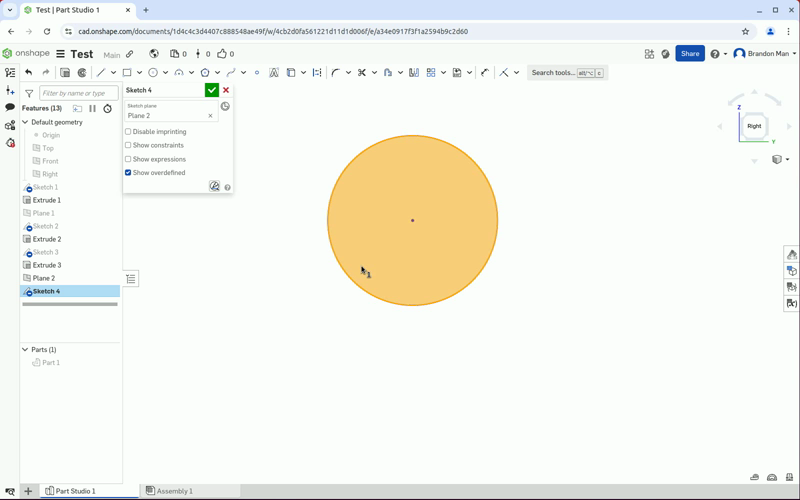
scroll(-6)
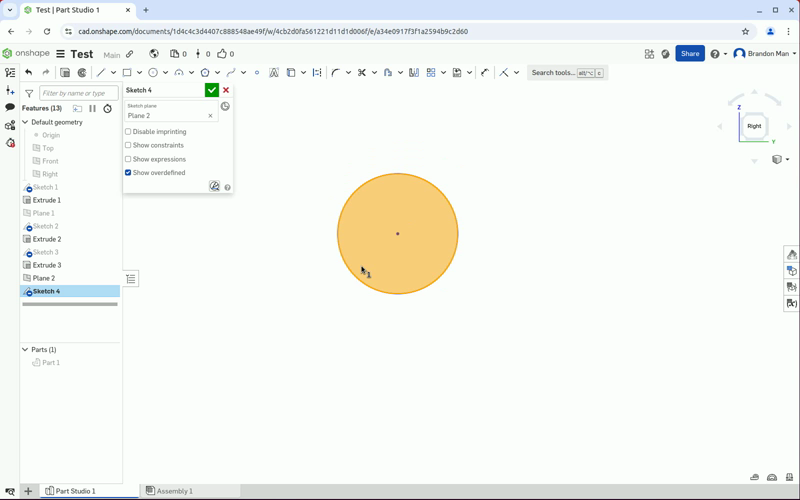
scroll(-6)
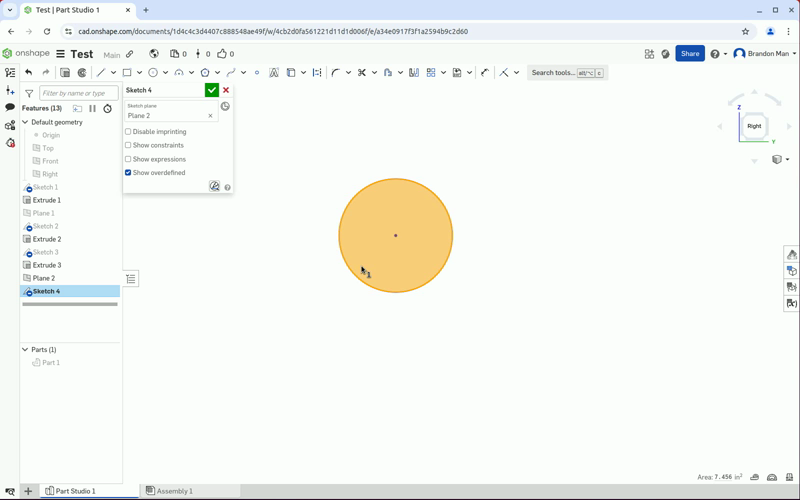
scroll(-6)
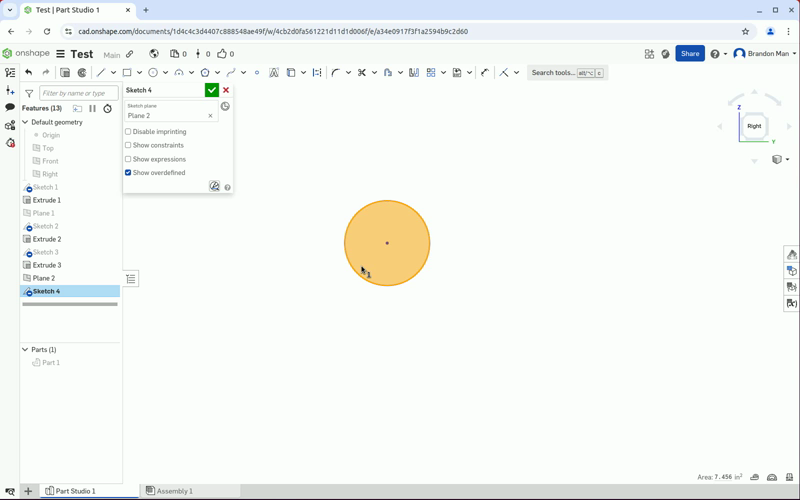
scroll(-6)
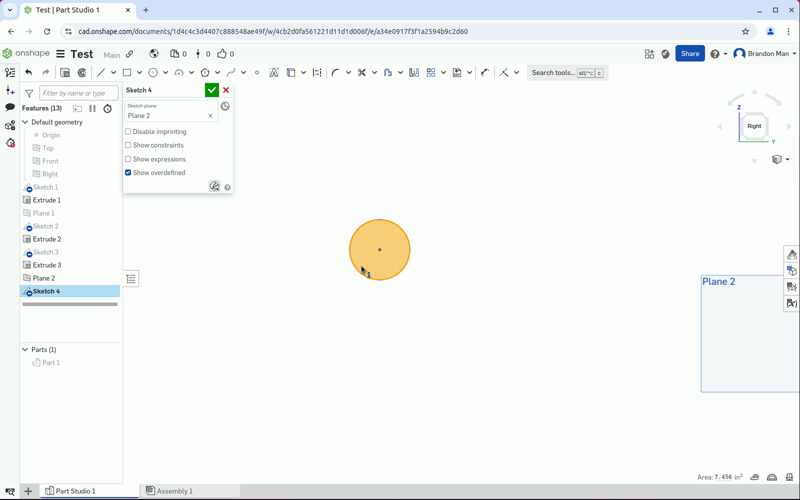
scroll(-6)
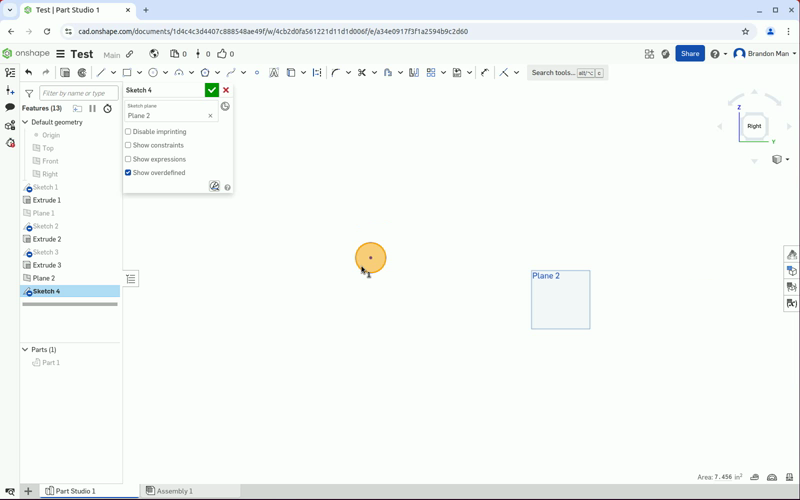
scroll(-6)
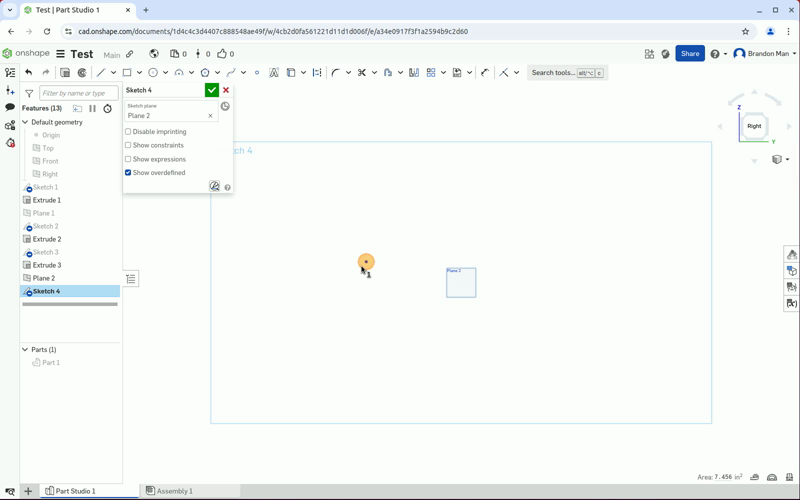
mouse_move(73, 352)
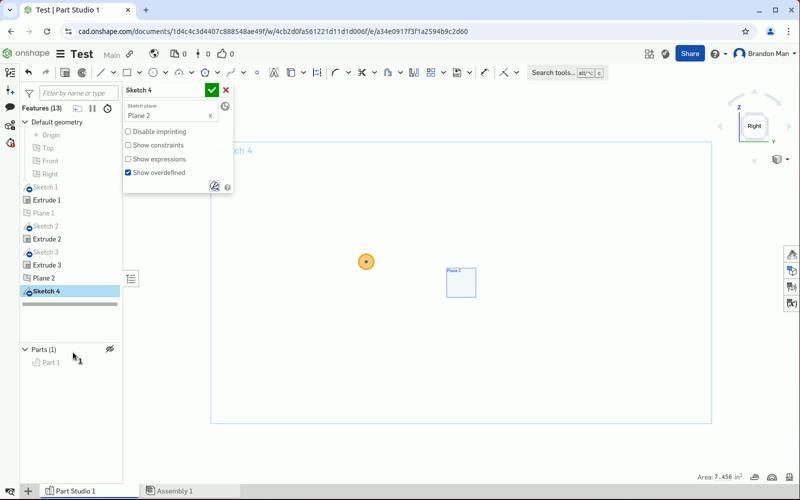
key(shift+y)
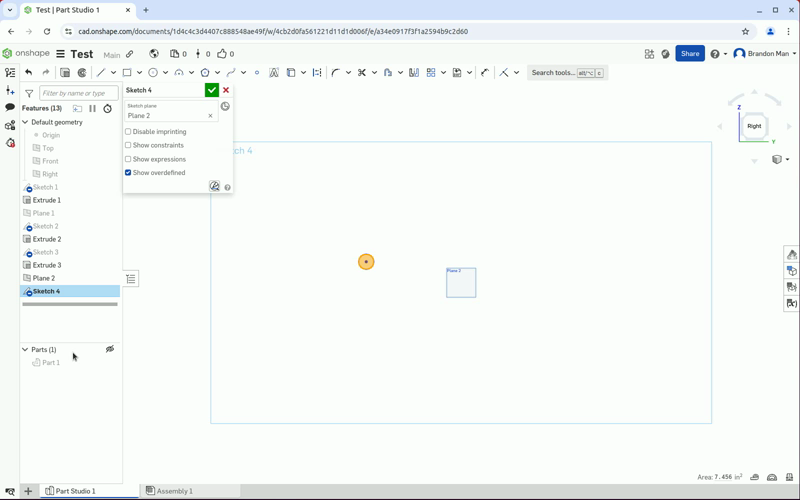
key(shift+e)
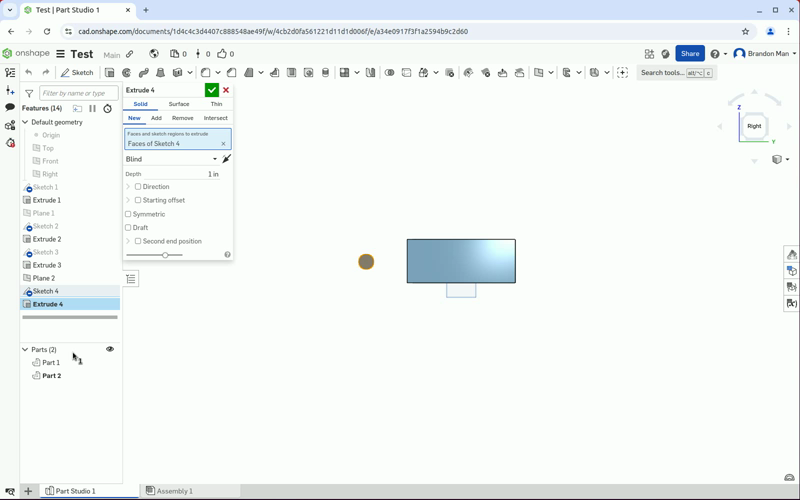
mouse_move(143, 106)
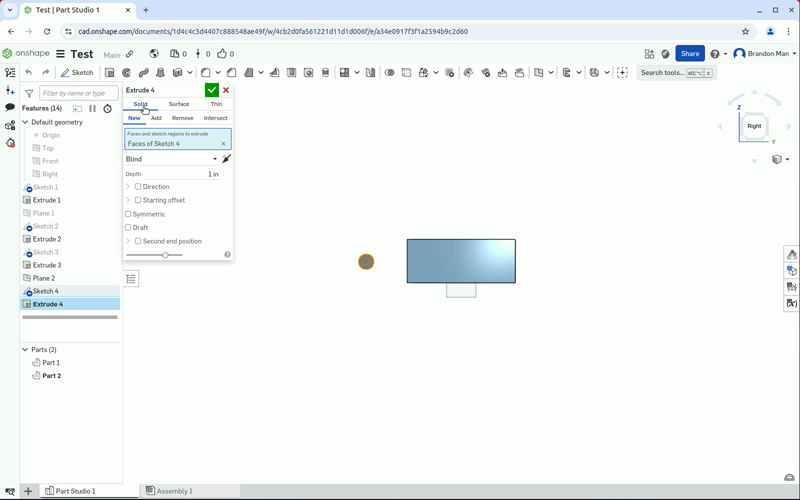
click(143, 106)
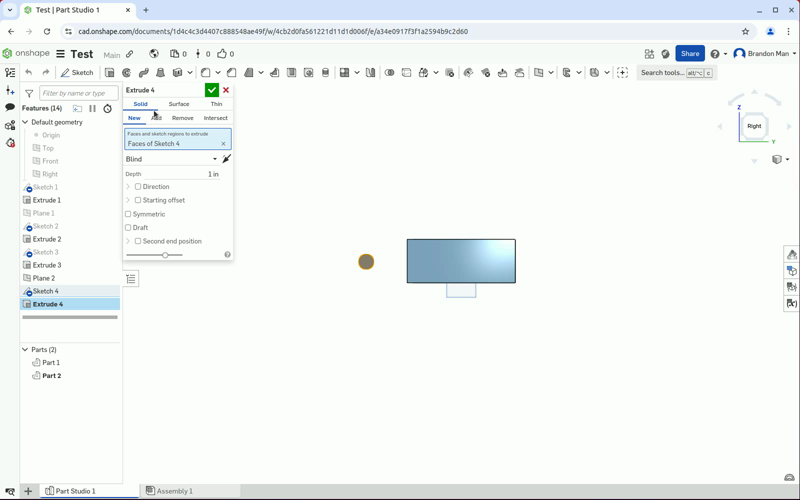
mouse_move(186, 120)
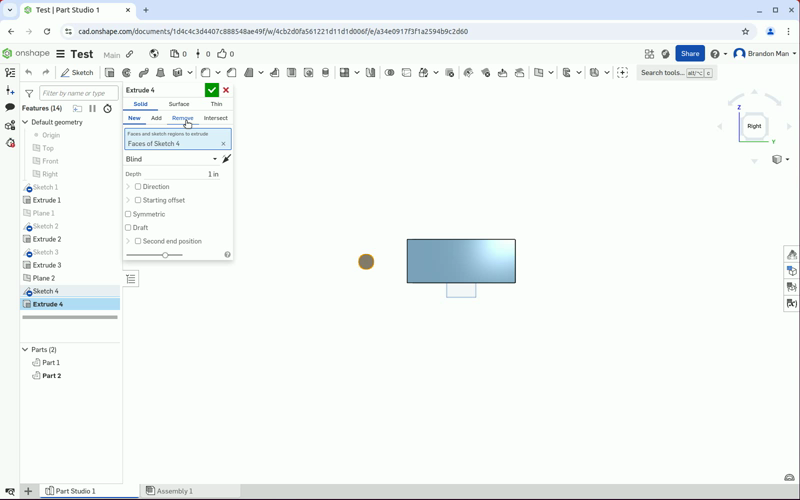
click(186, 120)
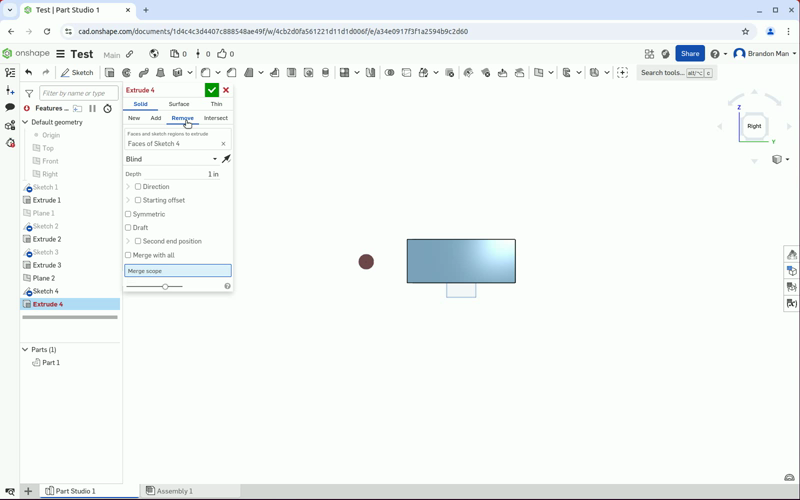
key(tab, 4)
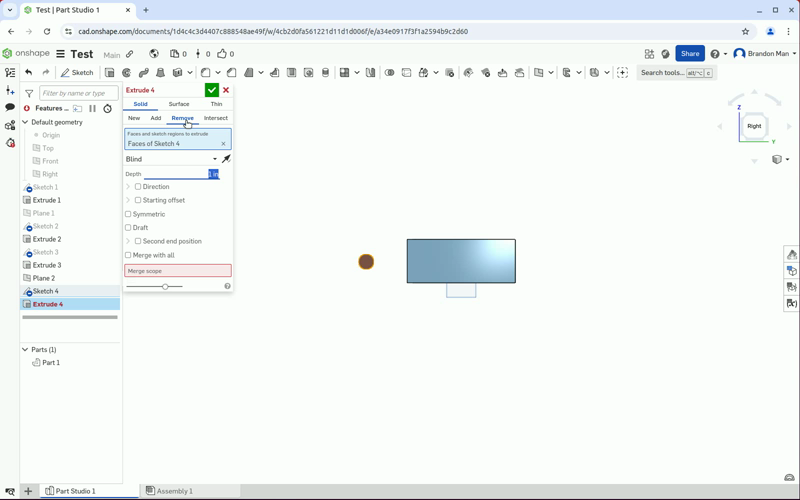
text(17.813)
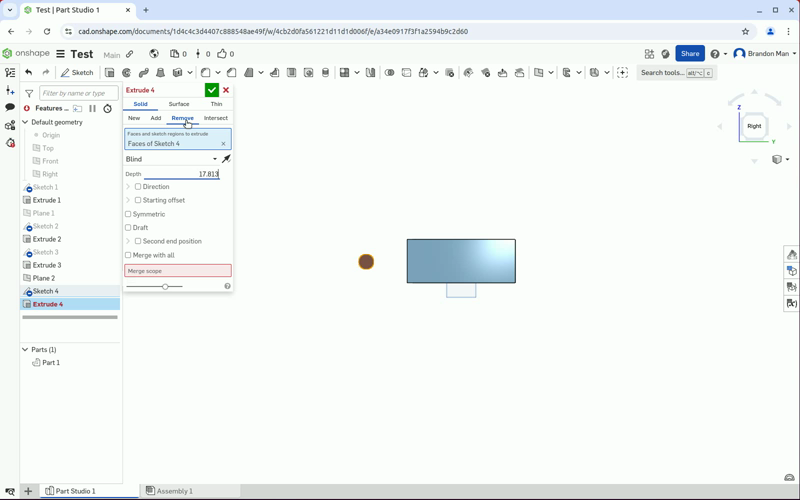
key(tab, 6)
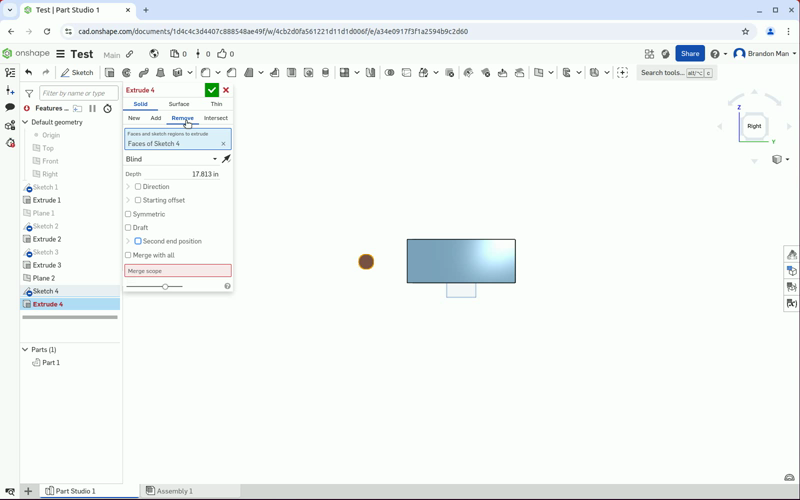
key(space)
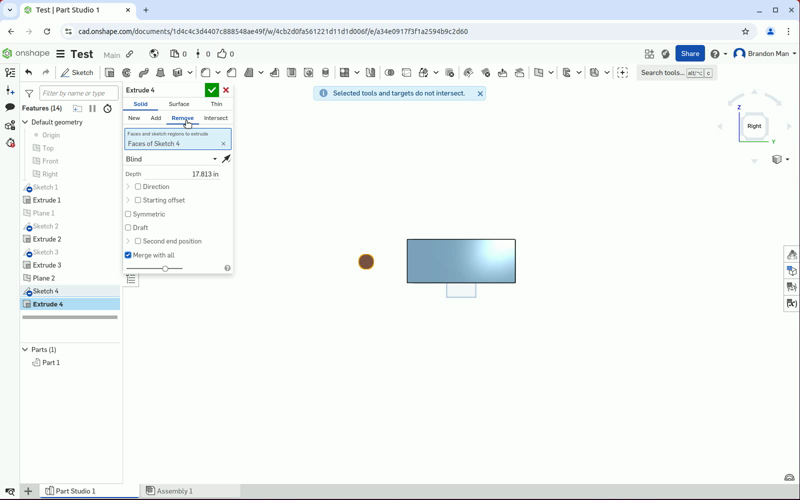
key(enter)
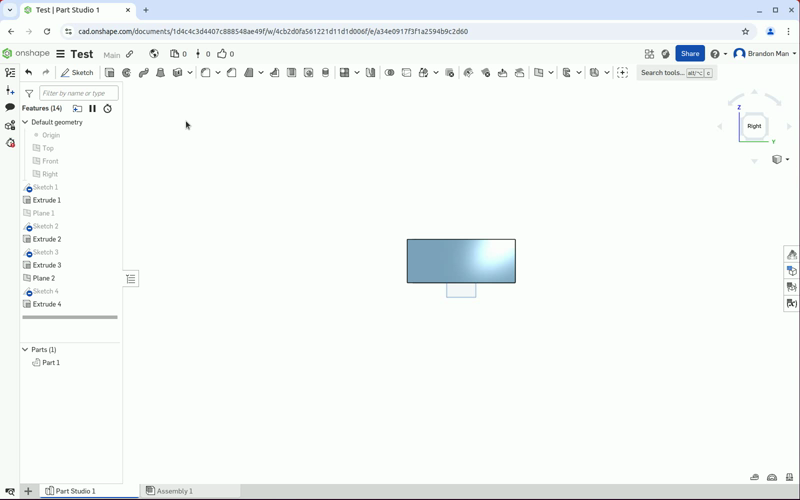
key(shift+h)
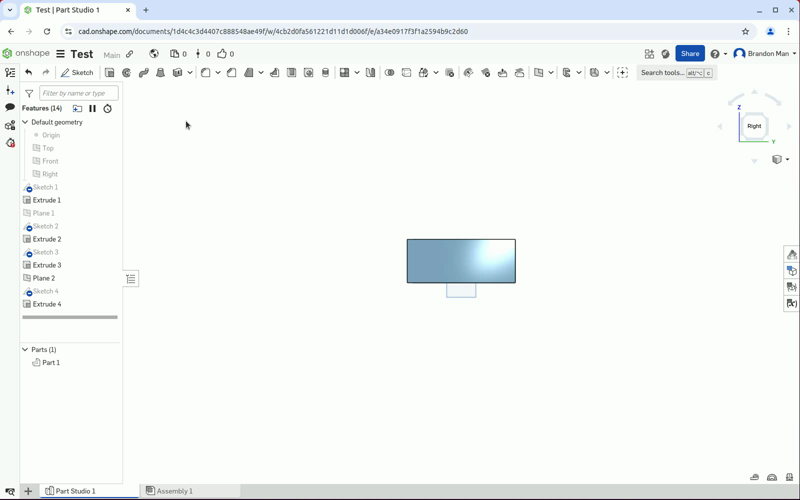
key(shift+h)
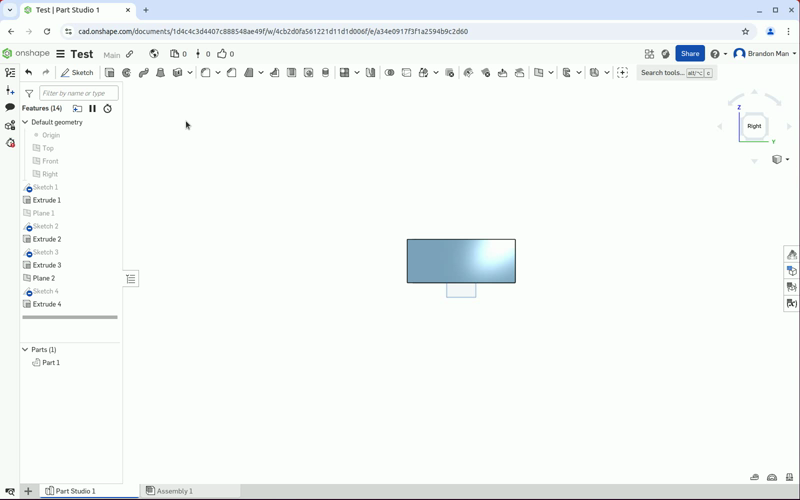
key(shift+7)
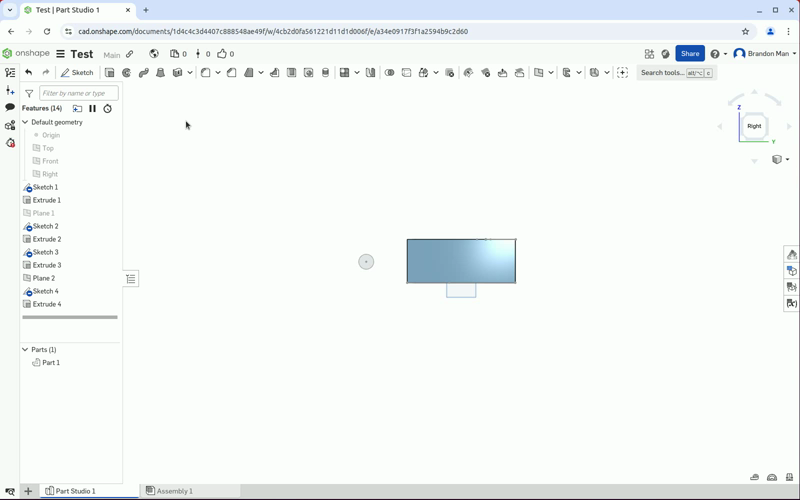
key(right, 2)
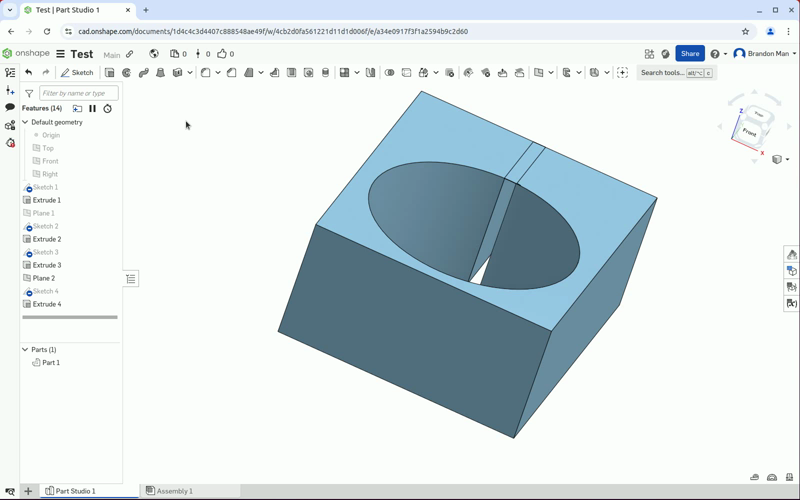
key(down, 2)
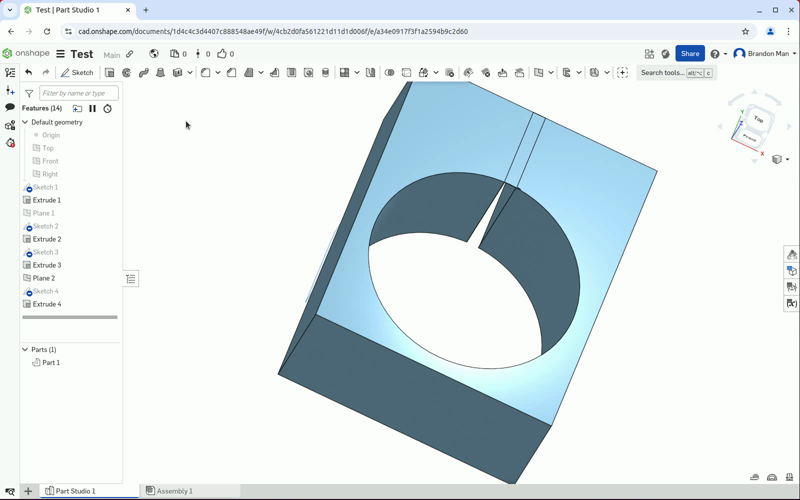
key(up, 2)
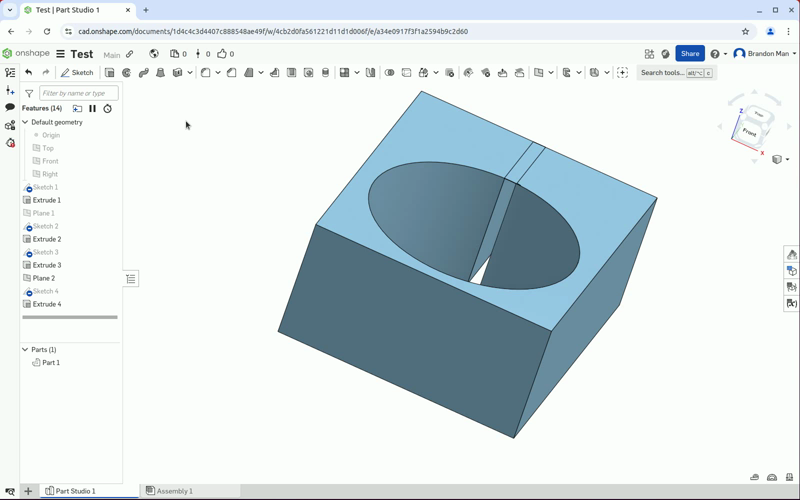
key(left, 2)
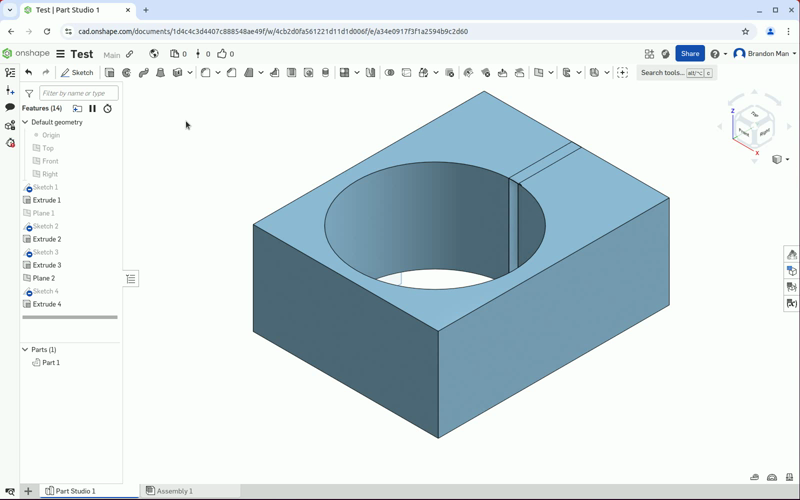
mouse_move(73, 189)
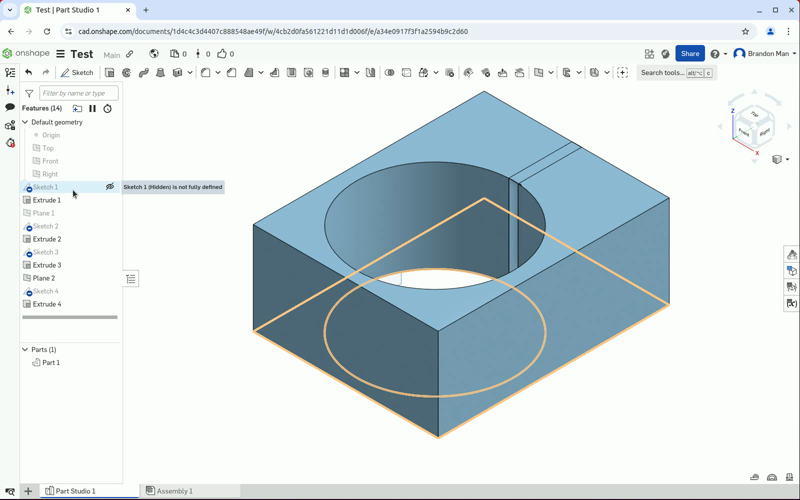
click(73, 189)